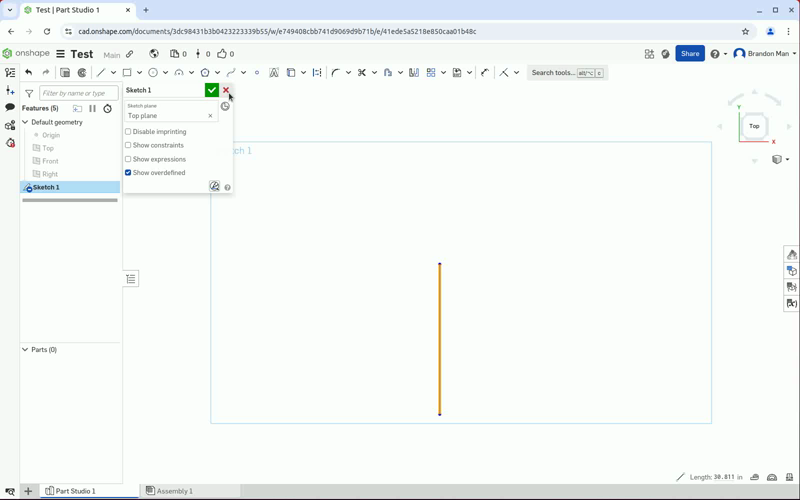
key(shift+h)
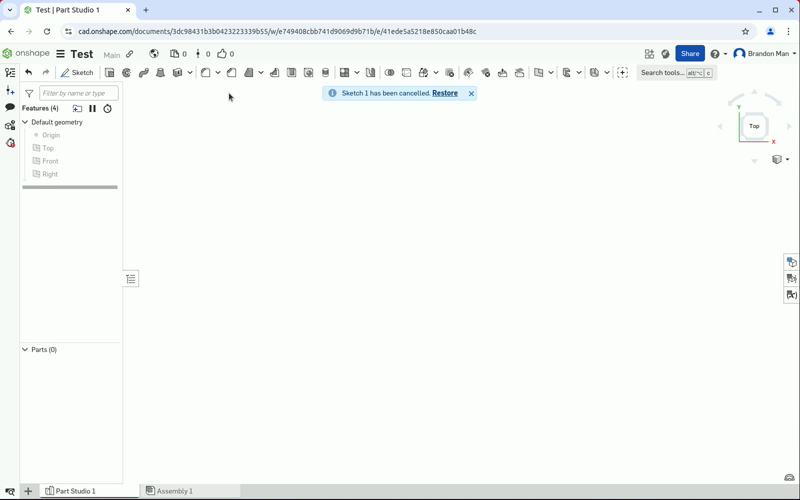
mouse_move(73, 352)
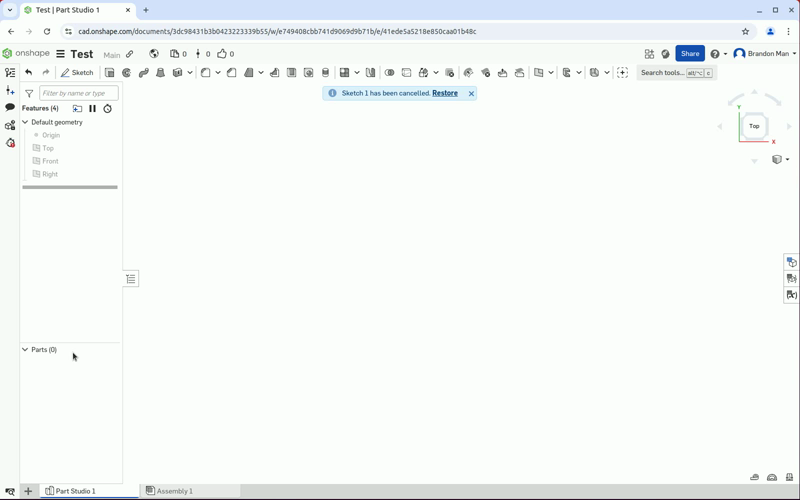
key(y)
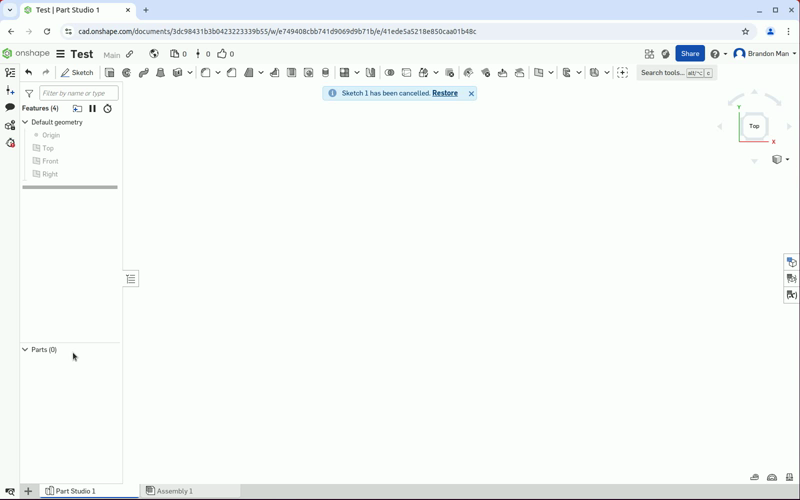
key(shift+p)
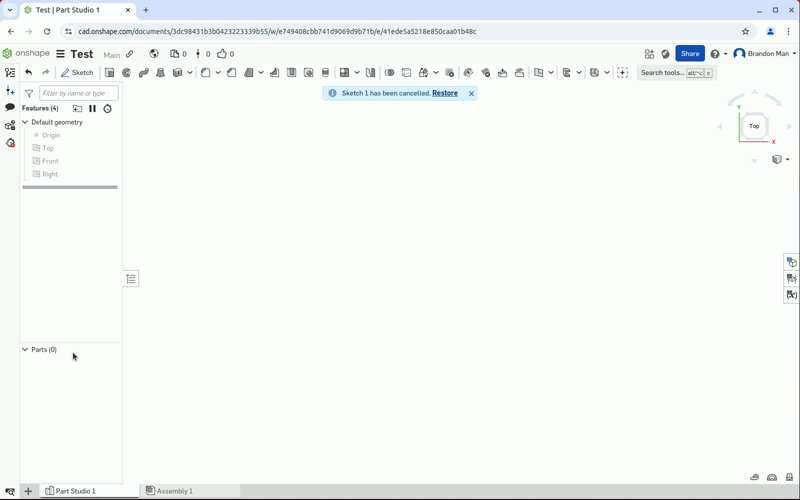
key(space)
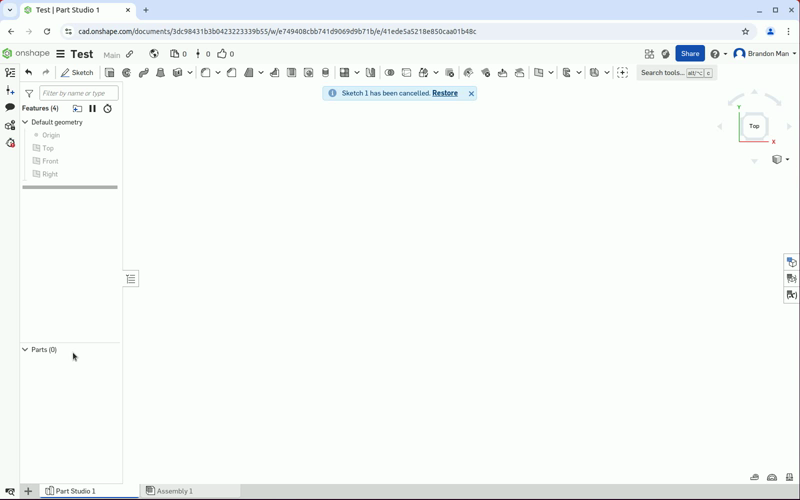
key_down(shift)
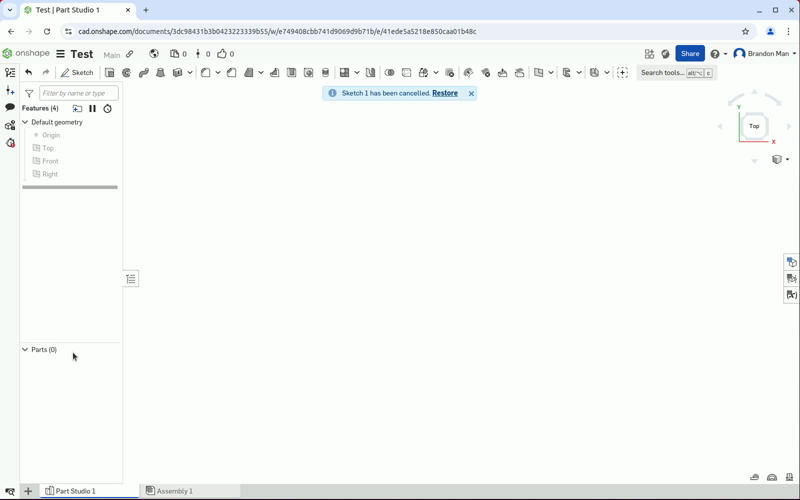
key(up)
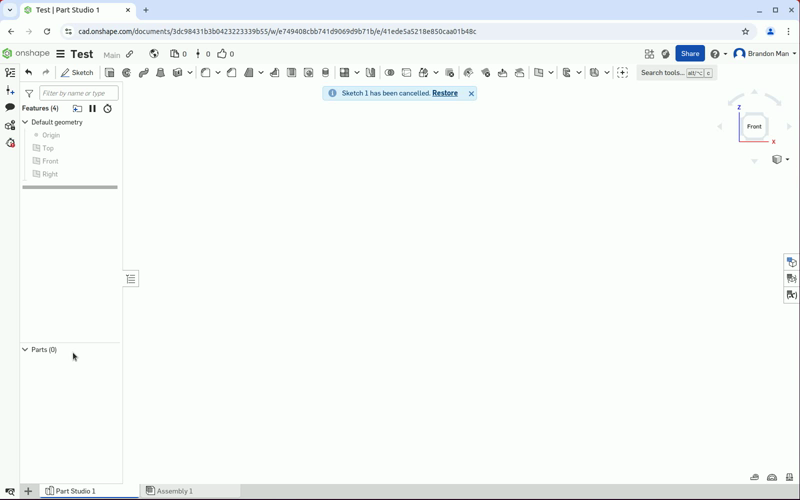
key_up(shift)
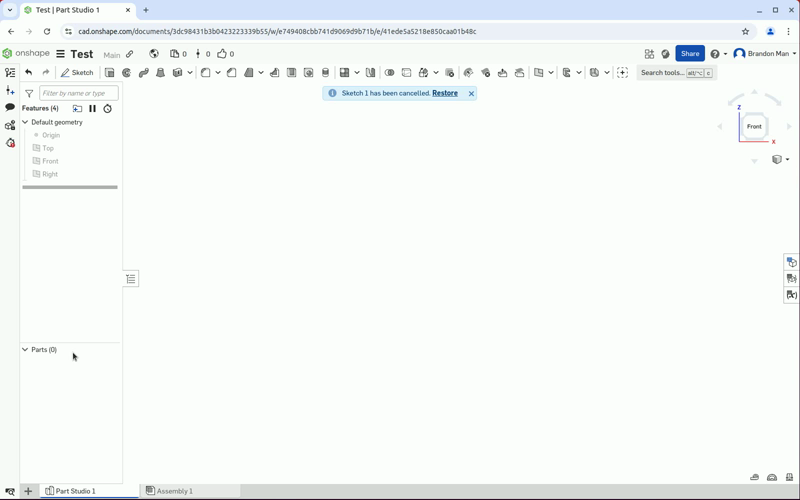
mouse_move(73, 352)
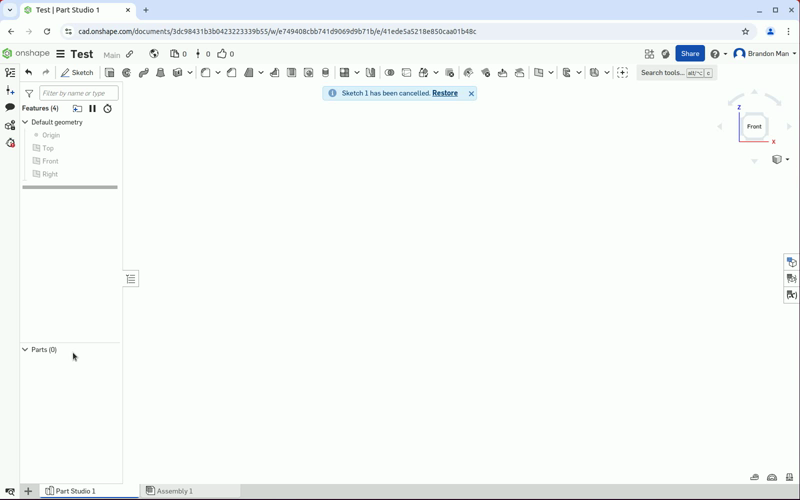
key(shift+y)
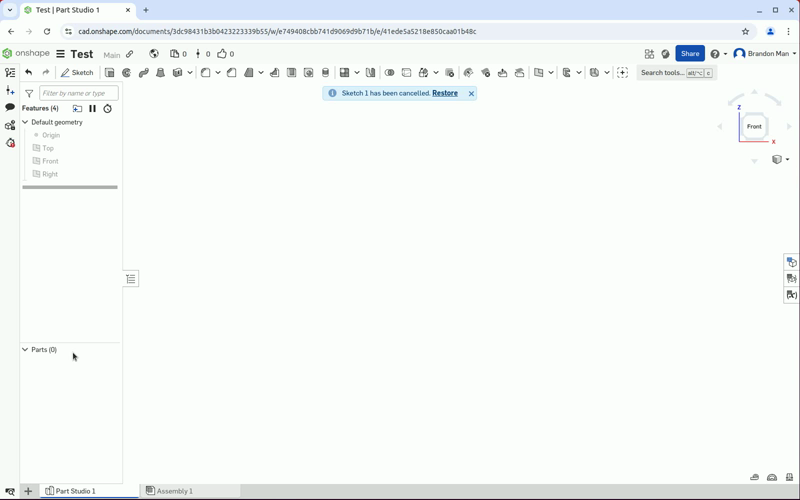
key(shift+s)
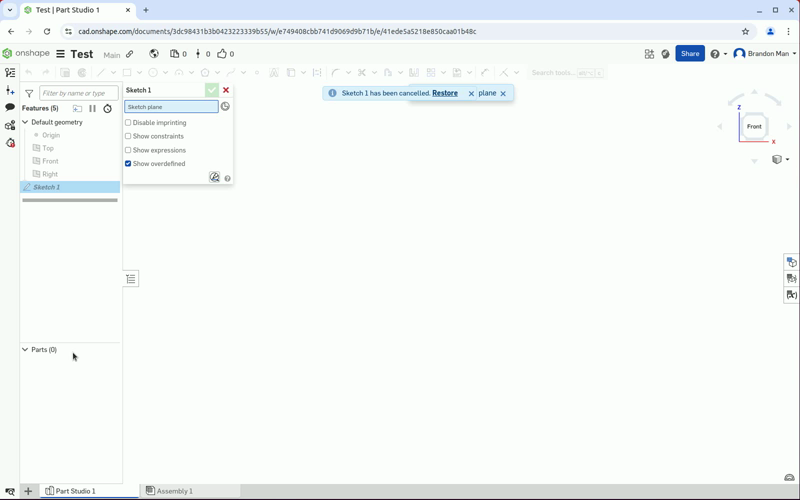
mouse_move(73, 163)
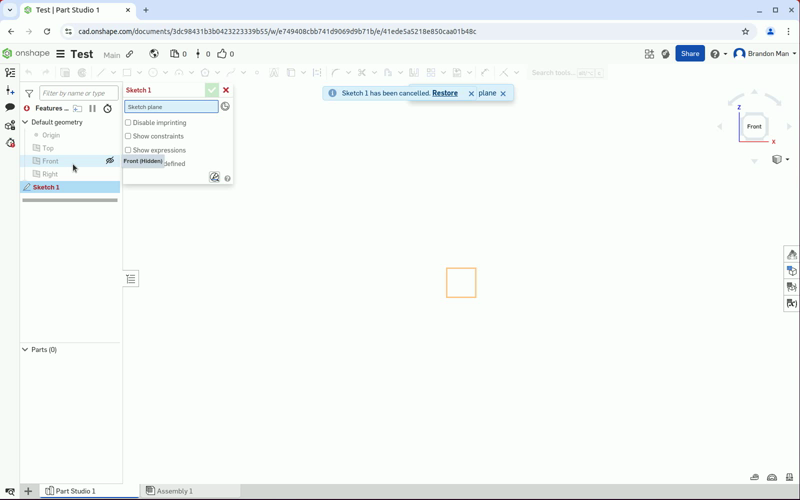
click(73, 163)
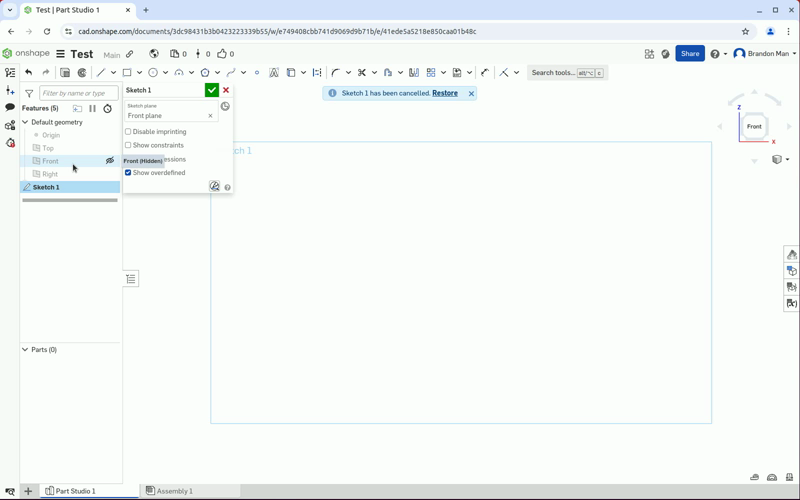
mouse_move(73, 352)
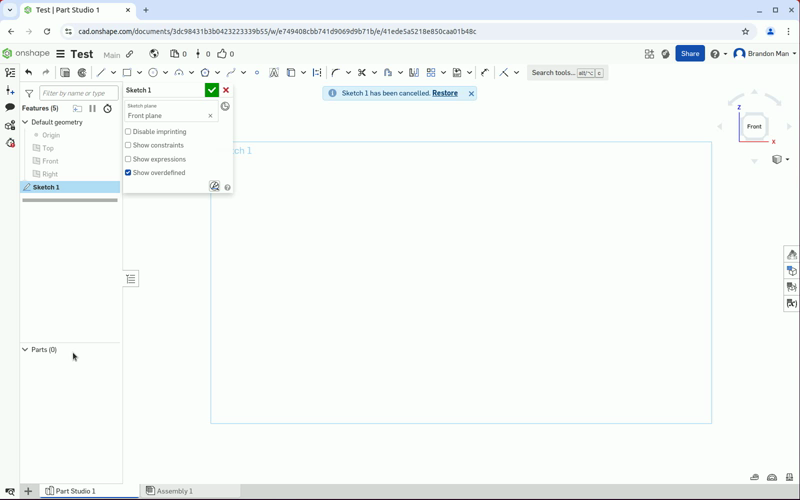
key(y)
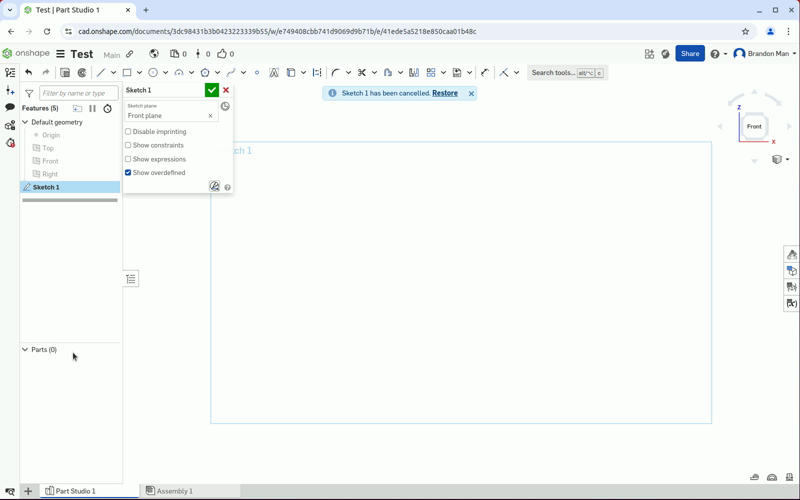
key(c)
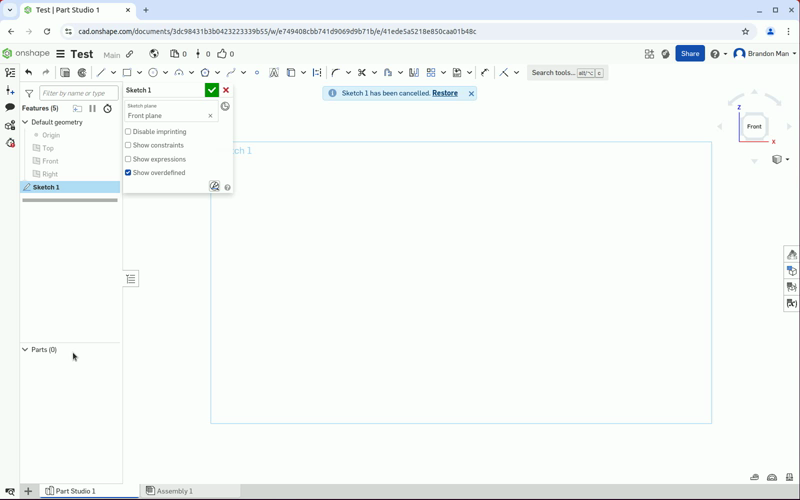
key_down(shift)
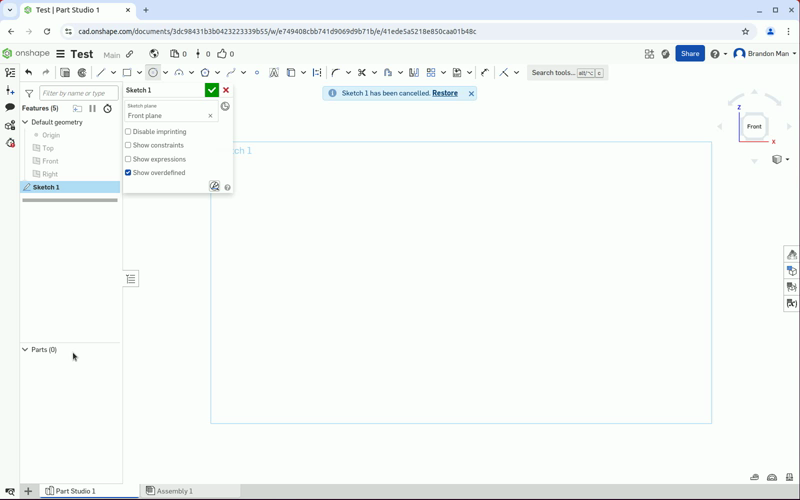
mouse_move(377, 182)
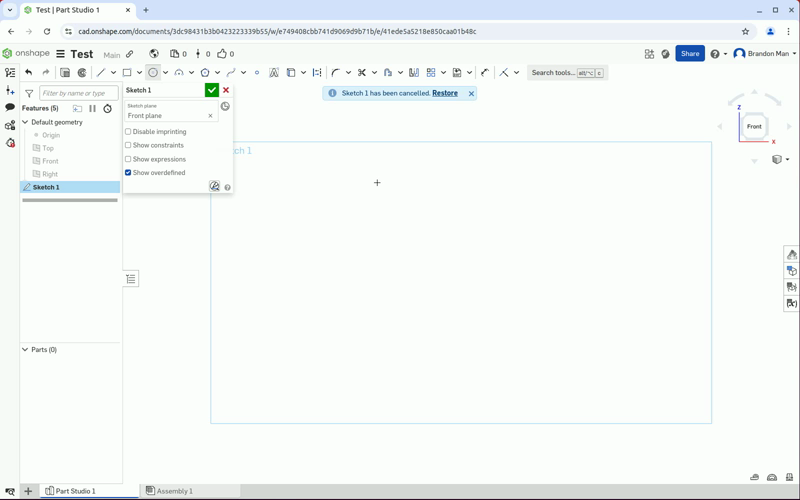
click(377, 182)
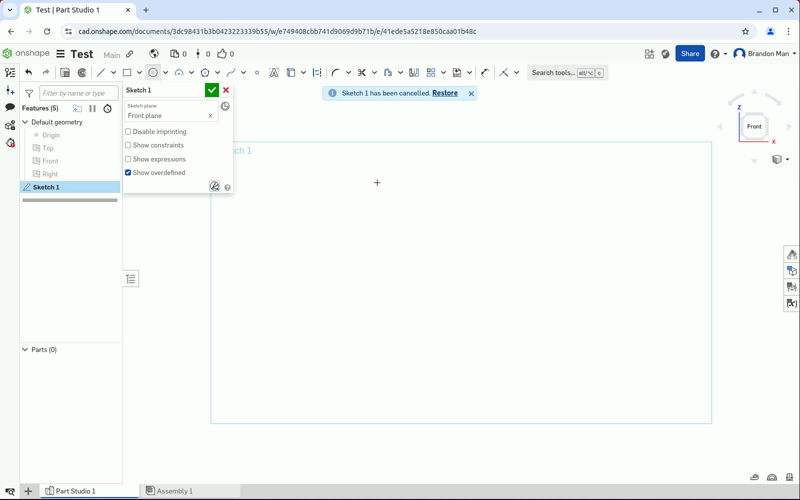
key_up(shift)
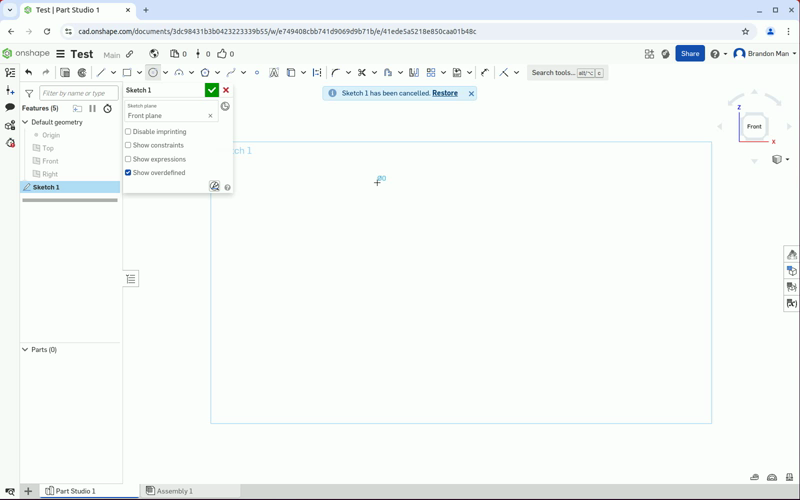
mouse_move(389, 182)
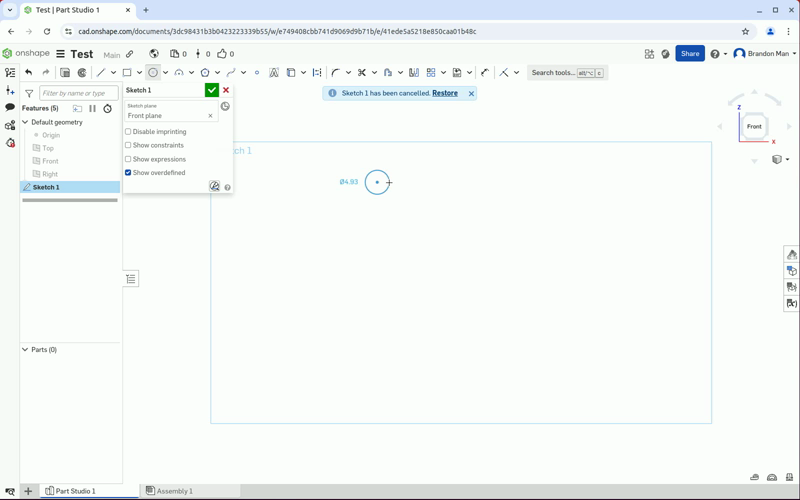
click(389, 182)
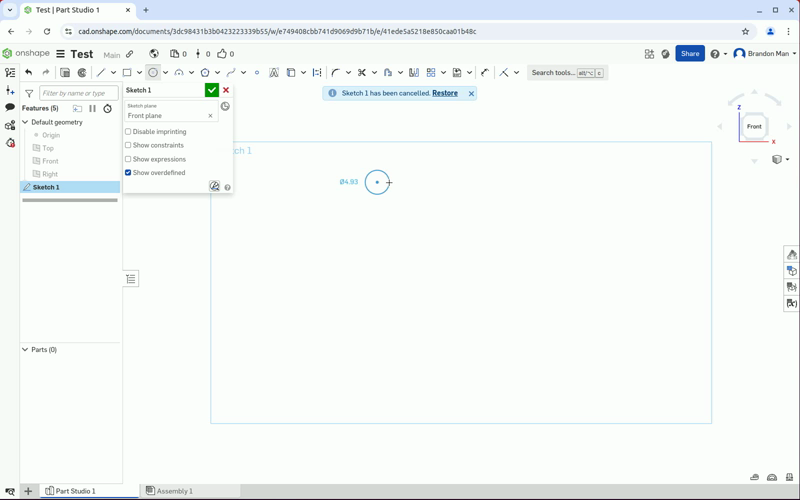
key(esc)
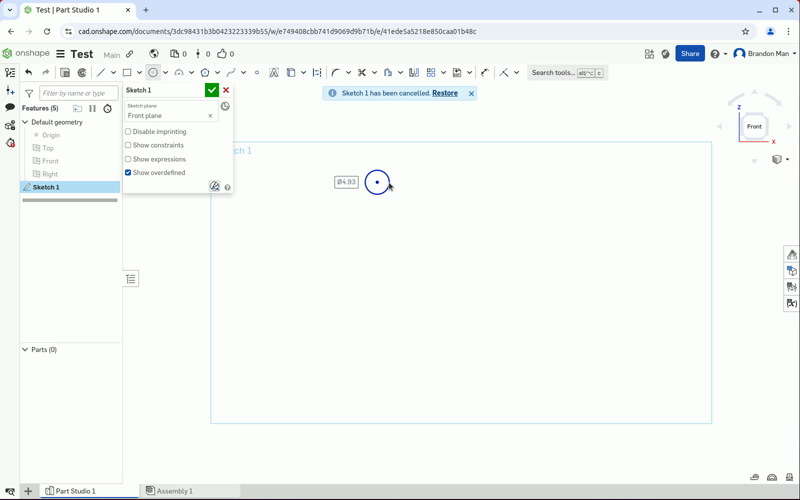
key(c)
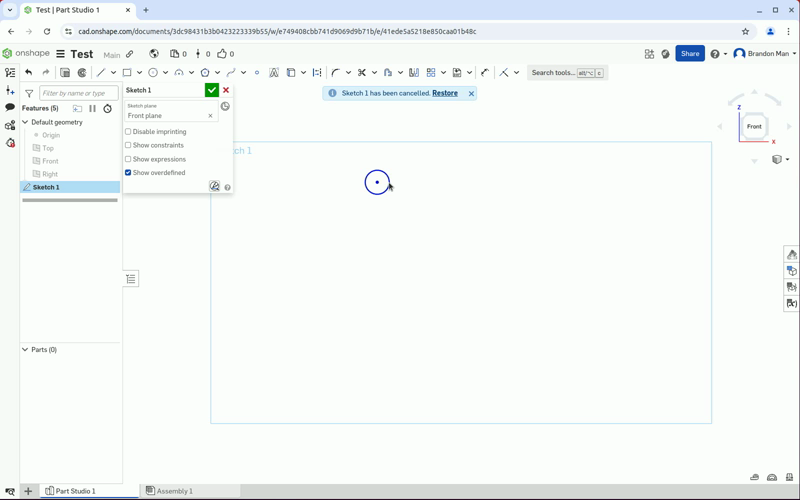
key_down(shift)
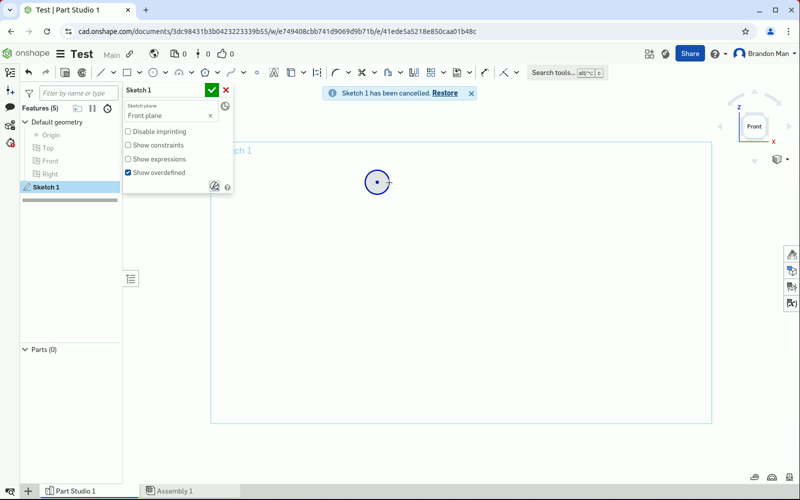
mouse_move(377, 182)
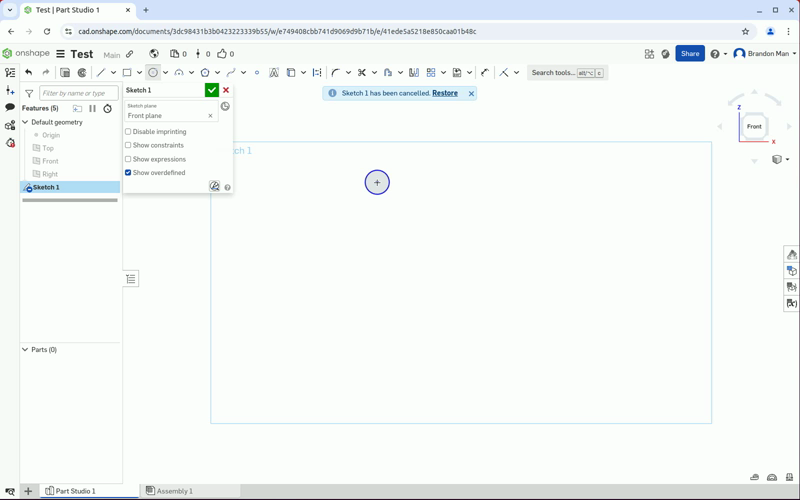
click(377, 182)
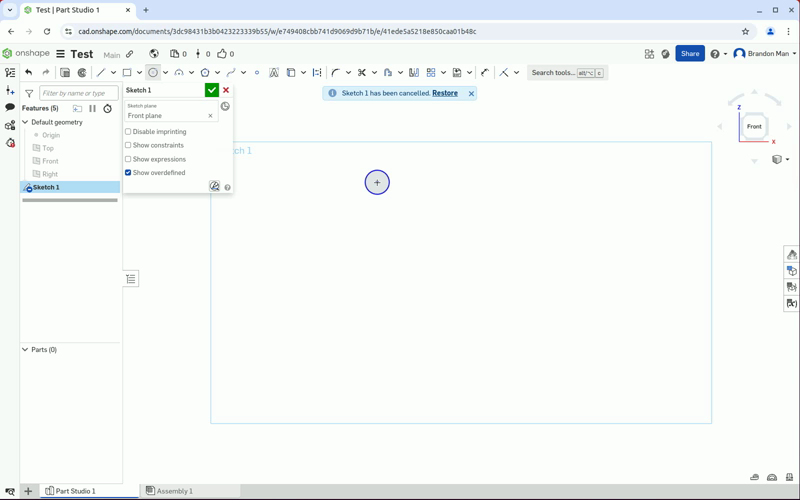
key_up(shift)
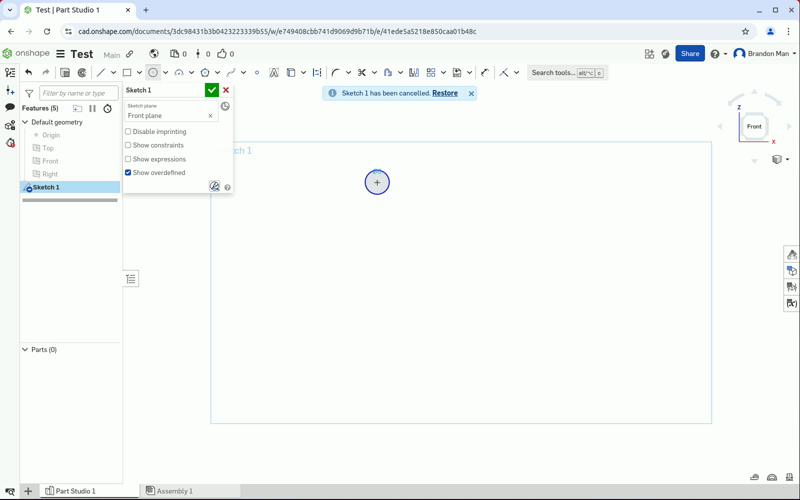
mouse_move(381, 182)
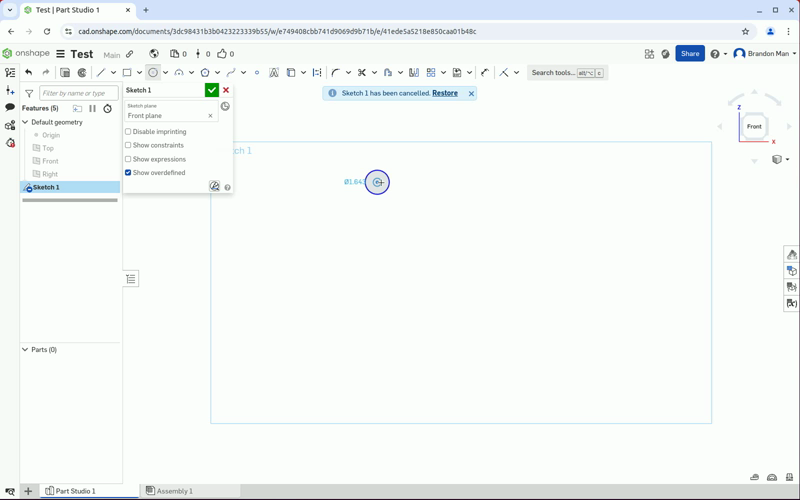
scroll(6)
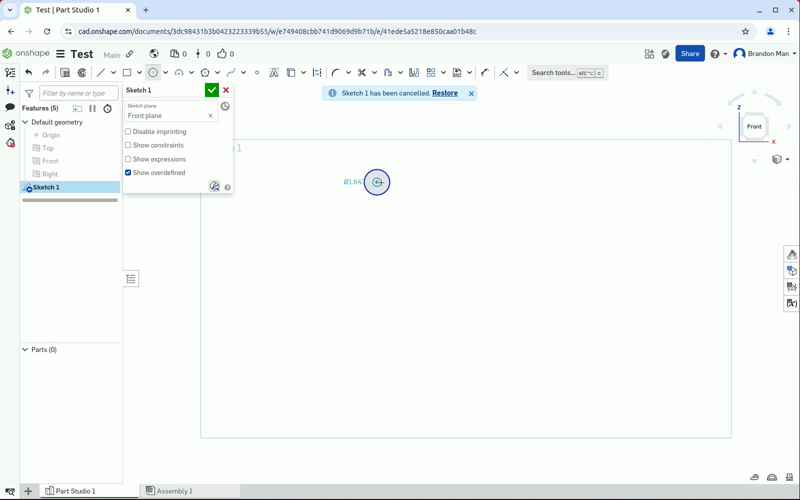
scroll(6)
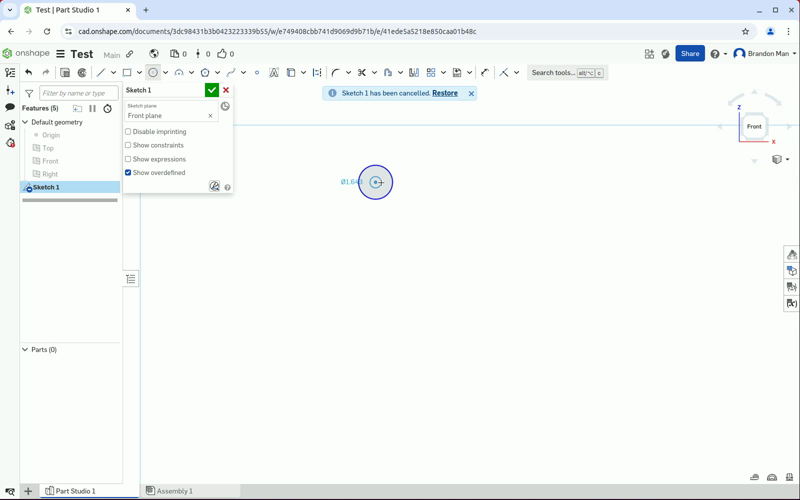
scroll(6)
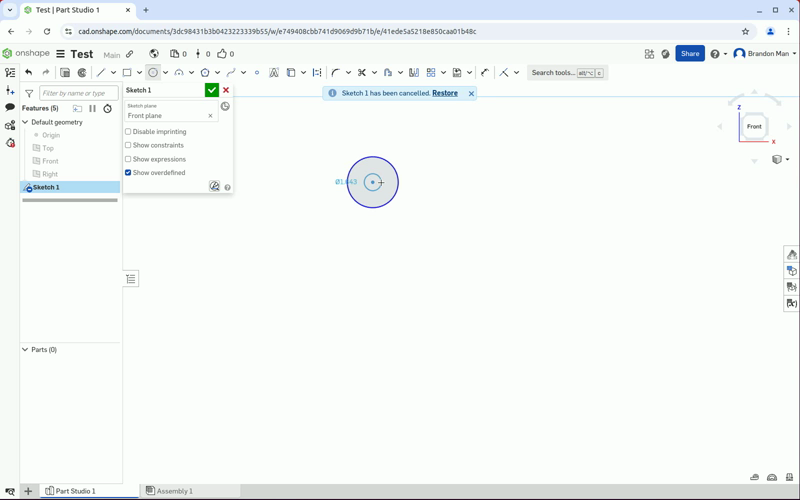
scroll(6)
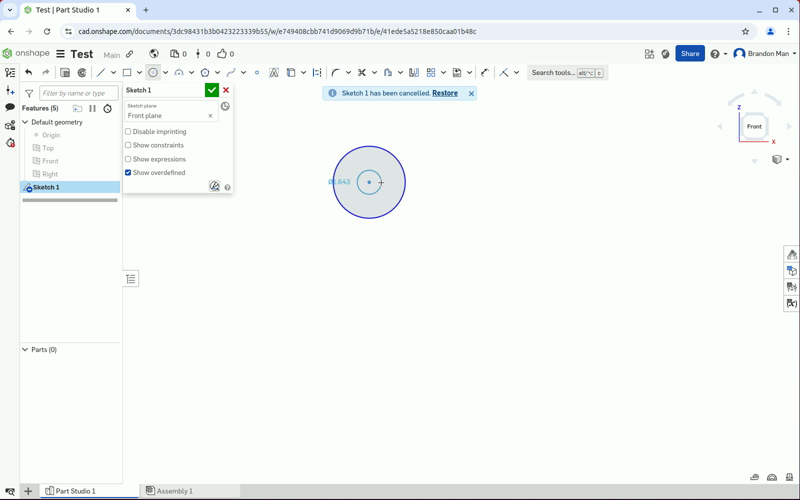
scroll(6)
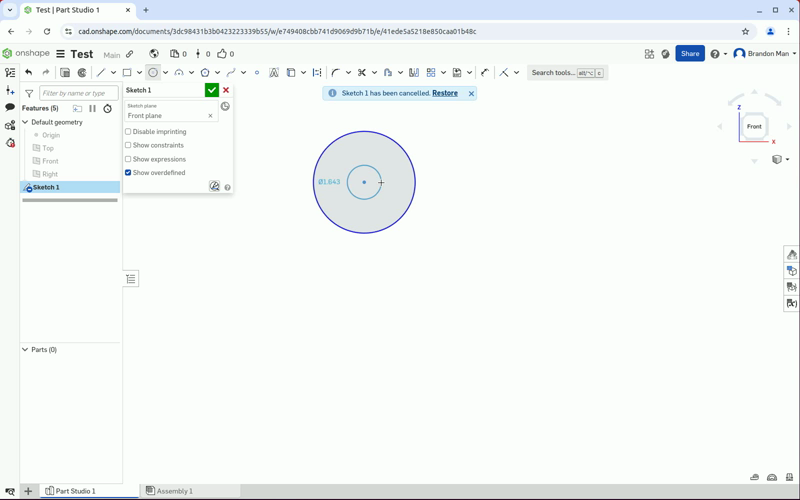
scroll(6)
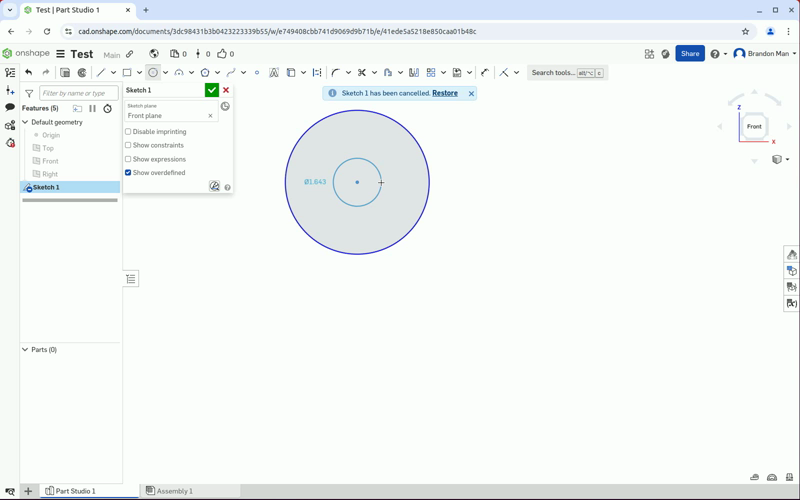
scroll(6)
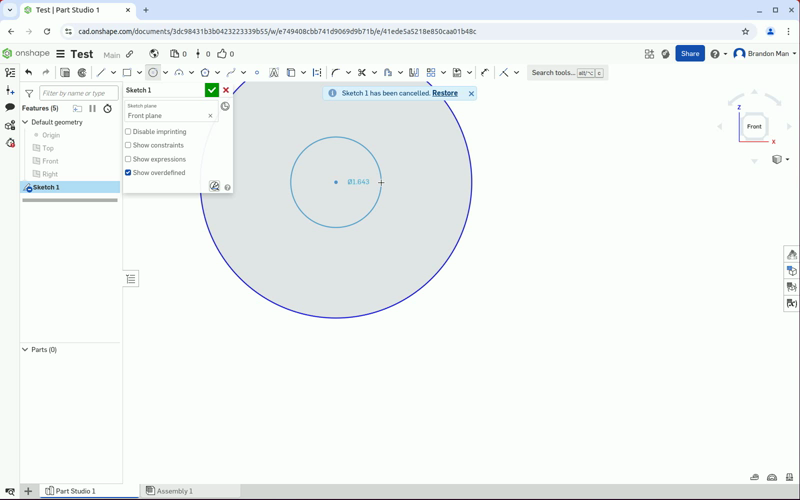
click(381, 182)
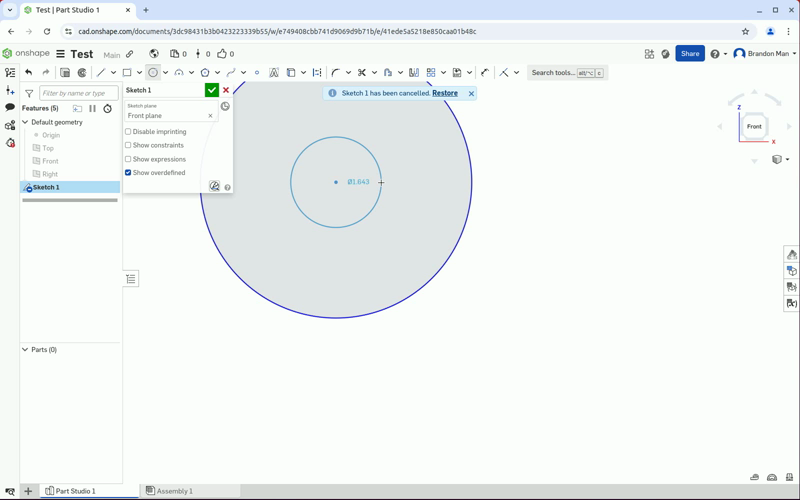
scroll(-6)
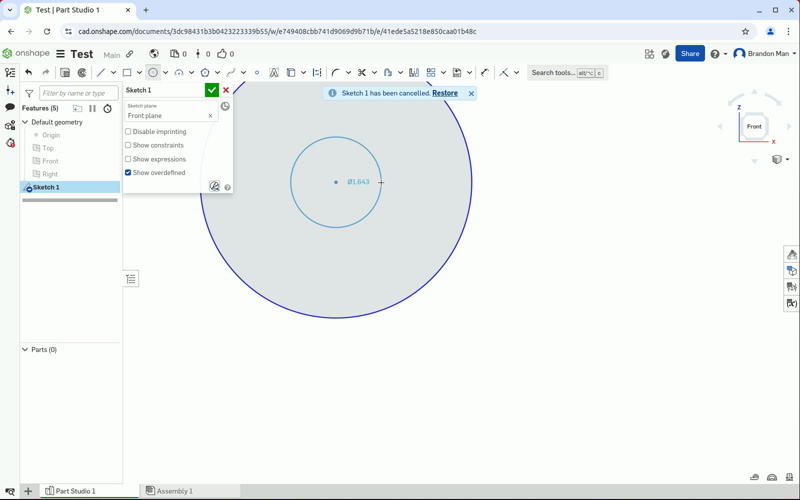
scroll(-6)
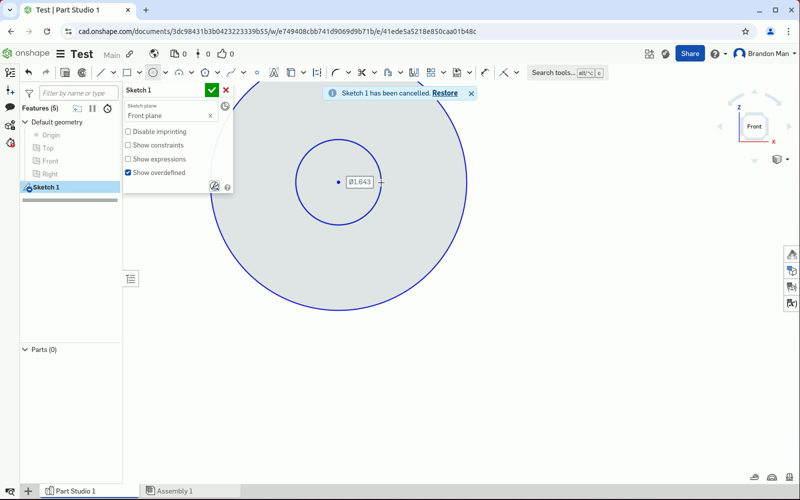
scroll(-6)
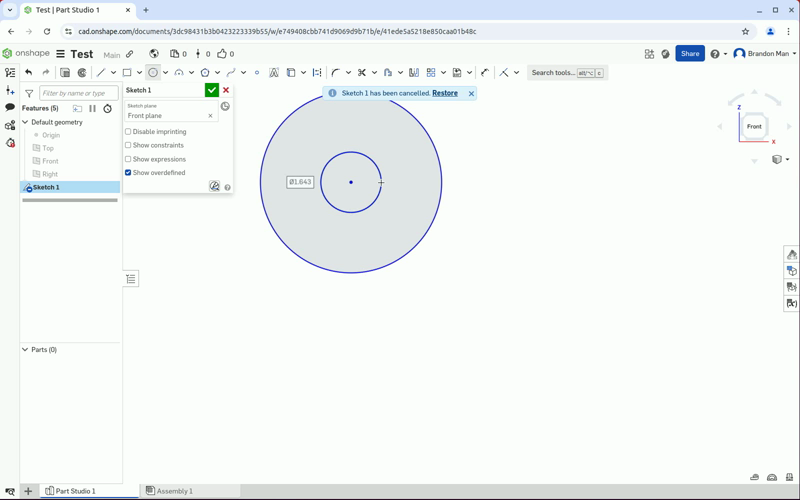
scroll(-6)
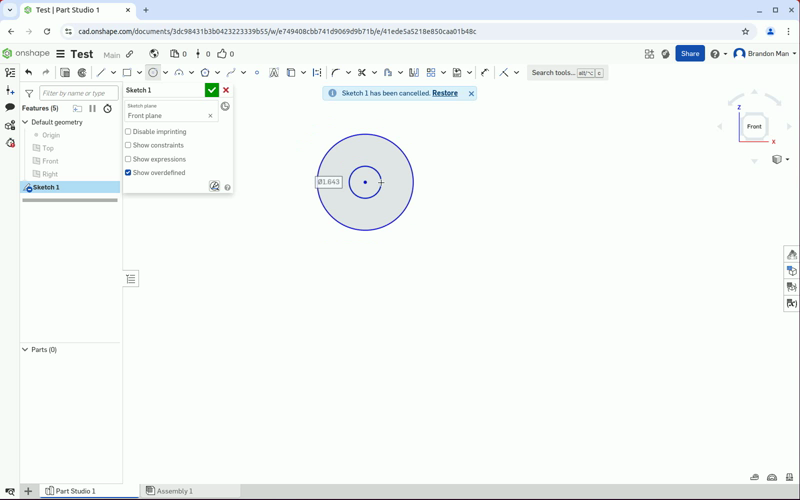
scroll(-6)
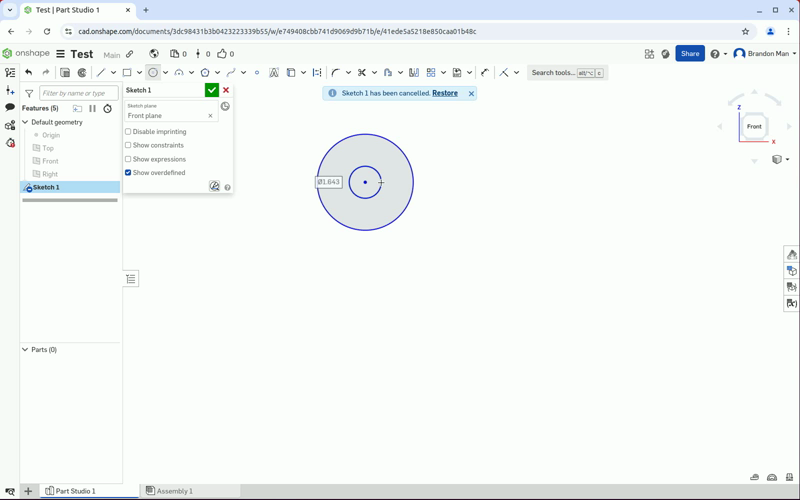
scroll(-6)
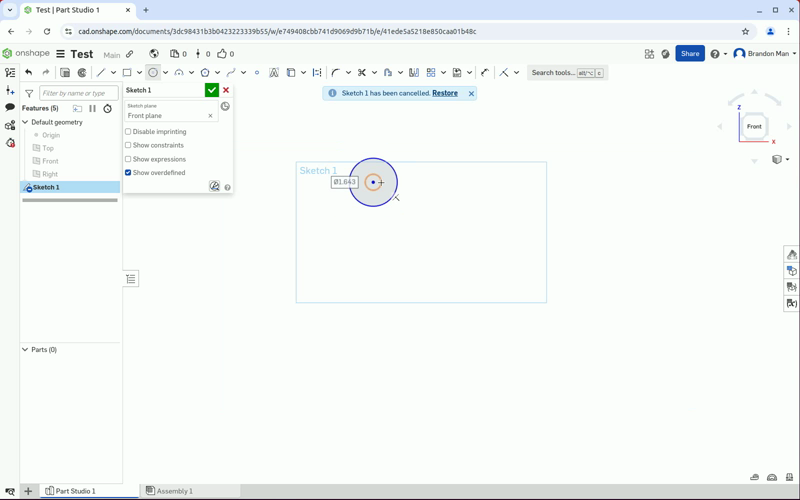
scroll(-6)
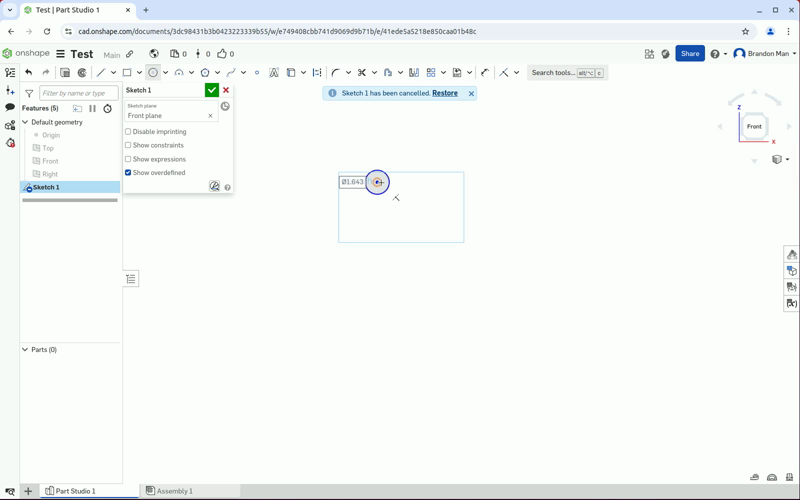
key(esc)
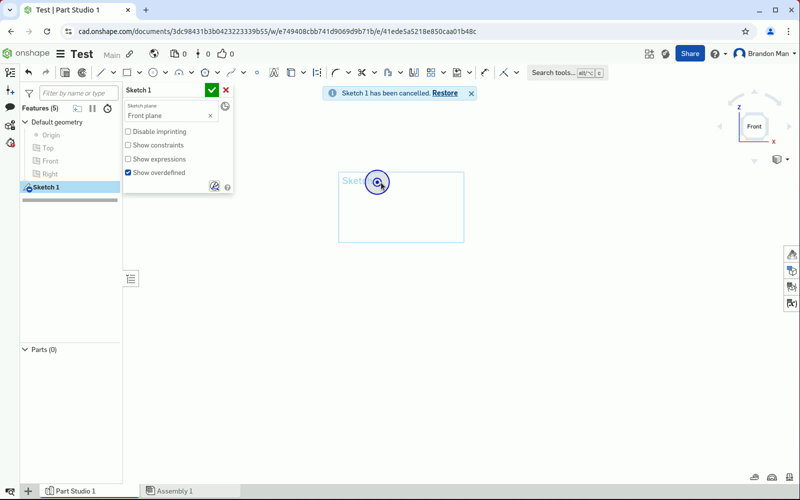
mouse_move(382, 181)
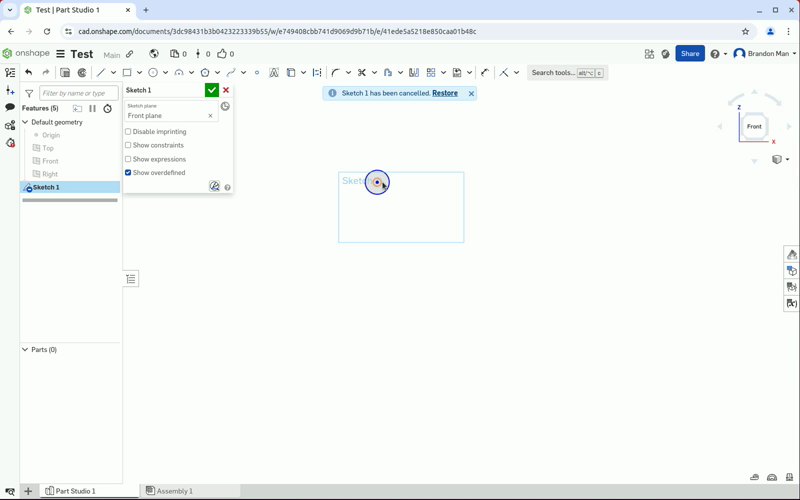
scroll(6)
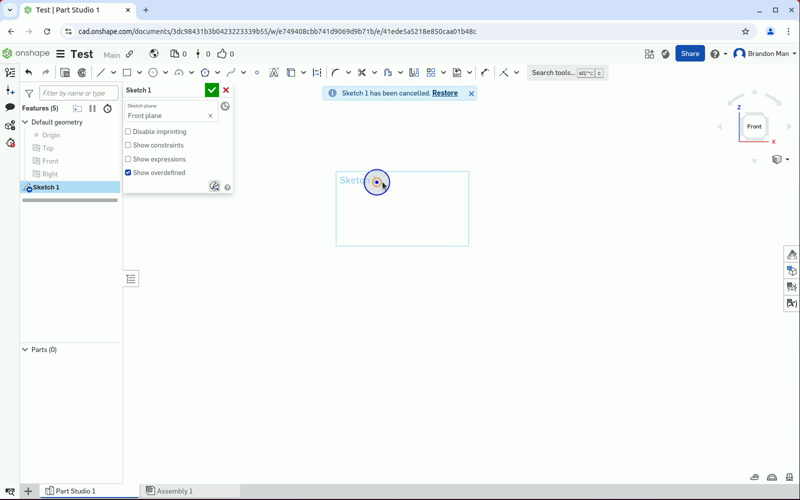
scroll(6)
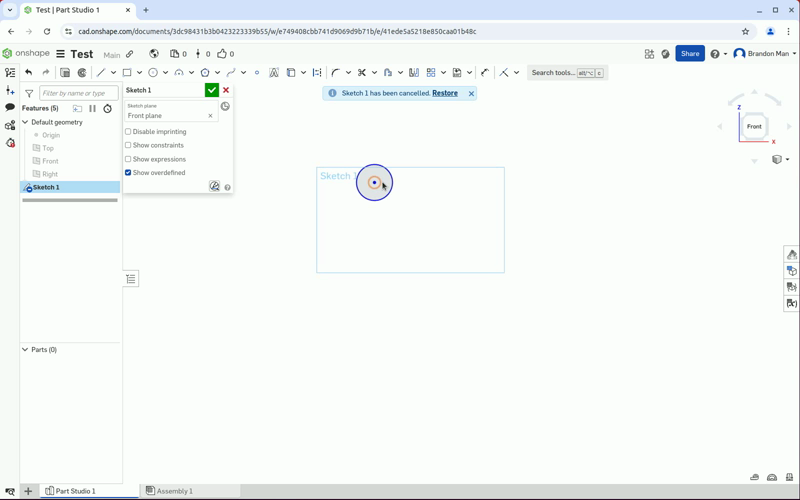
scroll(6)
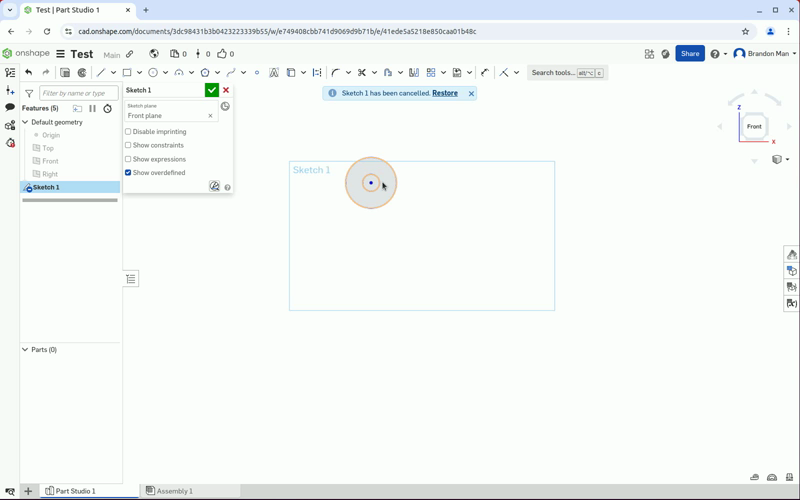
scroll(6)
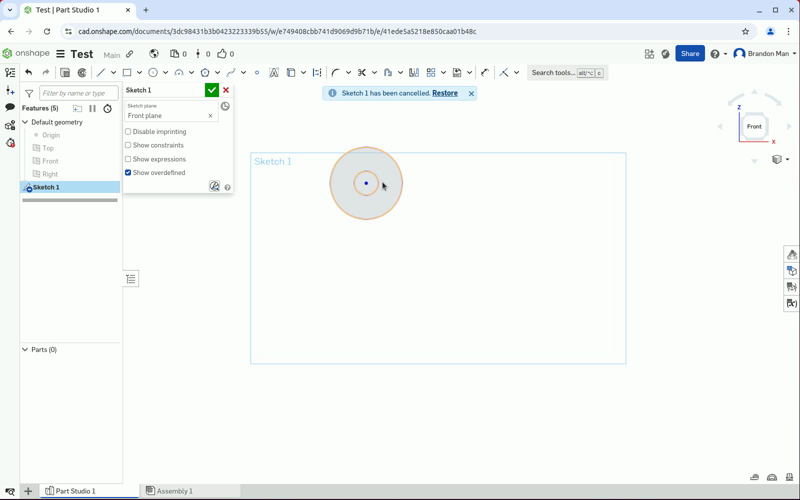
scroll(6)
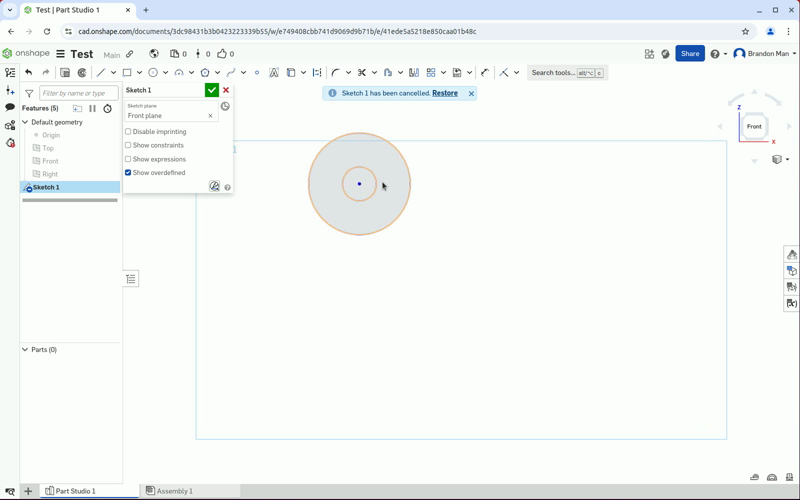
scroll(6)
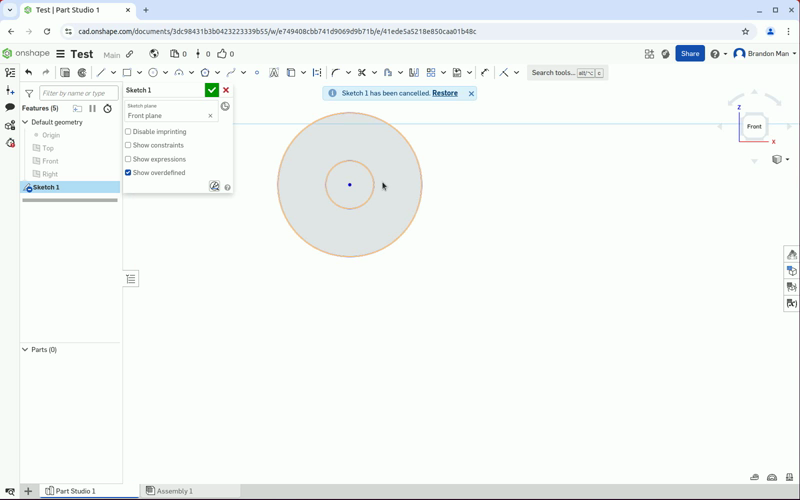
scroll(6)
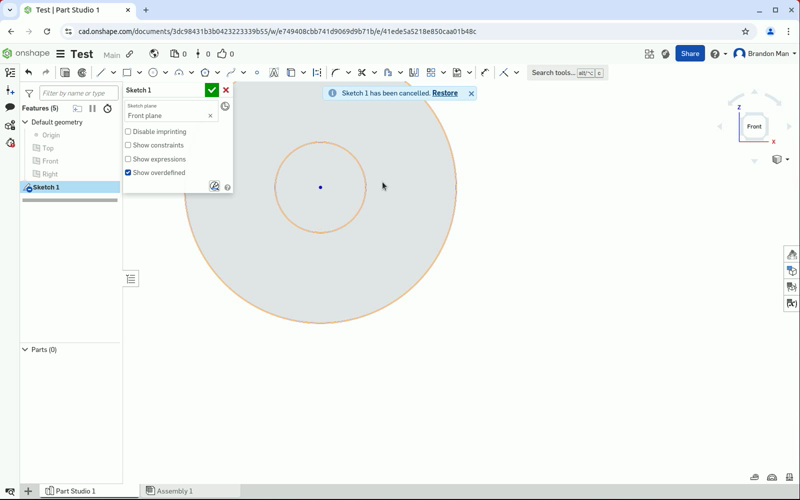
click(382, 181)
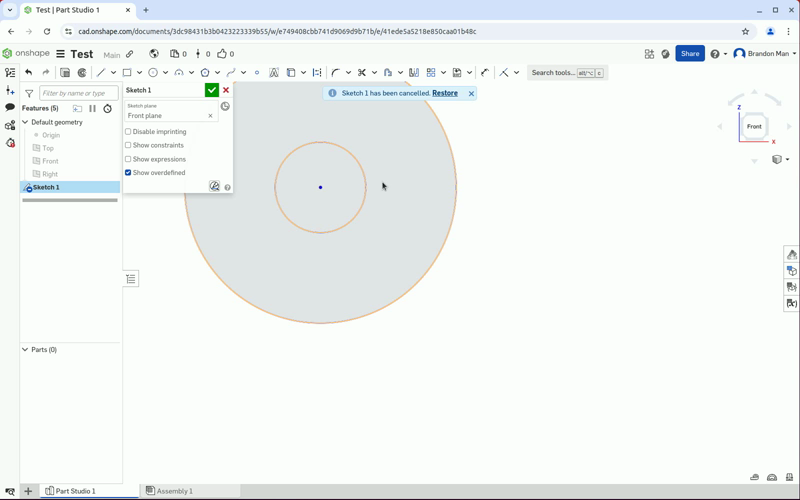
scroll(-6)
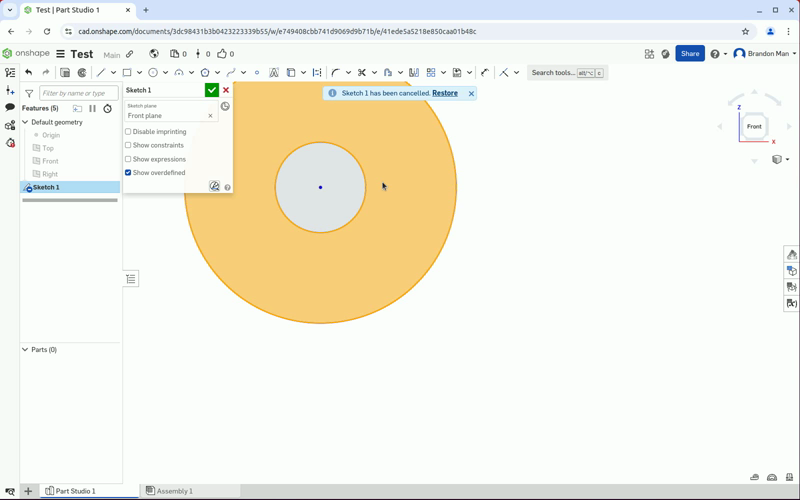
scroll(-6)
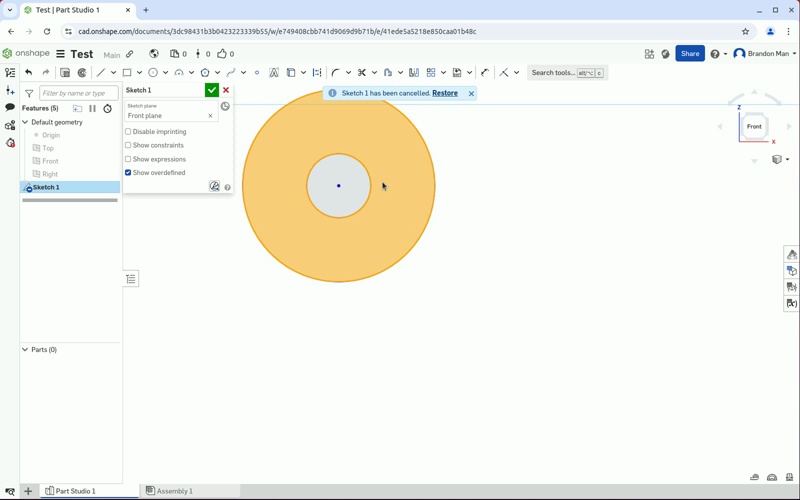
scroll(-6)
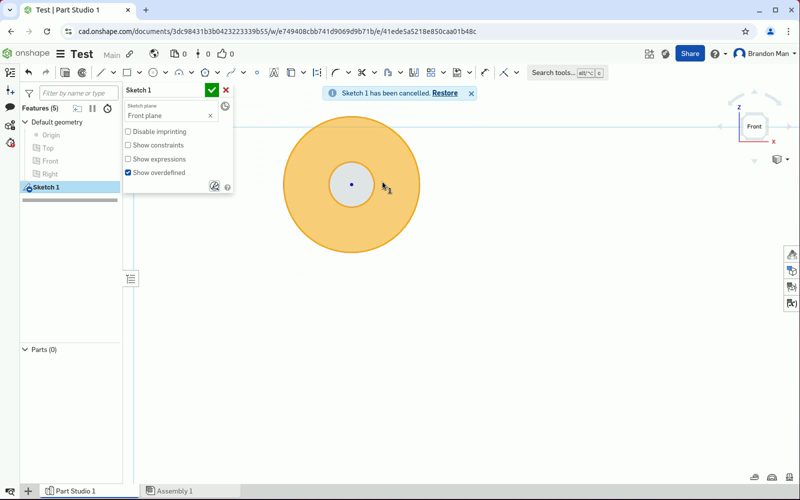
scroll(-6)
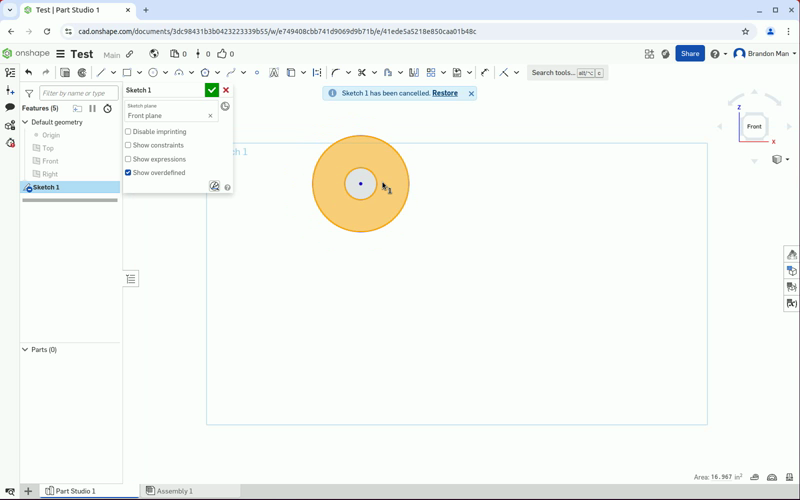
scroll(-6)
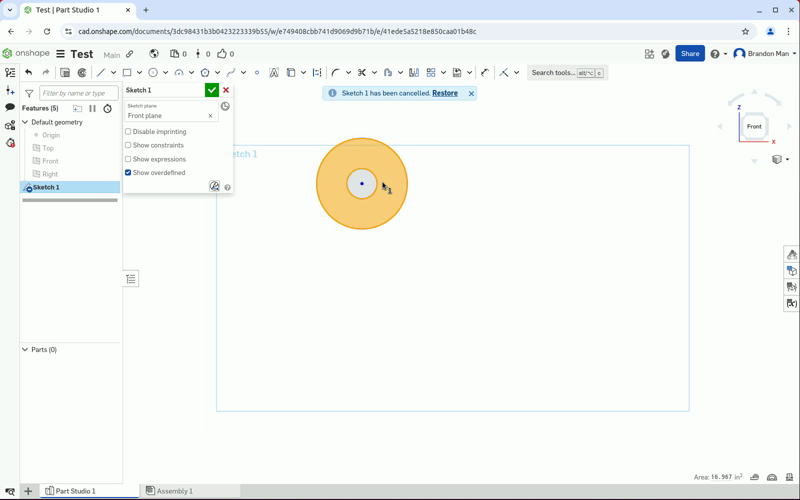
scroll(-6)
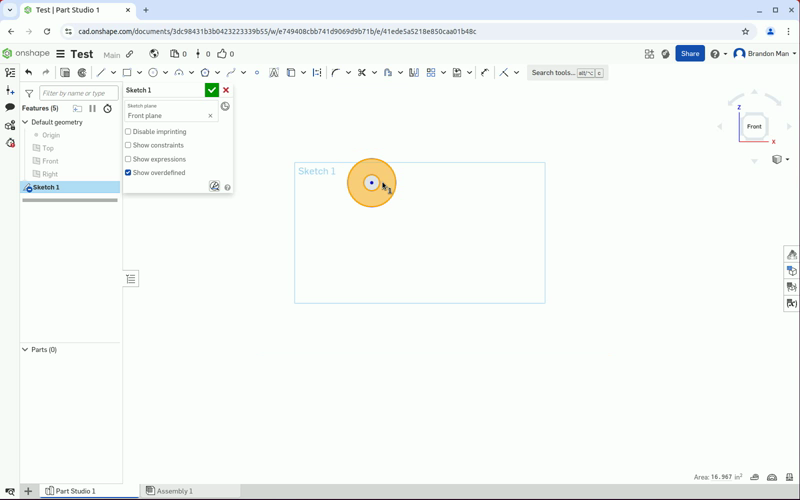
scroll(-6)
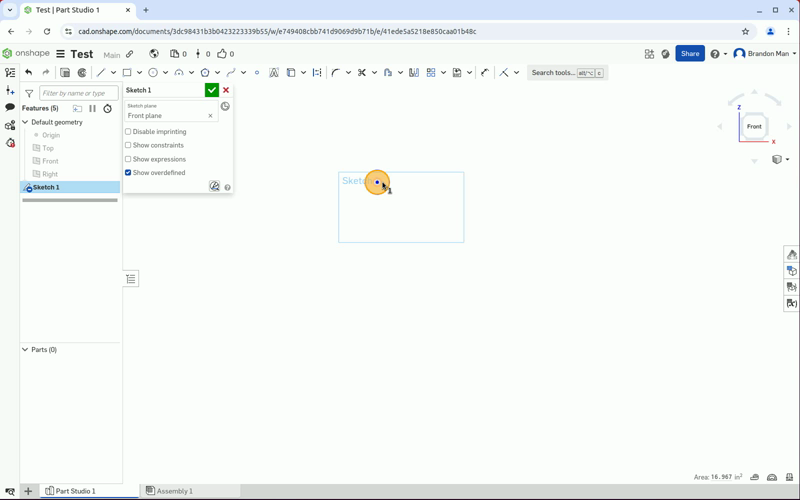
mouse_move(73, 352)
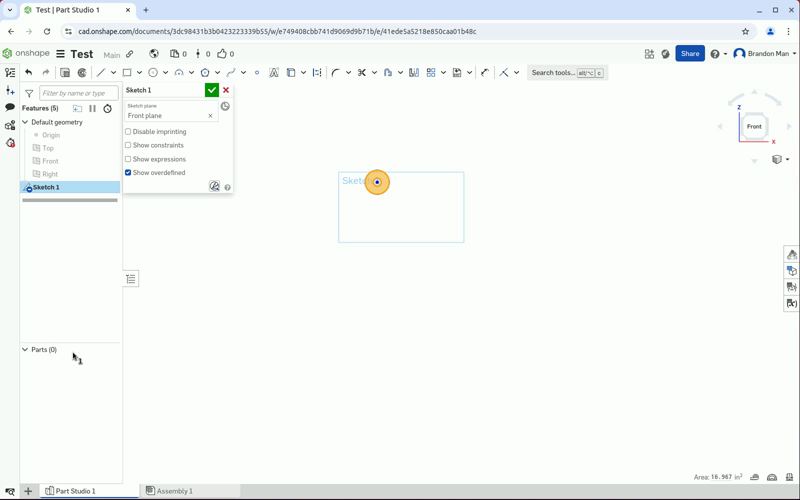
key(shift+y)
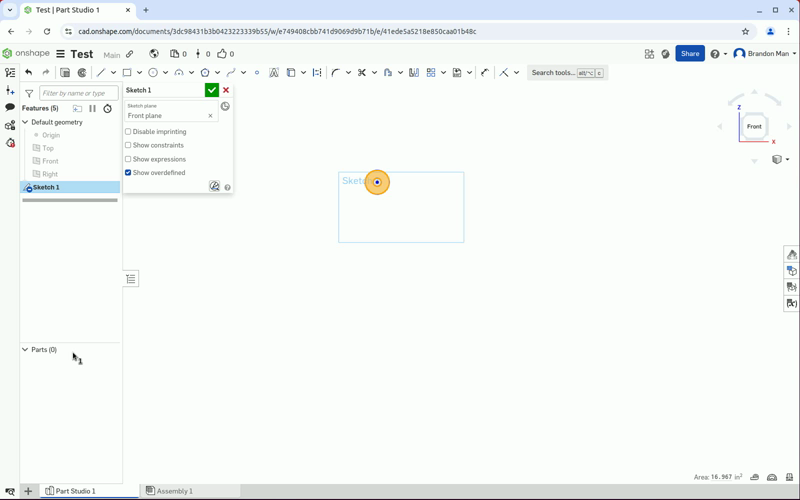
key(shift+e)
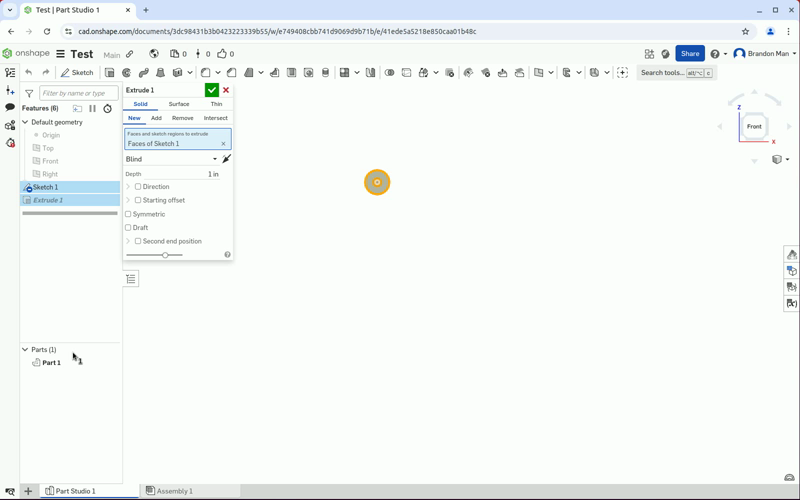
mouse_move(143, 106)
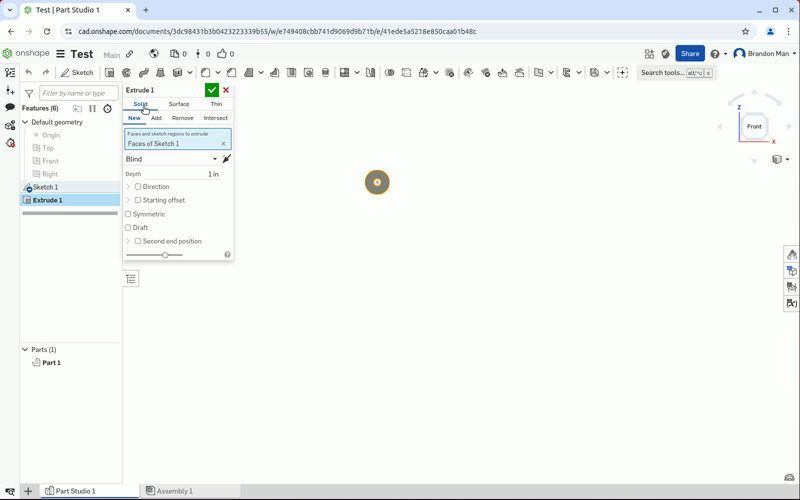
click(143, 106)
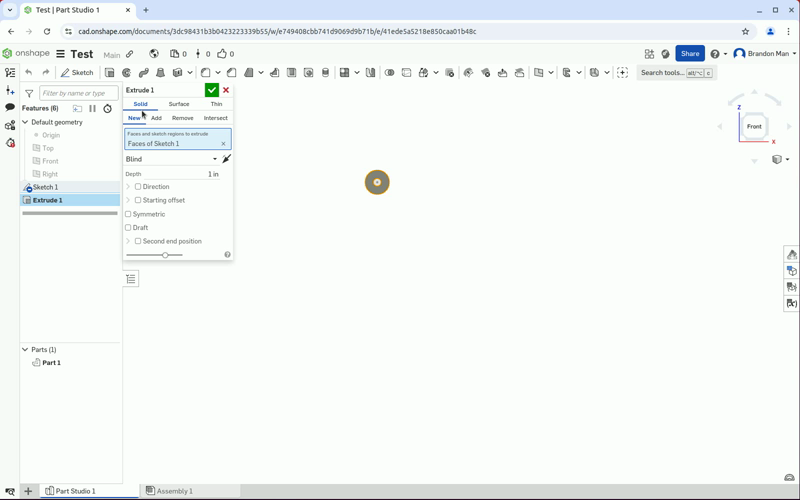
mouse_move(137, 120)
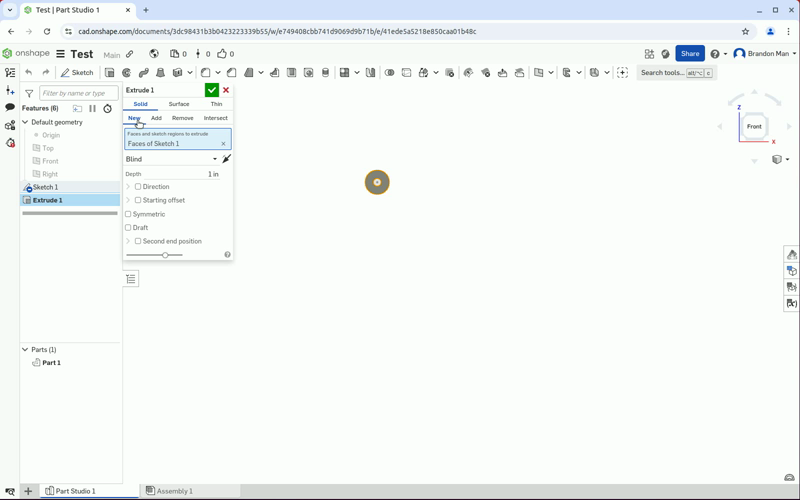
click(137, 120)
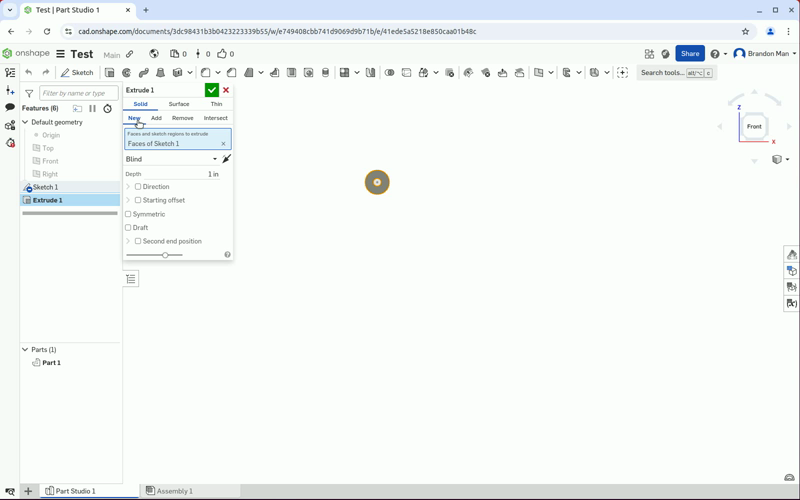
key(tab, 4)
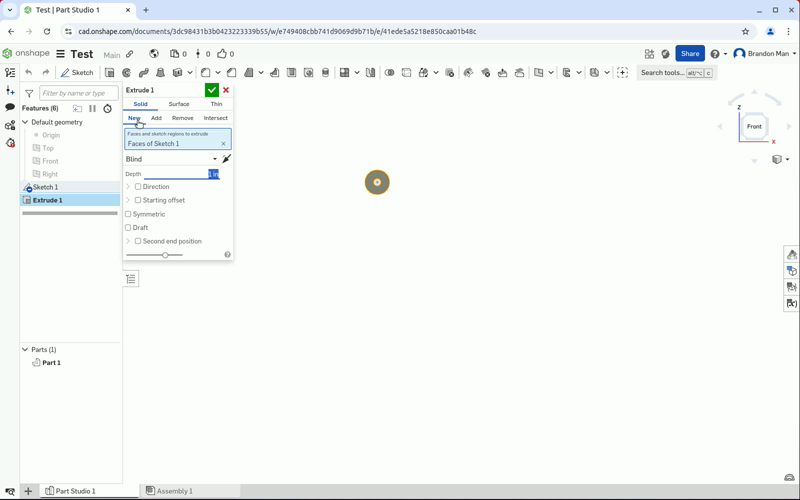
text(0.722)
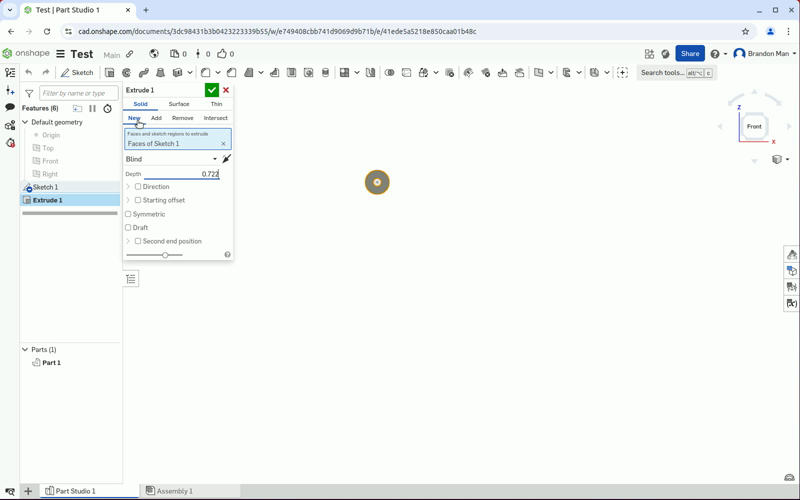
key(enter)
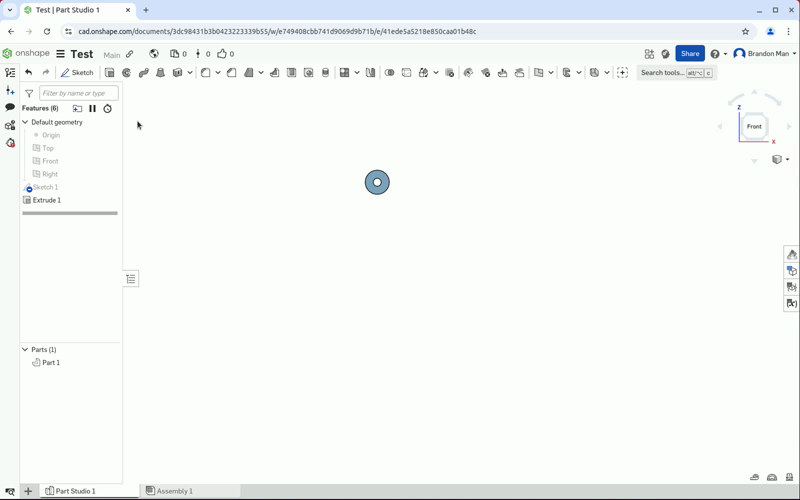
key(shift+h)
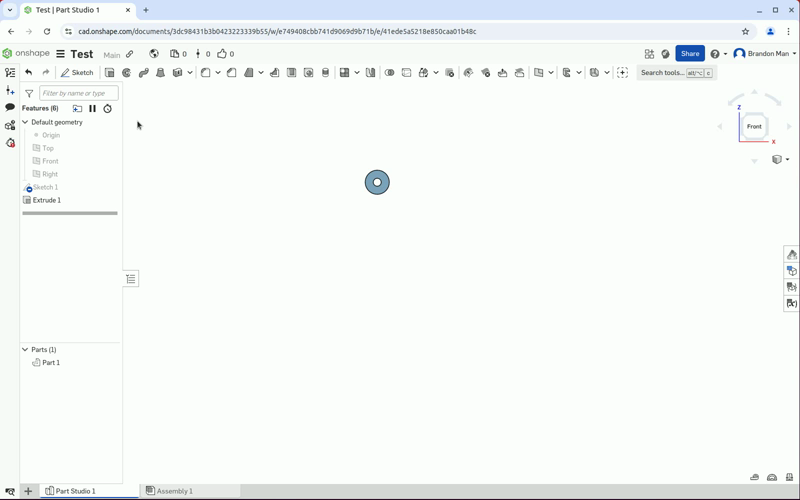
key(shift+h)
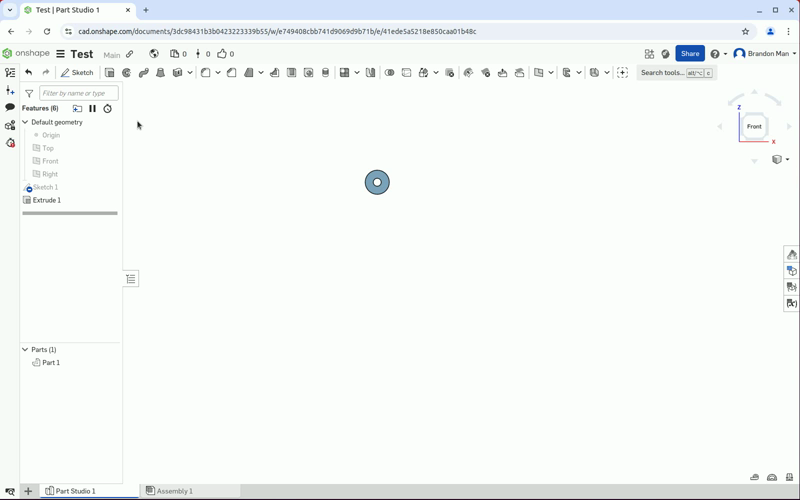
mouse_move(73, 189)
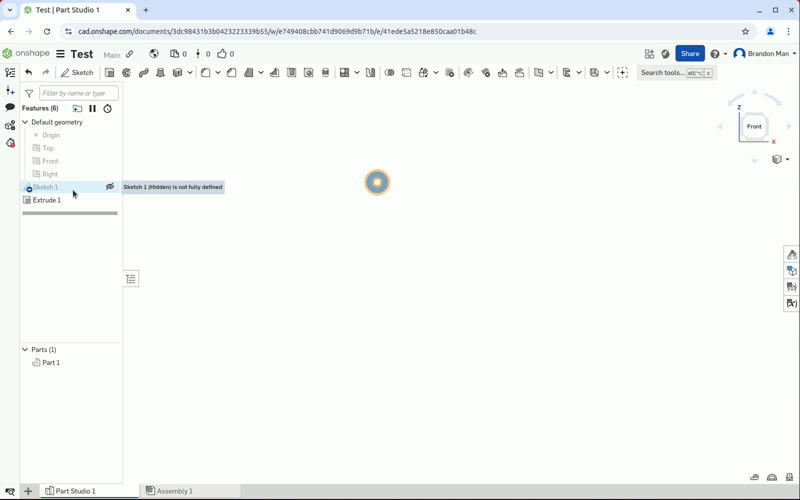
click(73, 189)
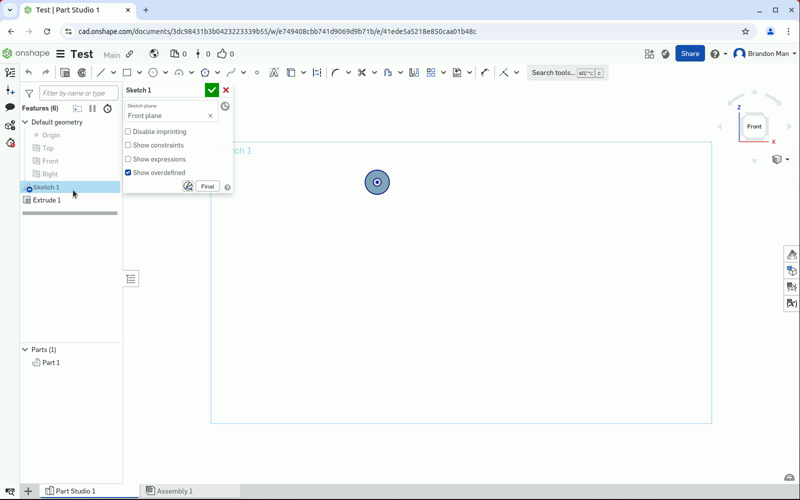
mouse_move(229, 92)
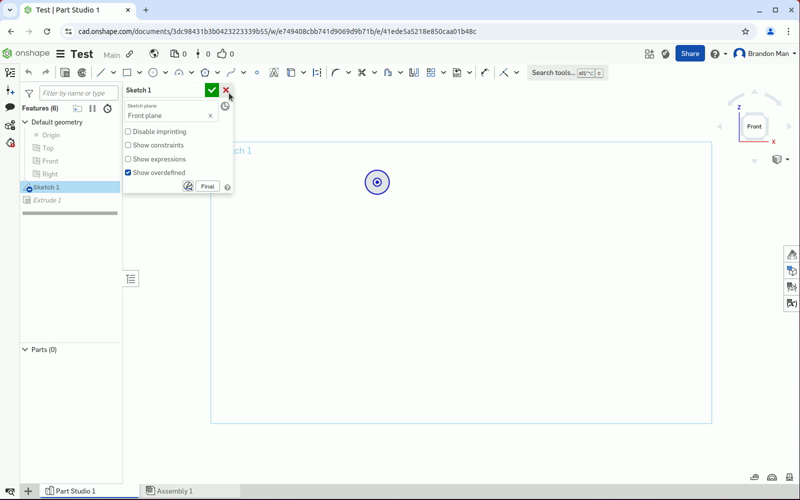
click(229, 92)
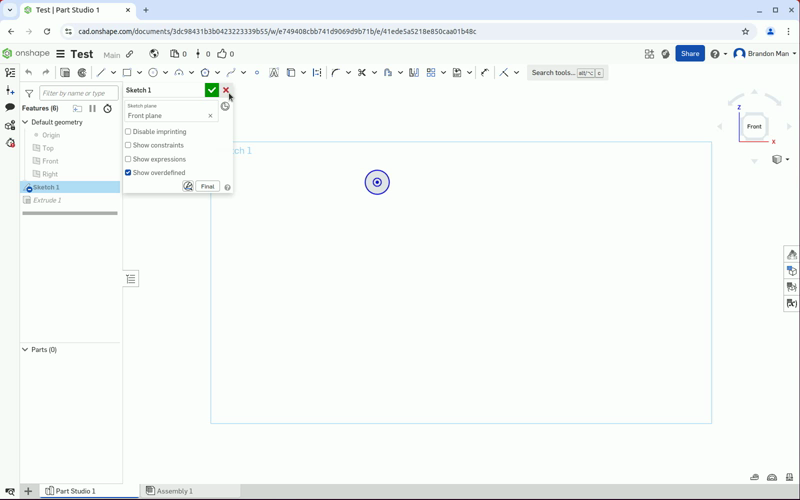
key(shift+s)
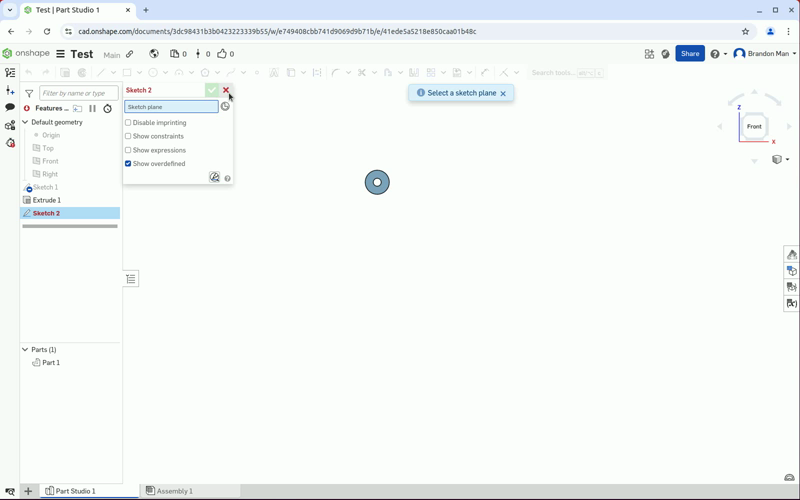
mouse_move(73, 163)
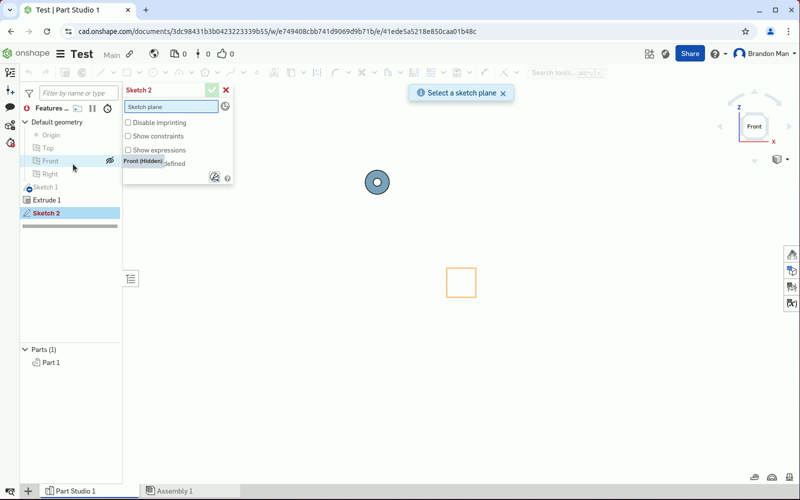
click(73, 163)
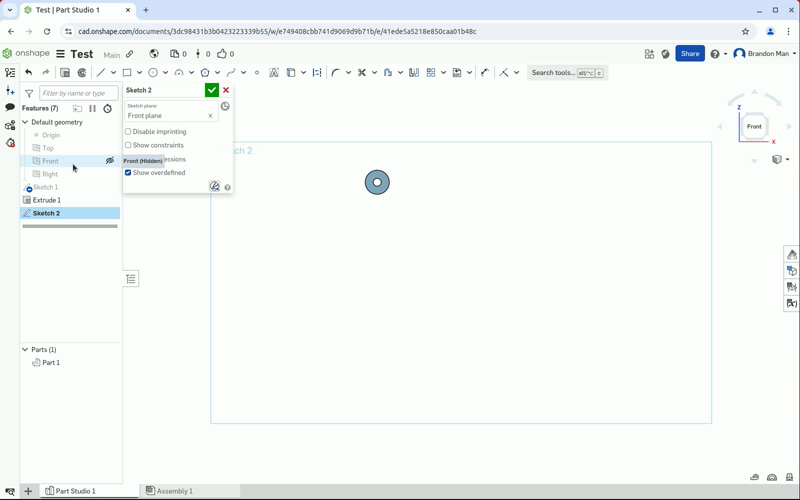
mouse_move(73, 352)
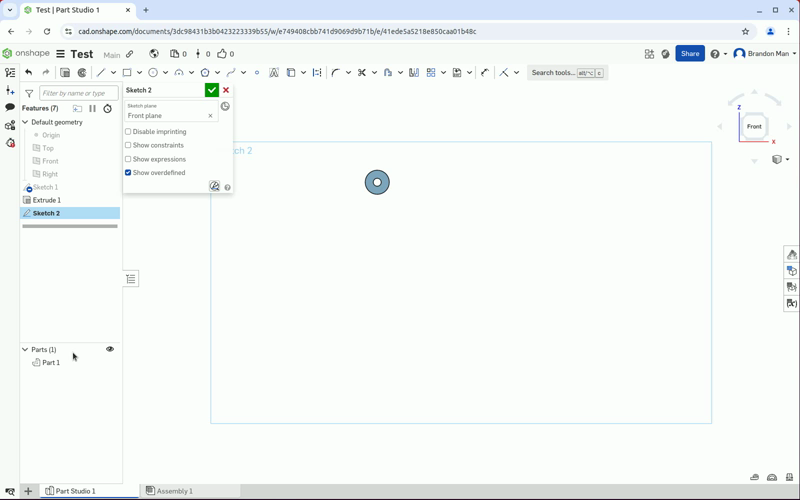
key(y)
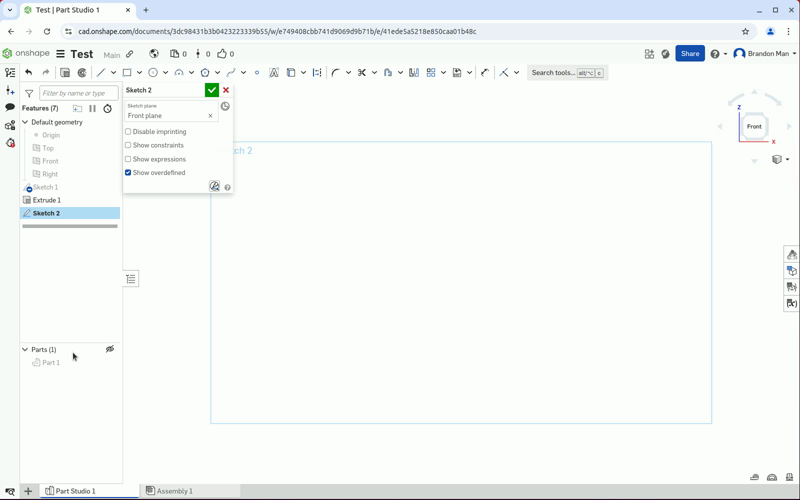
key(a)
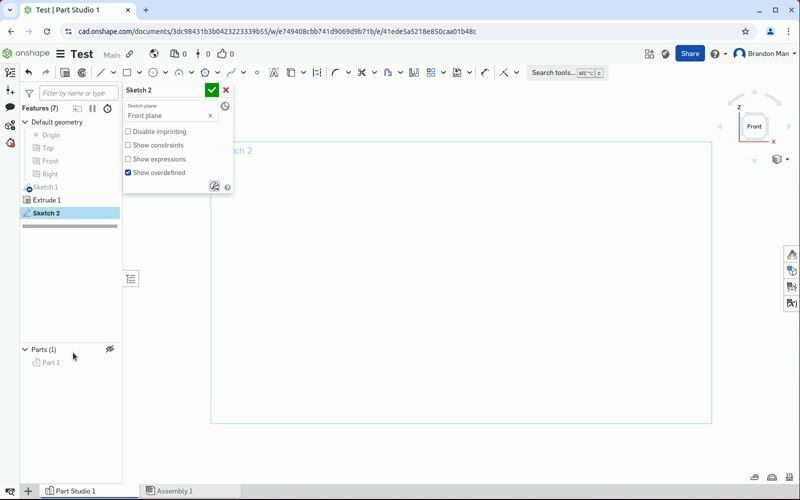
key_down(shift)
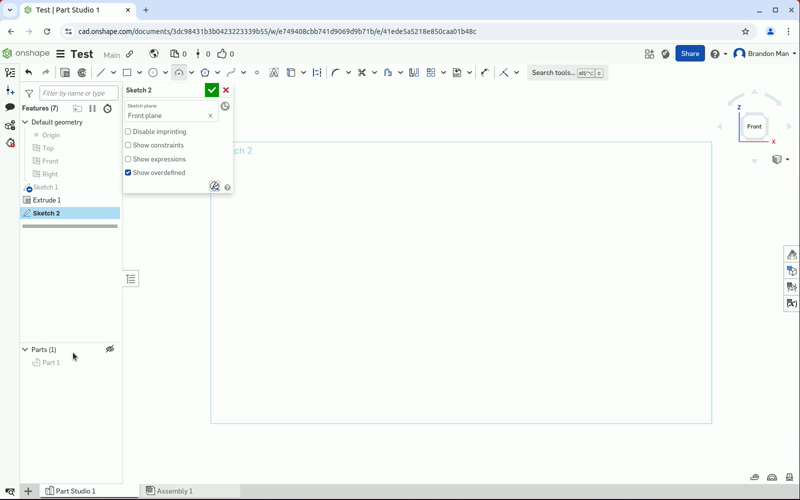
mouse_move(356, 243)
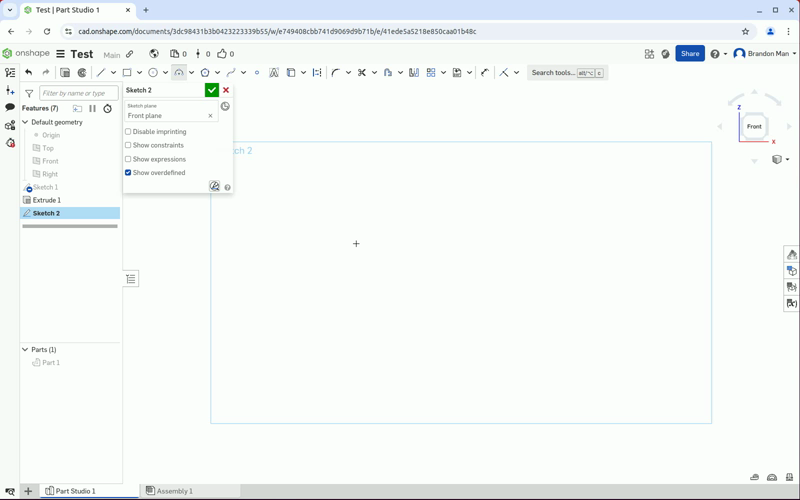
click(356, 243)
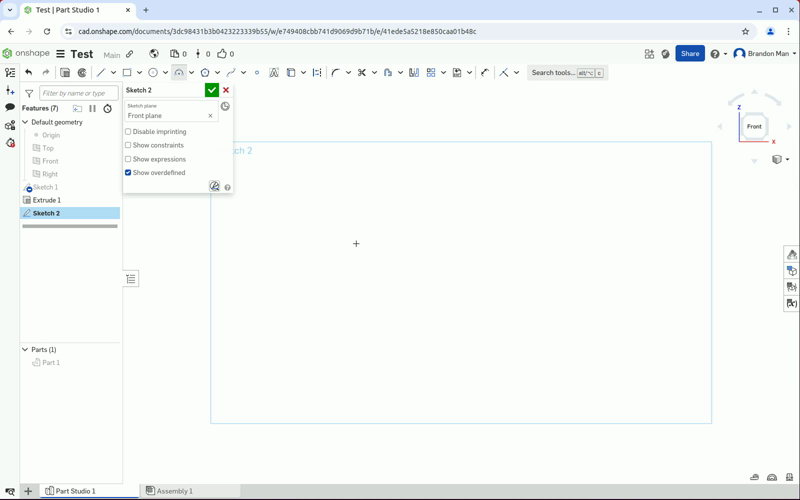
key_up(shift)
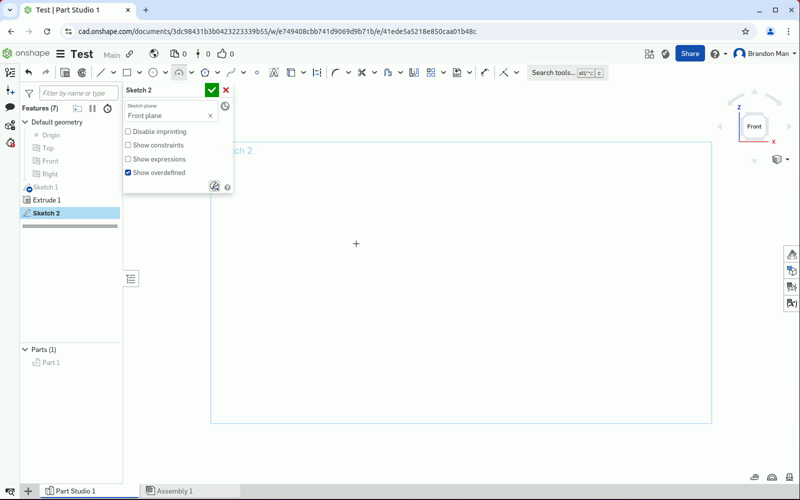
key_down(shift)
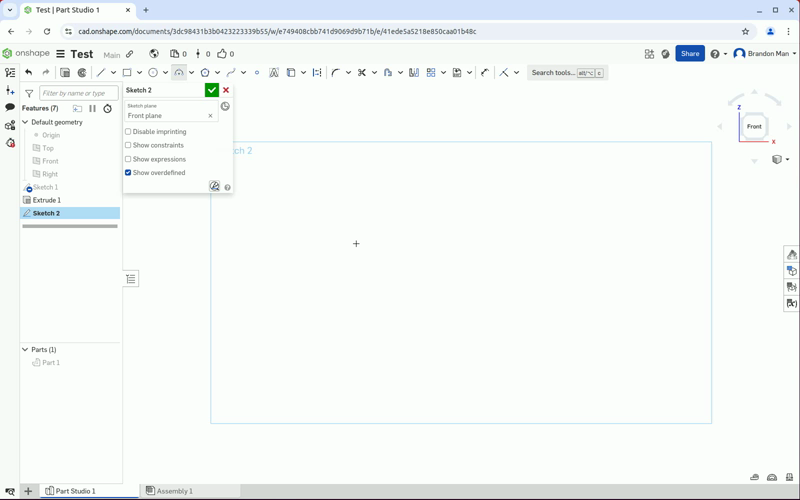
mouse_move(395, 243)
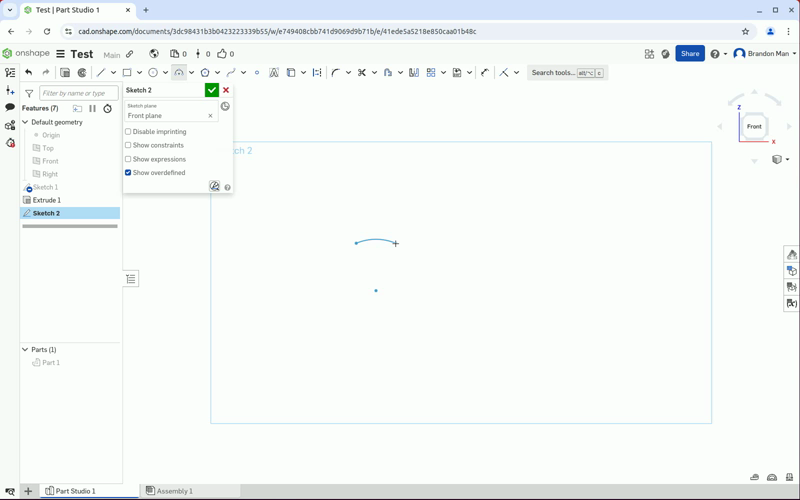
click(395, 243)
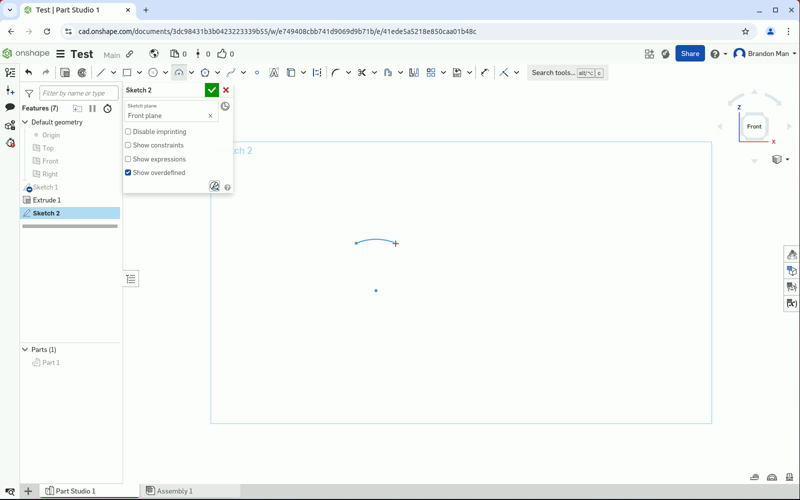
mouse_move(376, 225)
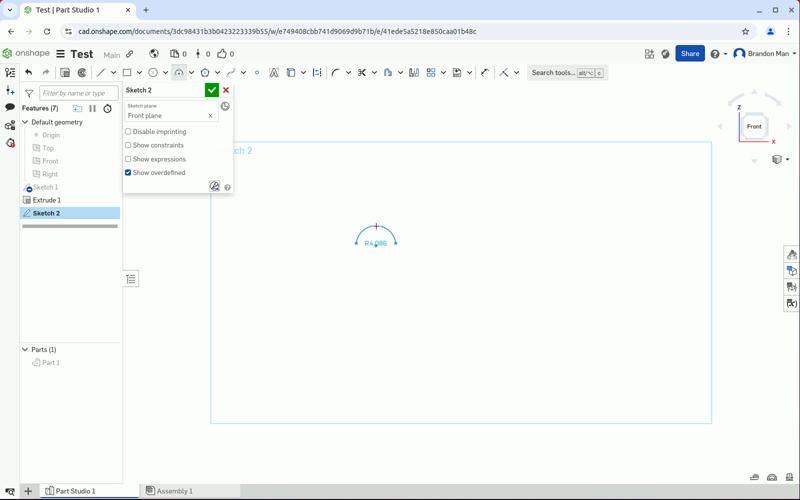
click(376, 225)
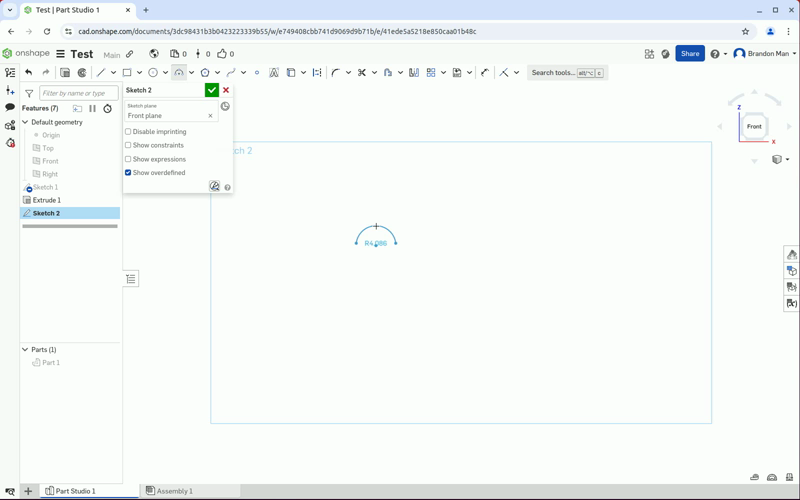
key_up(shift)
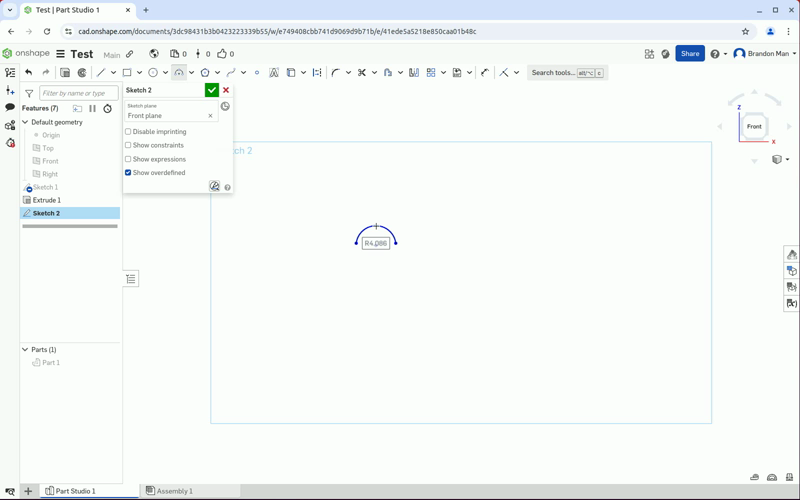
key(esc)
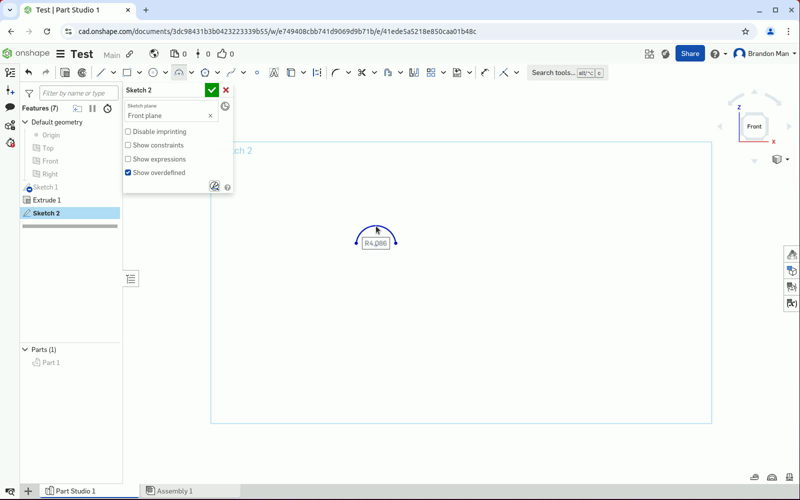
key(l)
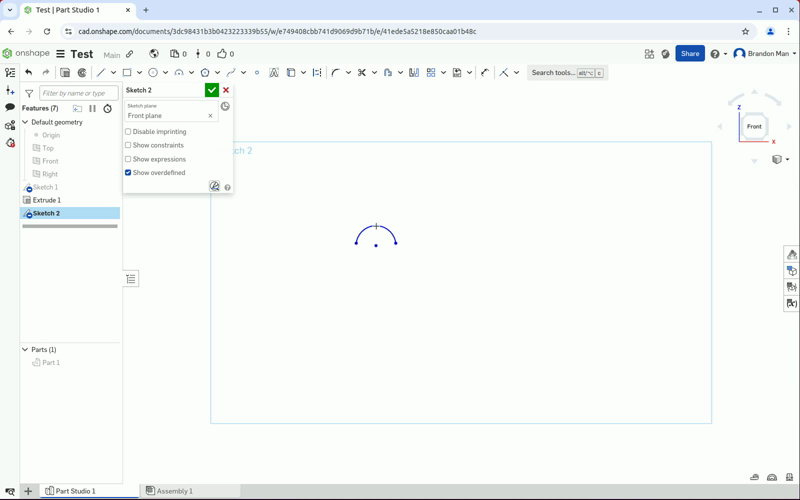
mouse_move(395, 243)
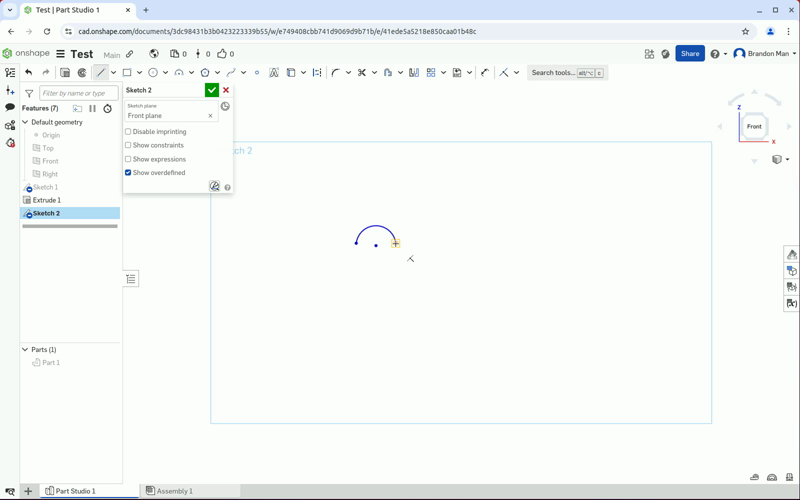
click(395, 243)
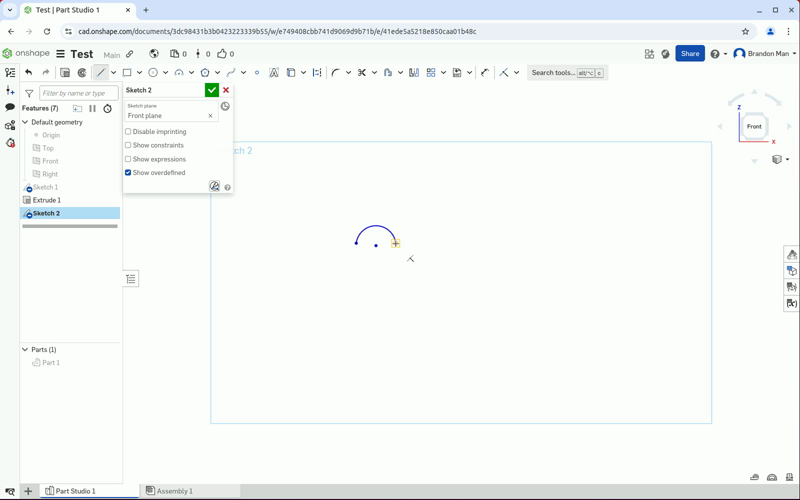
key_down(shift)
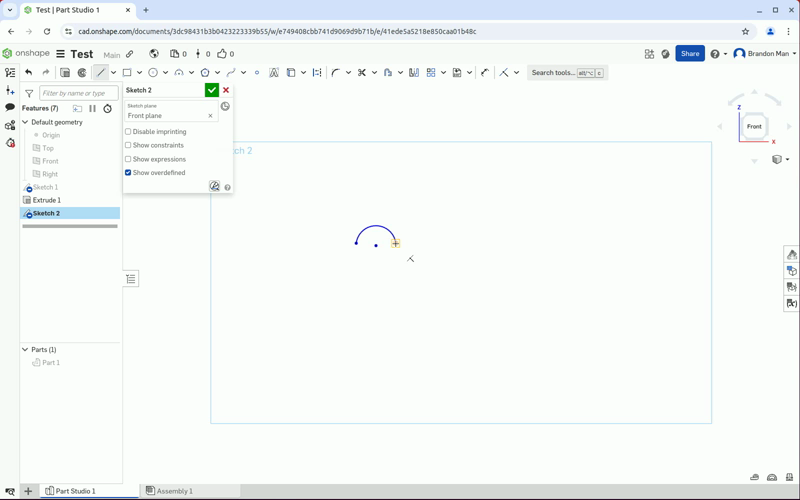
mouse_move(388, 180)
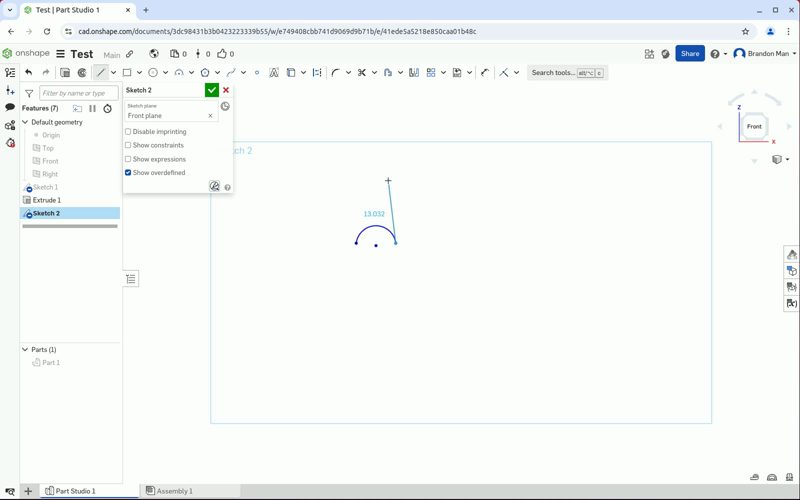
click(388, 180)
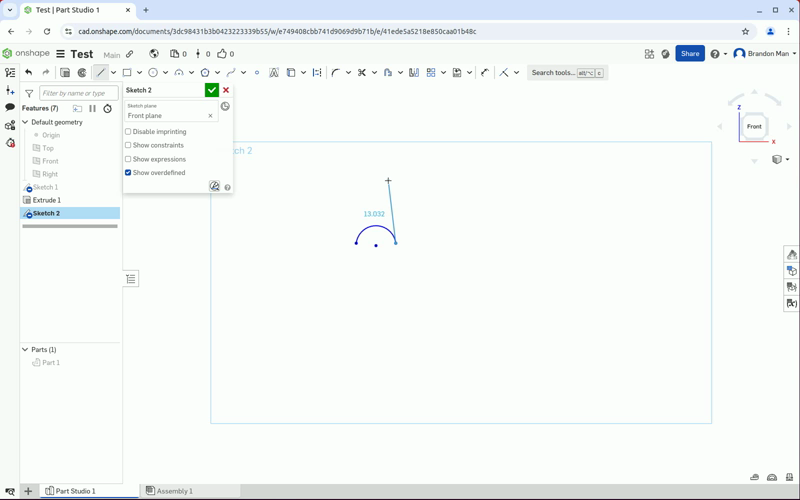
key_up(shift)
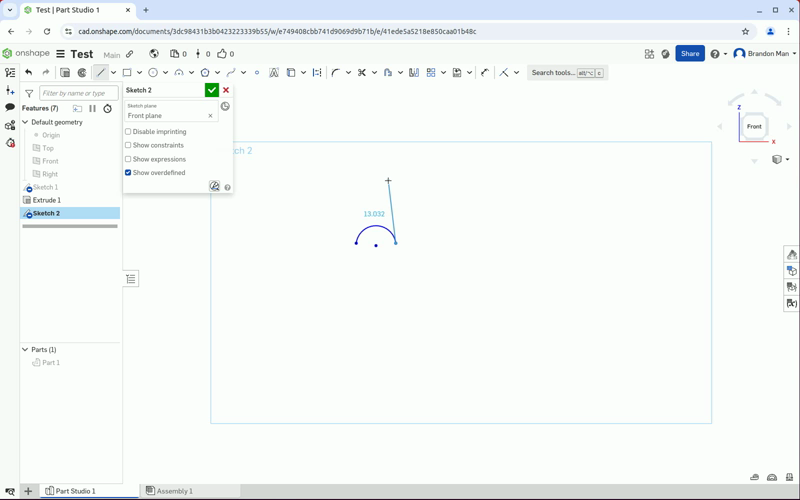
key(esc)
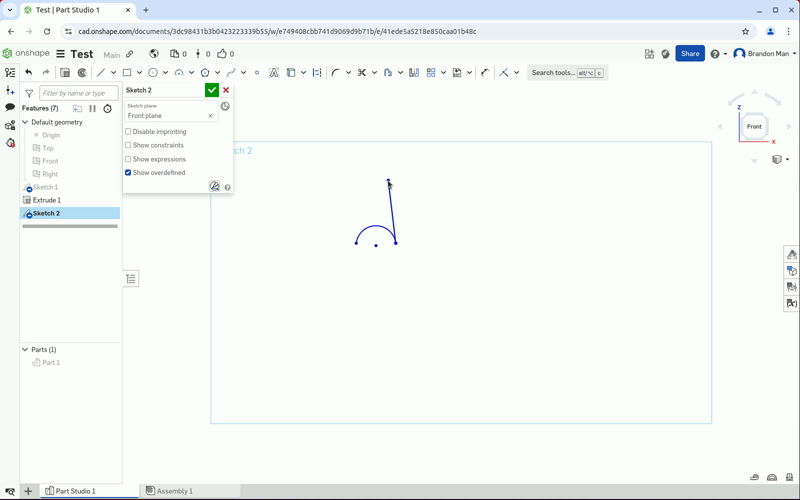
key(a)
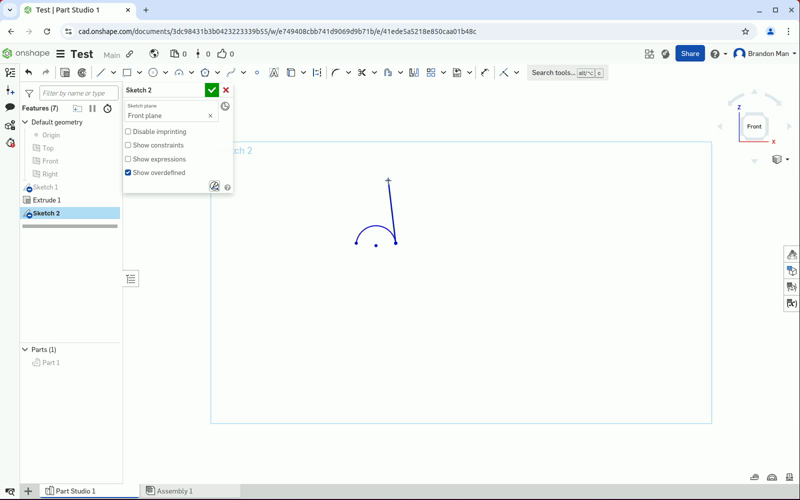
mouse_move(388, 180)
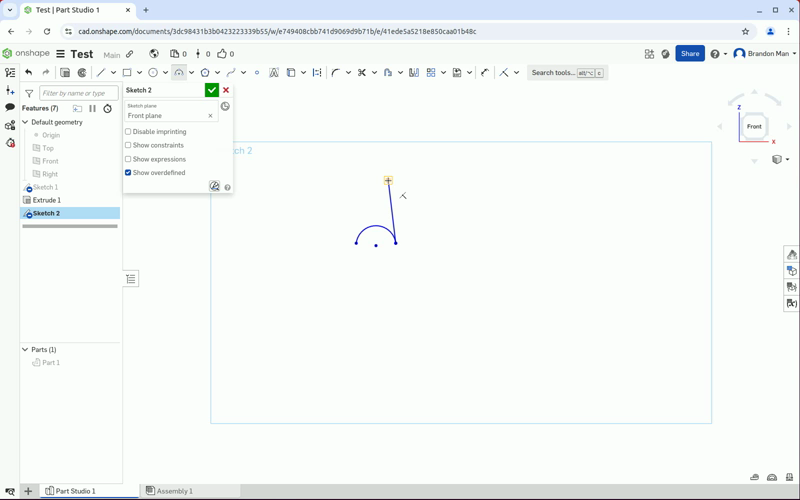
click(388, 180)
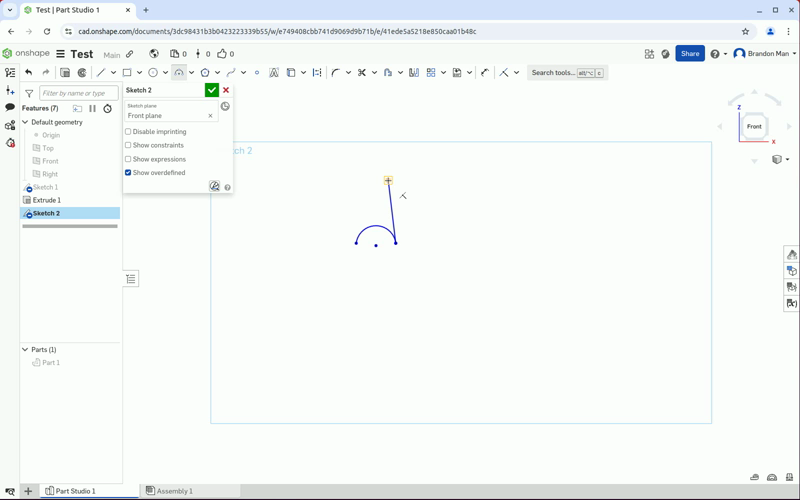
key_down(shift)
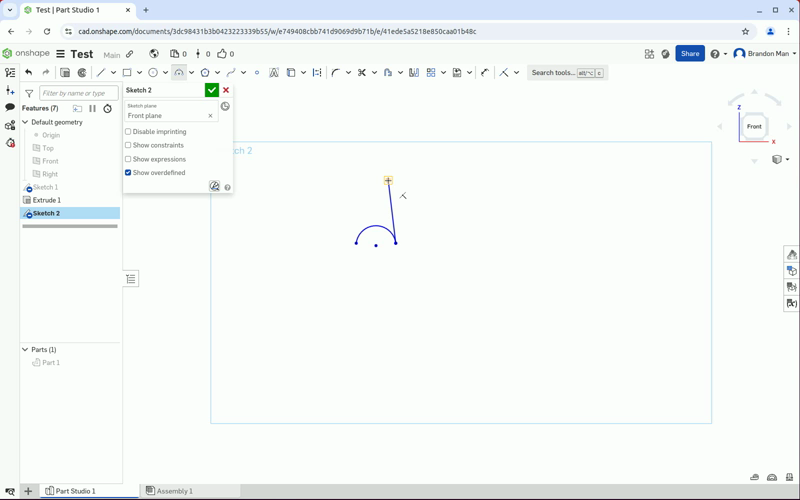
mouse_move(364, 180)
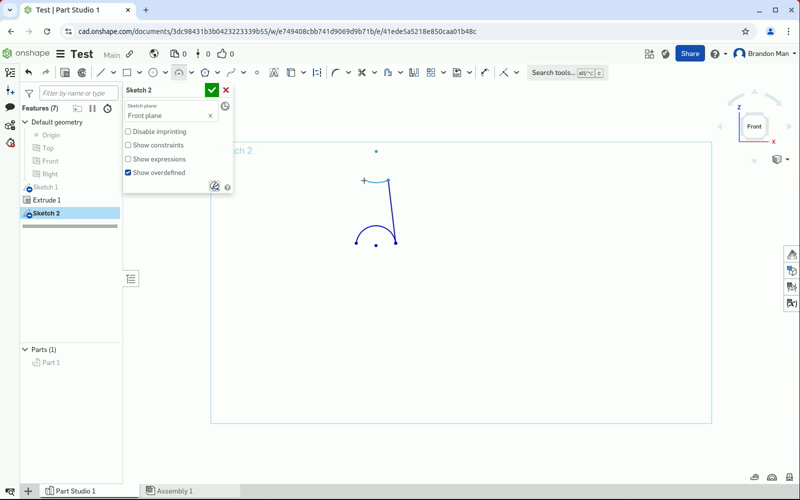
click(364, 180)
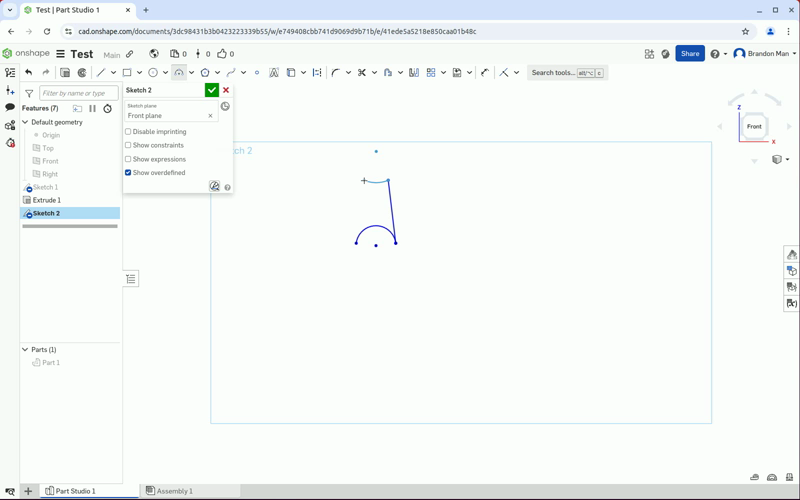
mouse_move(376, 193)
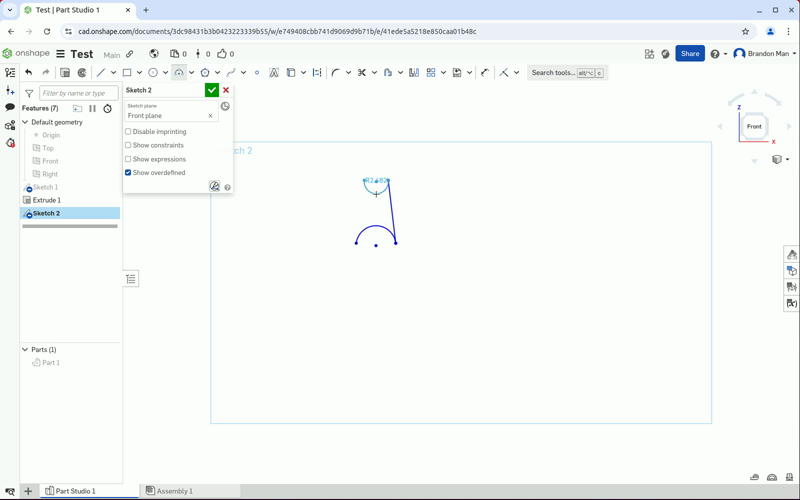
click(376, 193)
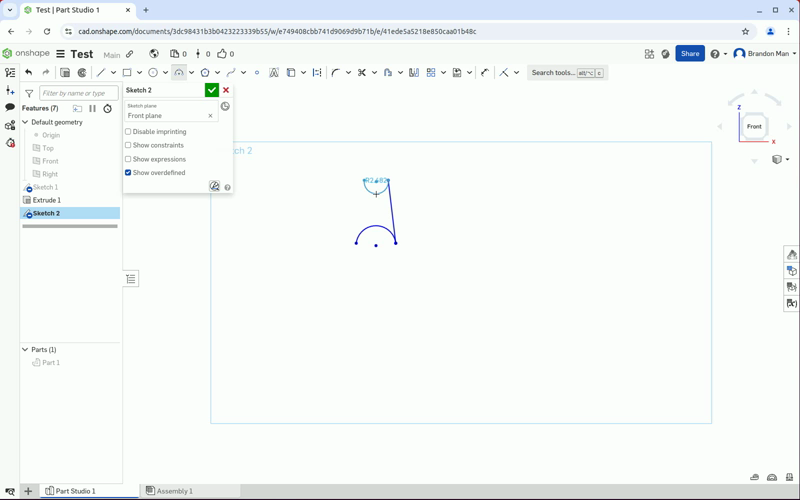
key_up(shift)
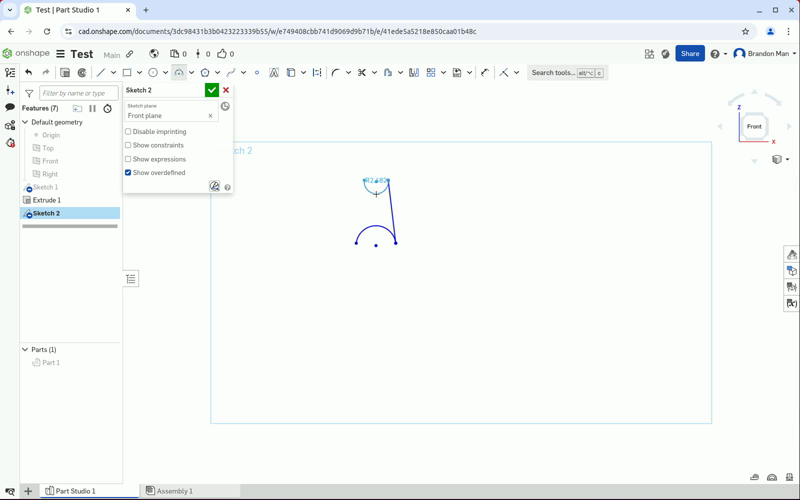
key(esc)
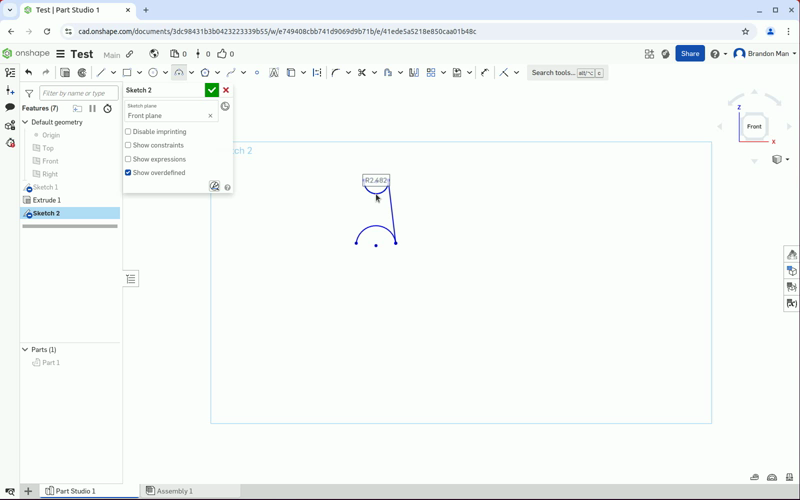
key(l)
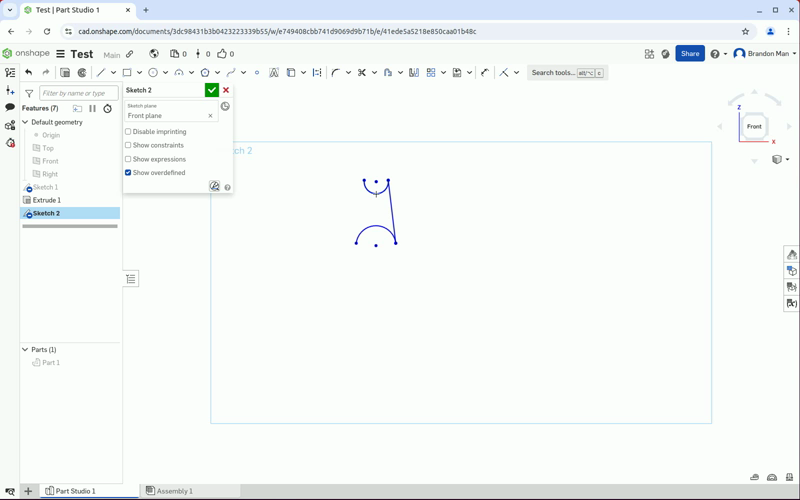
mouse_move(364, 180)
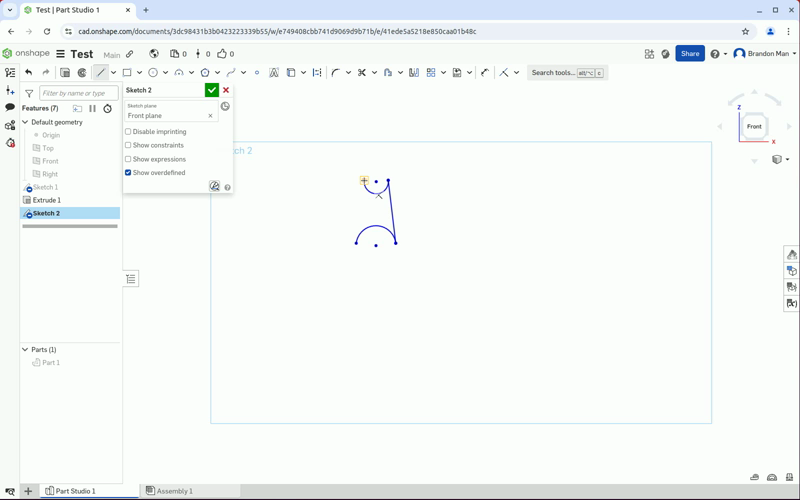
click(364, 180)
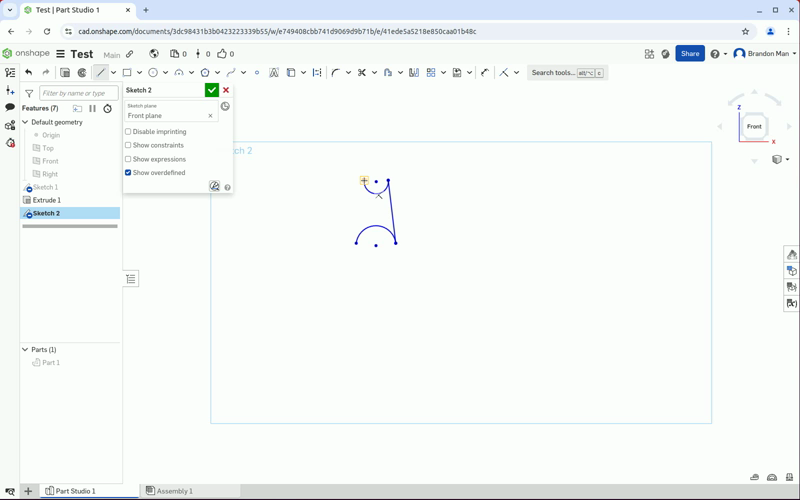
key_down(shift)
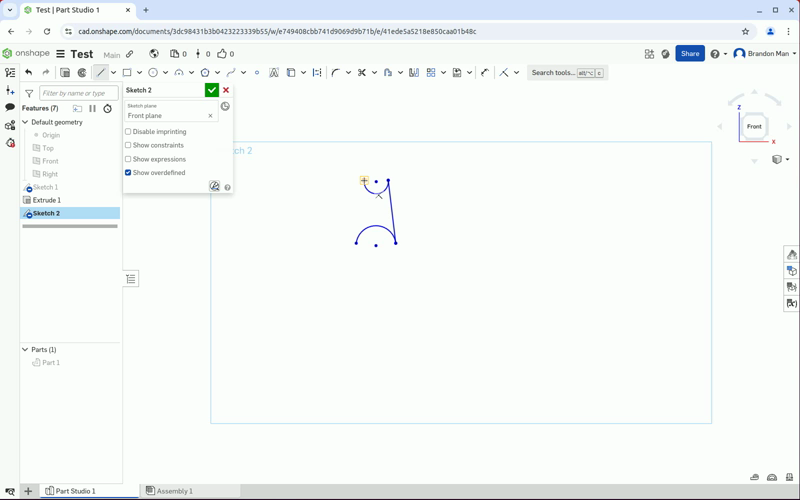
mouse_move(356, 243)
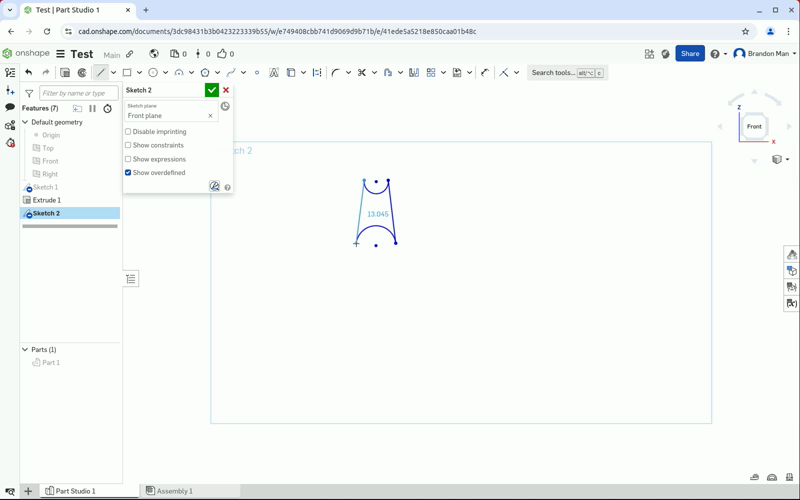
key_up(shift)
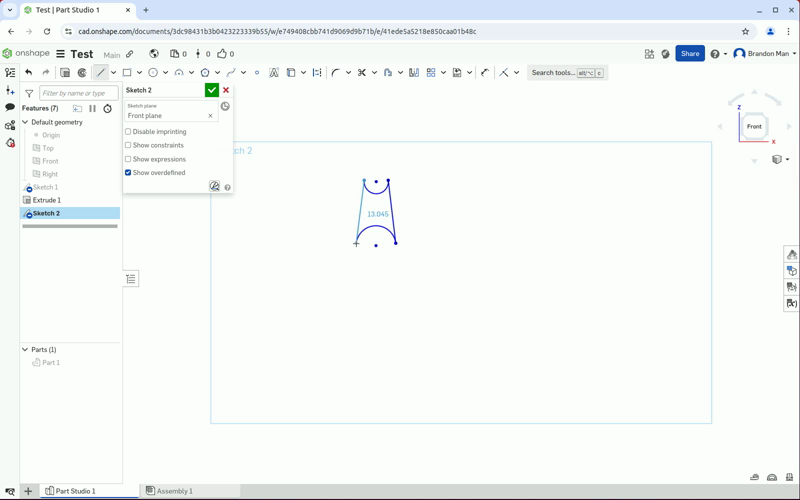
click(356, 243)
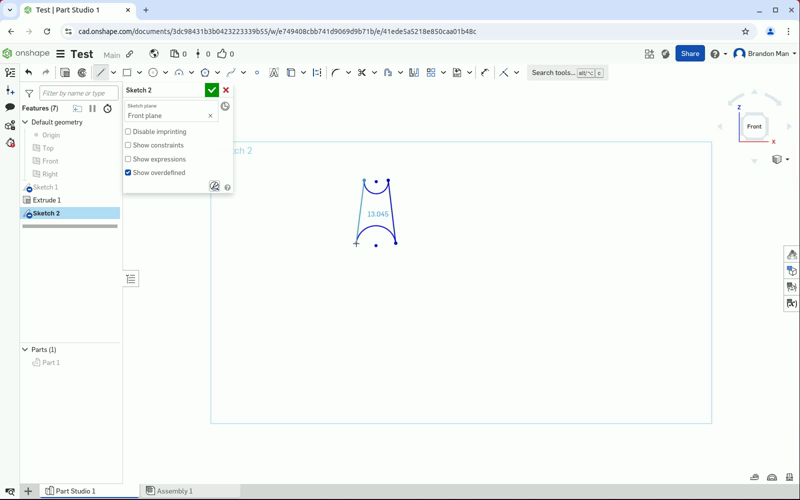
key(esc)
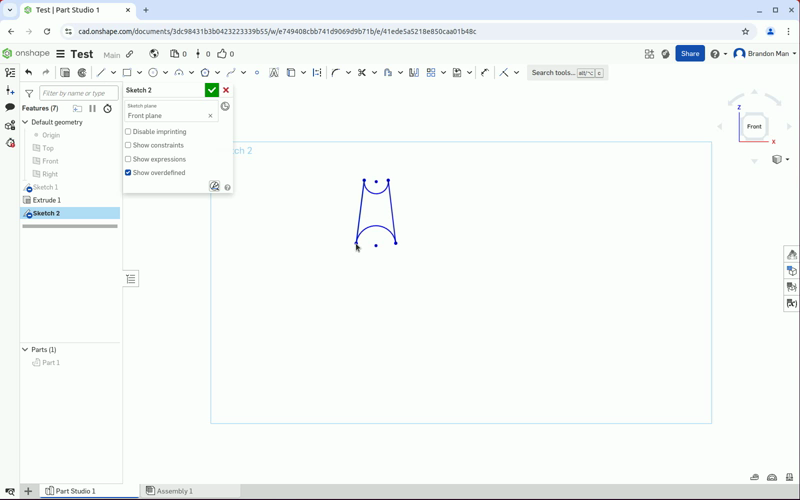
key(c)
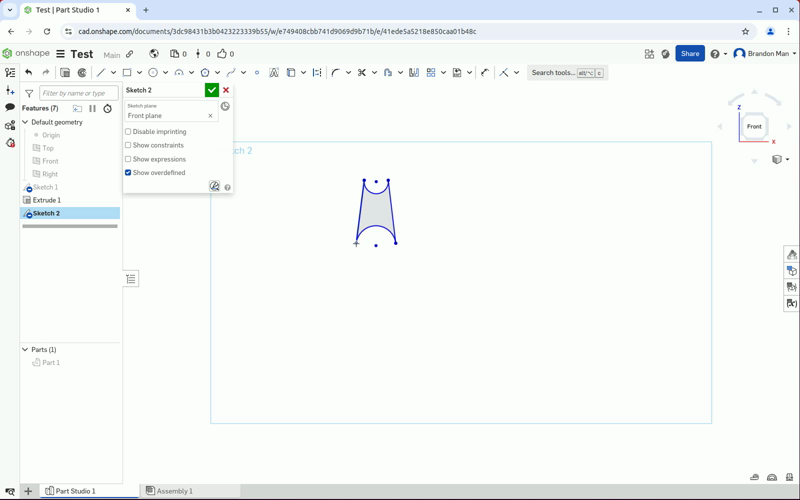
key_down(shift)
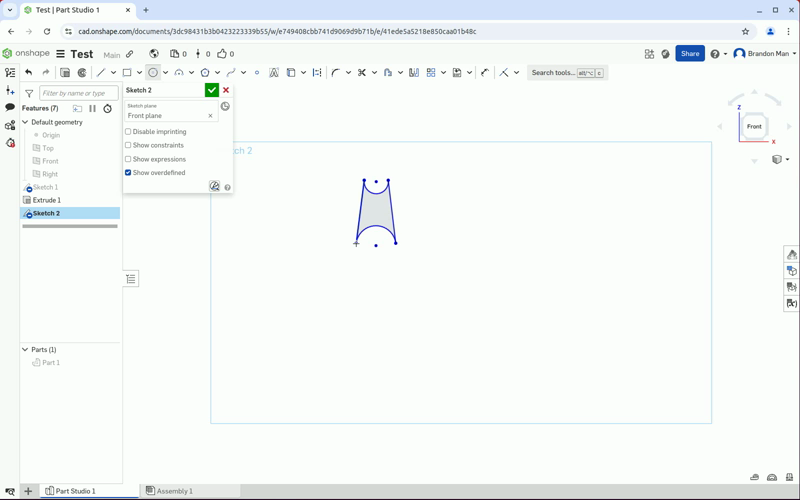
mouse_move(372, 199)
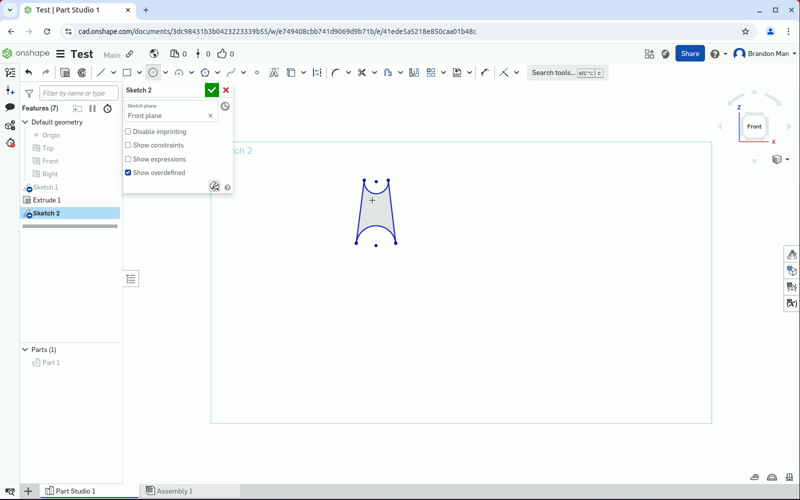
click(372, 199)
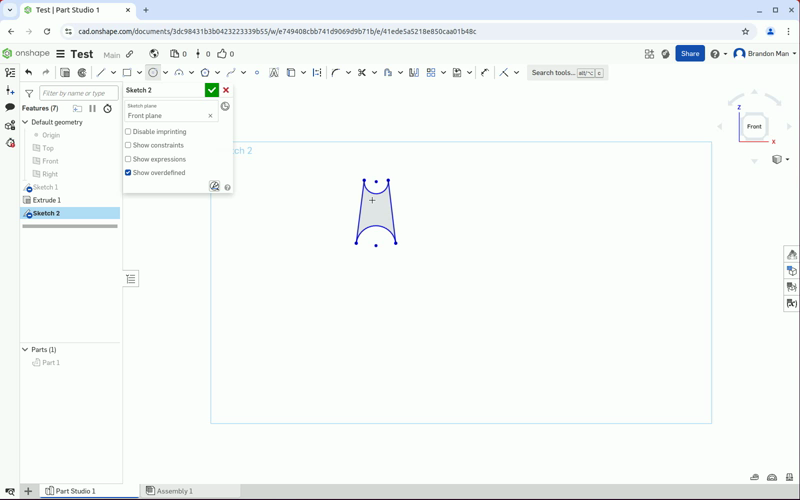
key_up(shift)
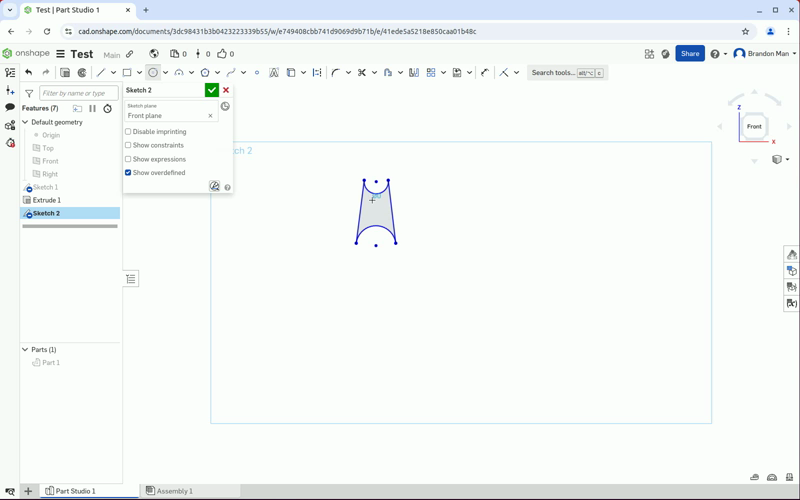
mouse_move(376, 199)
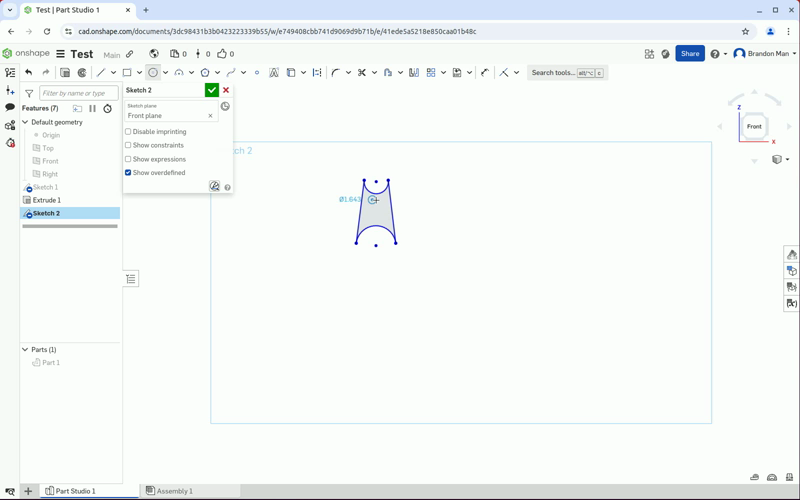
click(376, 199)
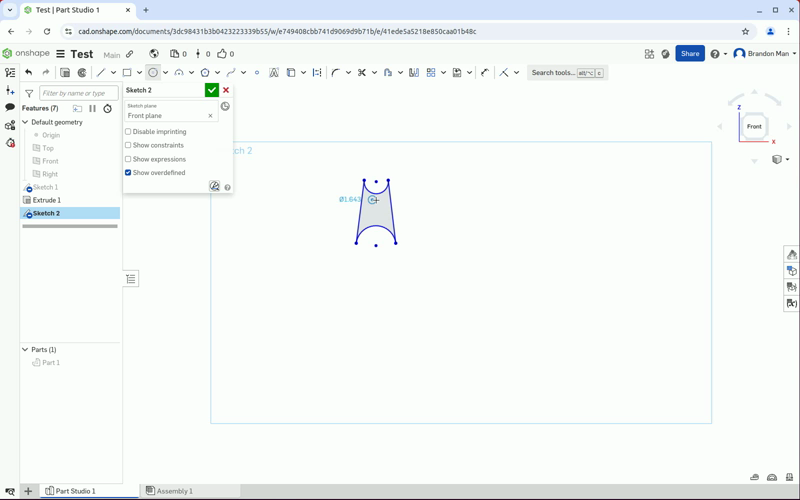
key(esc)
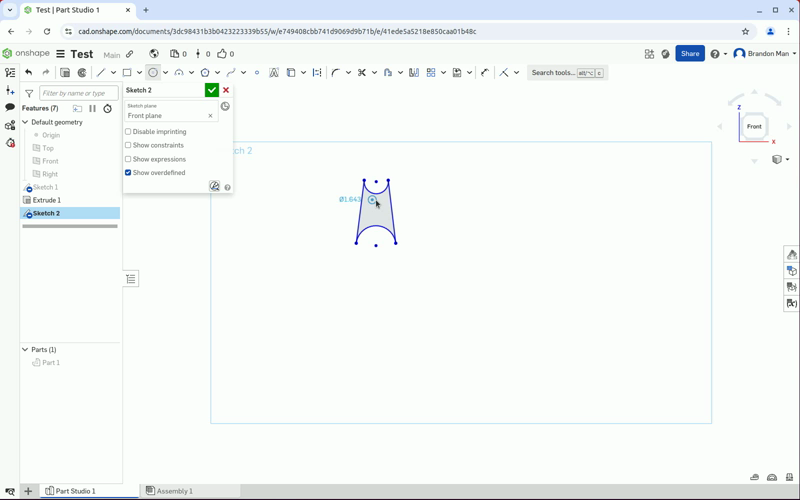
mouse_move(364, 196)
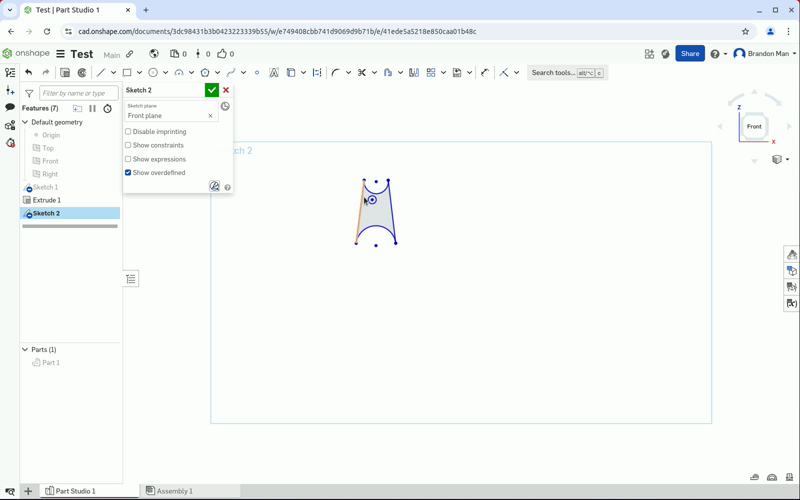
scroll(6)
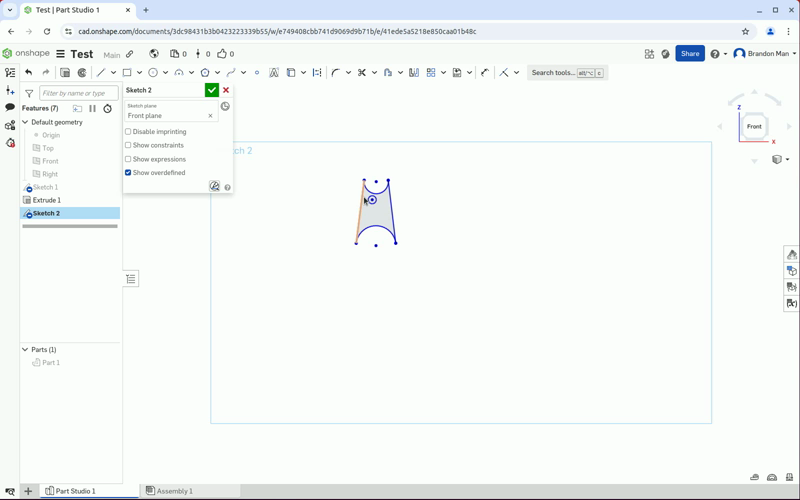
scroll(6)
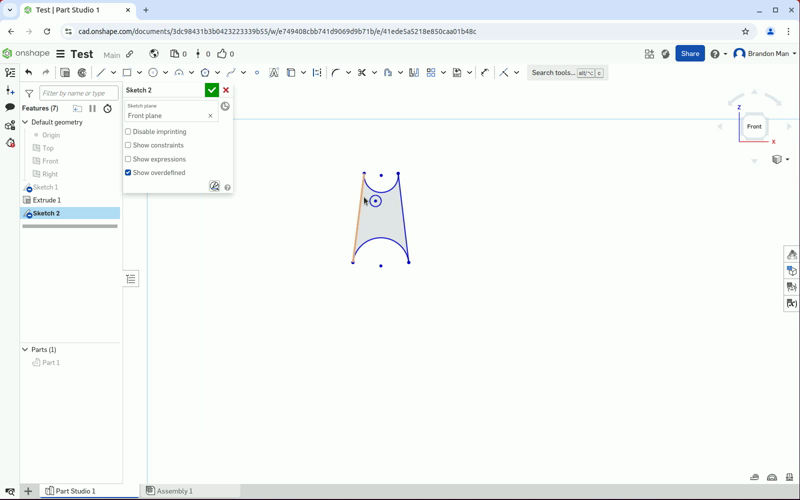
scroll(6)
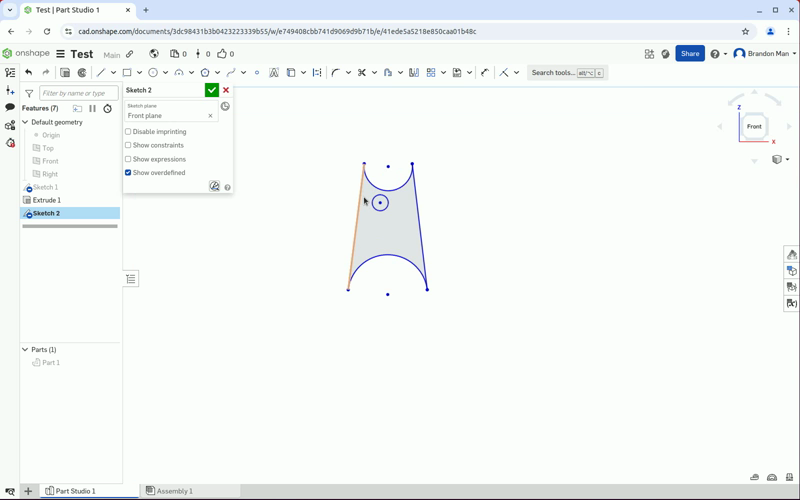
scroll(6)
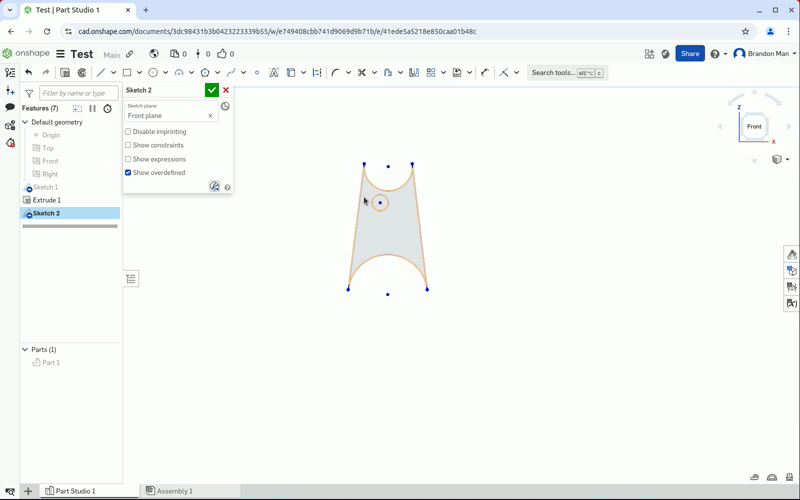
scroll(6)
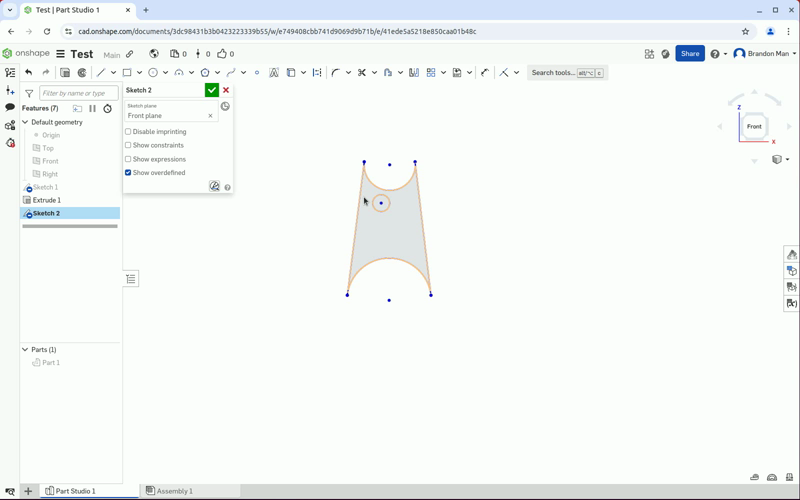
scroll(6)
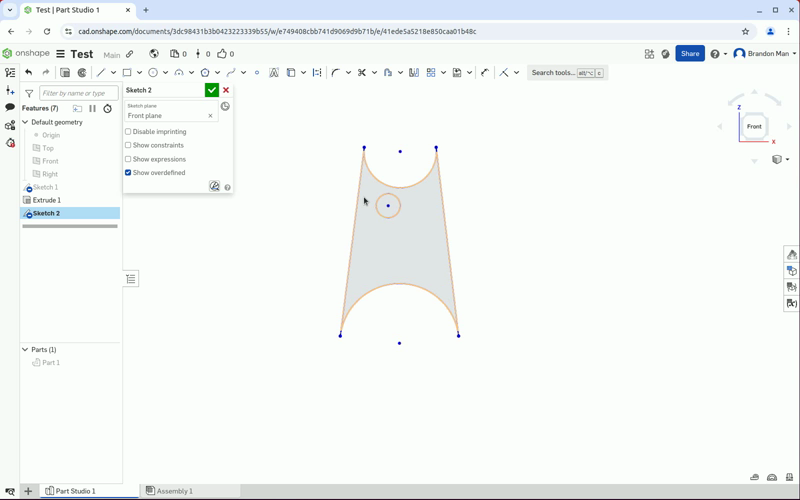
scroll(6)
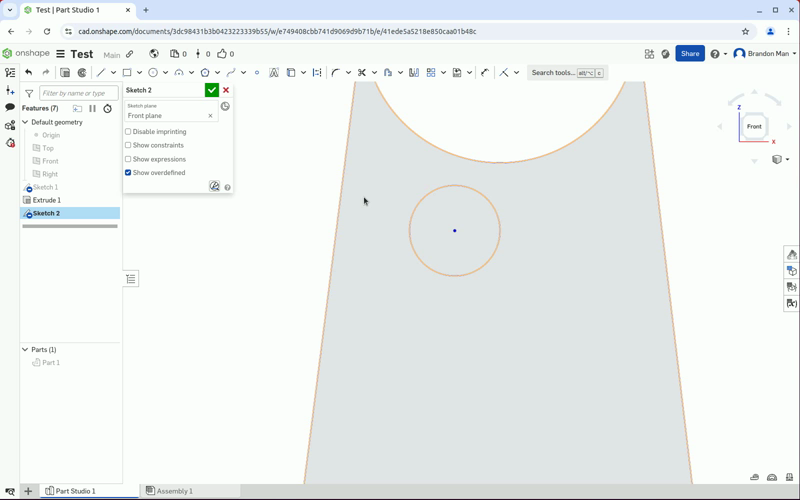
click(364, 196)
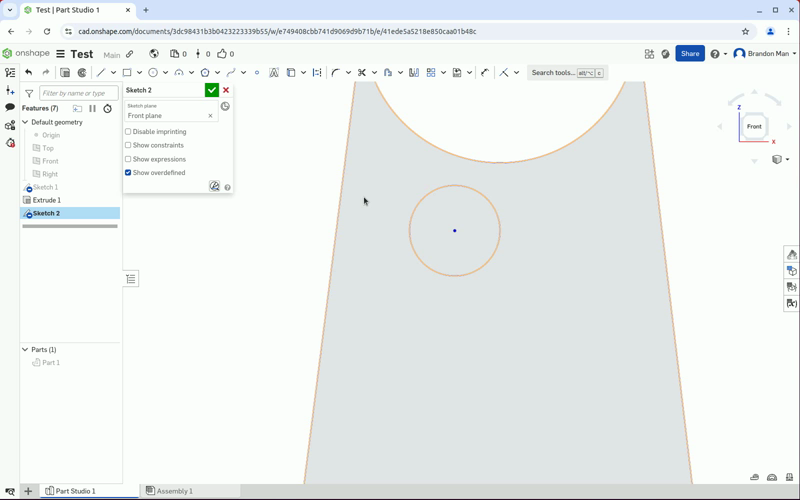
scroll(-6)
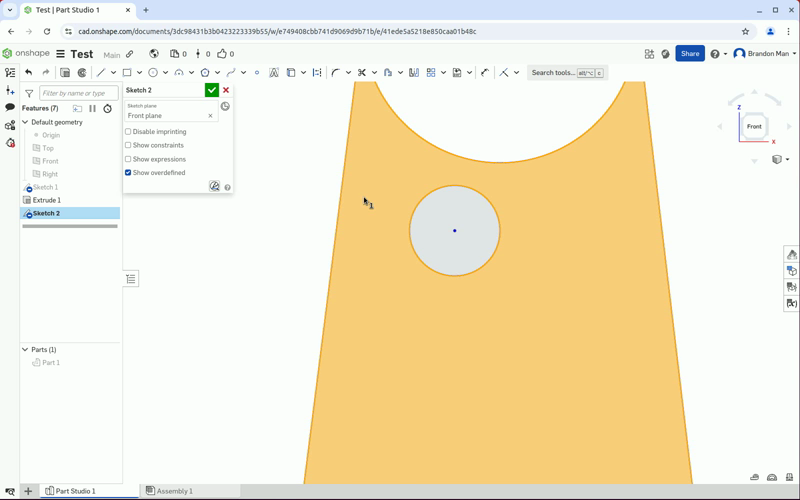
scroll(-6)
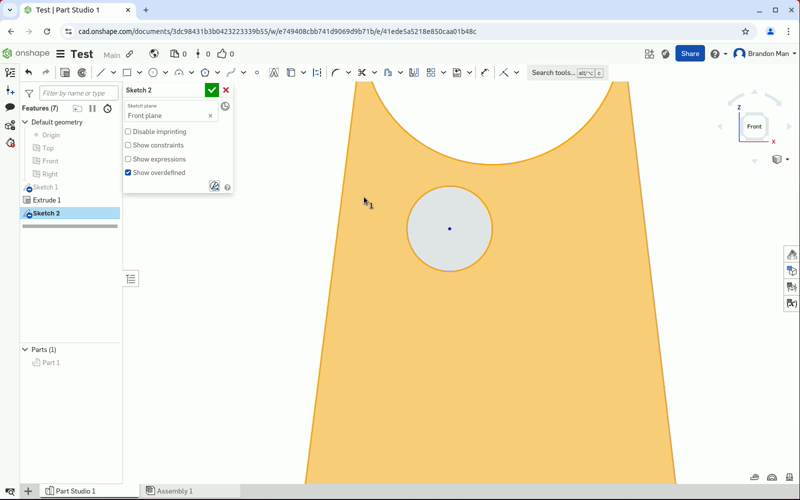
scroll(-6)
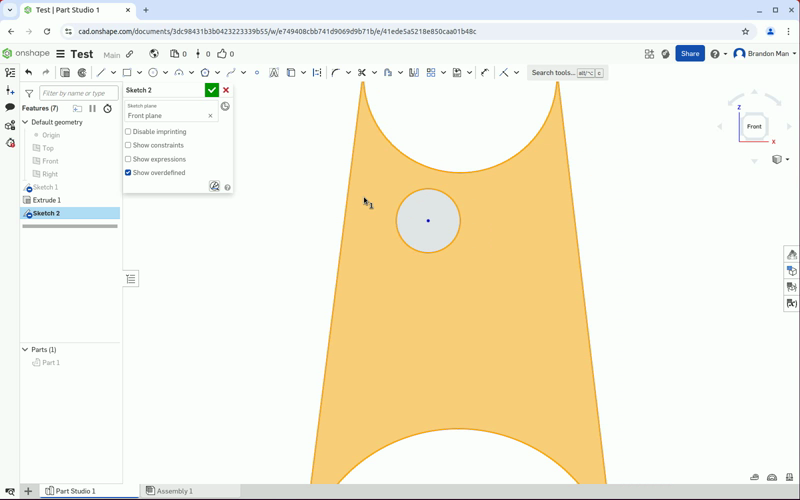
scroll(-6)
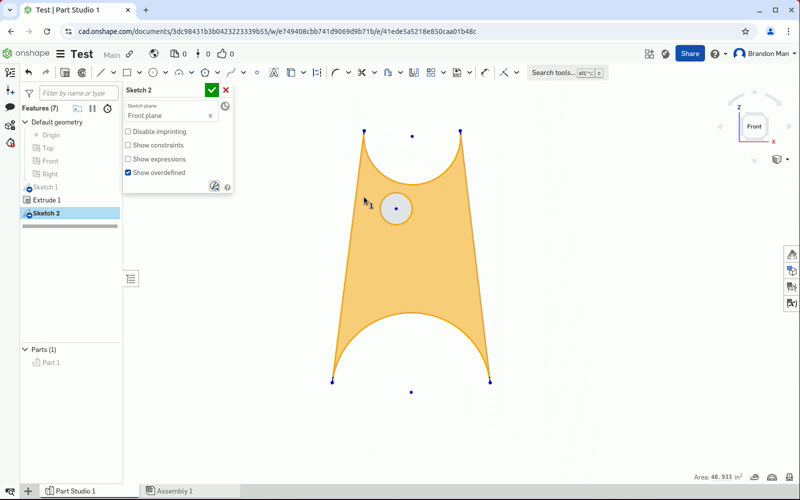
scroll(-6)
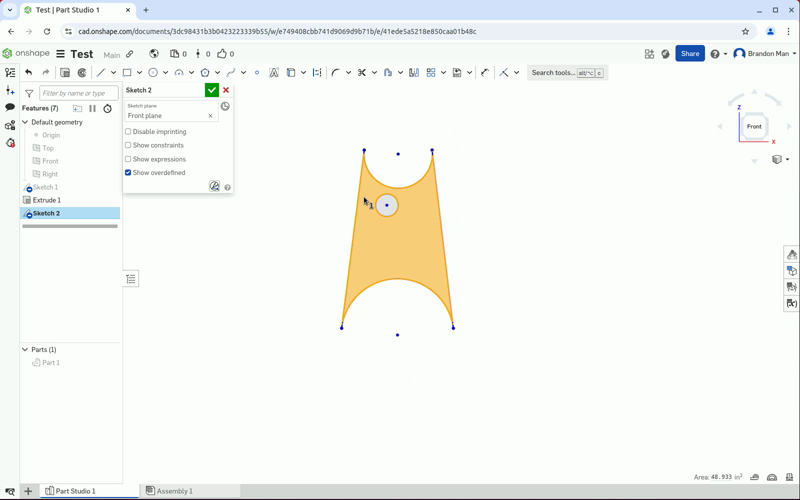
scroll(-6)
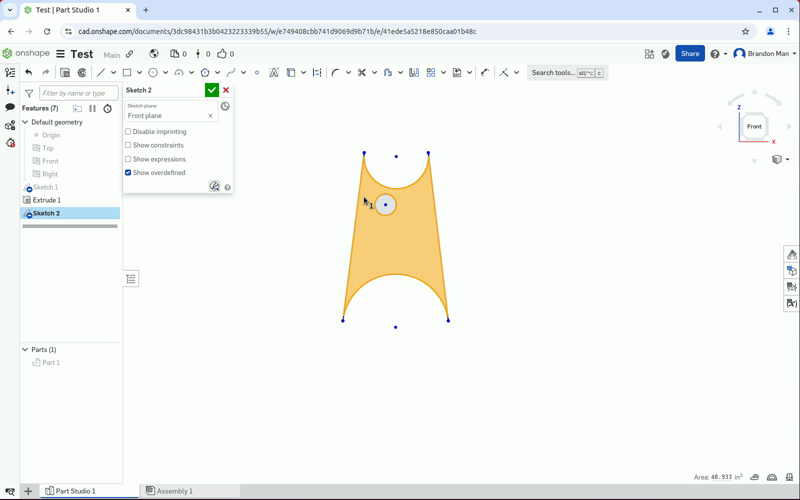
scroll(-6)
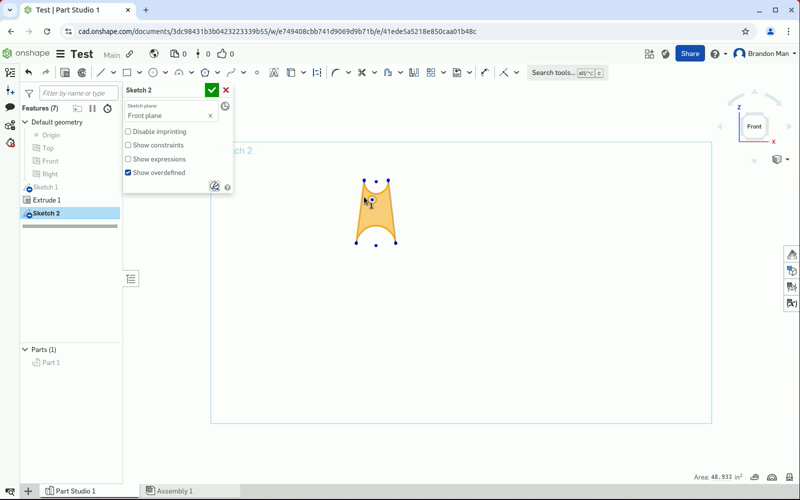
mouse_move(73, 352)
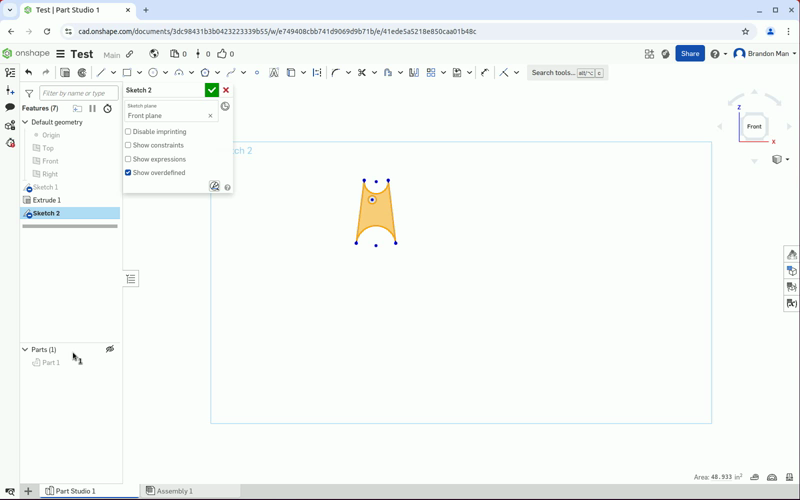
key(shift+y)
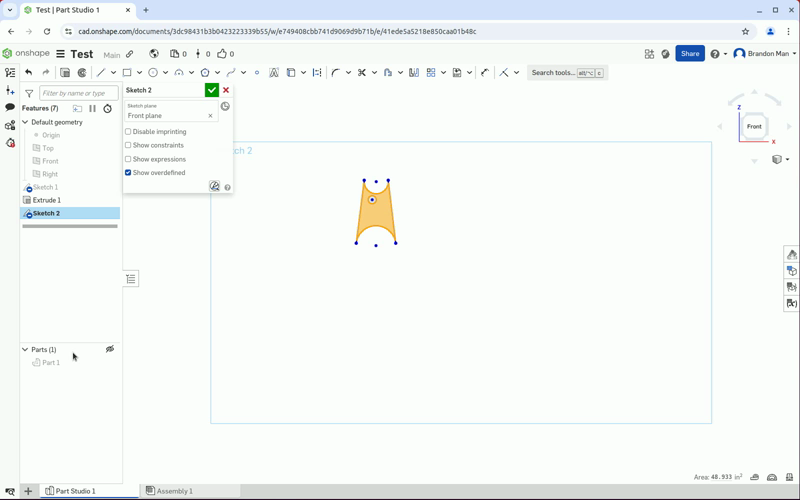
key(shift+e)
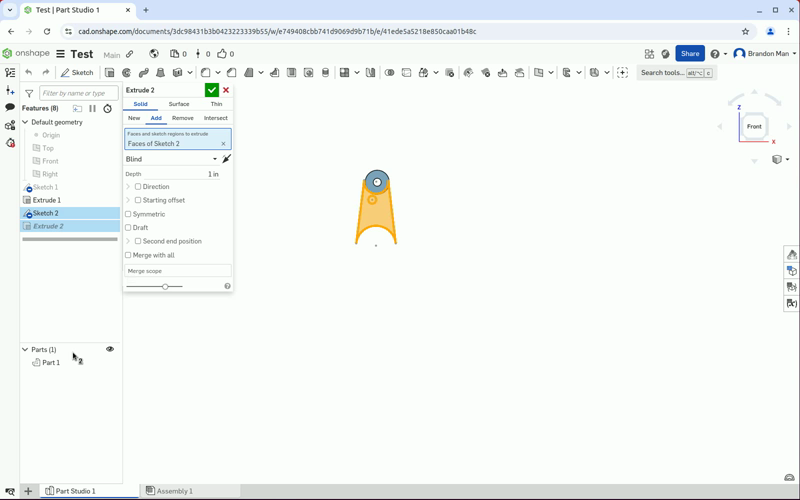
mouse_move(143, 106)
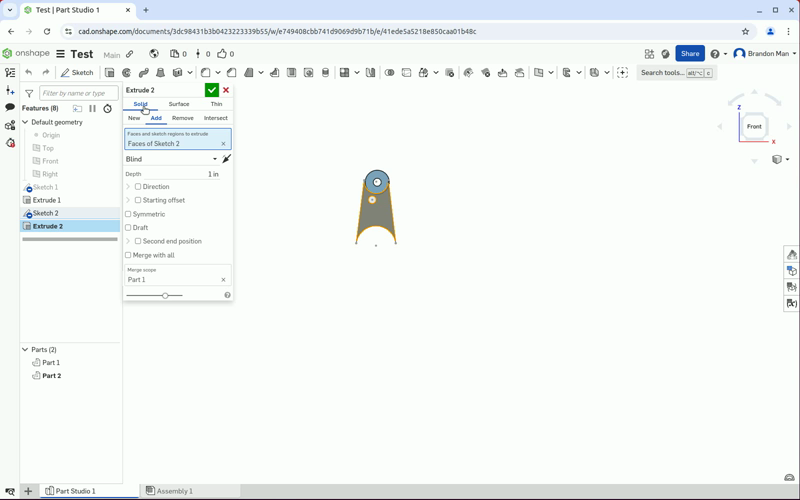
click(143, 106)
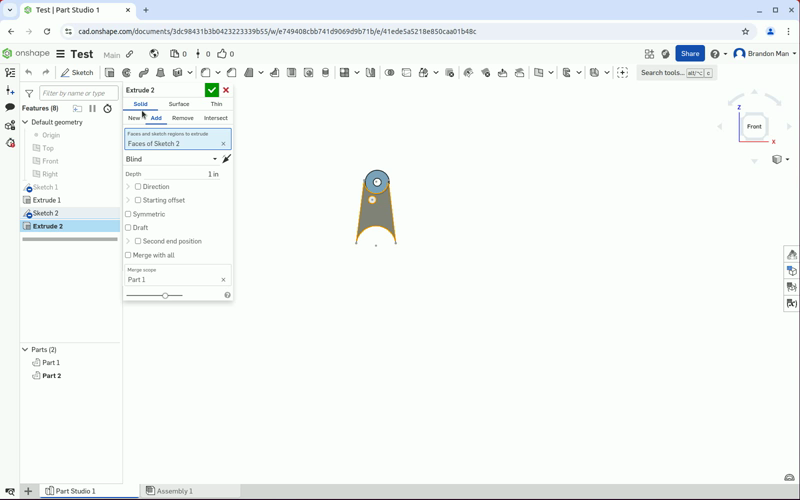
mouse_move(137, 120)
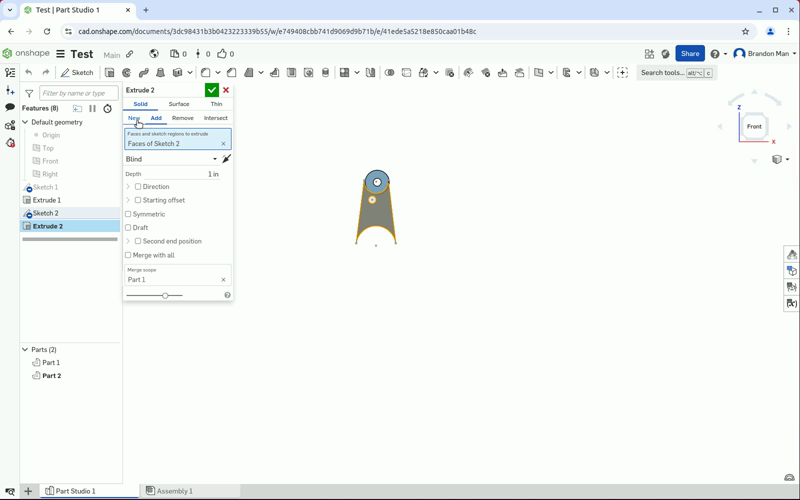
click(137, 120)
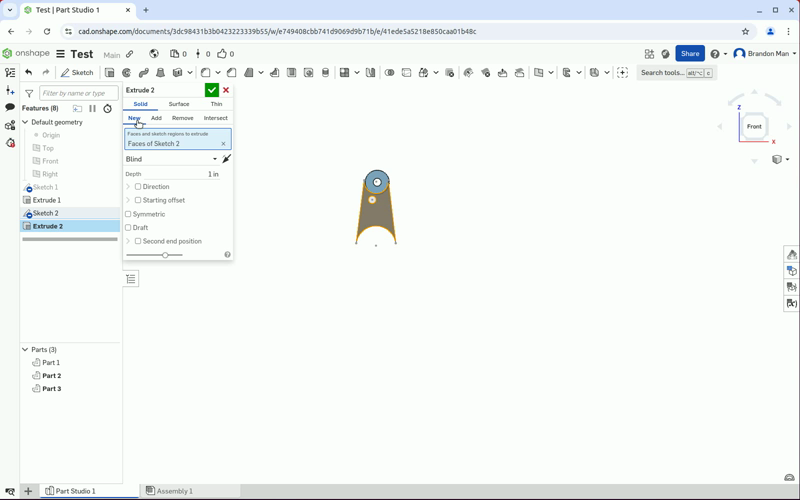
key(tab, 4)
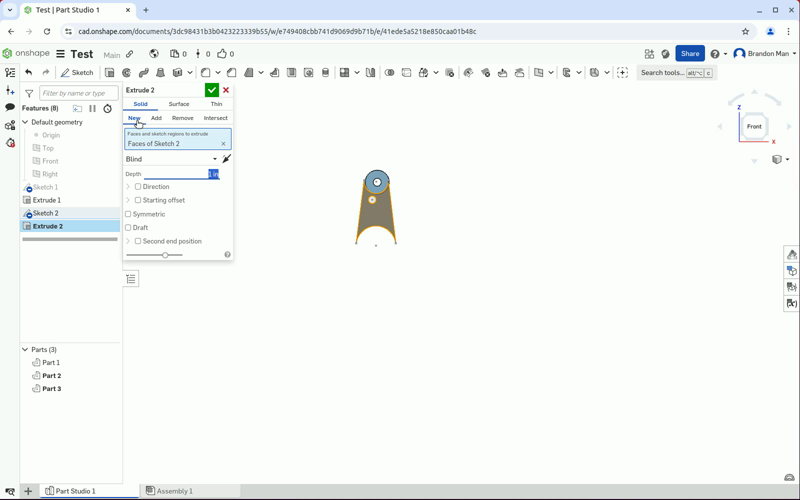
text(0.722)
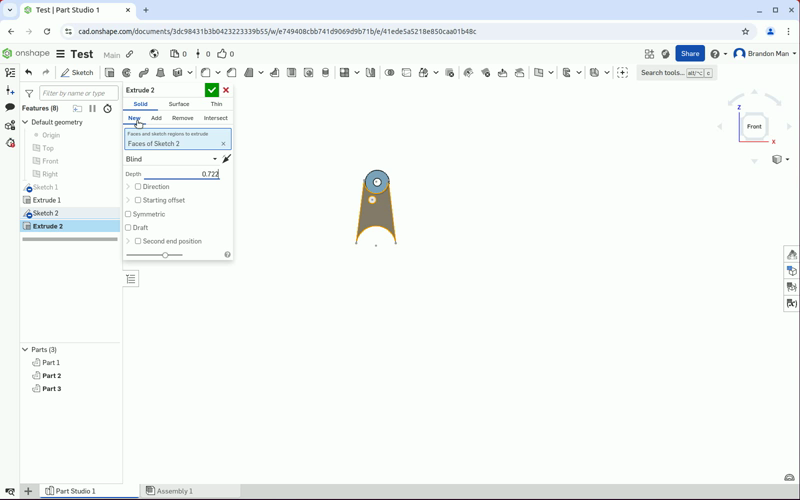
key(enter)
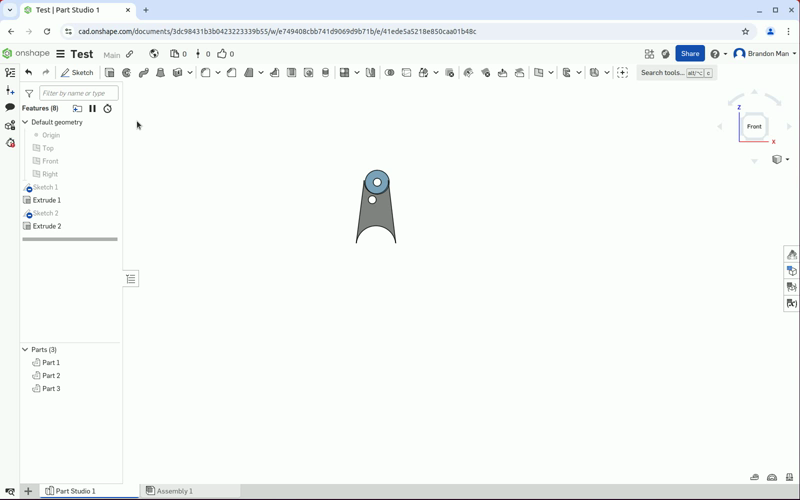
key(shift+h)
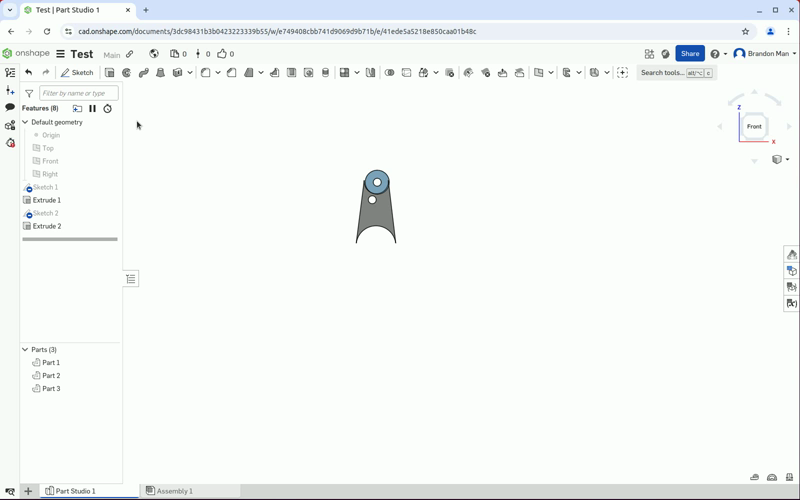
key(shift+h)
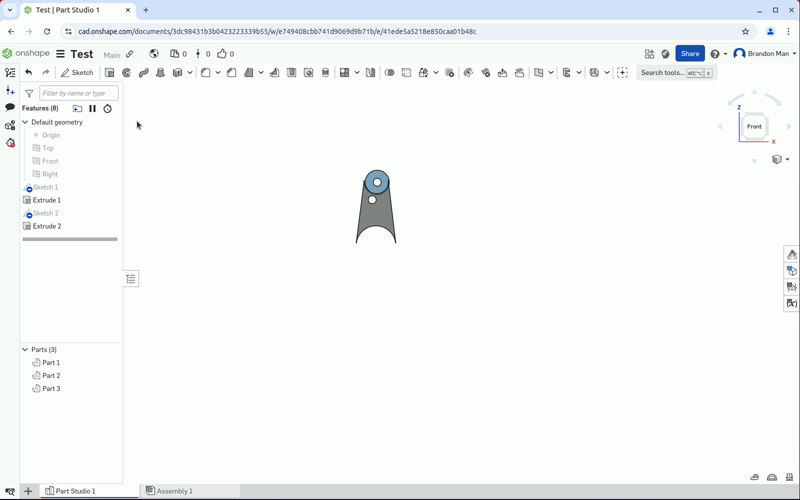
mouse_move(73, 189)
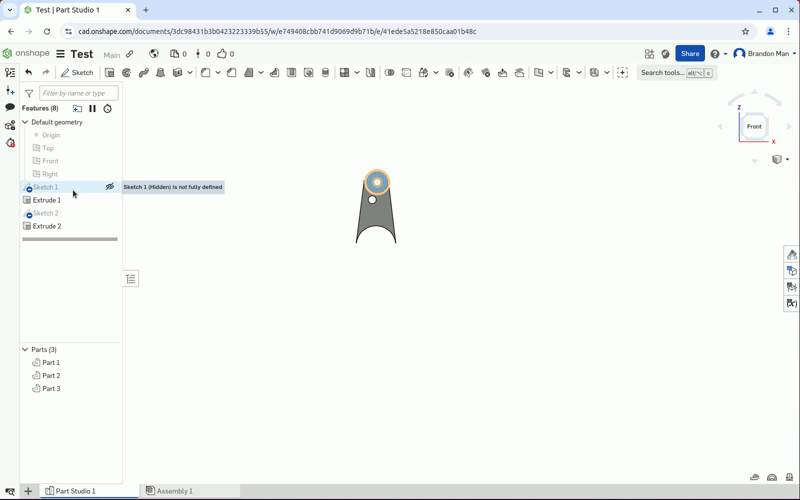
click(73, 189)
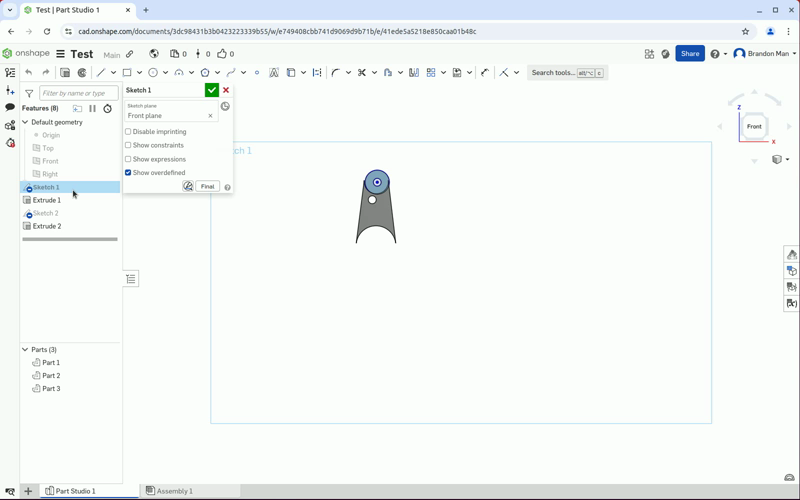
mouse_move(229, 92)
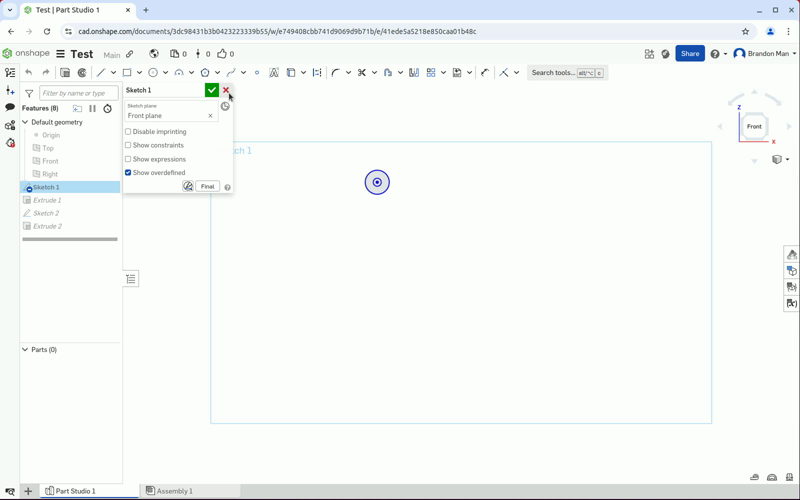
click(229, 92)
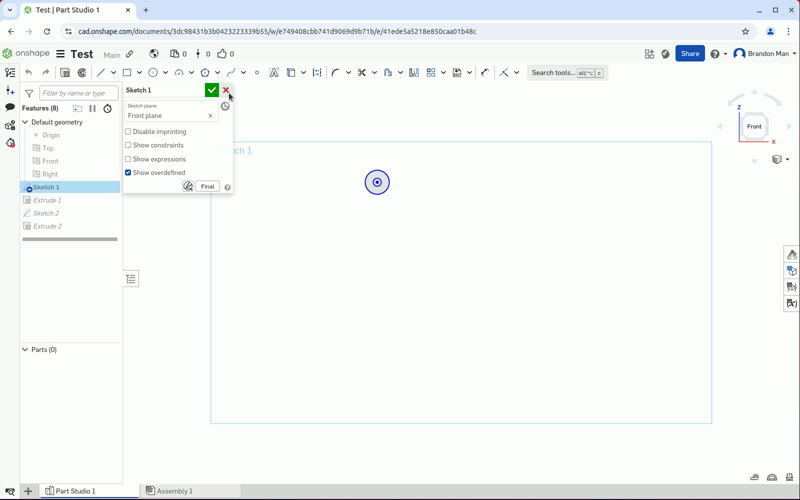
key(shift+s)
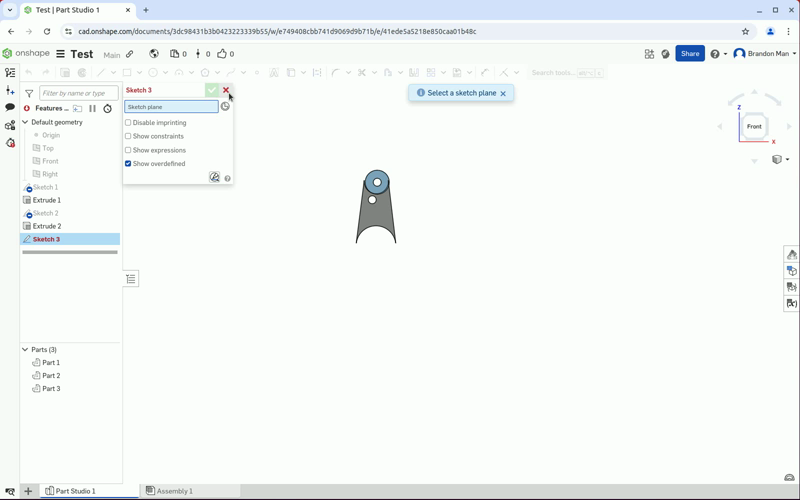
mouse_move(73, 163)
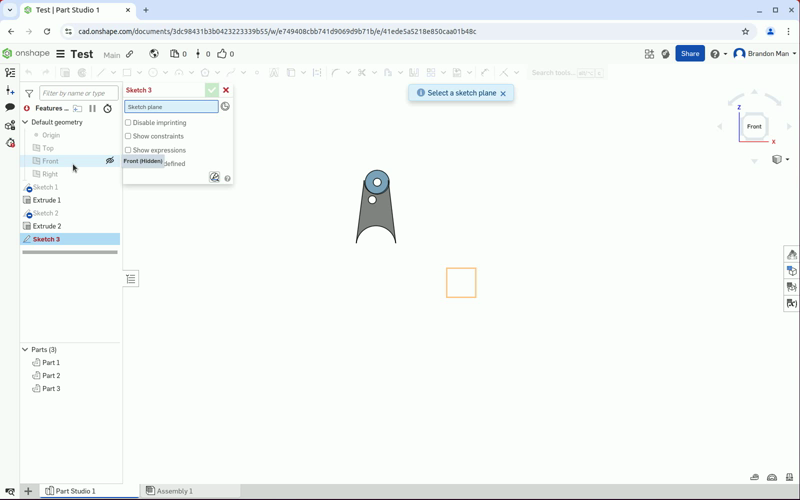
click(73, 163)
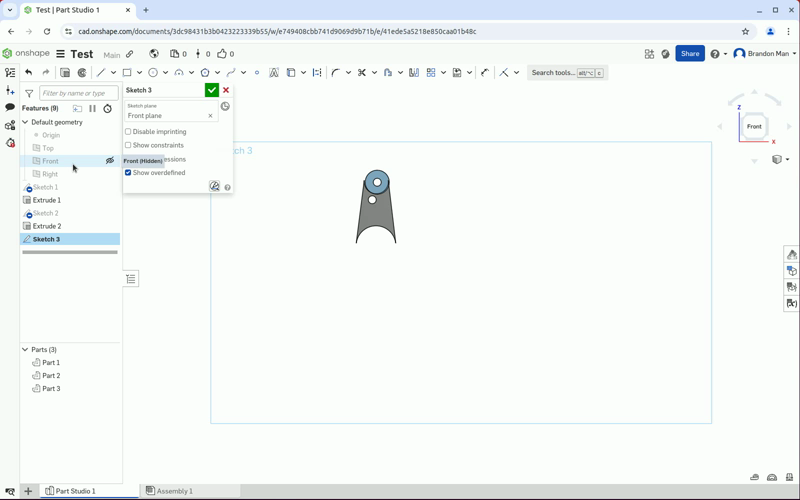
mouse_move(73, 352)
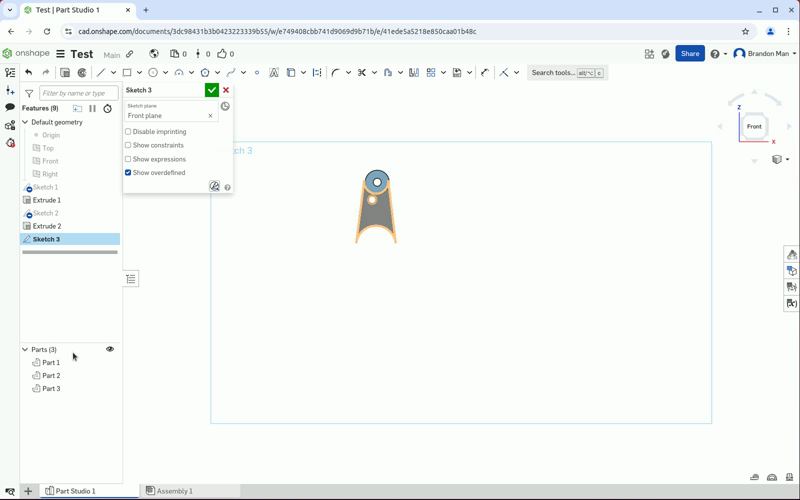
key(y)
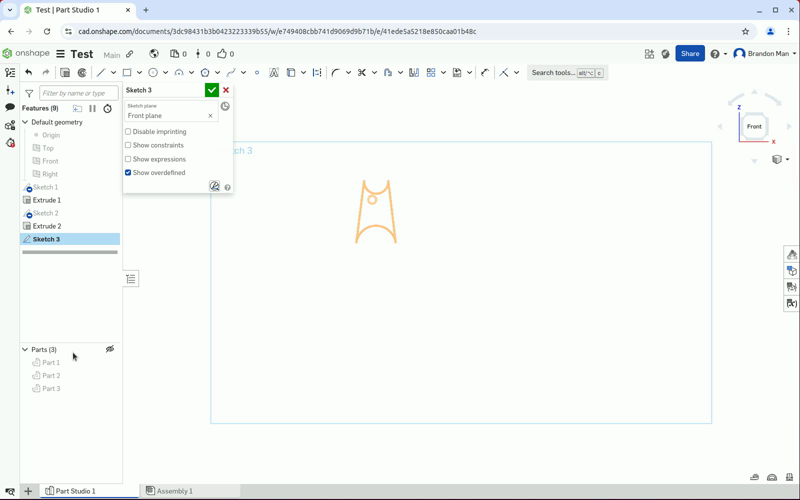
key(c)
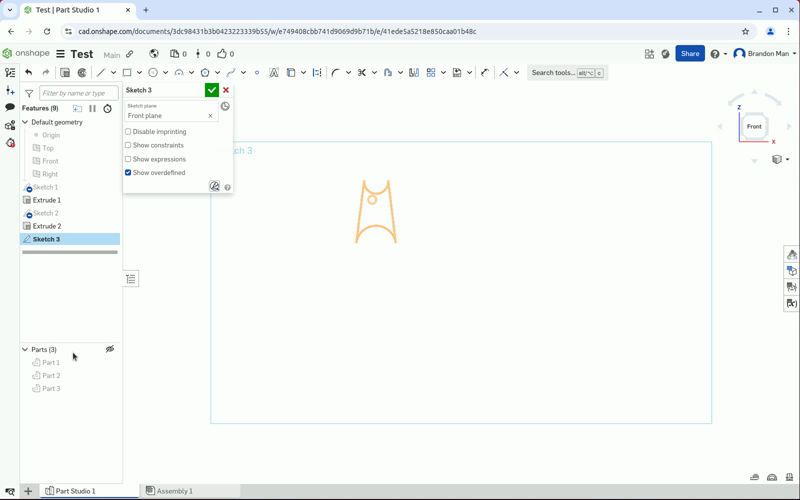
key_down(shift)
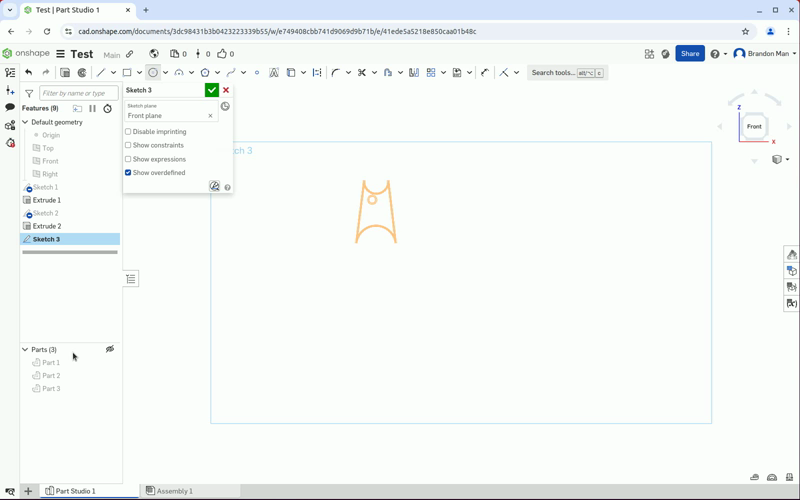
mouse_move(377, 245)
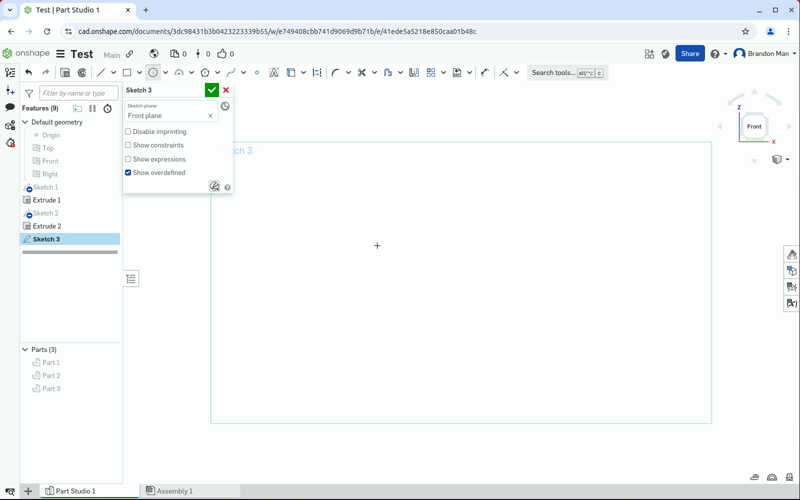
click(377, 245)
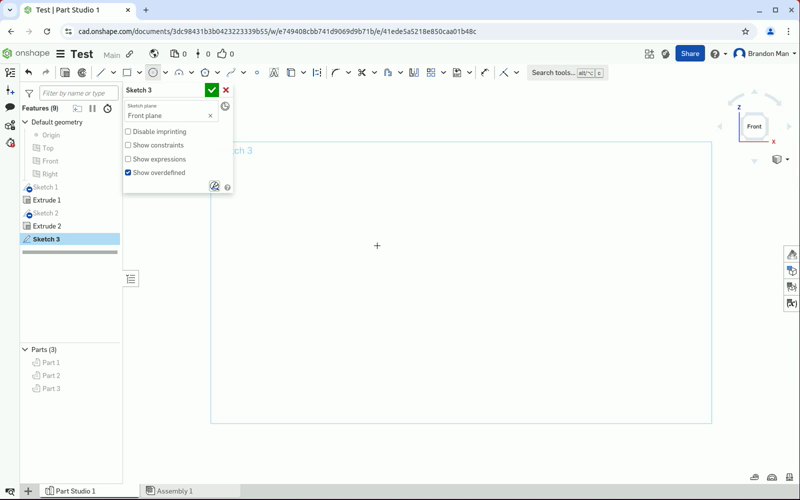
key_up(shift)
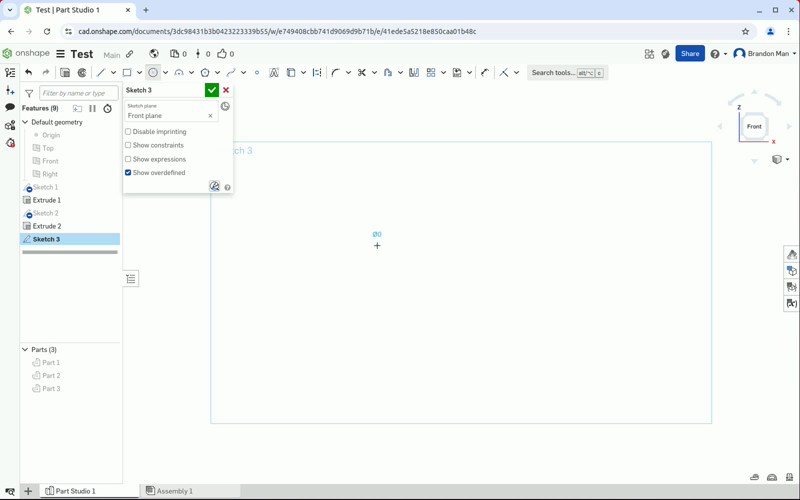
mouse_move(397, 245)
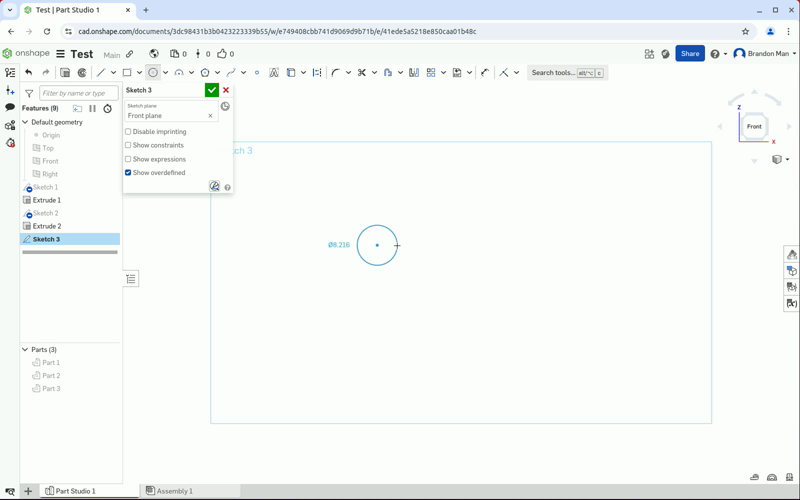
click(397, 245)
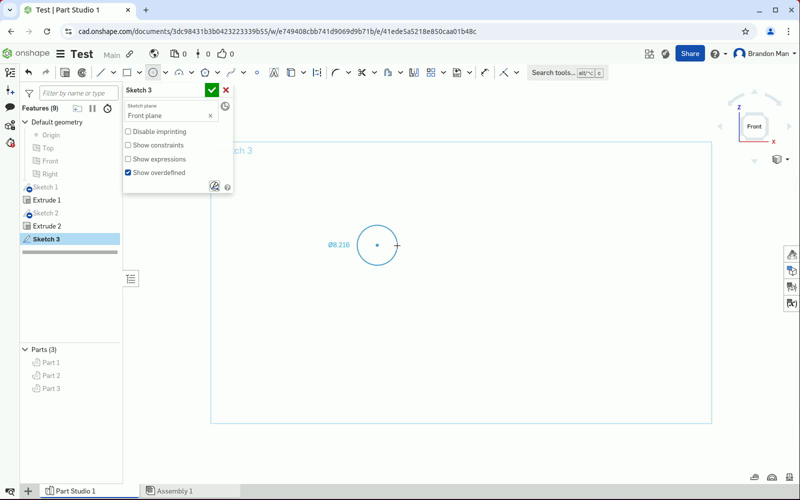
key(esc)
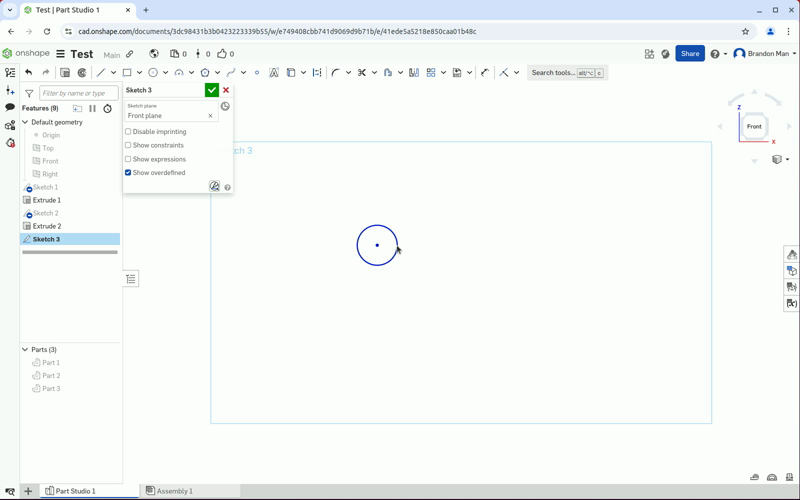
key(c)
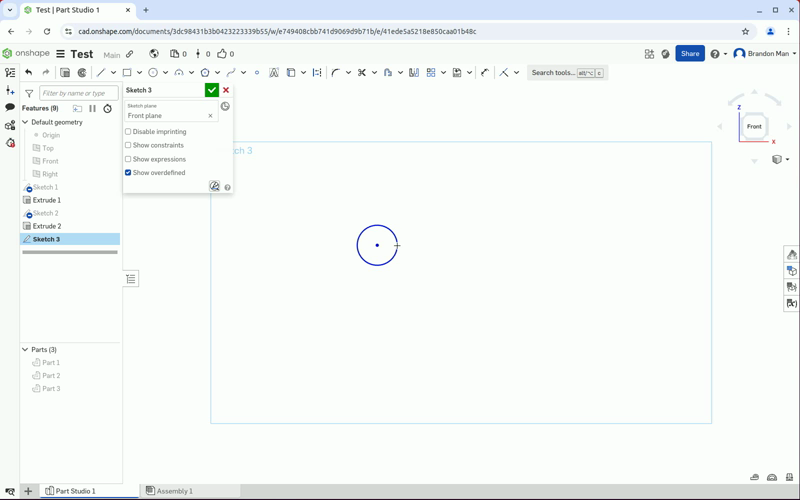
key_down(shift)
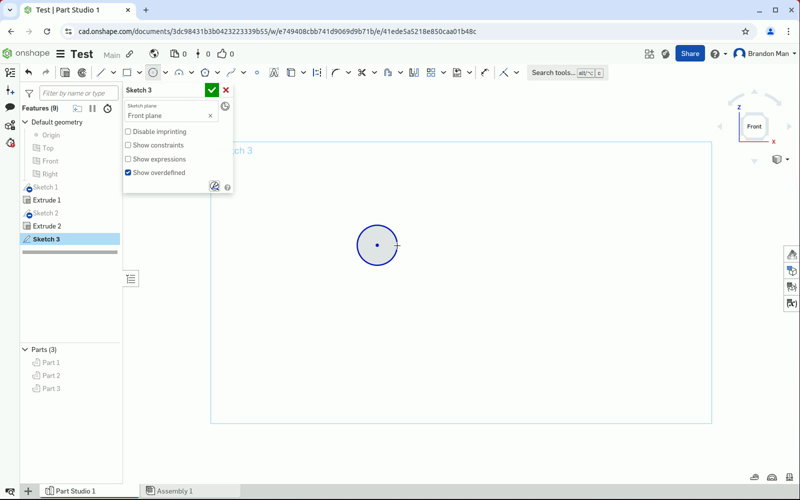
mouse_move(377, 245)
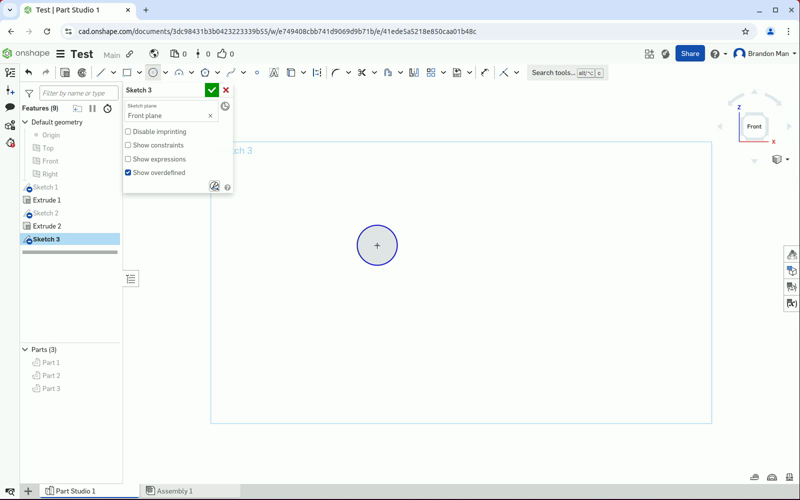
click(377, 245)
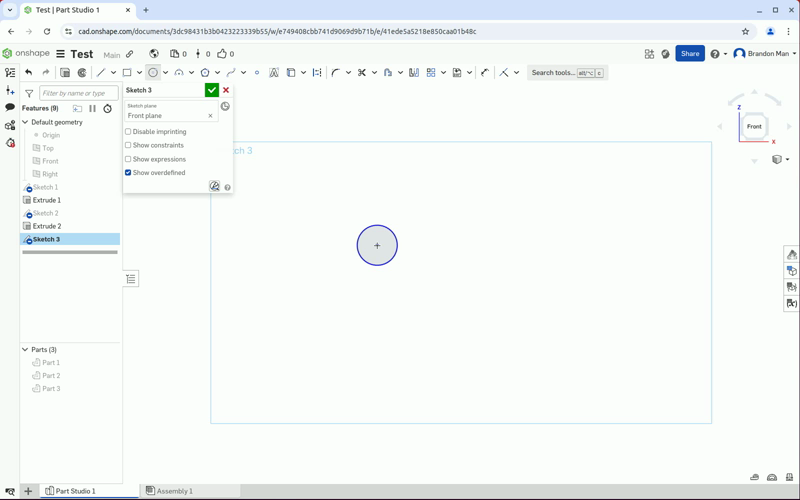
key_up(shift)
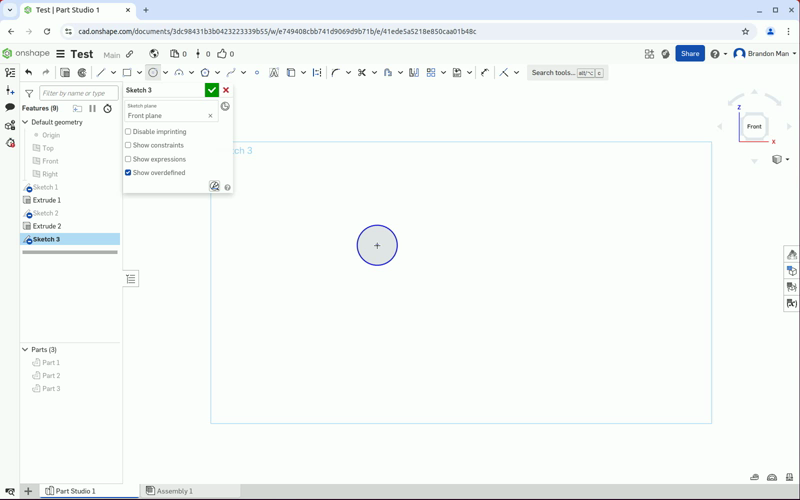
mouse_move(381, 245)
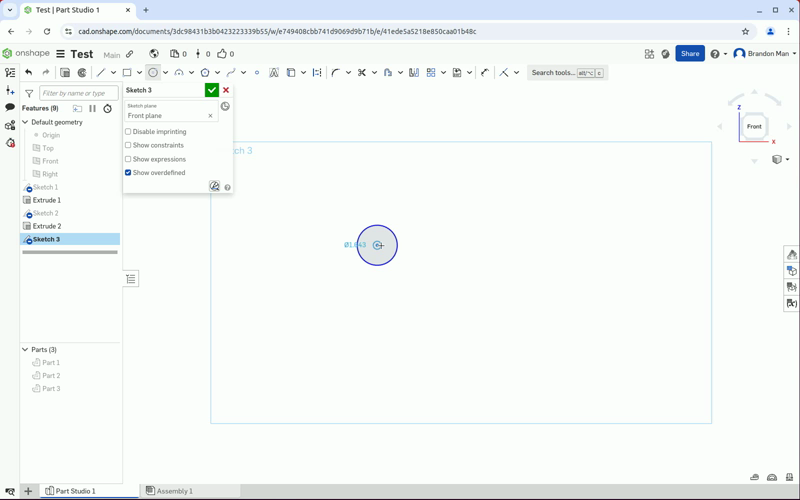
scroll(6)
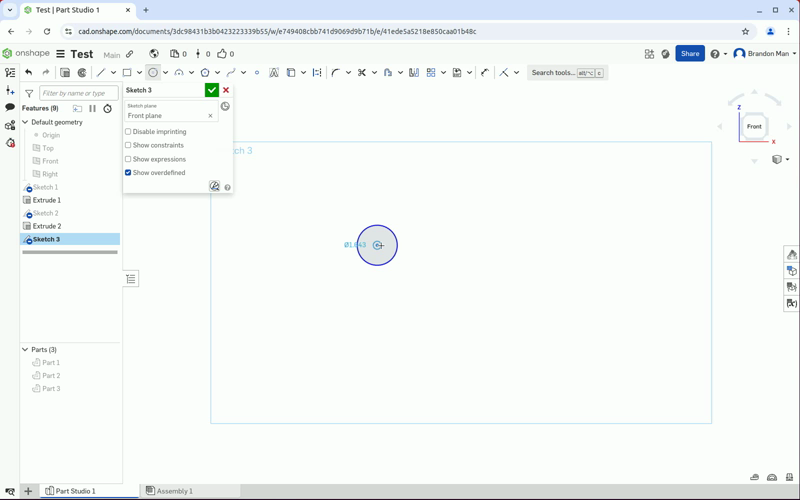
scroll(6)
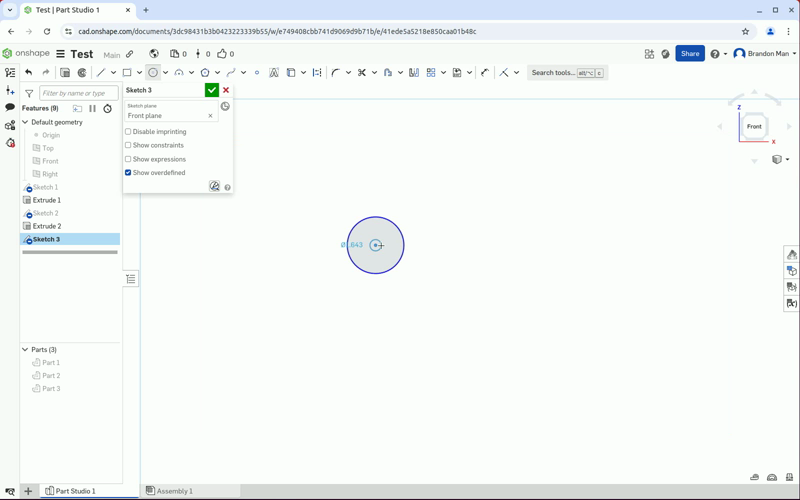
scroll(6)
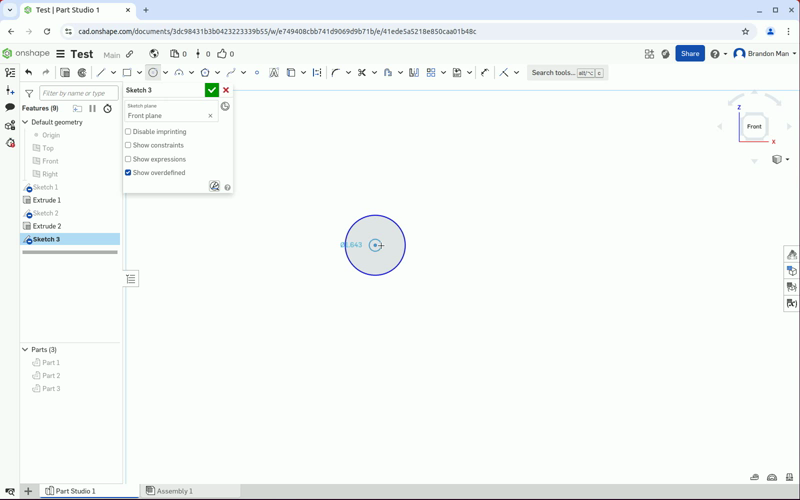
scroll(6)
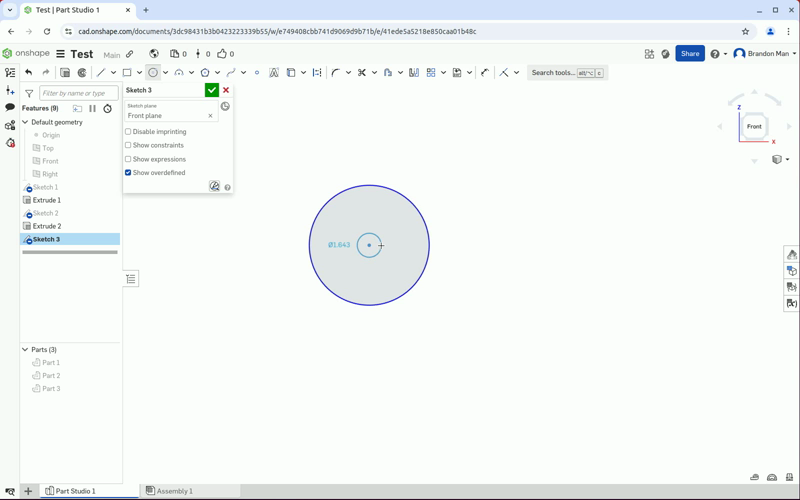
scroll(6)
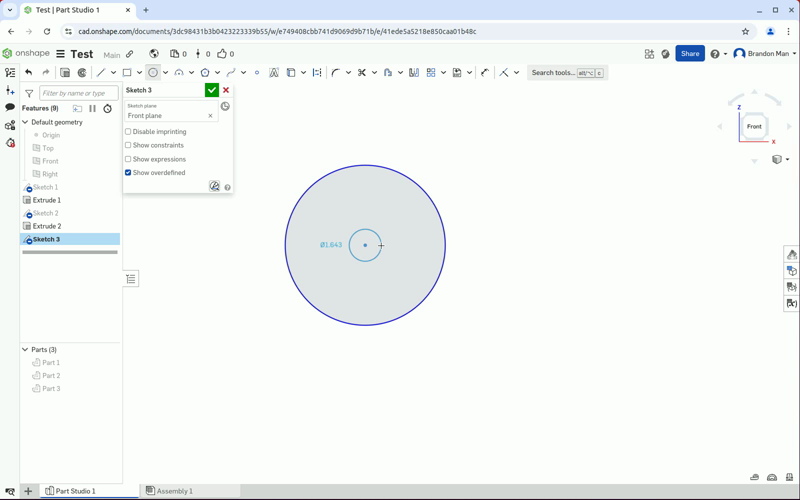
scroll(6)
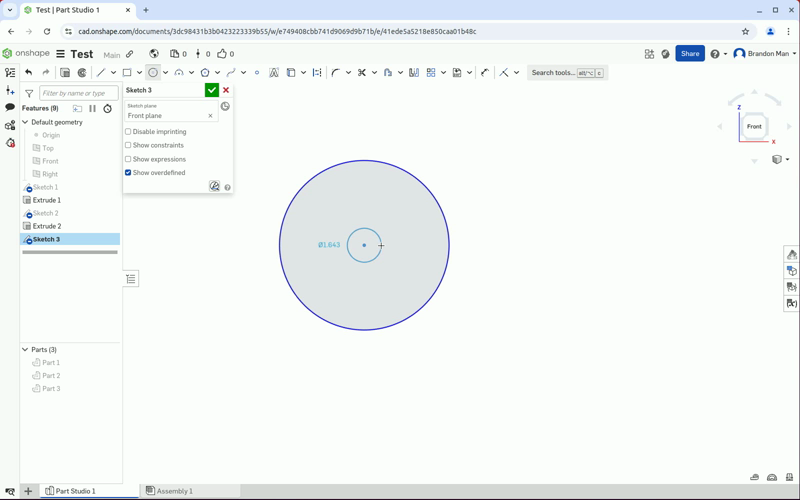
scroll(6)
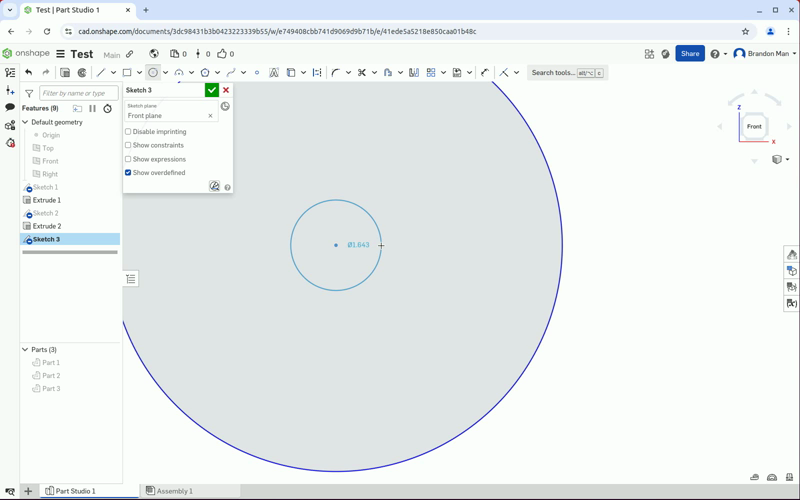
click(381, 245)
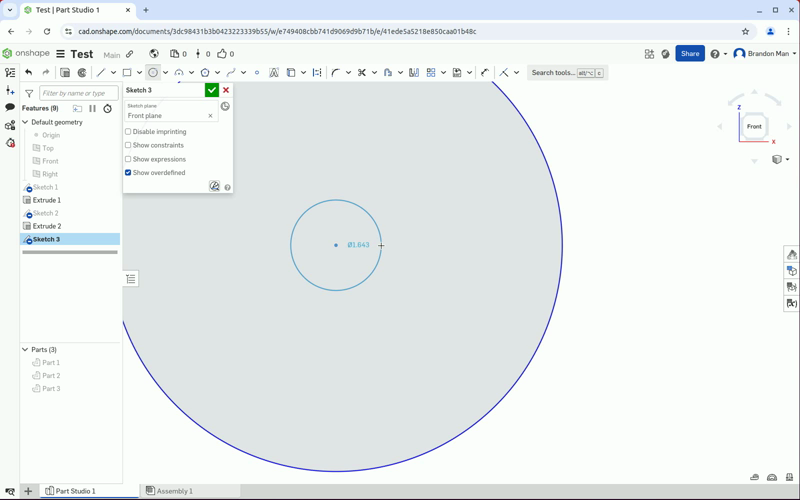
scroll(-6)
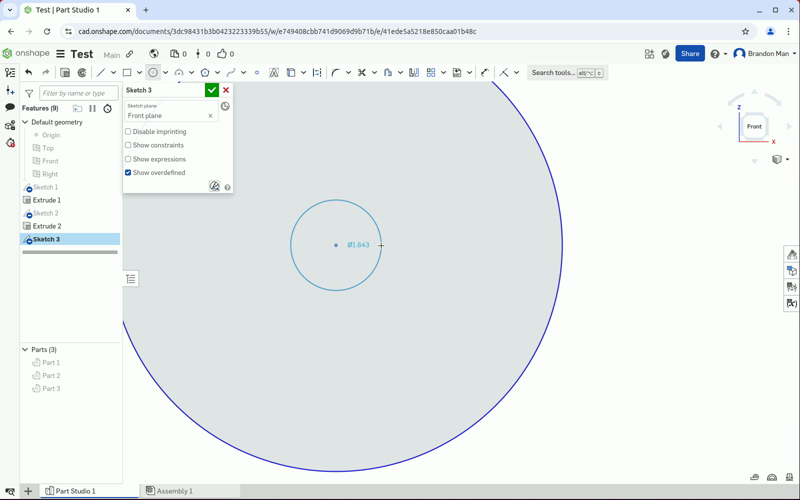
scroll(-6)
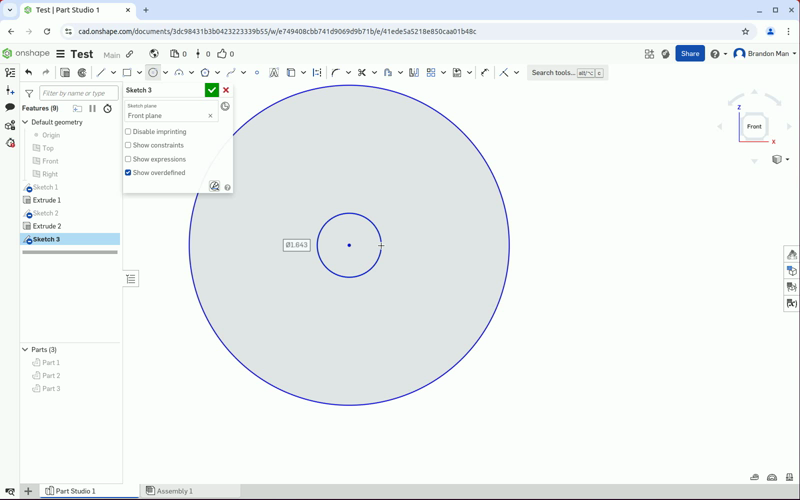
scroll(-6)
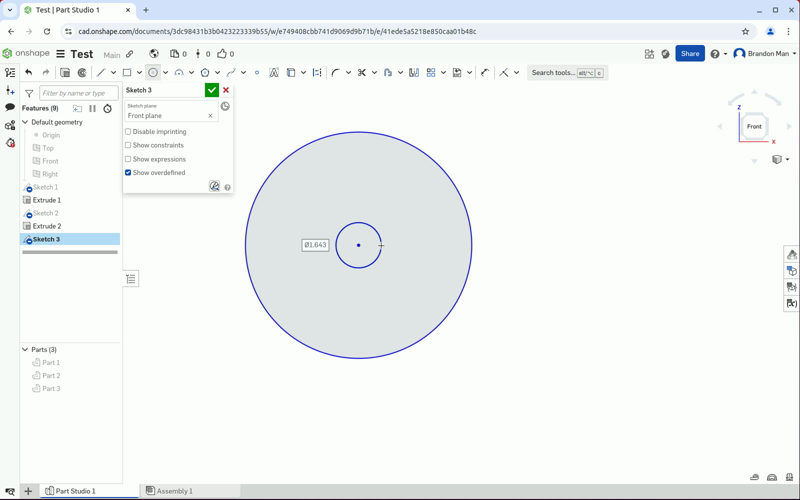
scroll(-6)
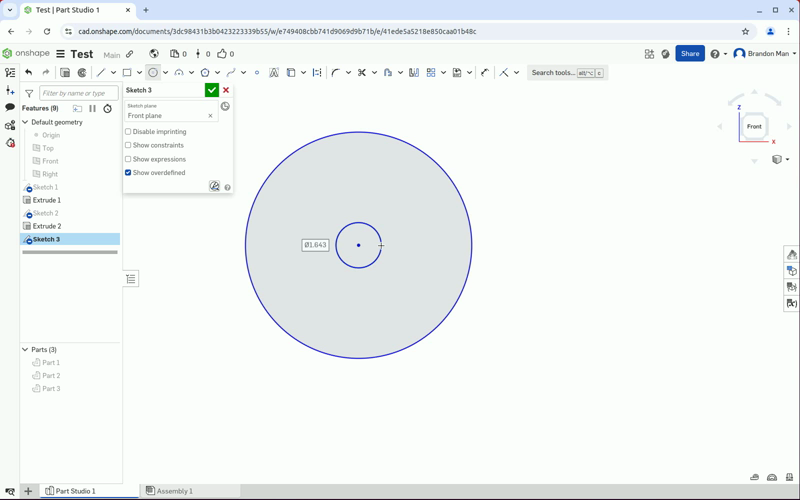
scroll(-6)
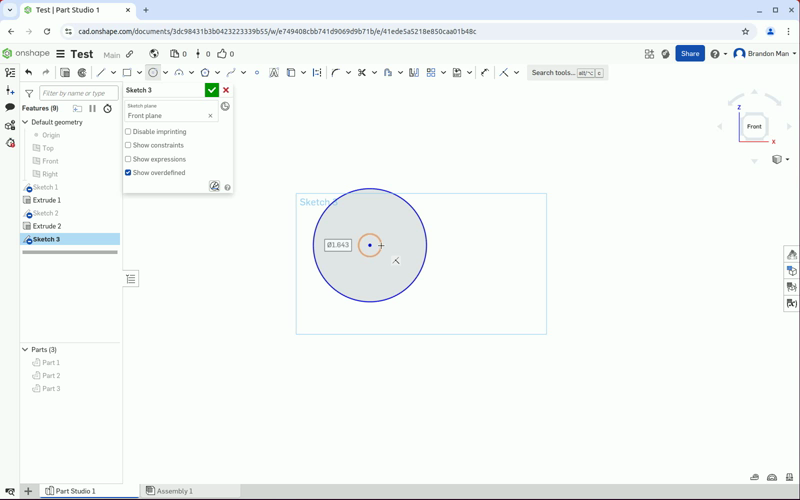
scroll(-6)
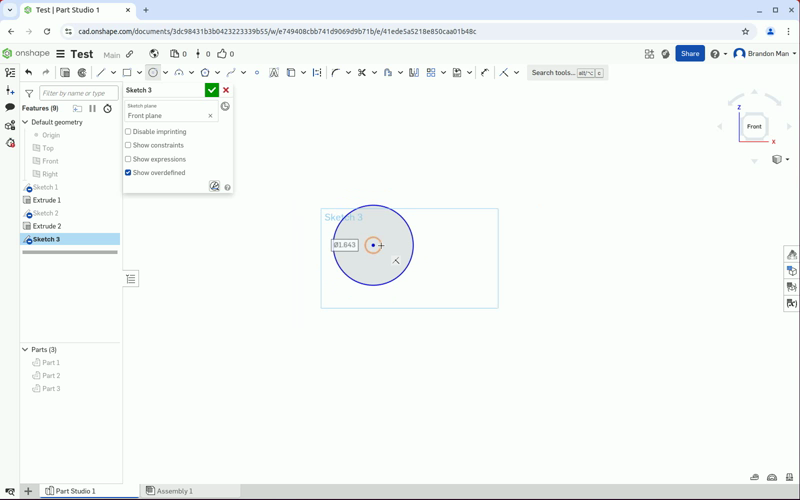
scroll(-6)
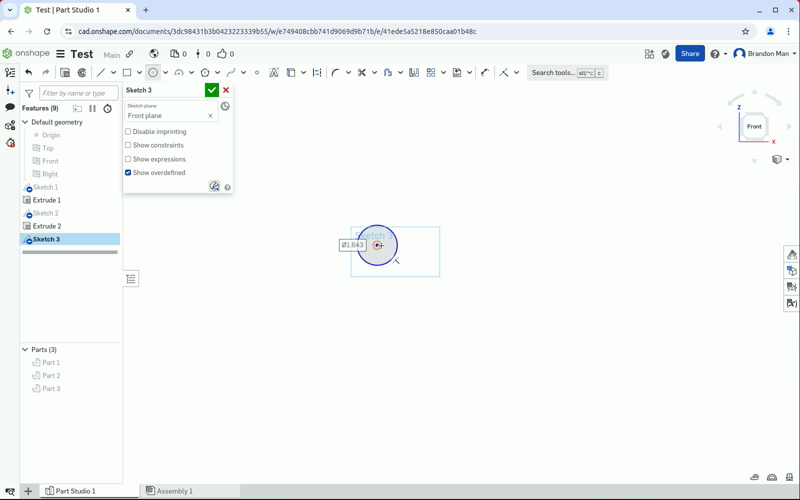
key(esc)
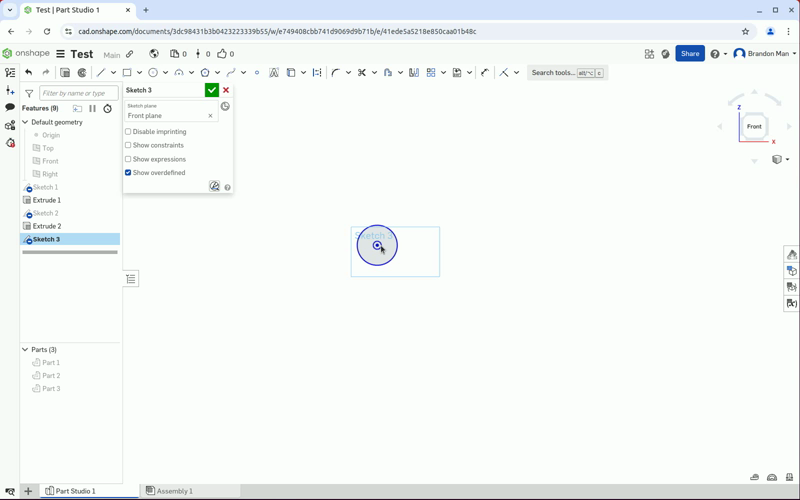
mouse_move(382, 238)
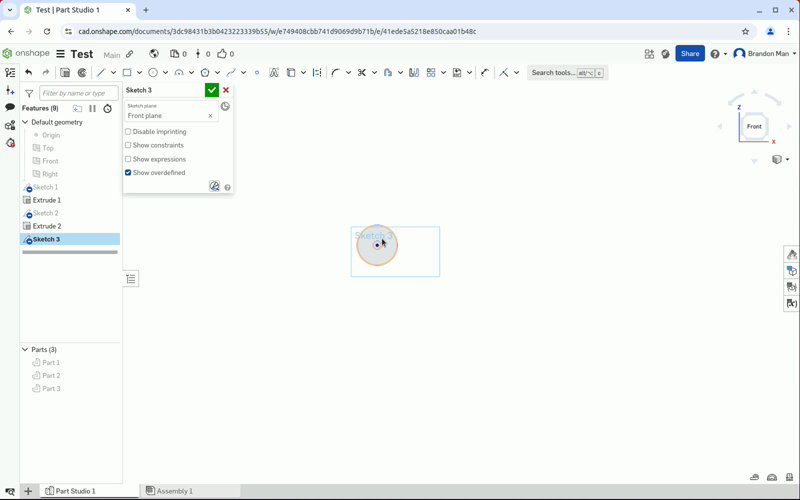
scroll(6)
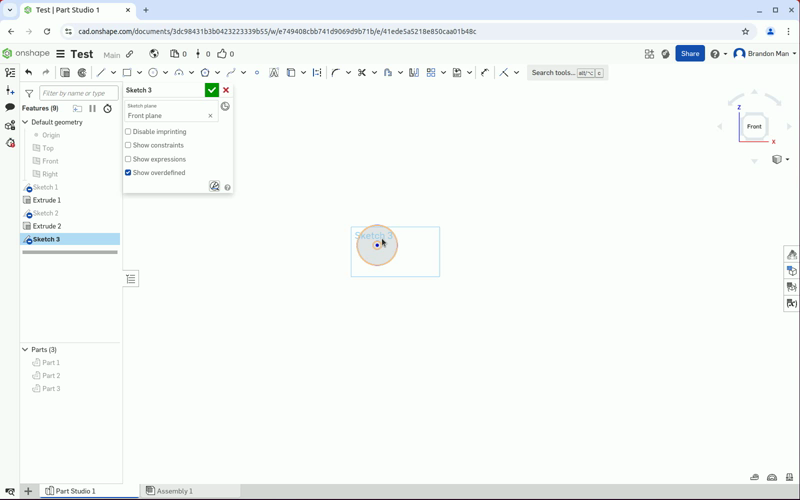
scroll(6)
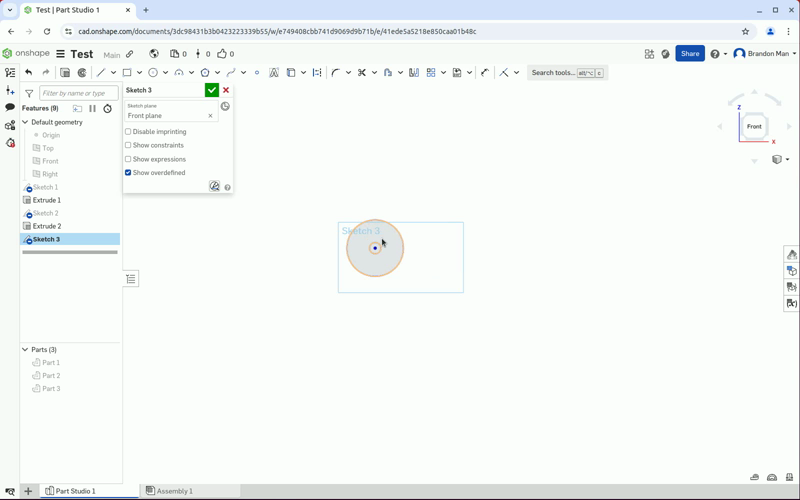
scroll(6)
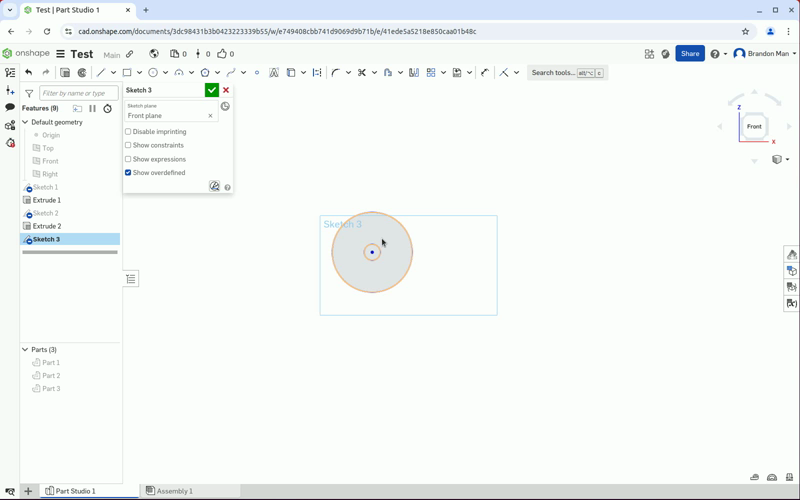
scroll(6)
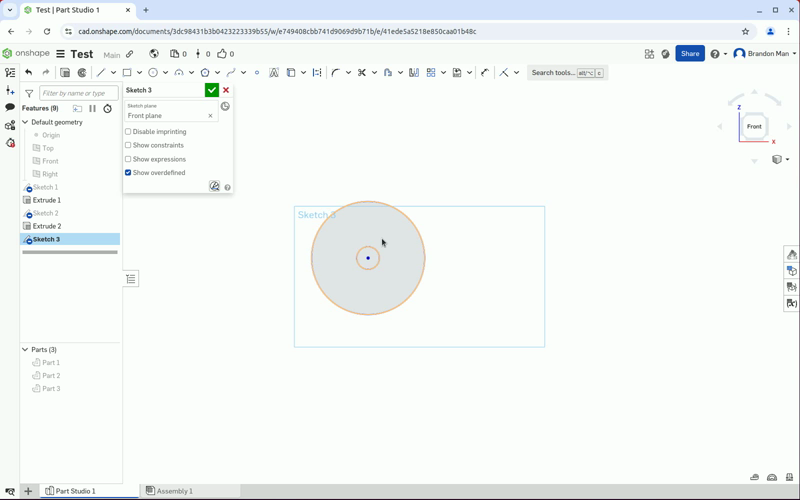
scroll(6)
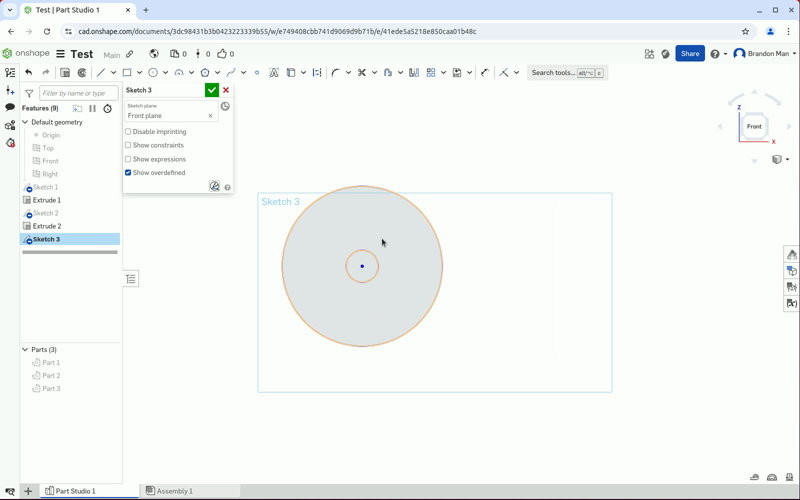
scroll(6)
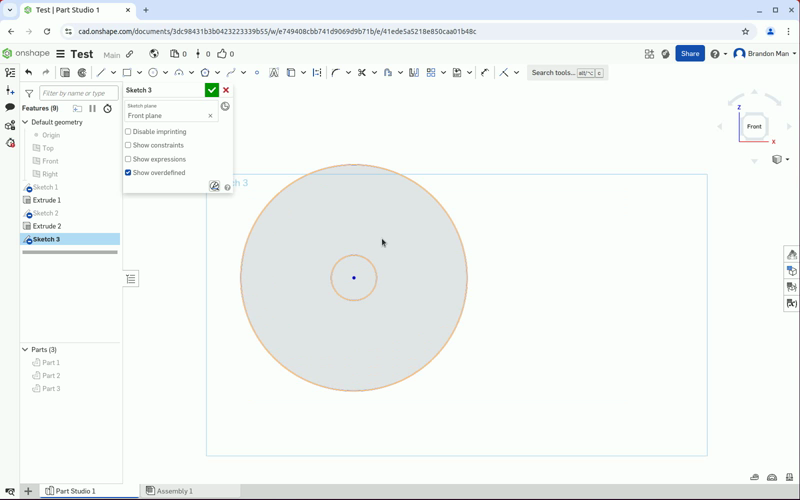
scroll(6)
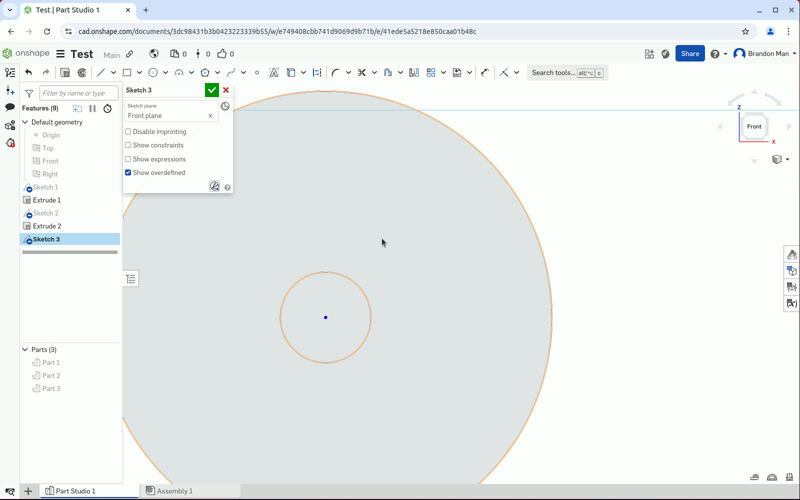
click(382, 238)
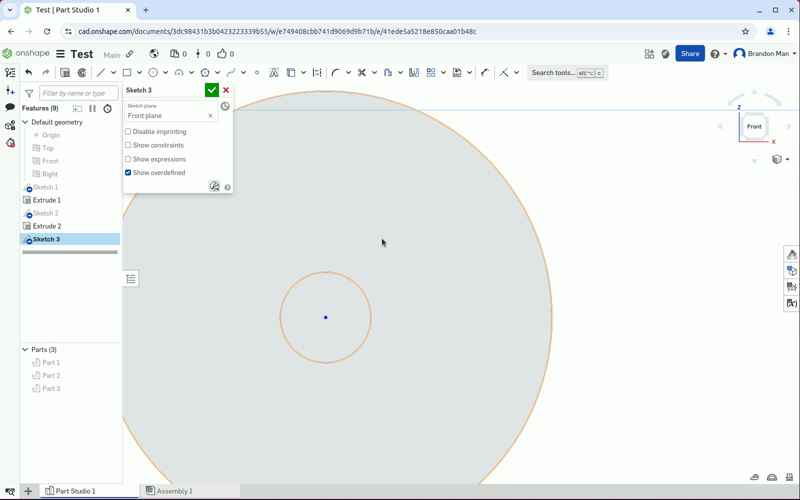
scroll(-6)
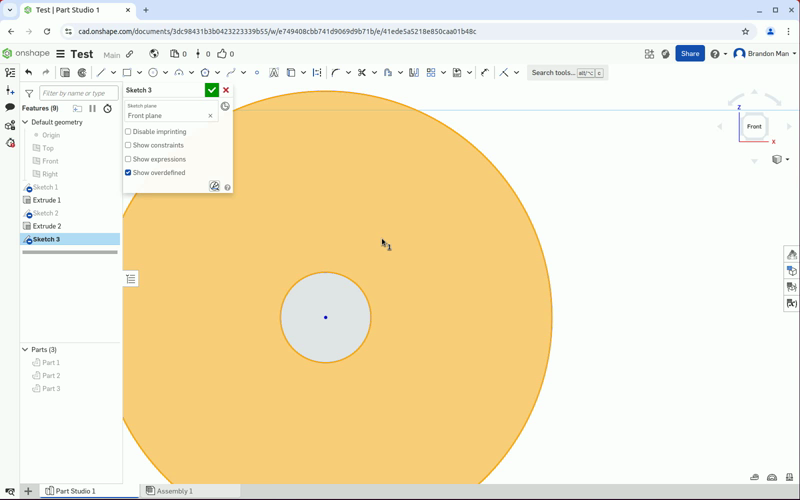
scroll(-6)
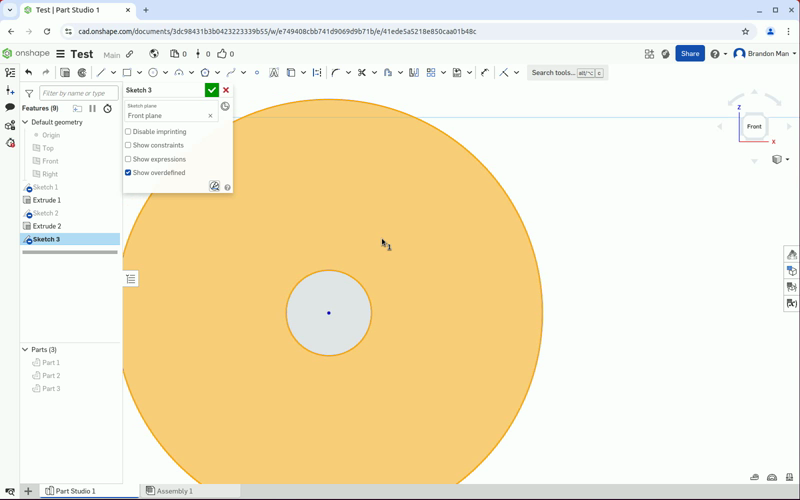
scroll(-6)
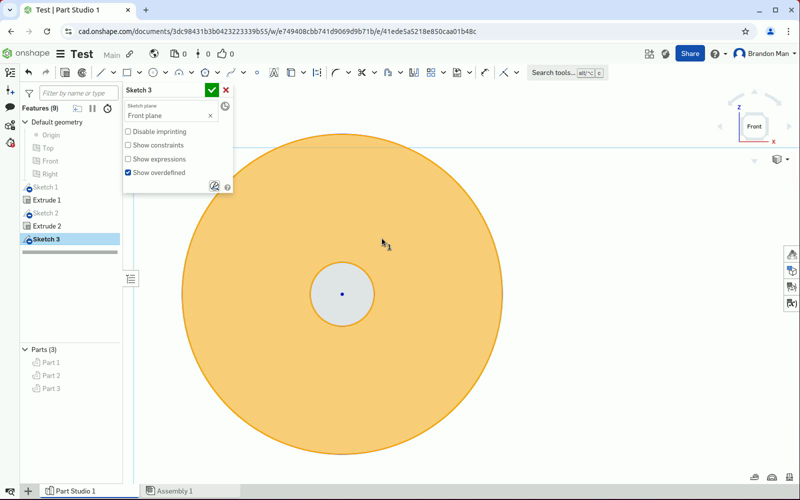
scroll(-6)
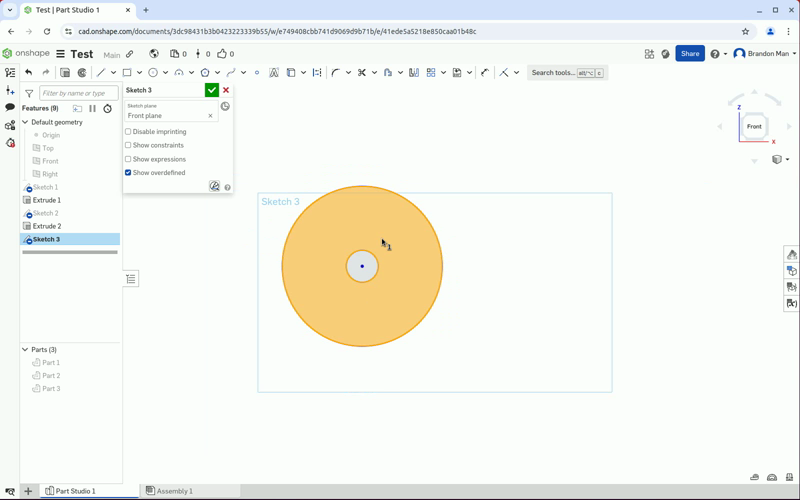
scroll(-6)
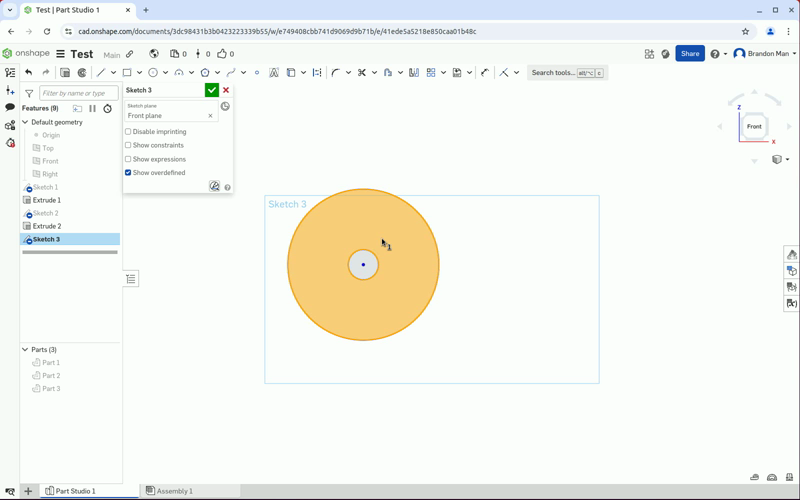
scroll(-6)
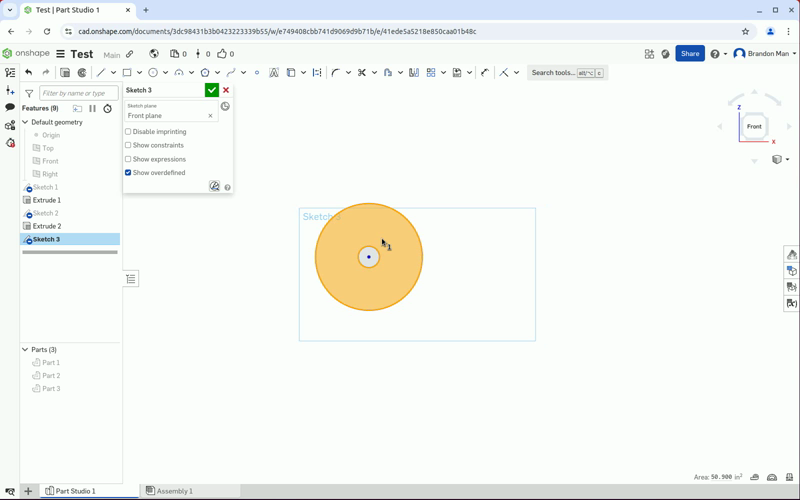
scroll(-6)
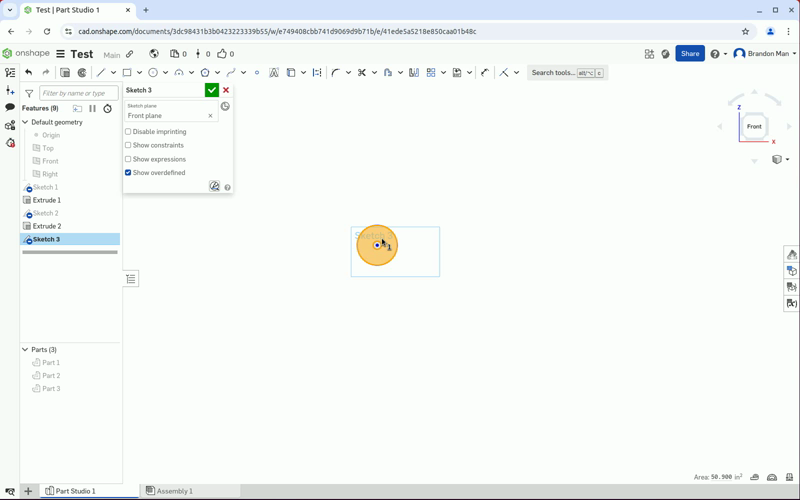
mouse_move(73, 352)
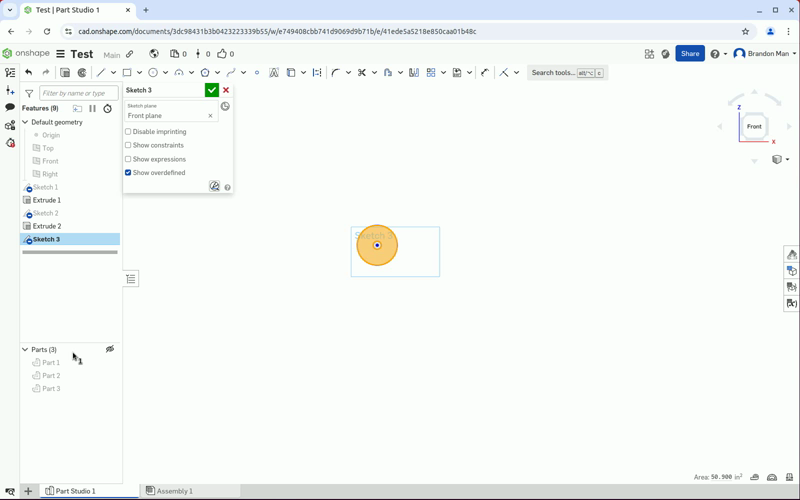
key(shift+y)
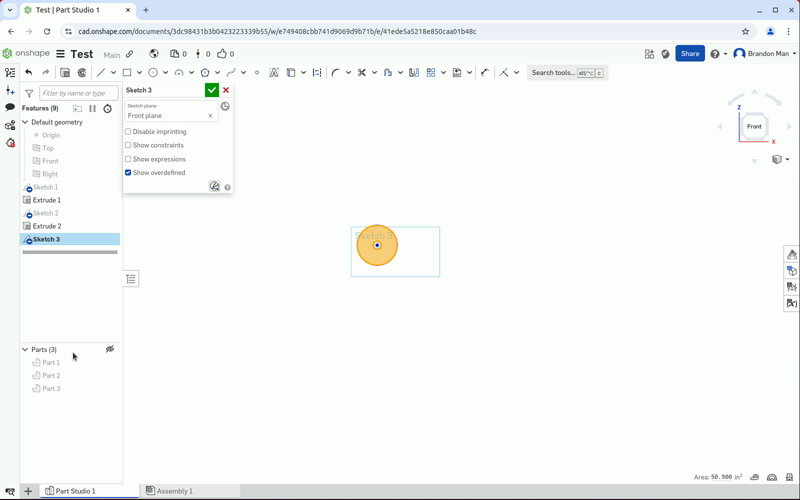
key(shift+e)
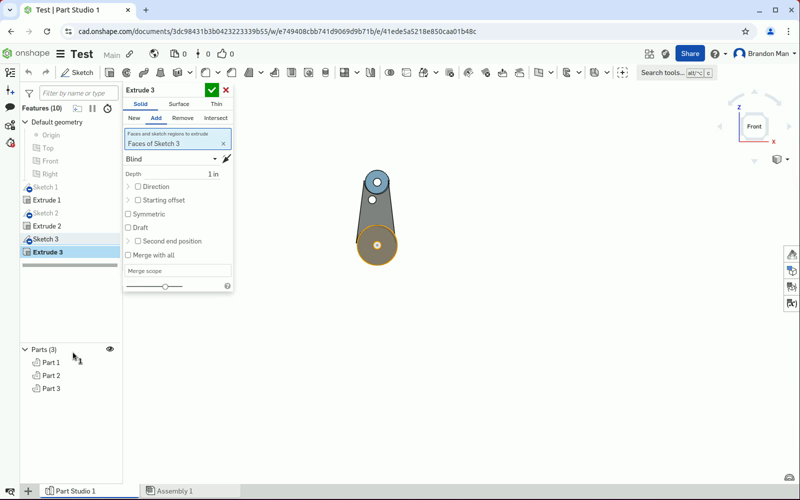
mouse_move(143, 106)
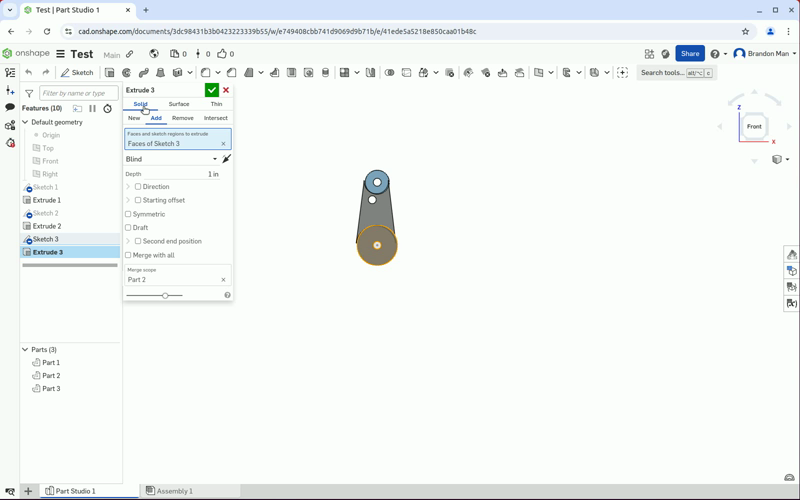
click(143, 106)
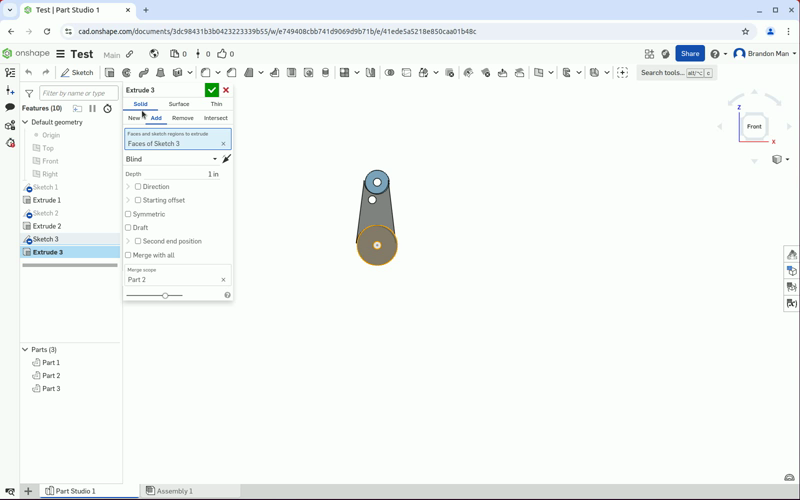
mouse_move(137, 120)
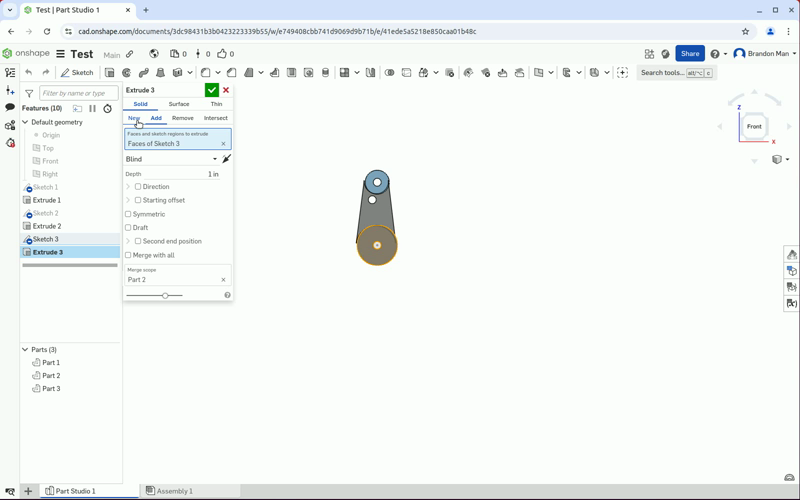
click(137, 120)
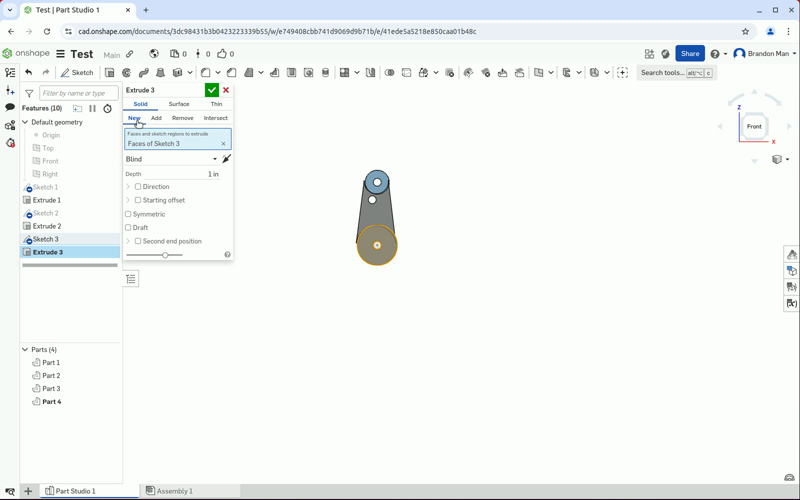
key(tab, 4)
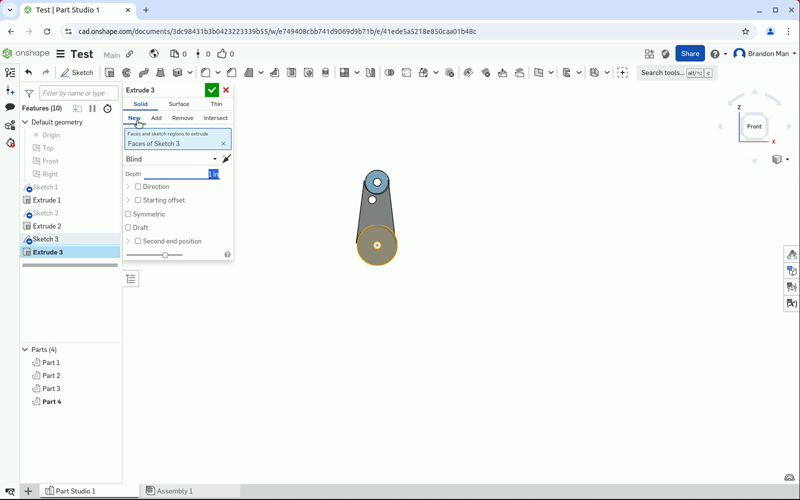
text(0.722)
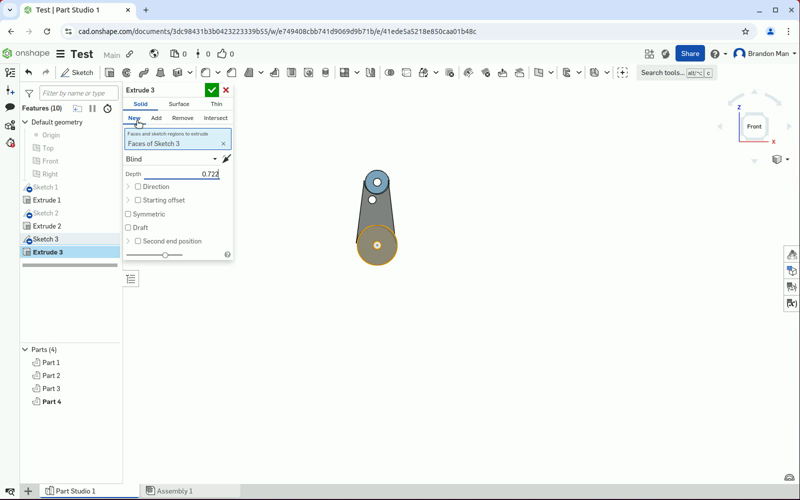
key(enter)
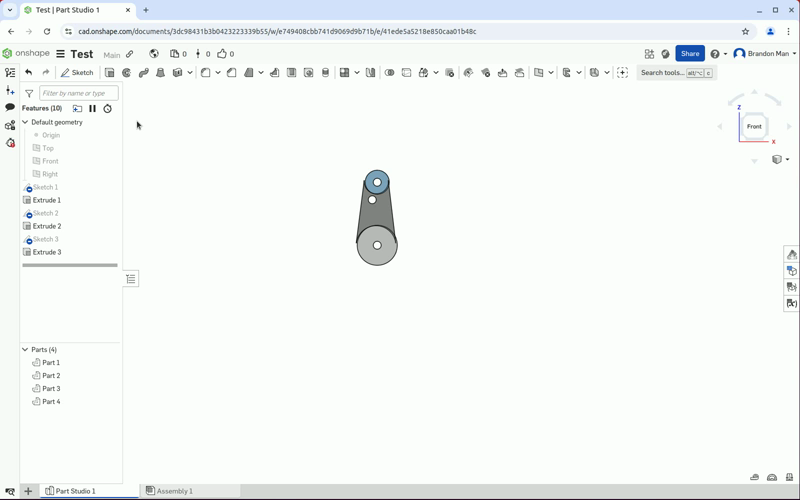
key(shift+h)
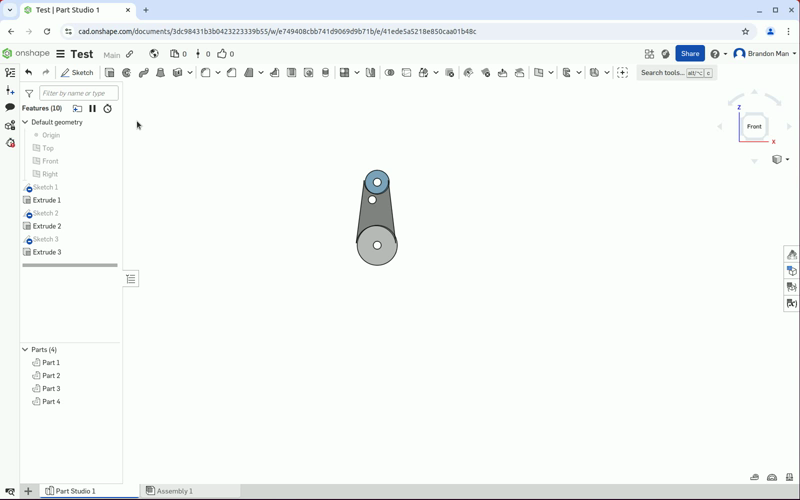
key(shift+h)
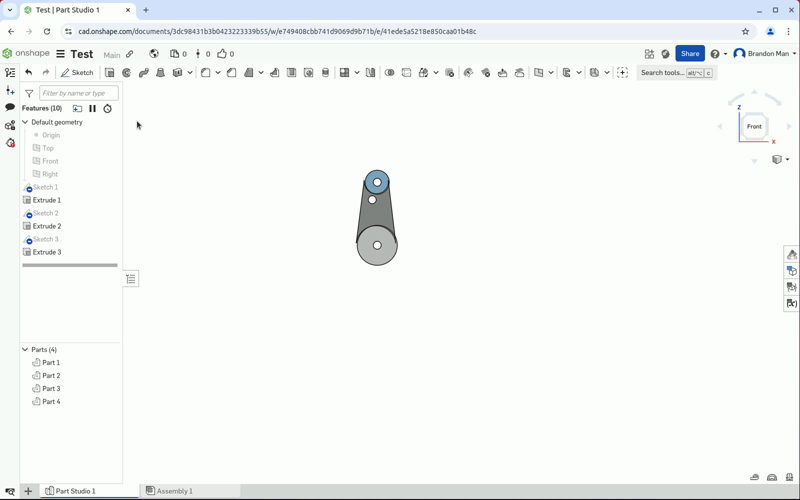
mouse_move(73, 189)
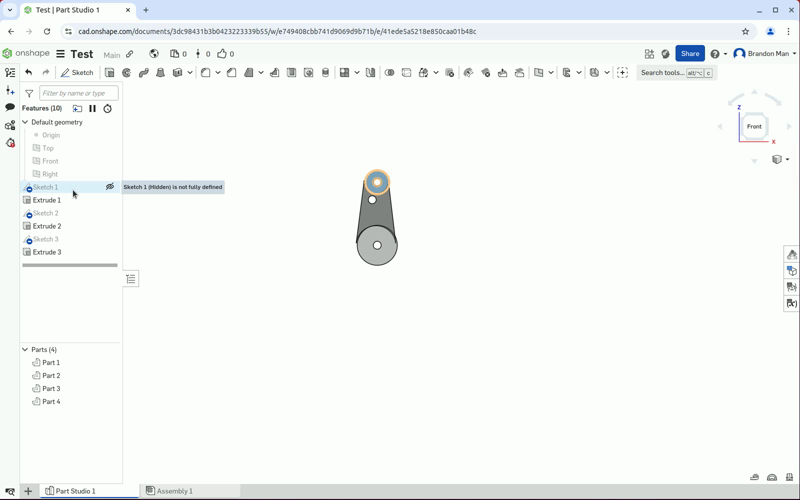
click(73, 189)
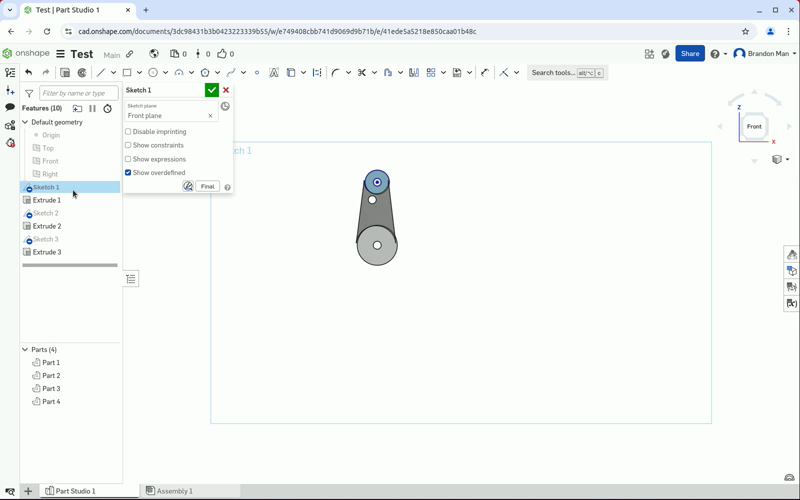
mouse_move(229, 92)
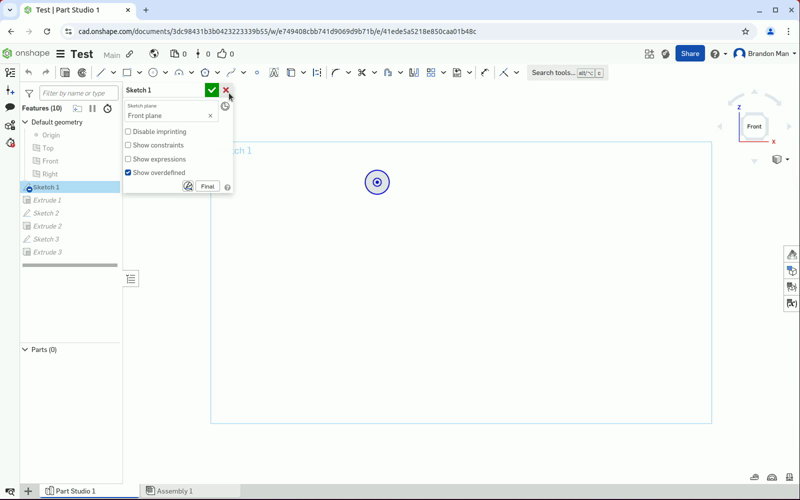
click(229, 92)
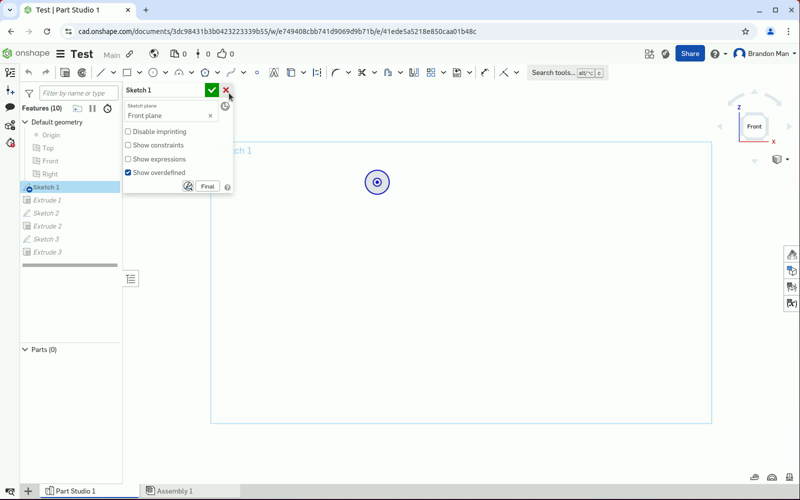
key(shift+s)
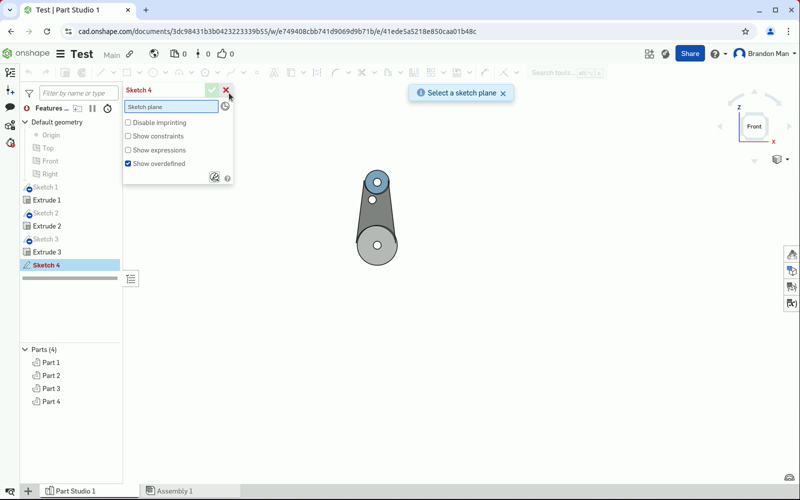
mouse_move(73, 163)
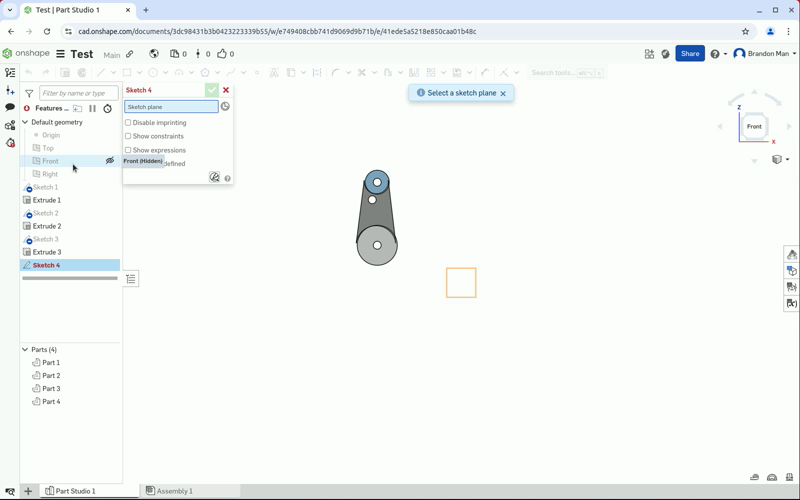
click(73, 163)
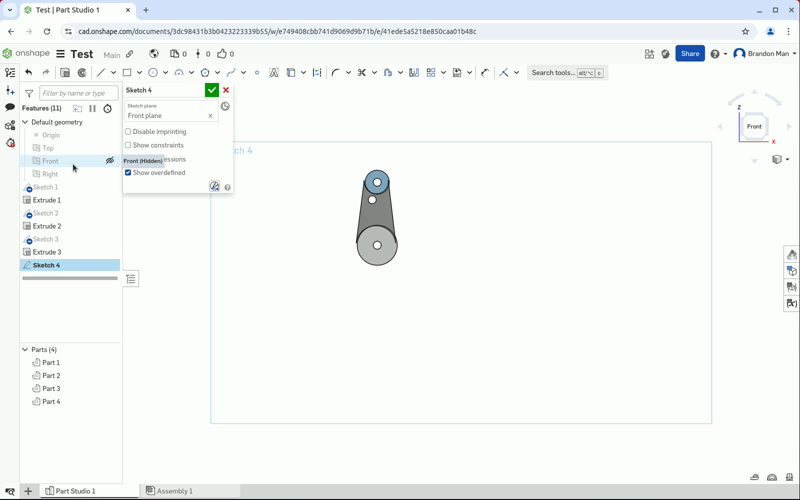
mouse_move(73, 352)
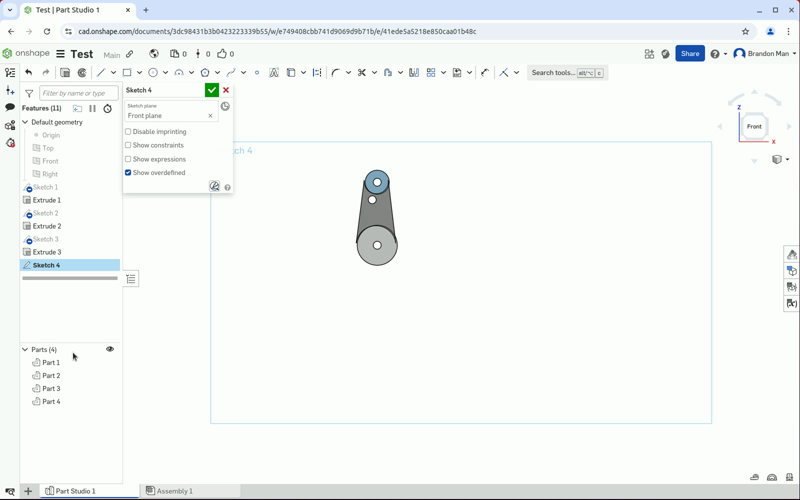
key(y)
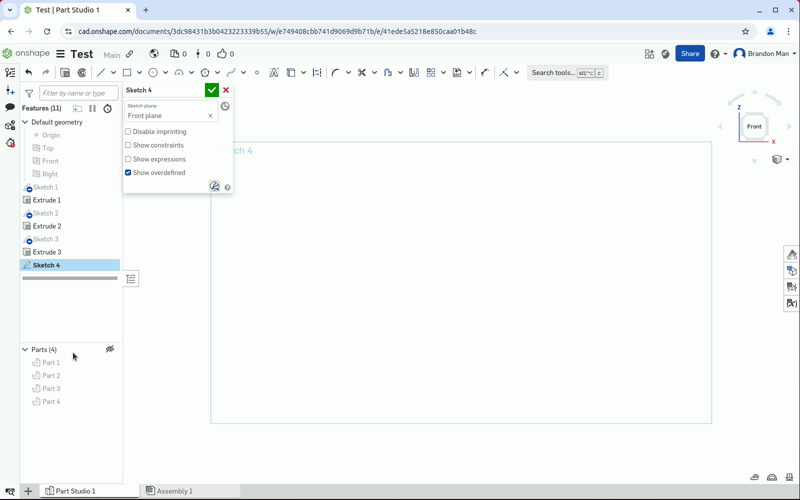
key(l)
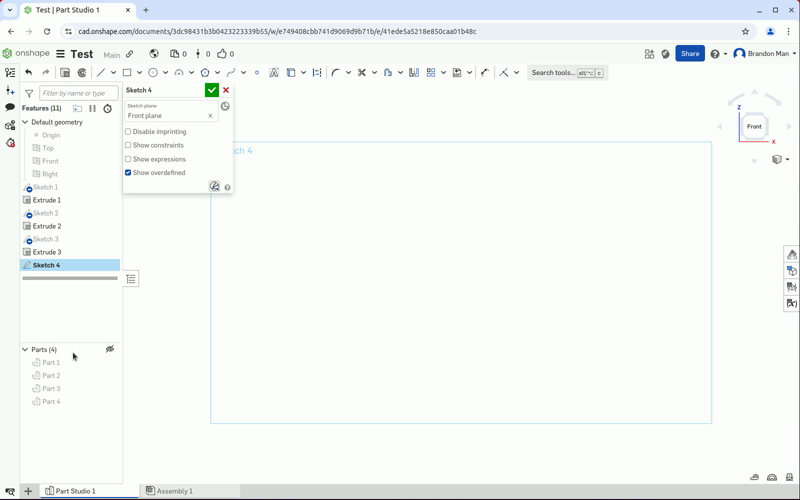
key_down(shift)
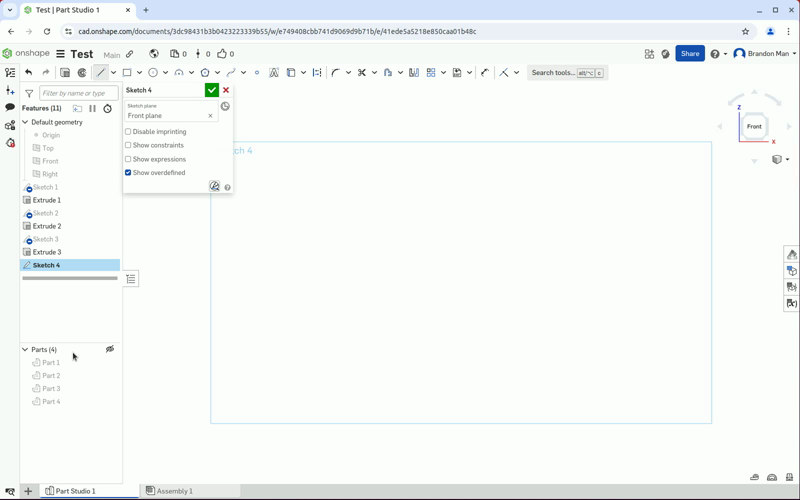
mouse_move(356, 247)
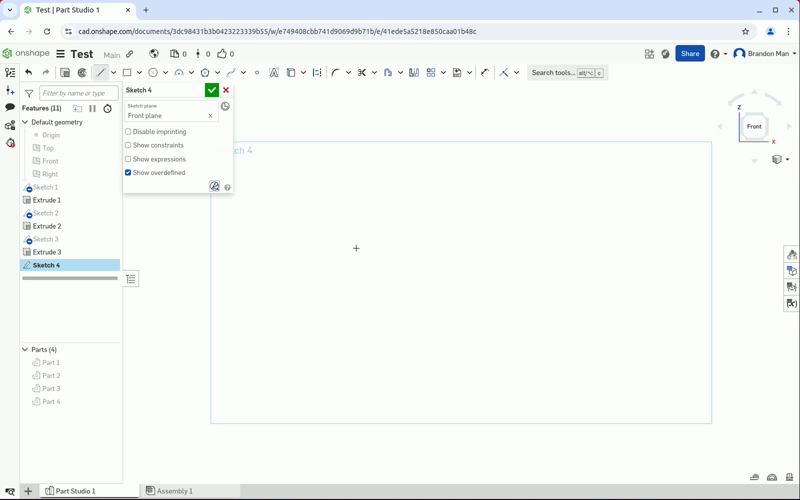
click(356, 247)
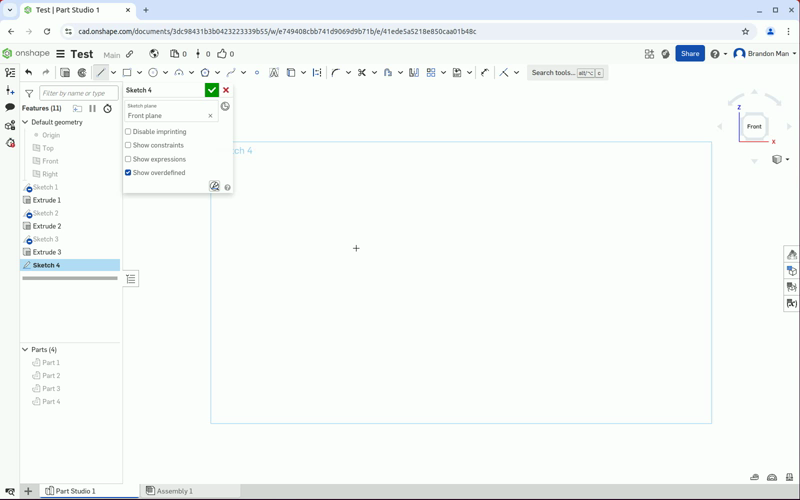
key_up(shift)
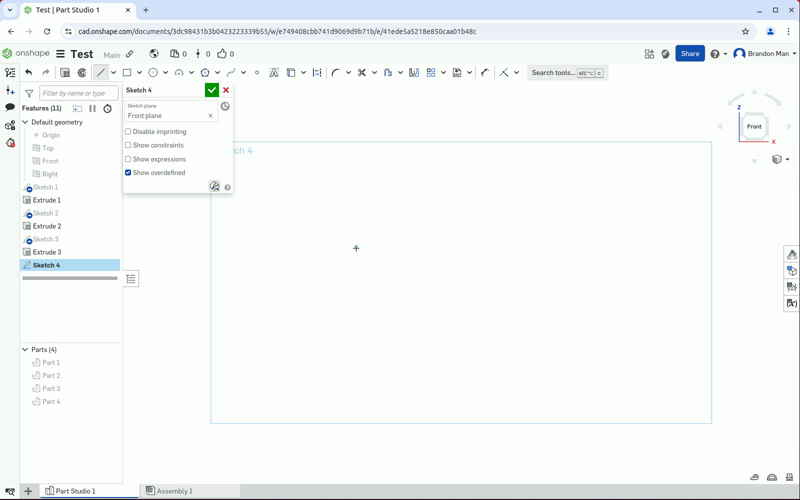
key_down(shift)
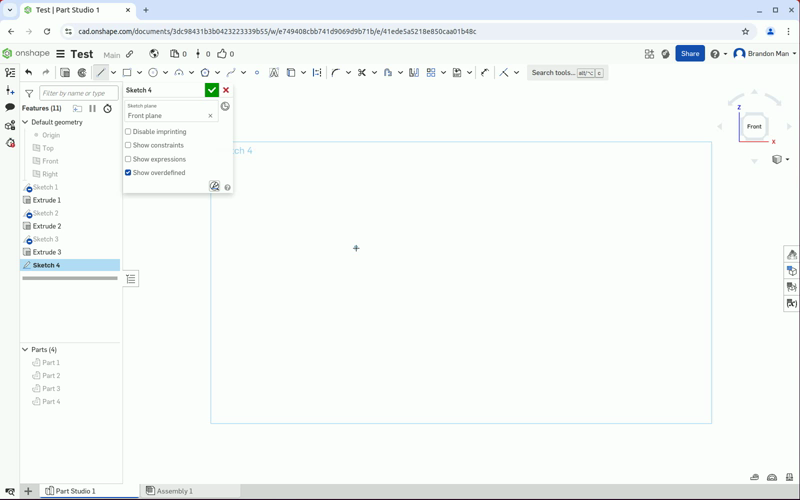
mouse_move(364, 326)
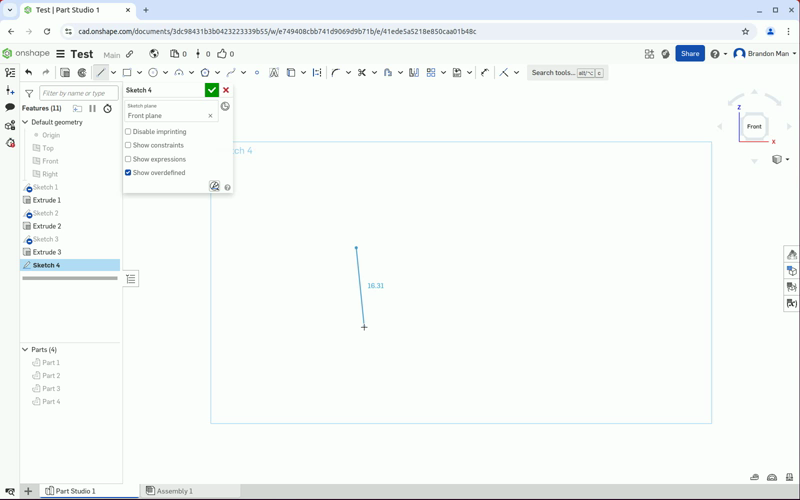
click(364, 326)
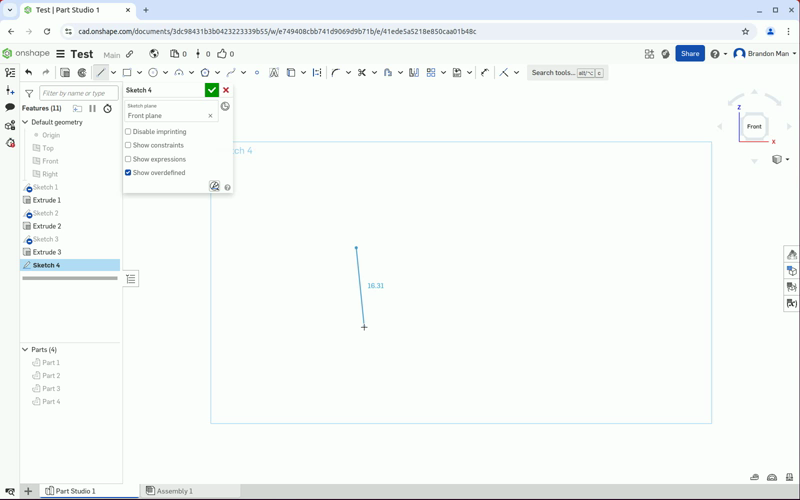
key_up(shift)
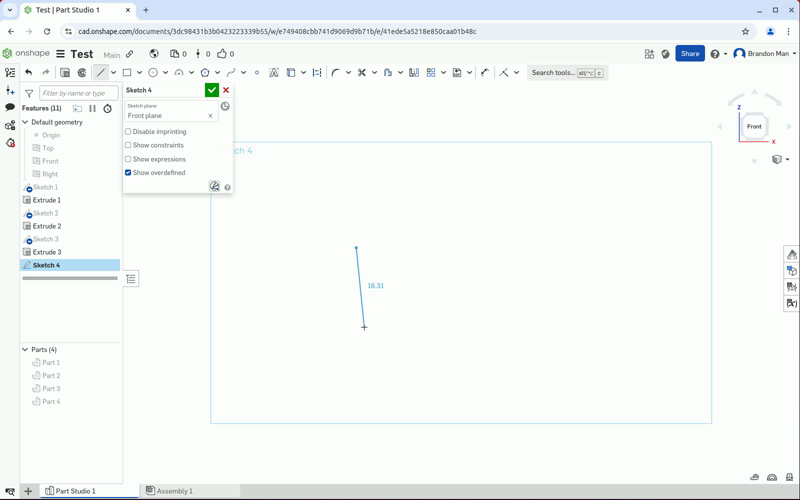
key(esc)
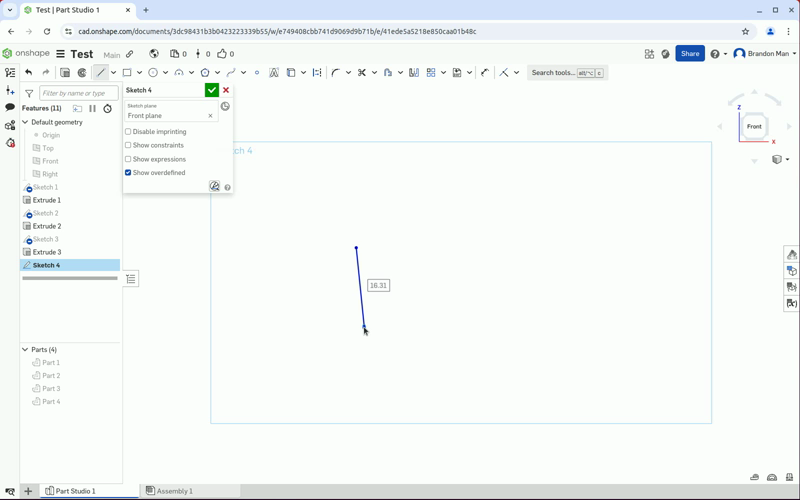
key(a)
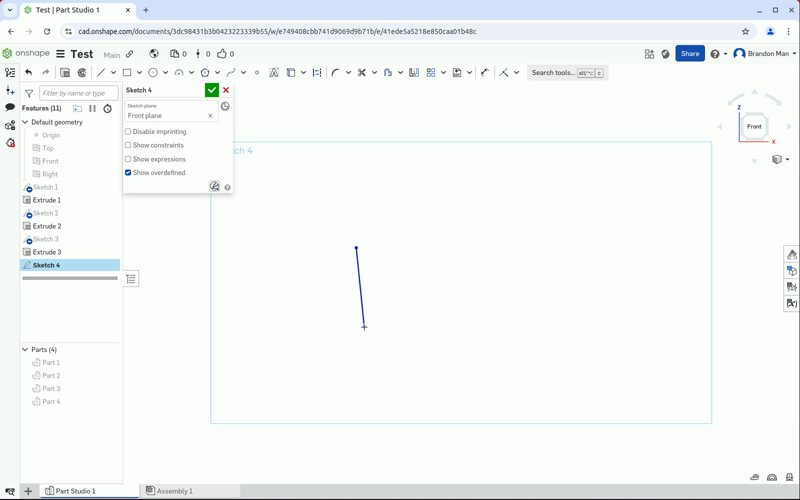
mouse_move(364, 326)
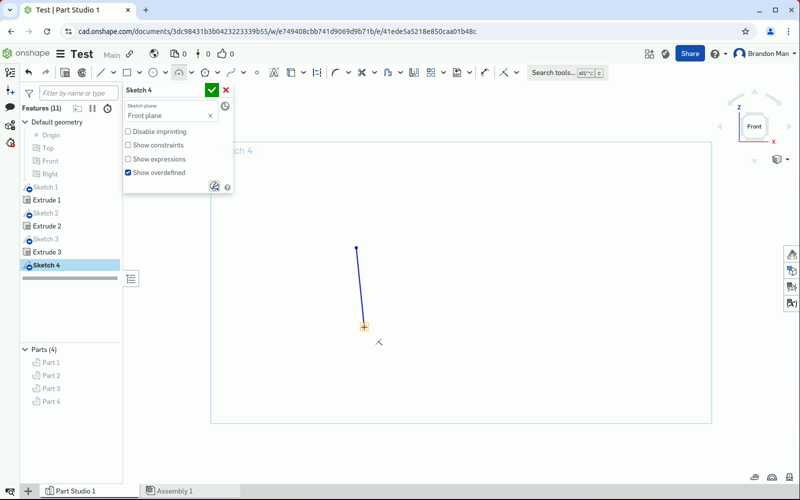
click(364, 326)
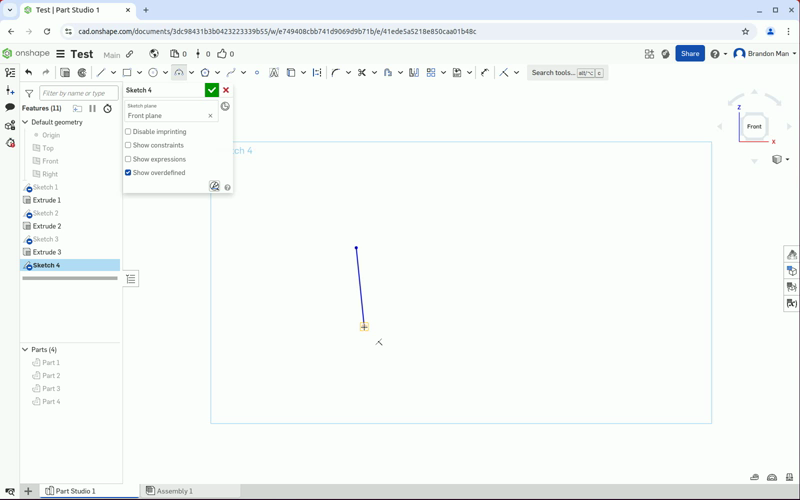
key_down(shift)
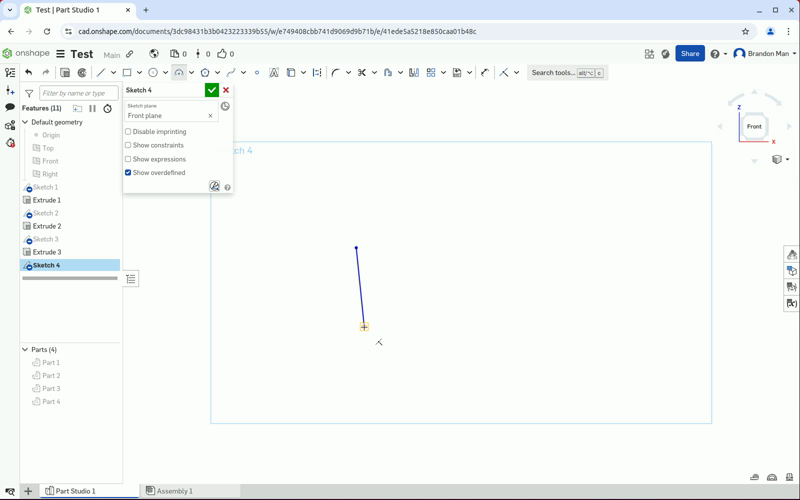
mouse_move(376, 337)
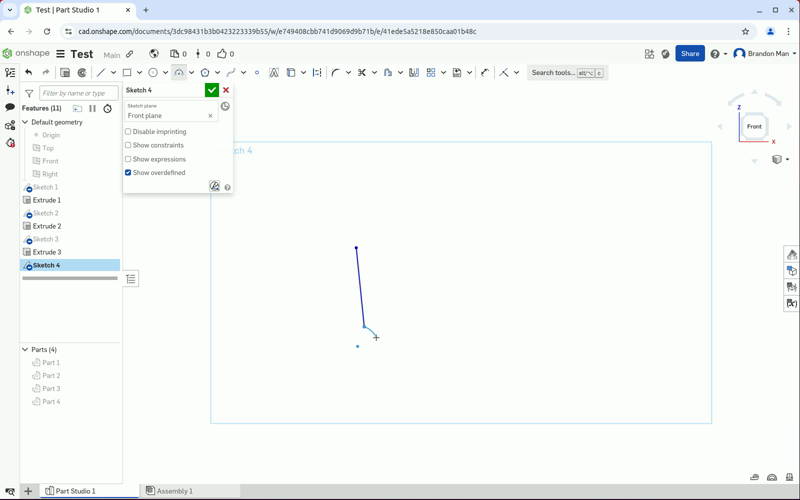
click(376, 337)
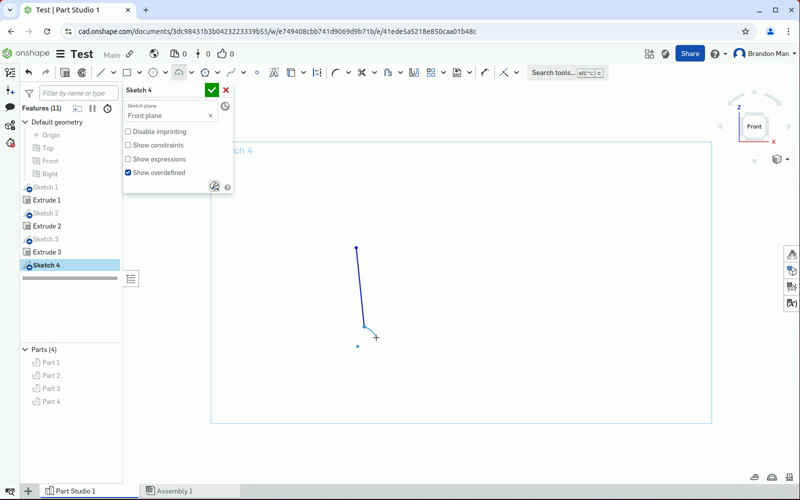
mouse_move(383, 316)
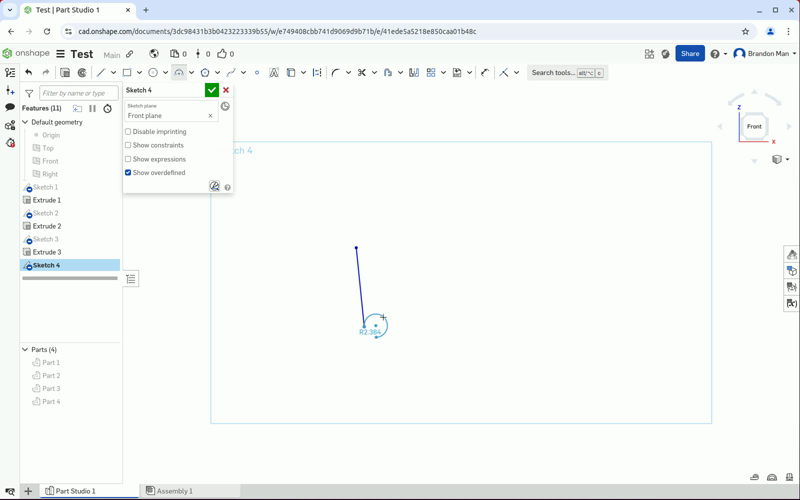
click(383, 316)
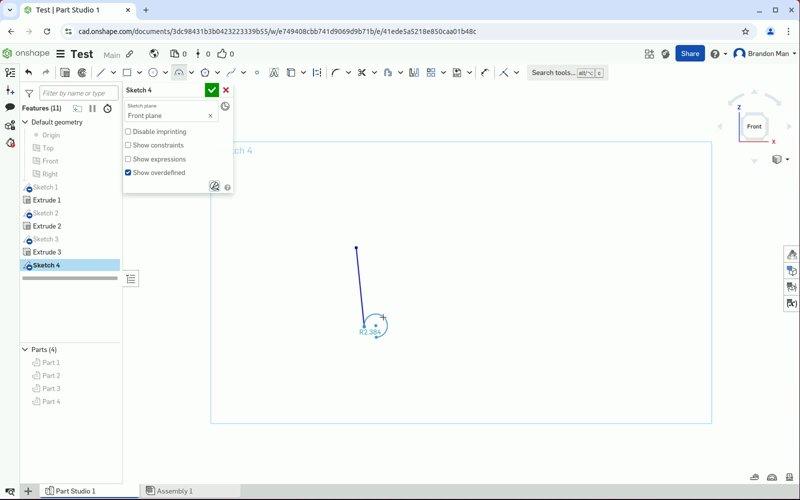
key_up(shift)
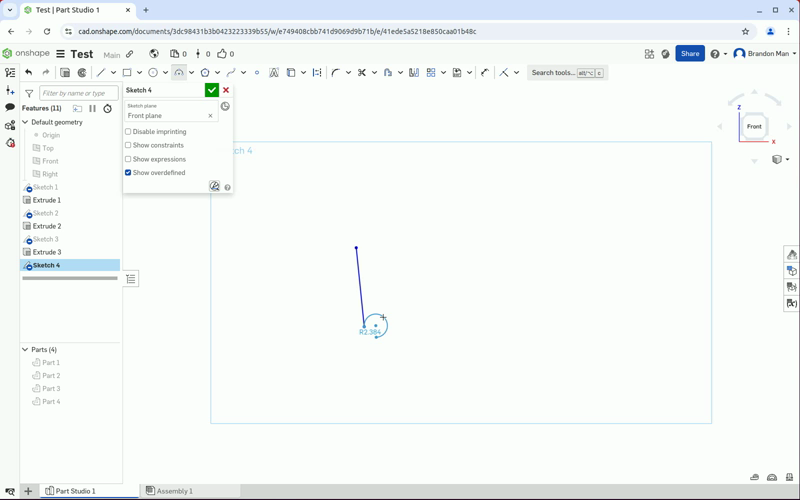
key(esc)
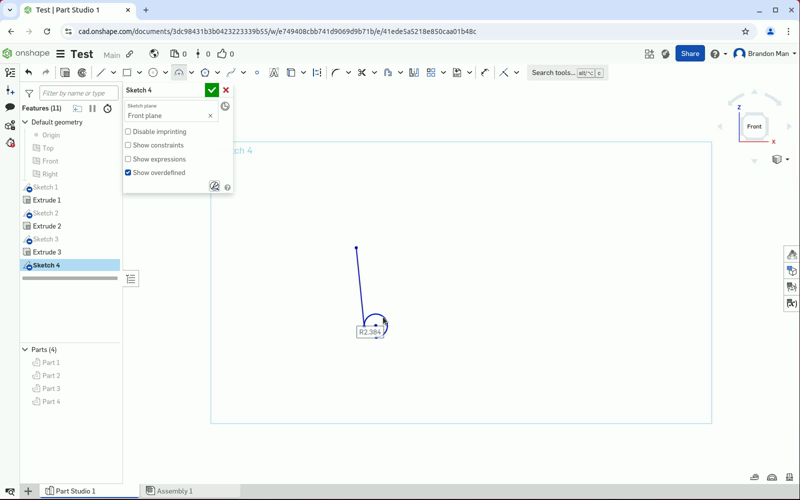
key(l)
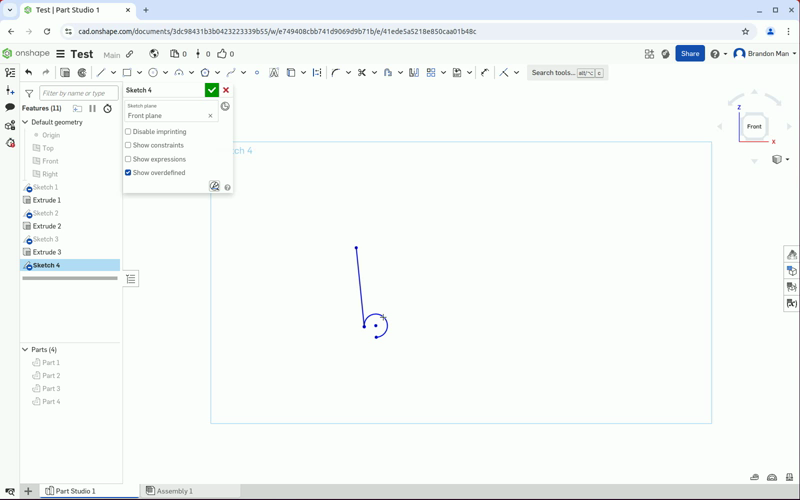
mouse_move(376, 337)
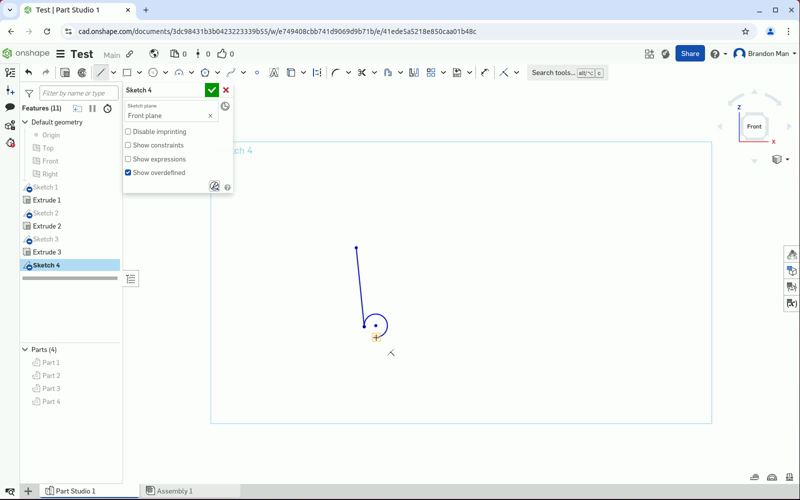
click(376, 337)
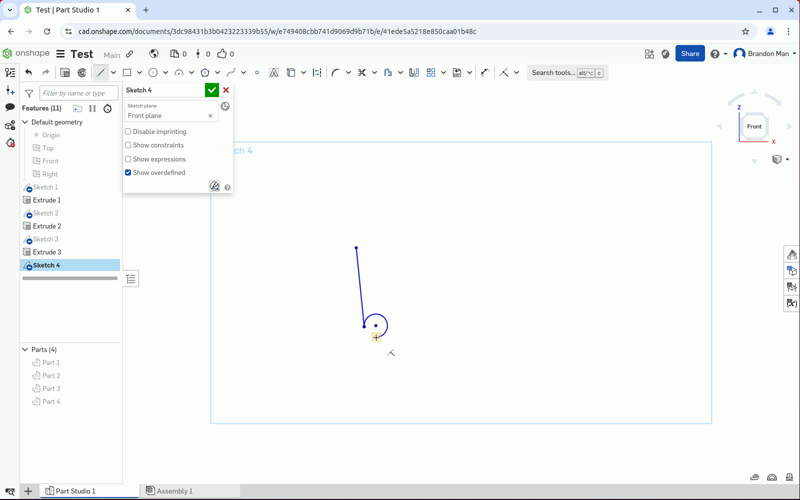
key_down(shift)
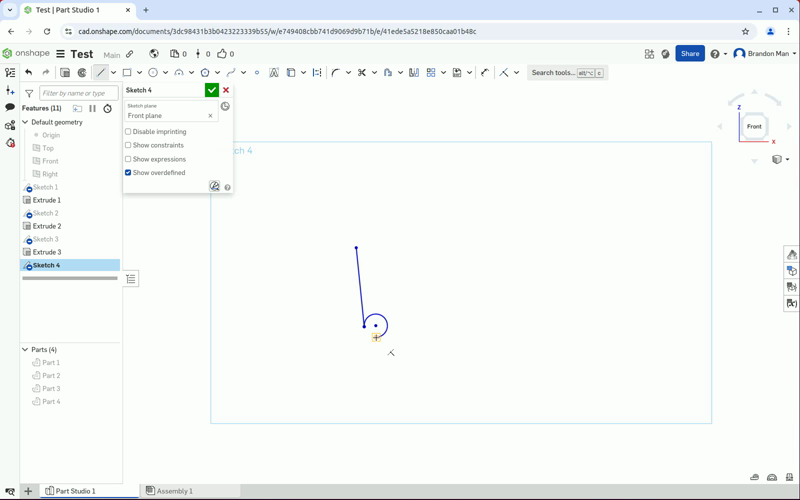
mouse_move(406, 337)
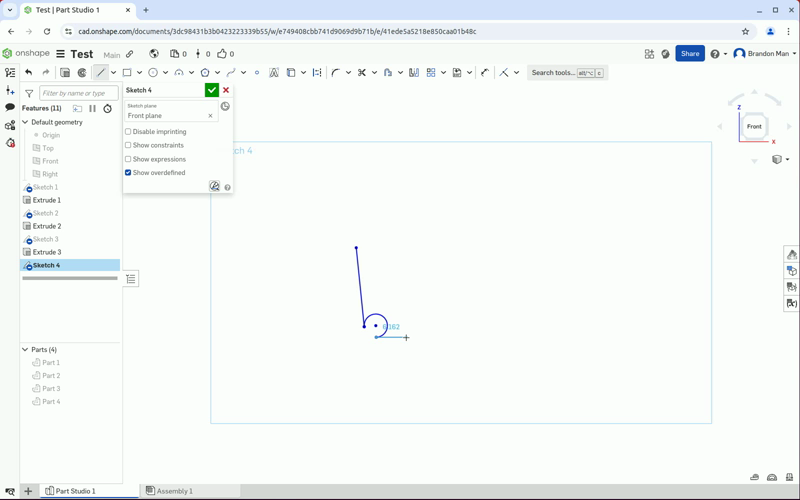
mouse_move(432, 335)
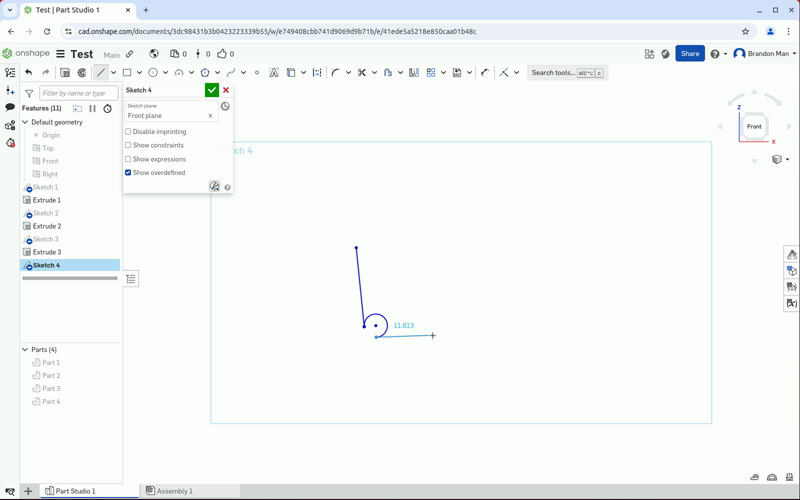
click(432, 335)
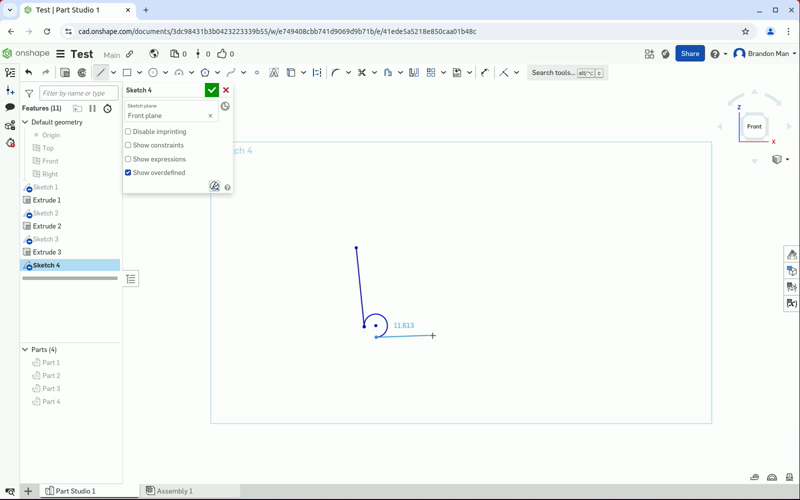
key_up(shift)
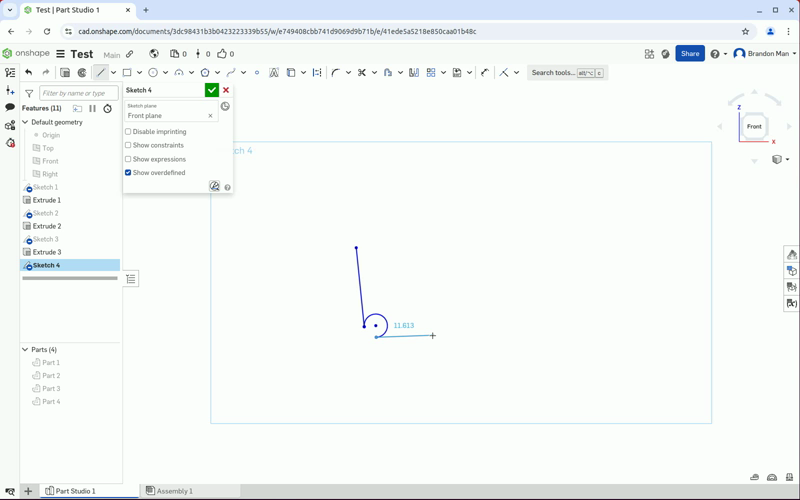
key(esc)
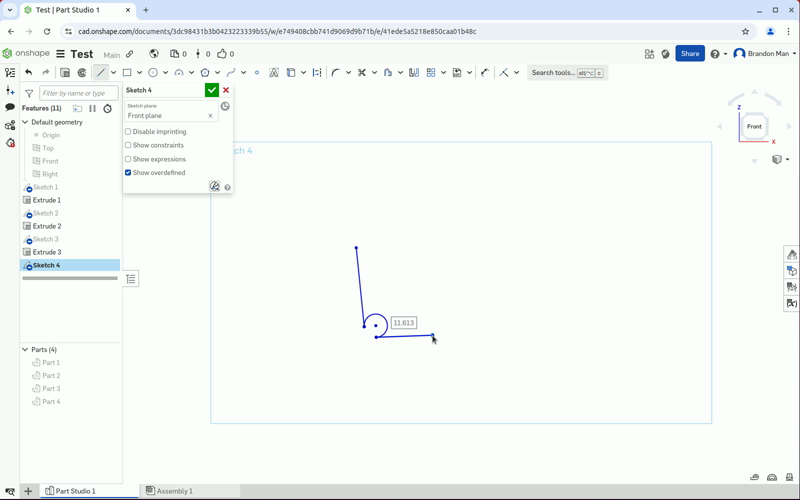
key(a)
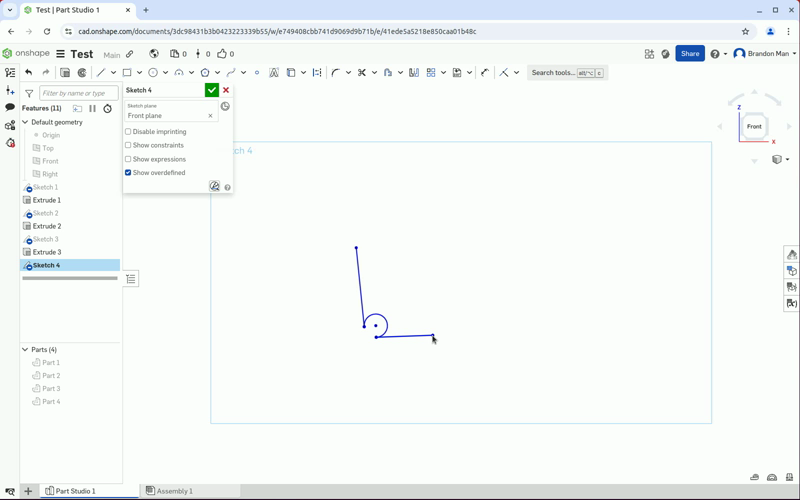
mouse_move(432, 335)
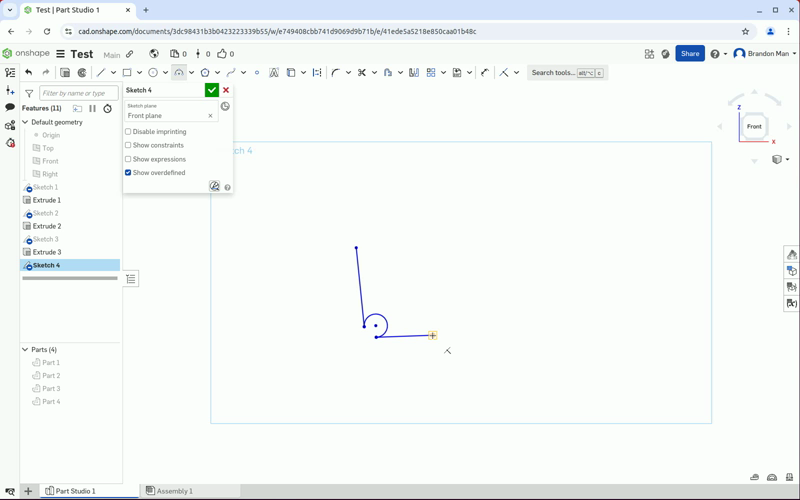
click(432, 335)
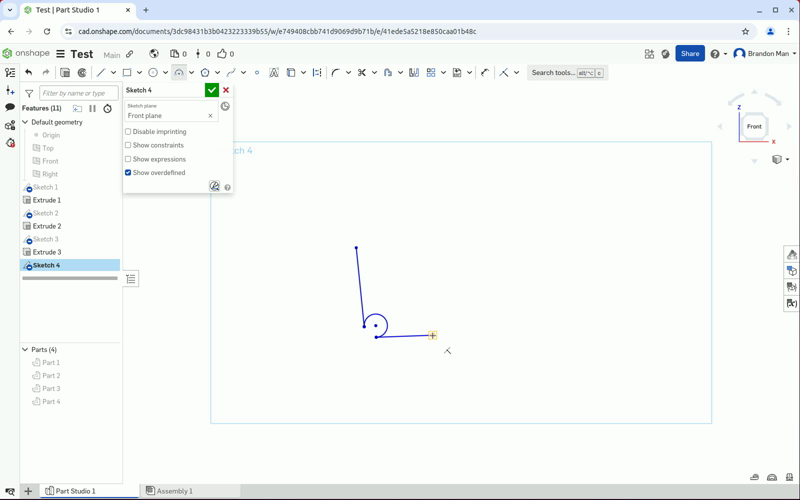
key_down(shift)
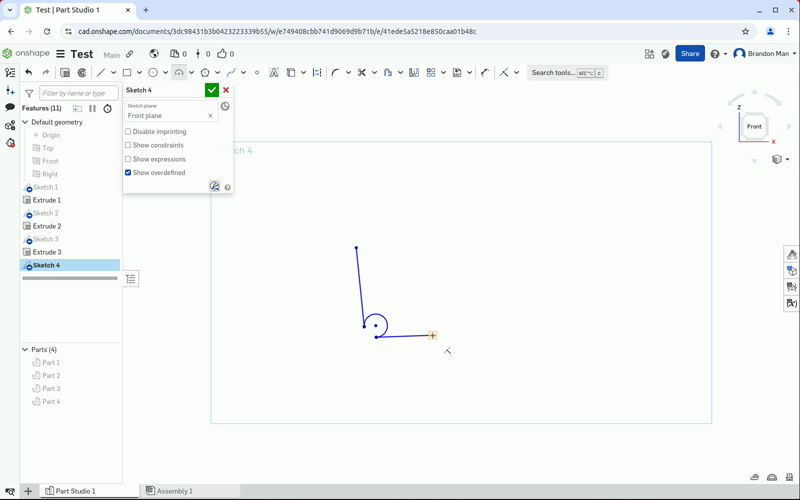
mouse_move(432, 315)
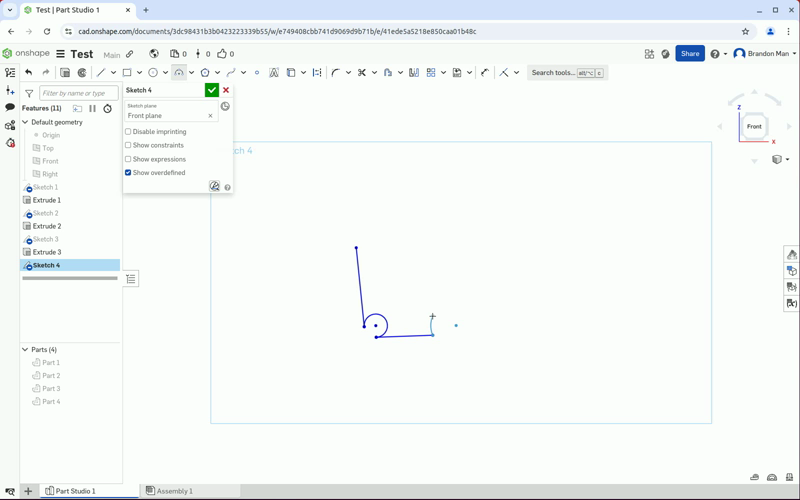
click(432, 315)
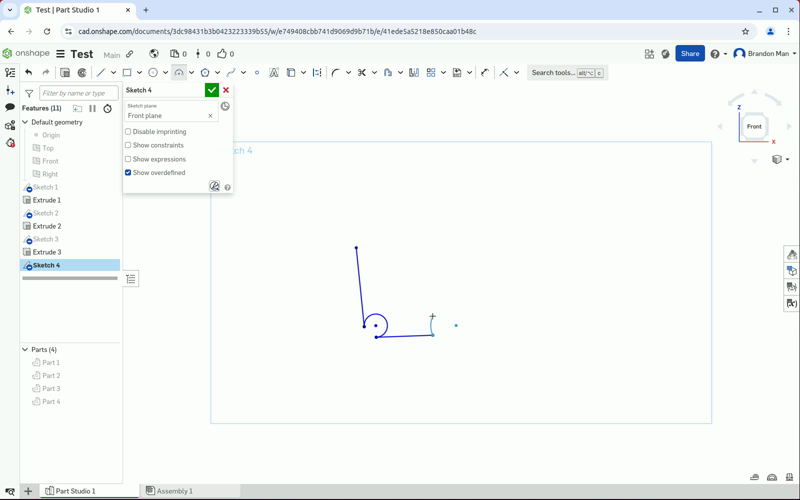
mouse_move(422, 325)
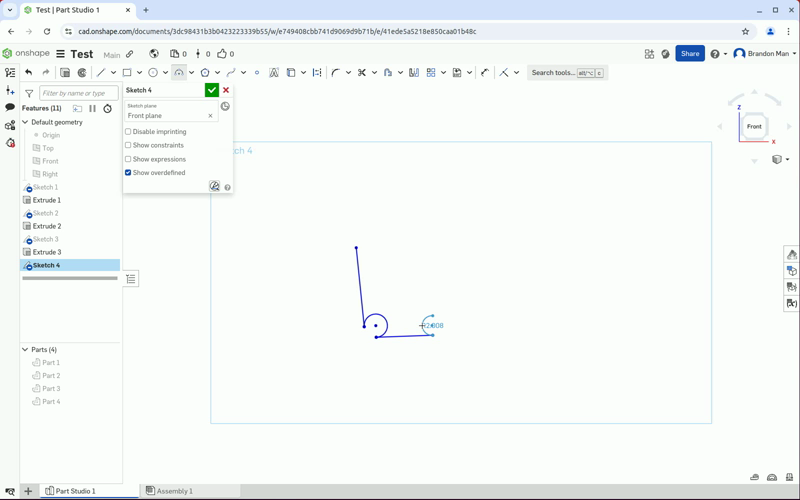
click(422, 325)
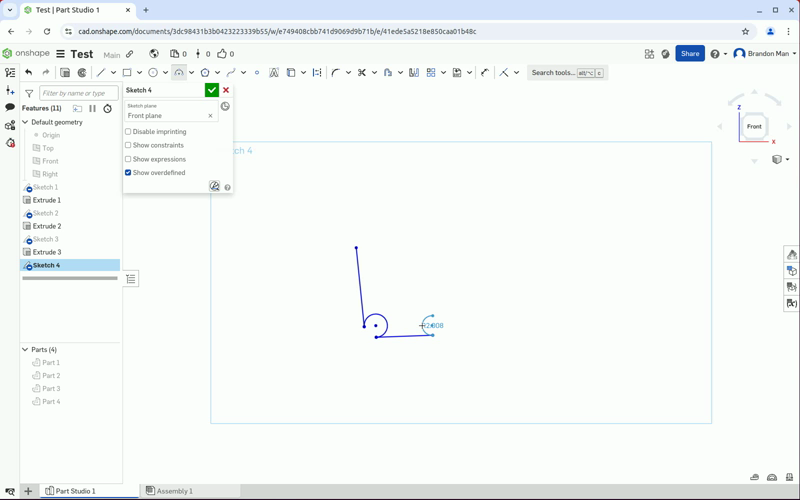
key_up(shift)
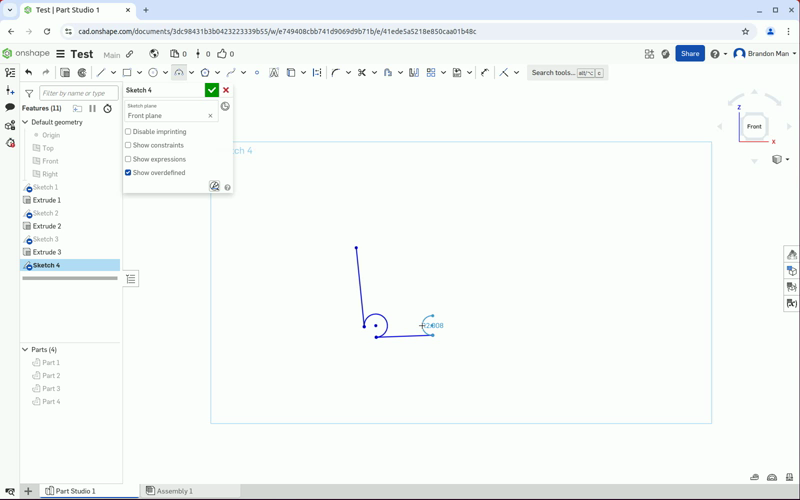
key(esc)
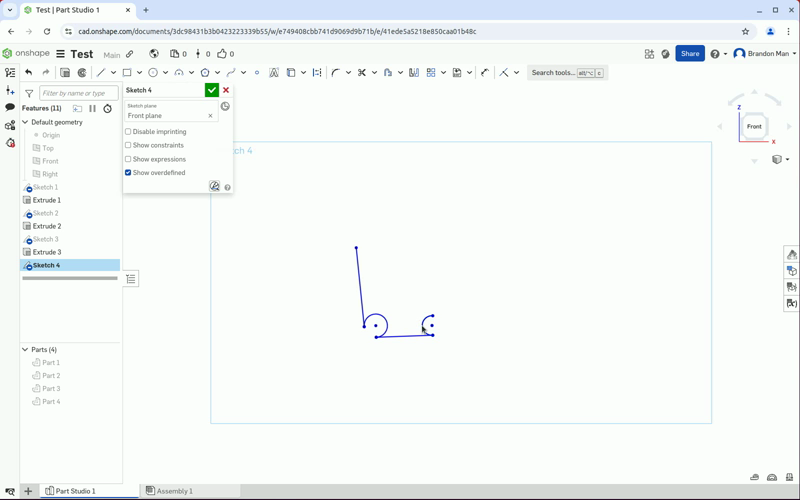
key(l)
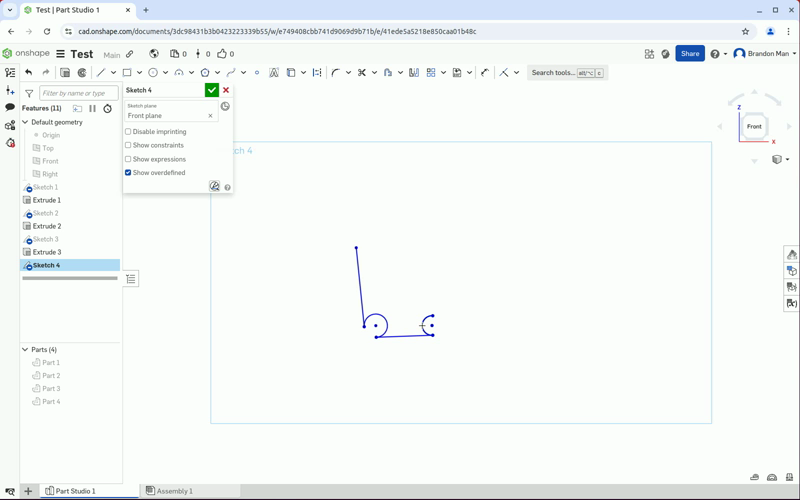
mouse_move(432, 315)
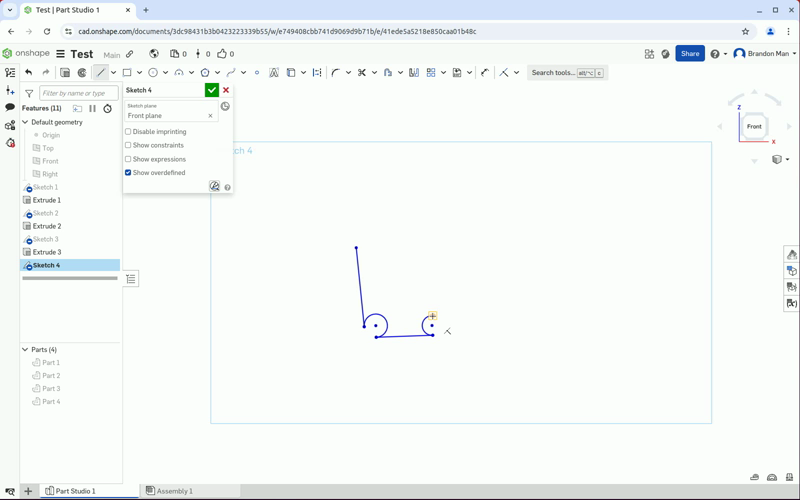
click(432, 315)
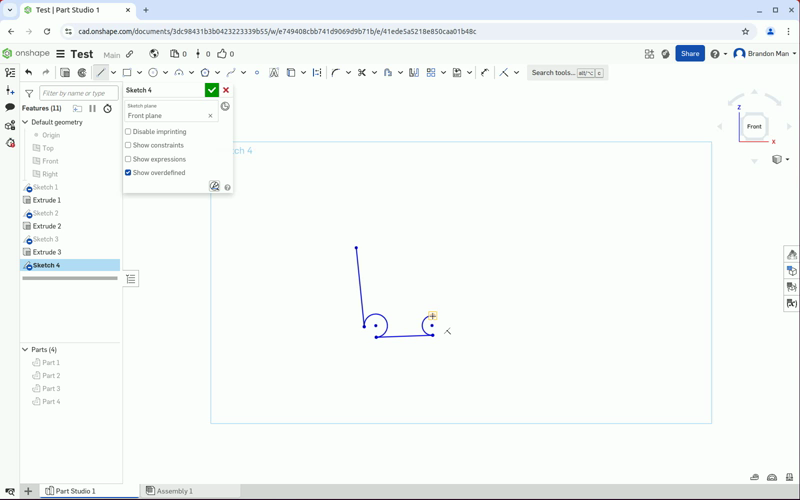
key_down(shift)
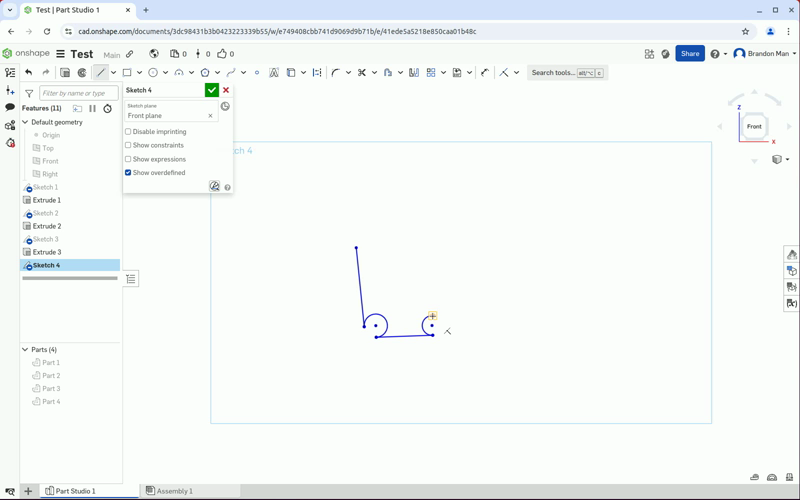
mouse_move(462, 315)
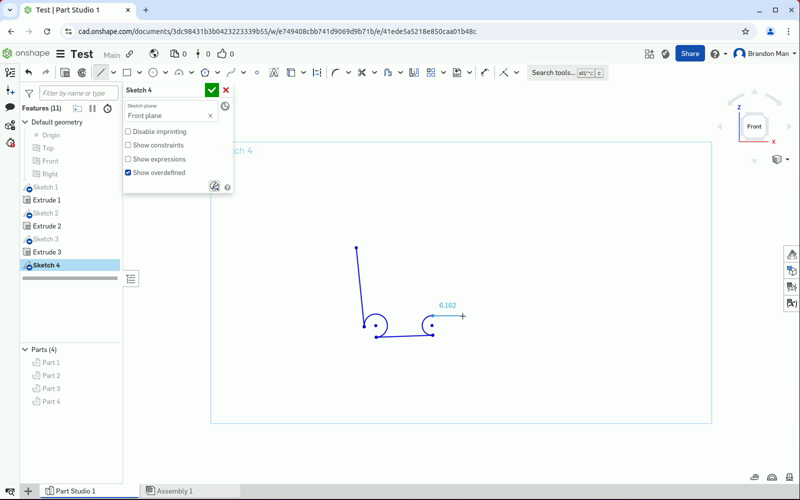
mouse_move(399, 314)
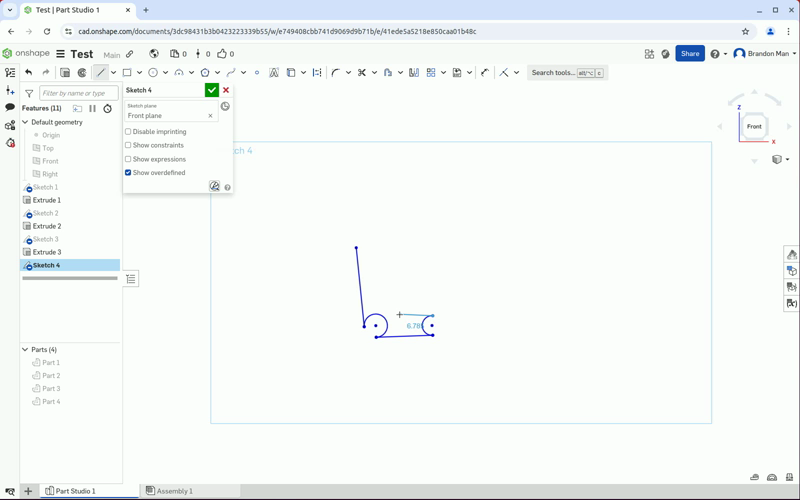
click(399, 314)
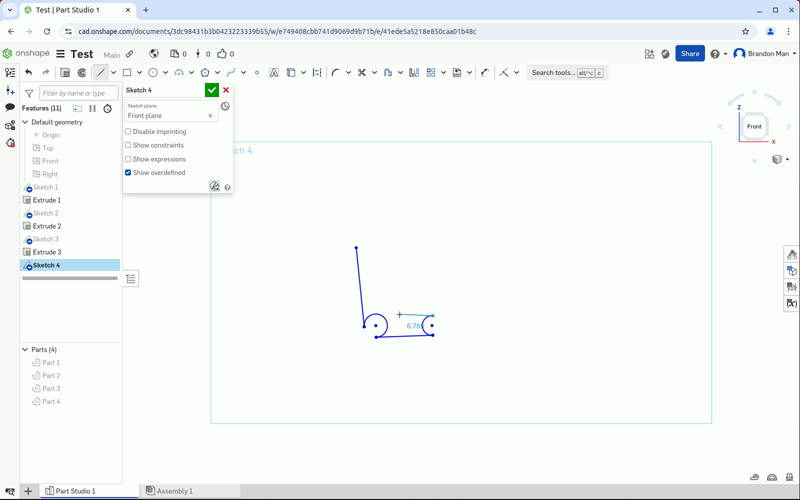
key_up(shift)
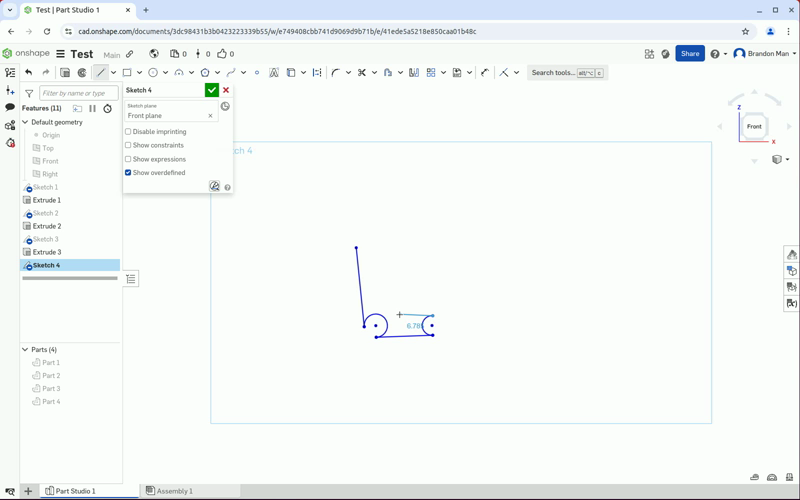
key(esc)
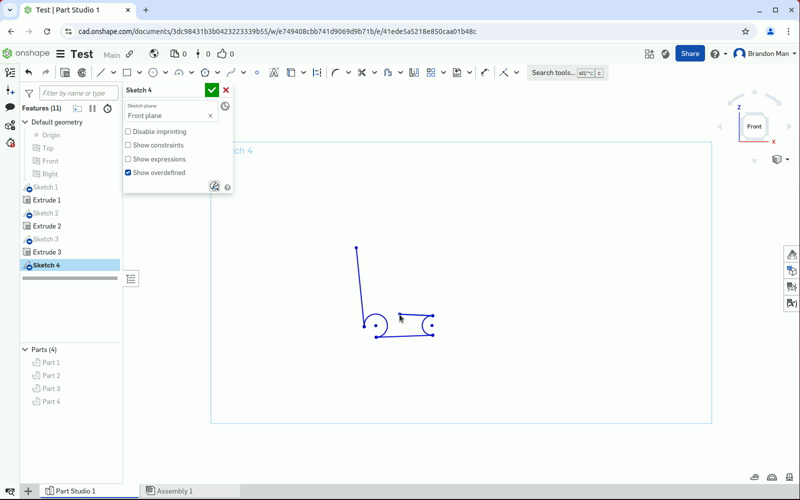
key(a)
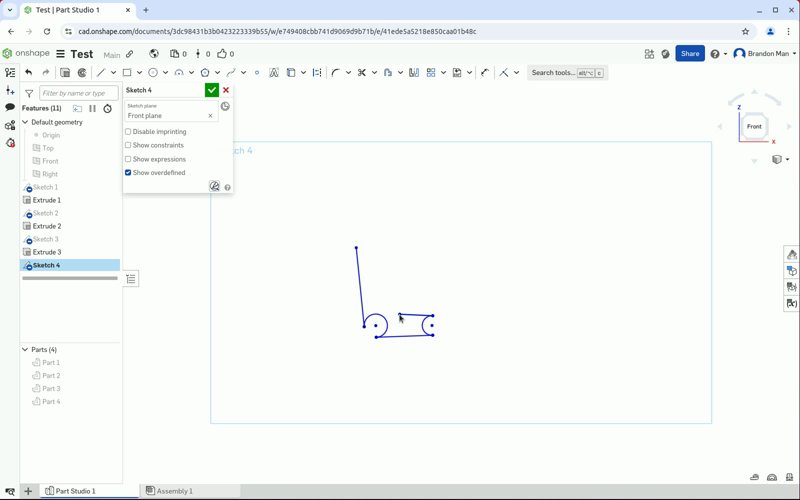
mouse_move(399, 314)
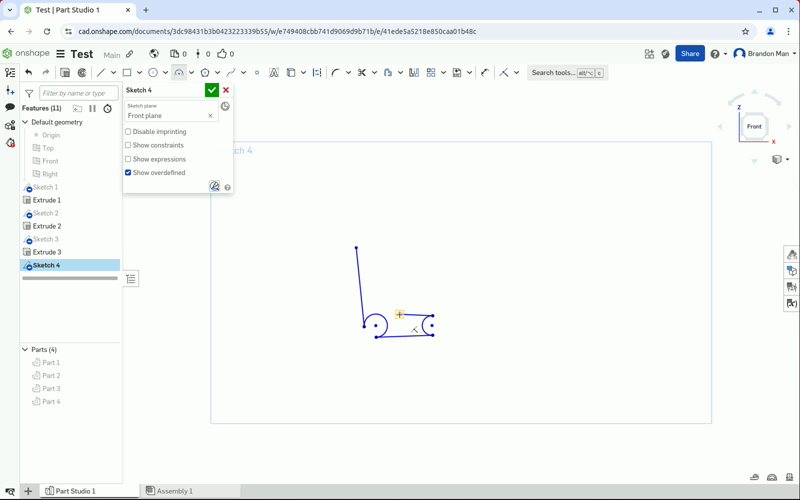
click(399, 314)
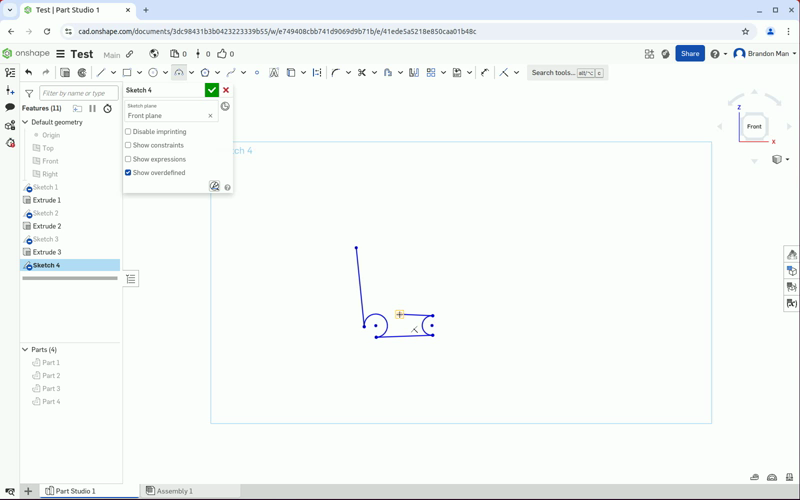
key_down(shift)
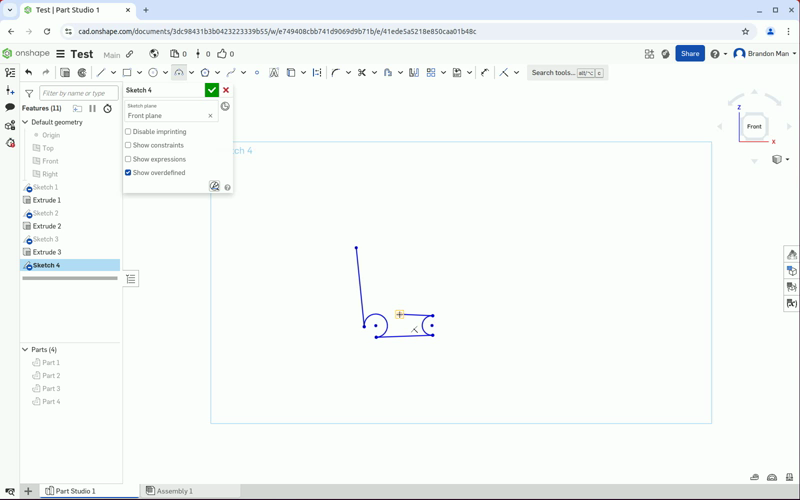
mouse_move(390, 303)
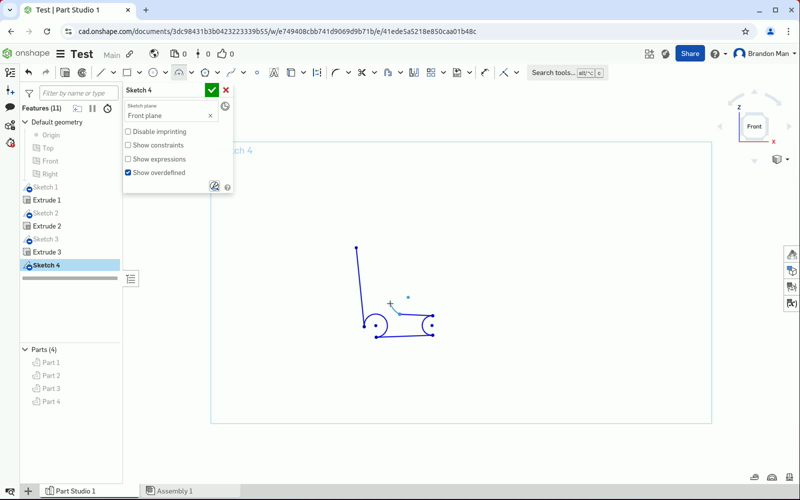
click(390, 303)
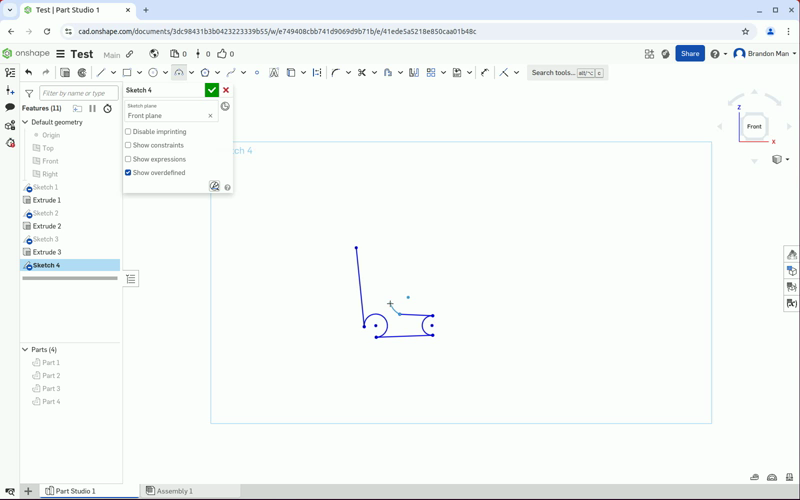
mouse_move(392, 310)
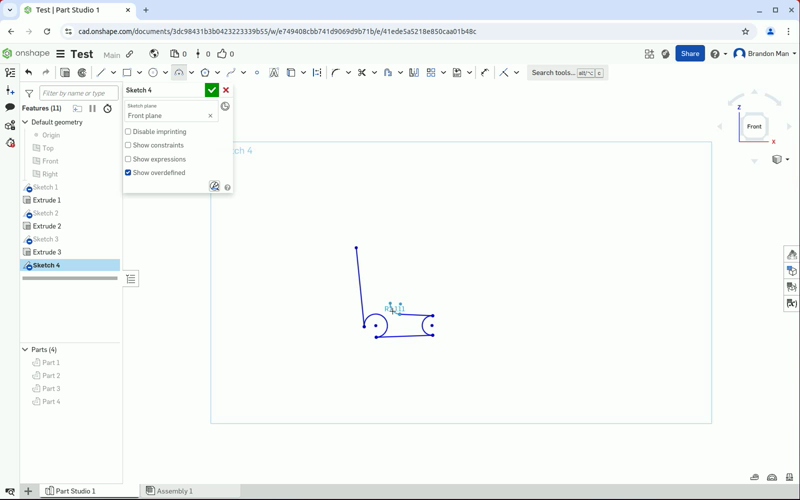
click(392, 310)
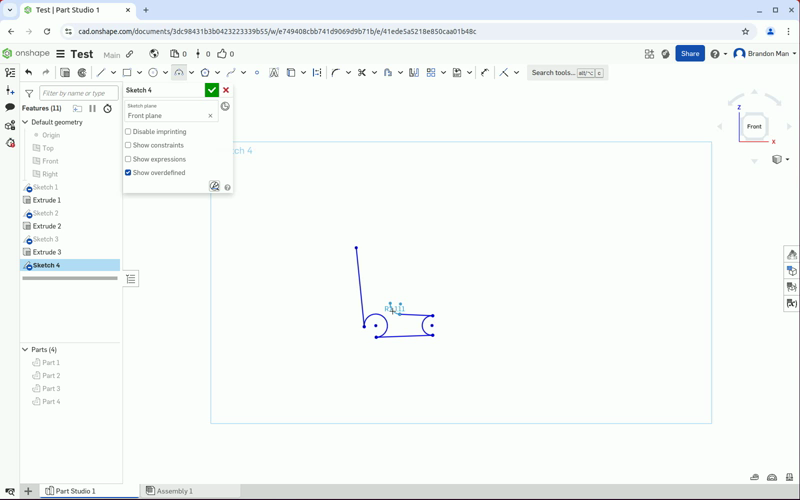
key_up(shift)
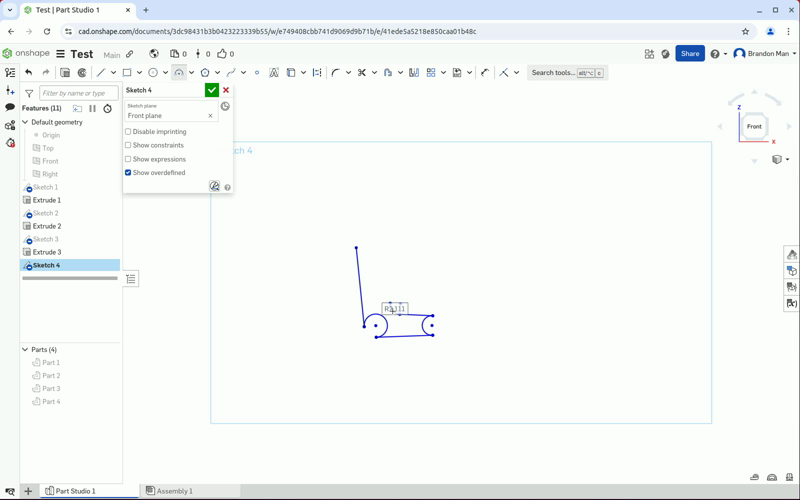
key(esc)
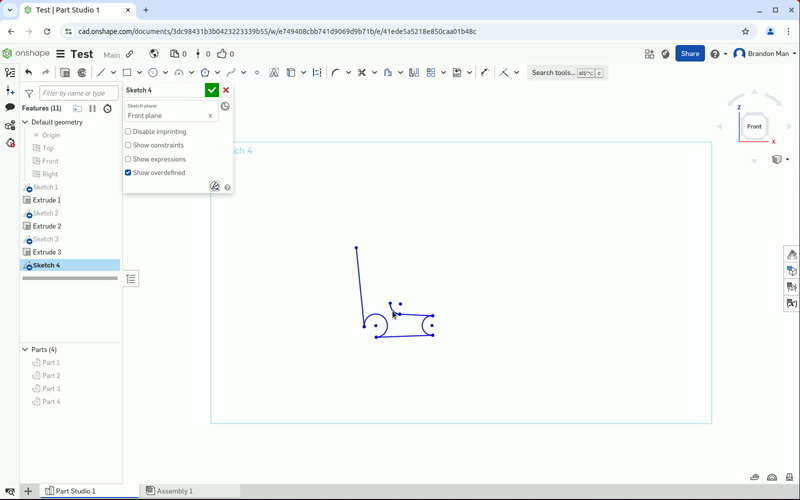
key(l)
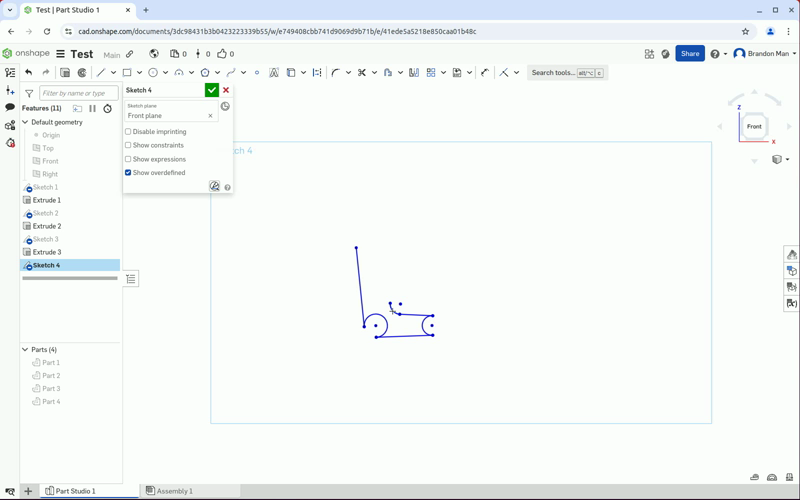
mouse_move(390, 303)
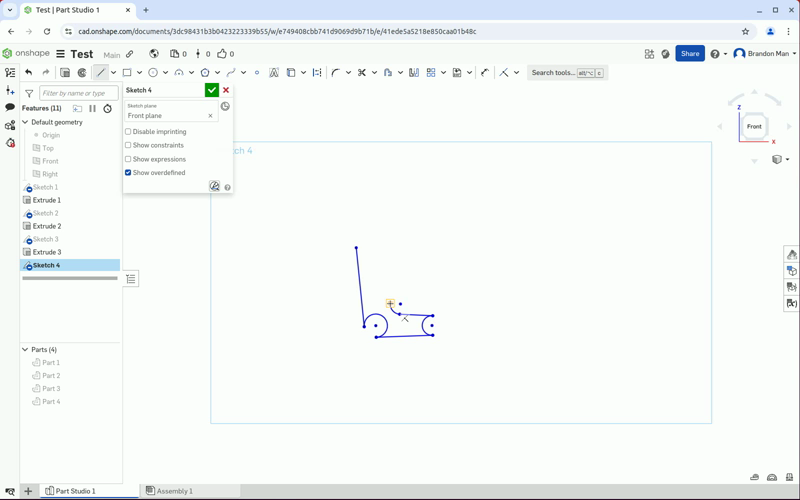
click(390, 303)
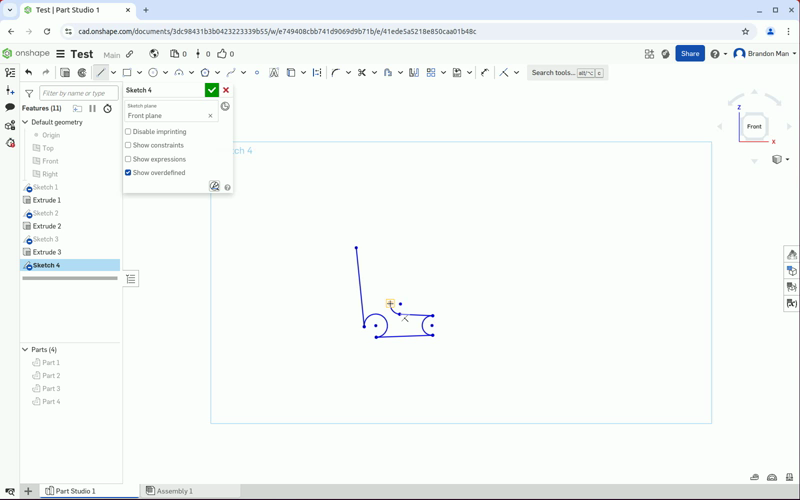
key_down(shift)
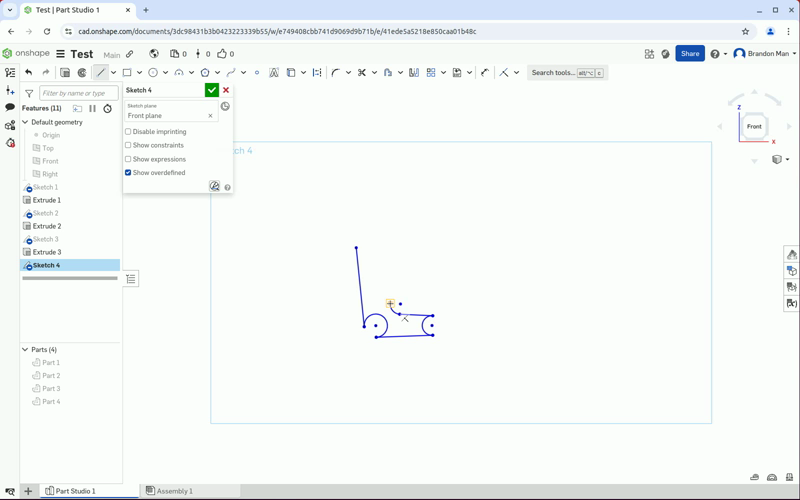
mouse_move(420, 303)
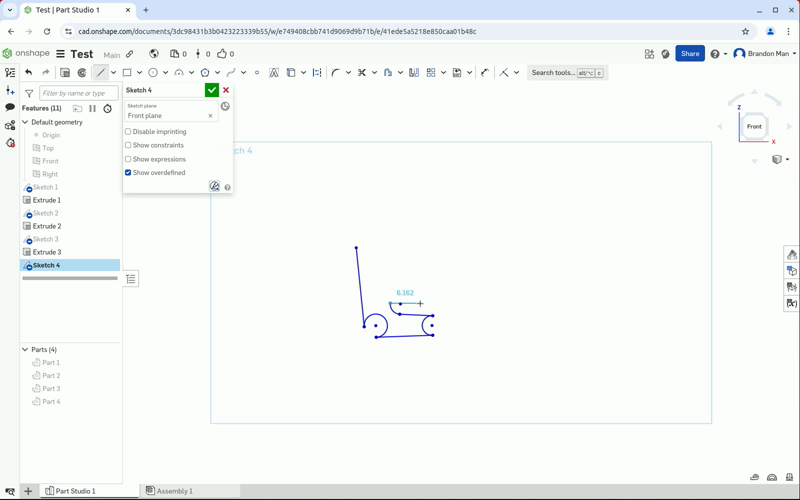
mouse_move(395, 247)
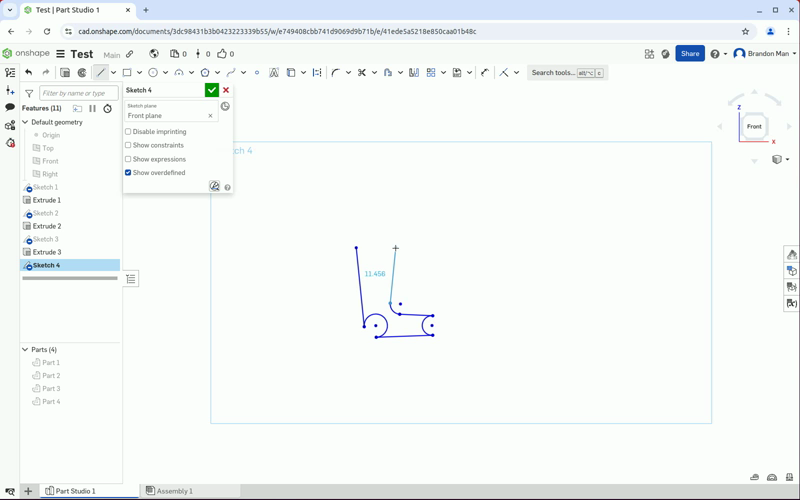
click(395, 247)
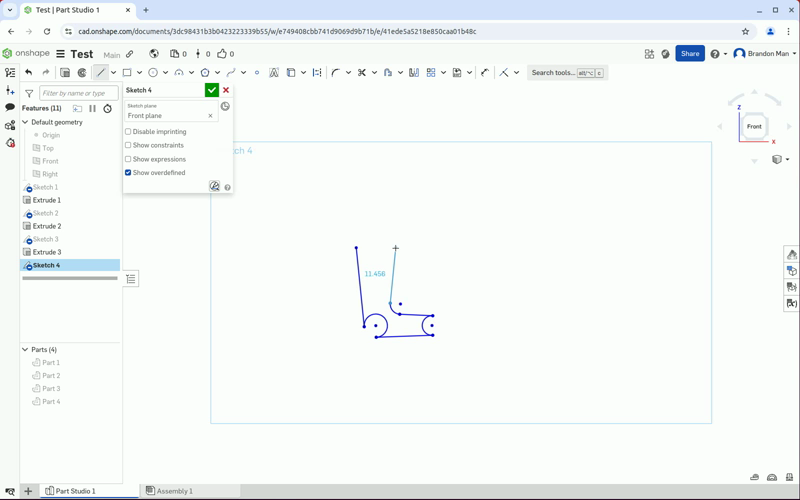
key_up(shift)
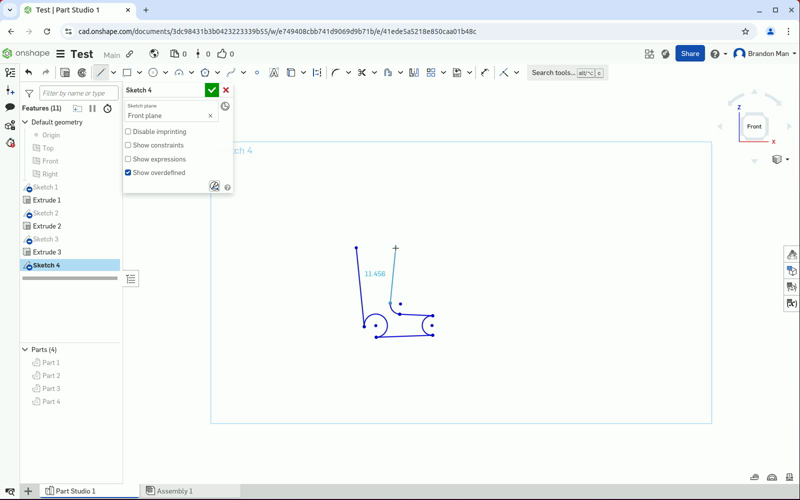
key(esc)
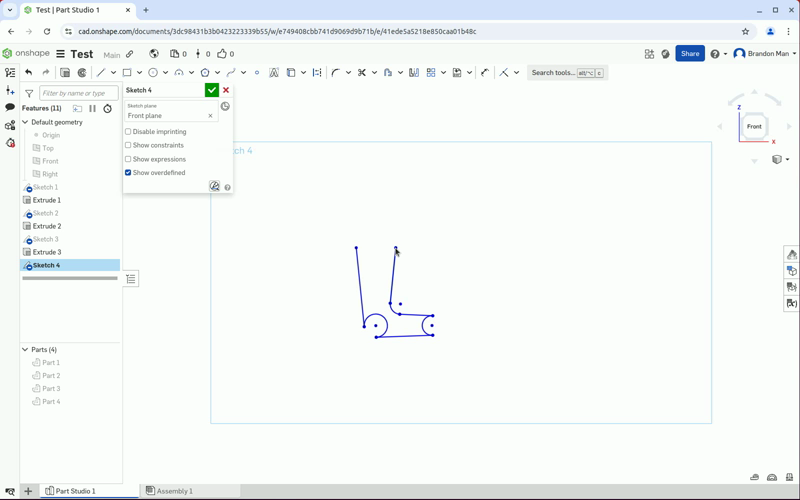
key(a)
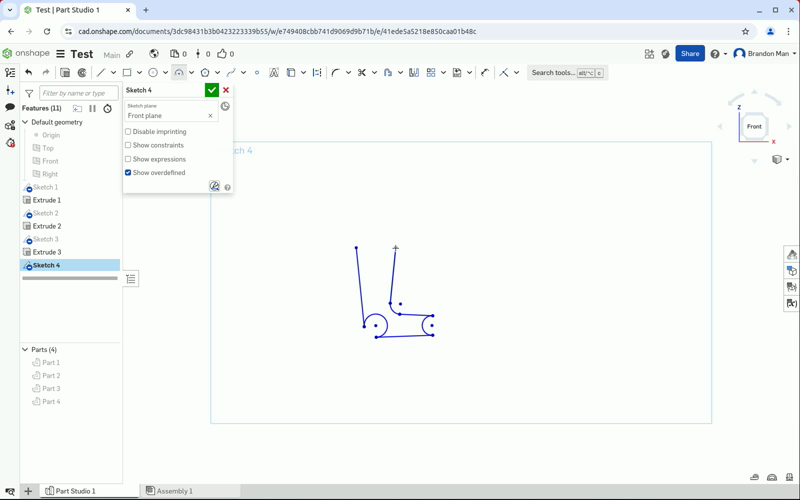
mouse_move(395, 247)
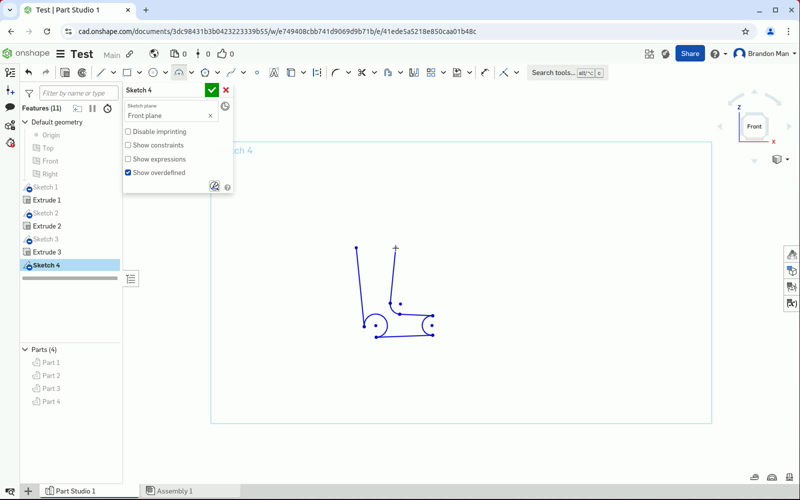
click(395, 247)
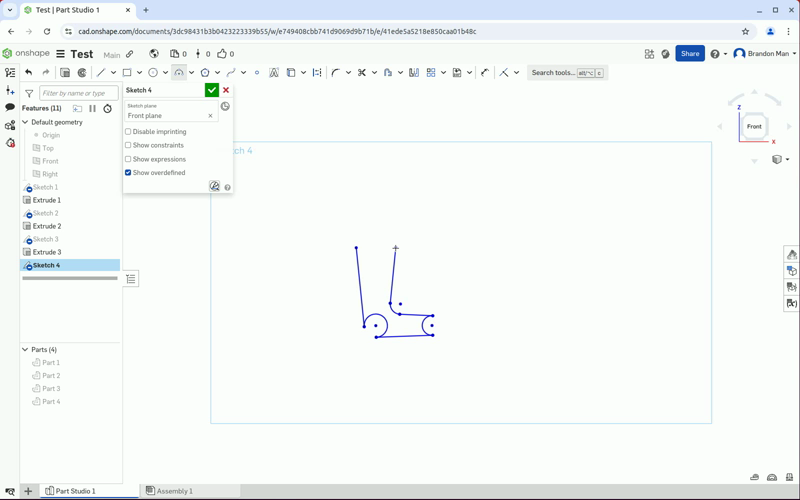
mouse_move(356, 247)
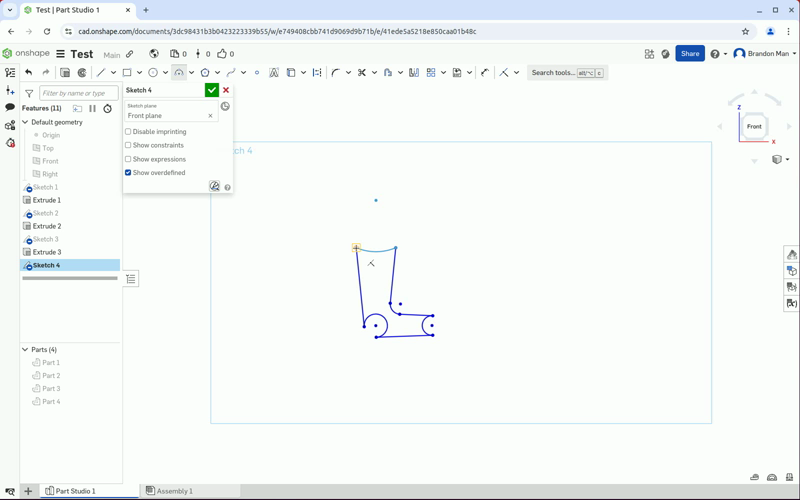
click(356, 247)
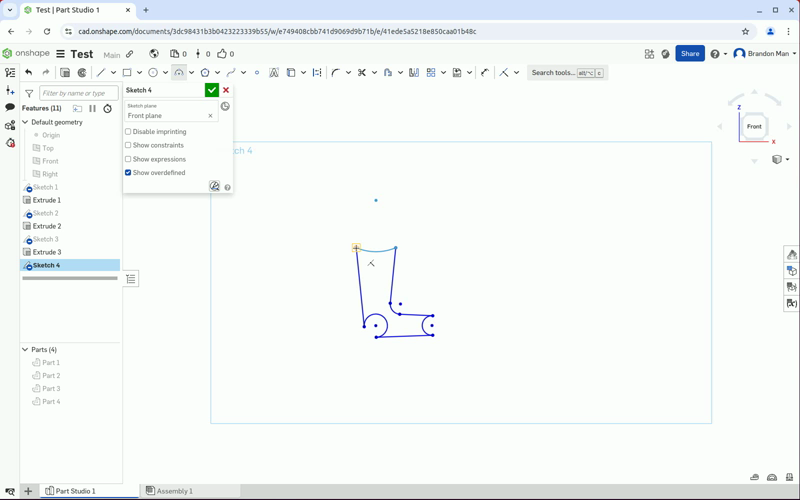
key_down(shift)
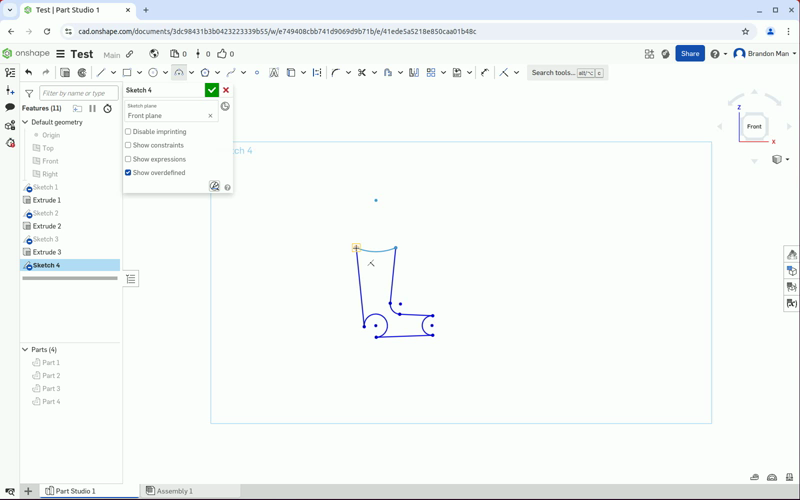
mouse_move(376, 265)
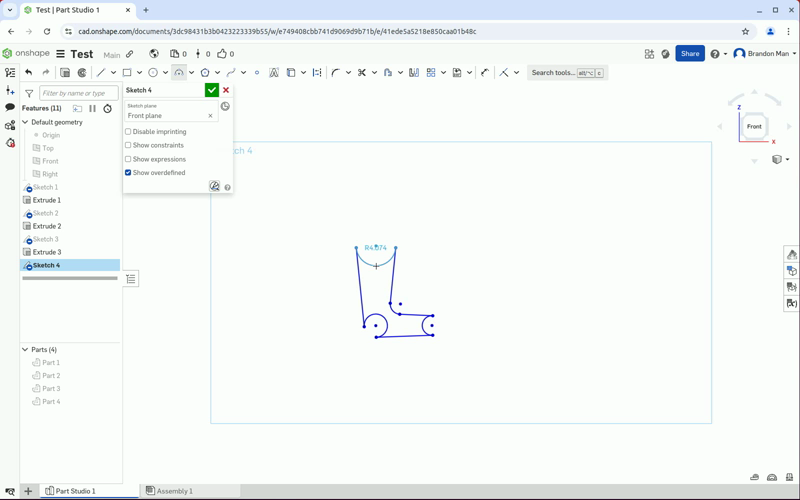
click(376, 265)
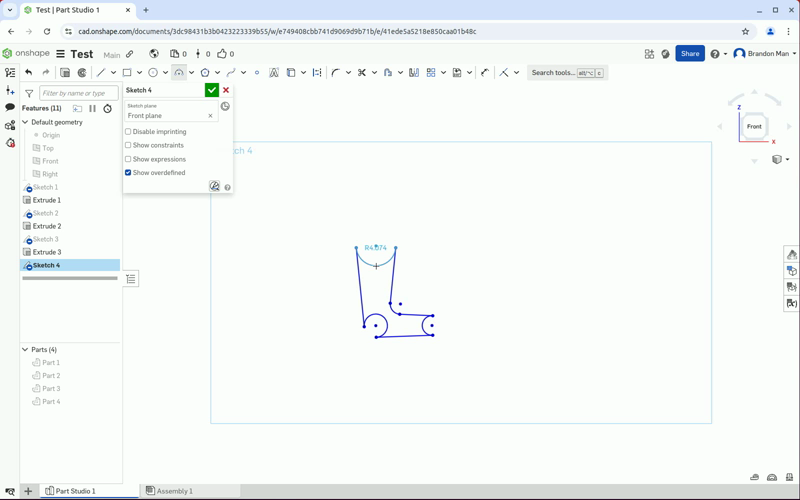
key_up(shift)
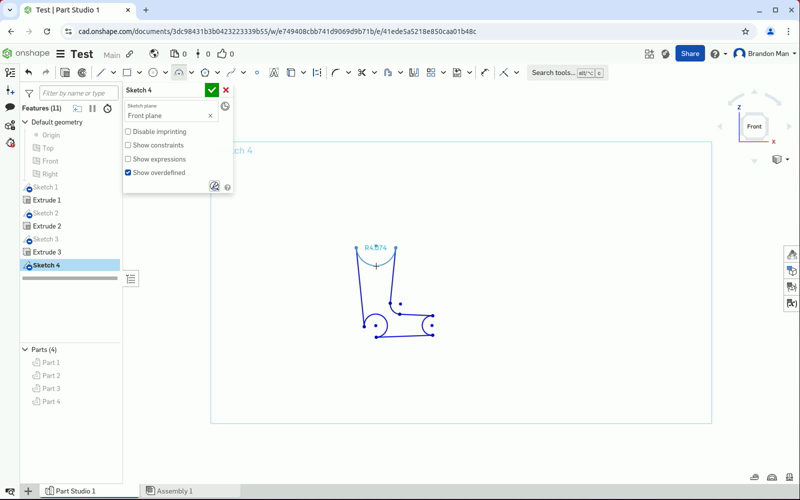
key(esc)
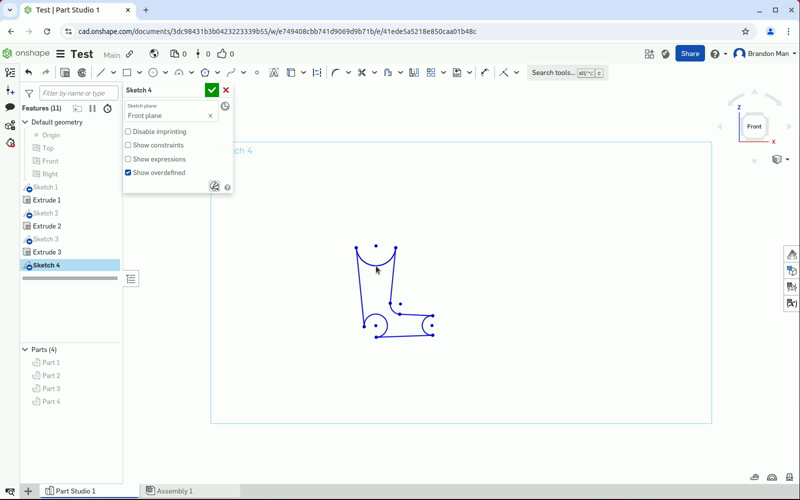
mouse_move(418, 322)
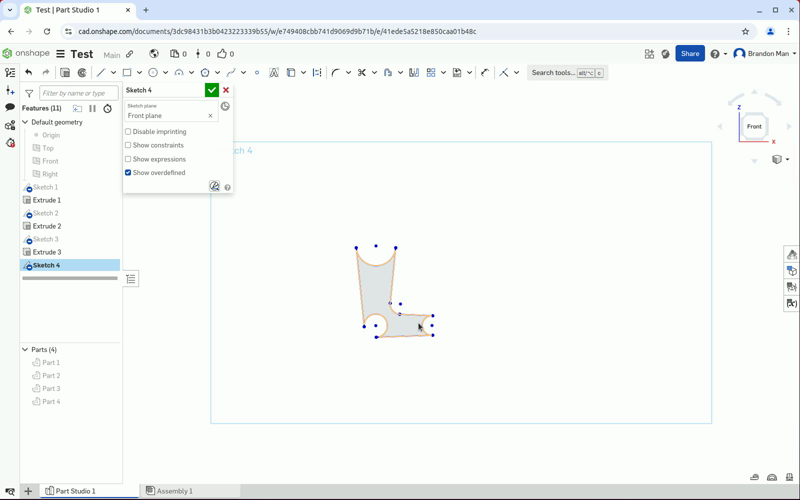
click(418, 322)
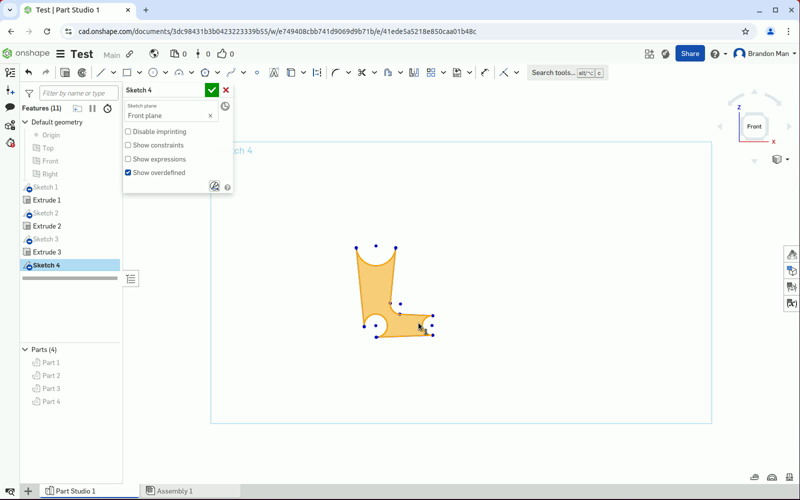
mouse_move(73, 352)
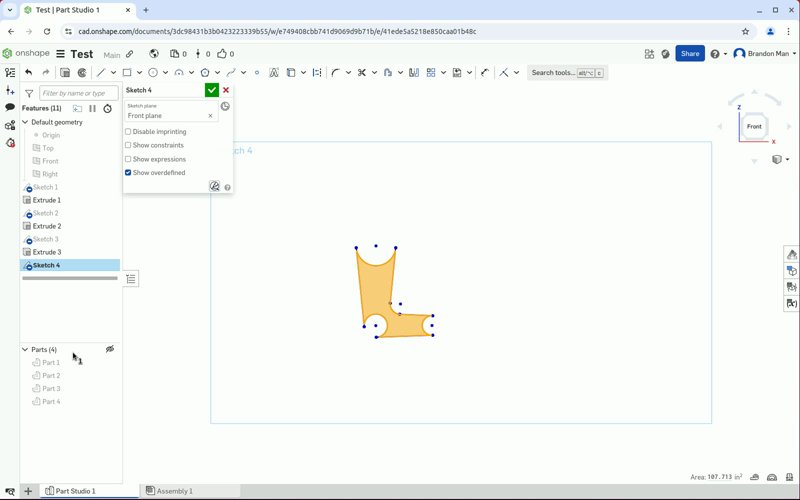
key(shift+y)
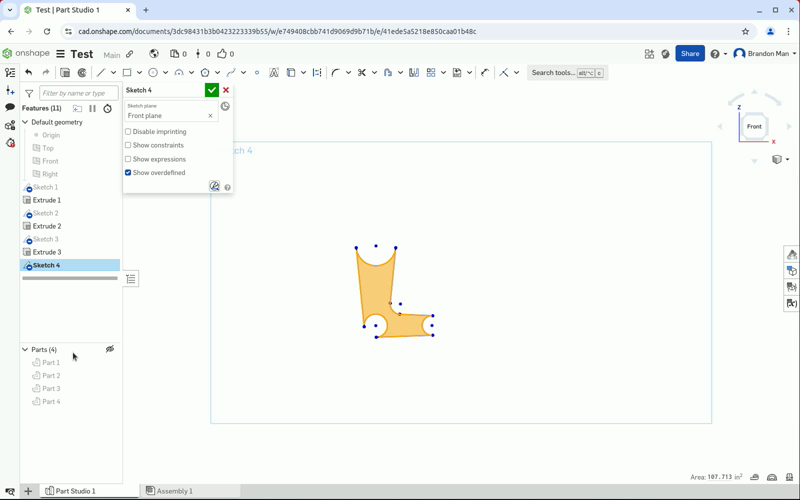
key(shift+e)
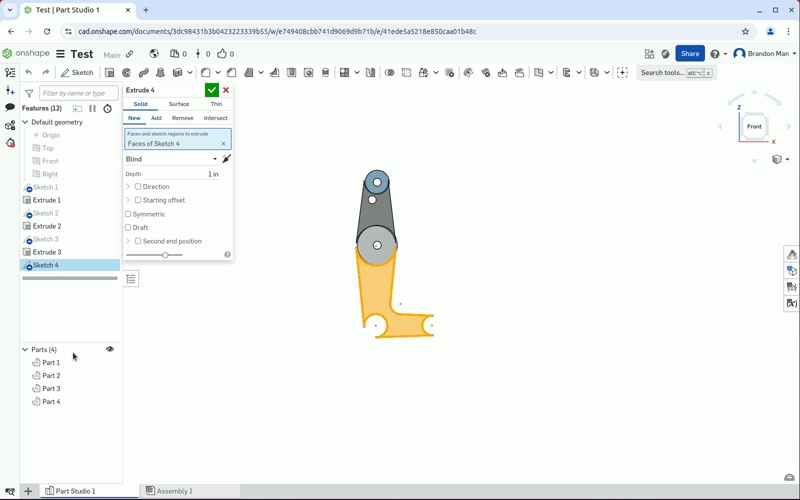
mouse_move(143, 106)
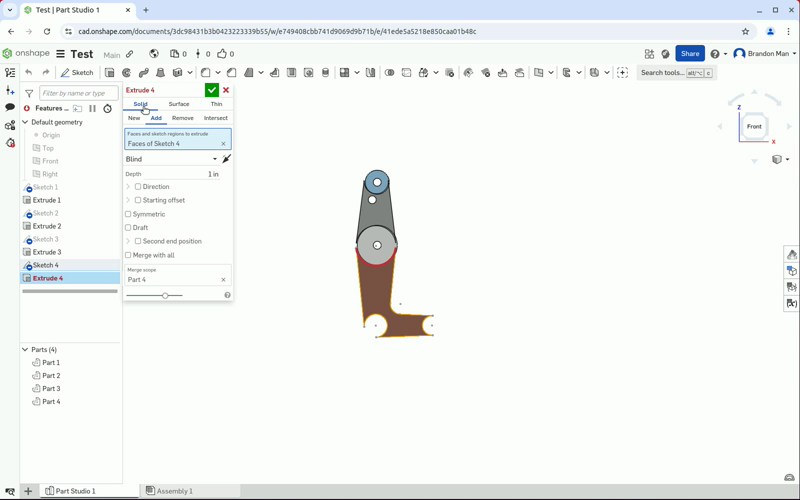
click(143, 106)
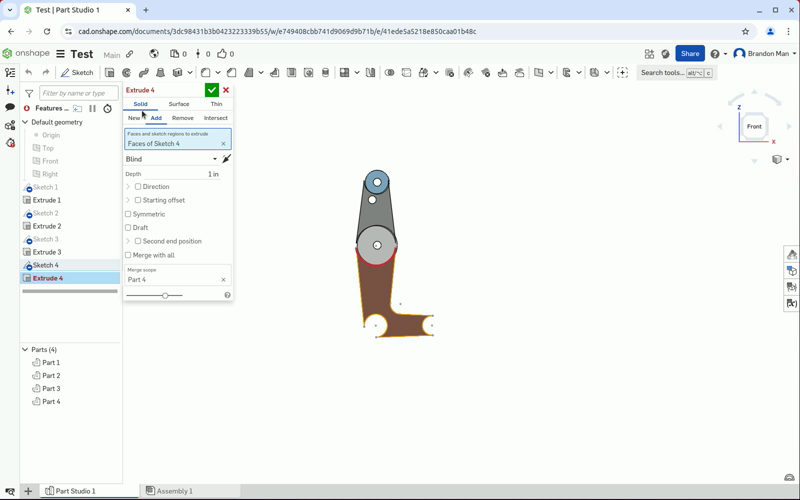
mouse_move(137, 120)
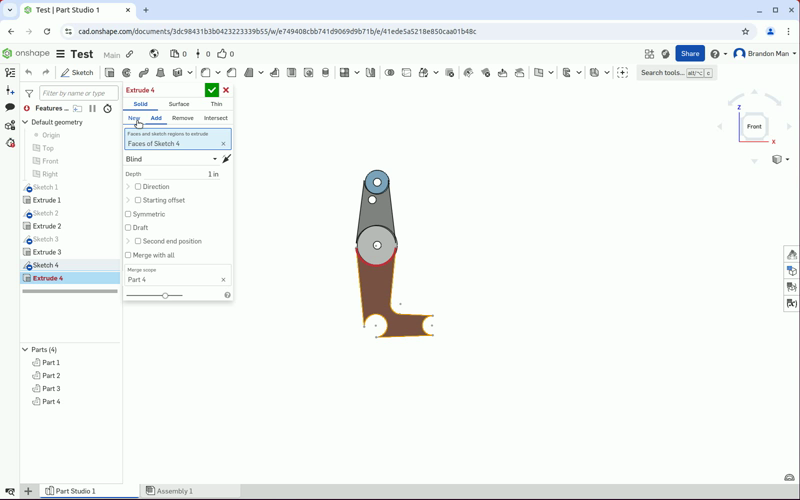
click(137, 120)
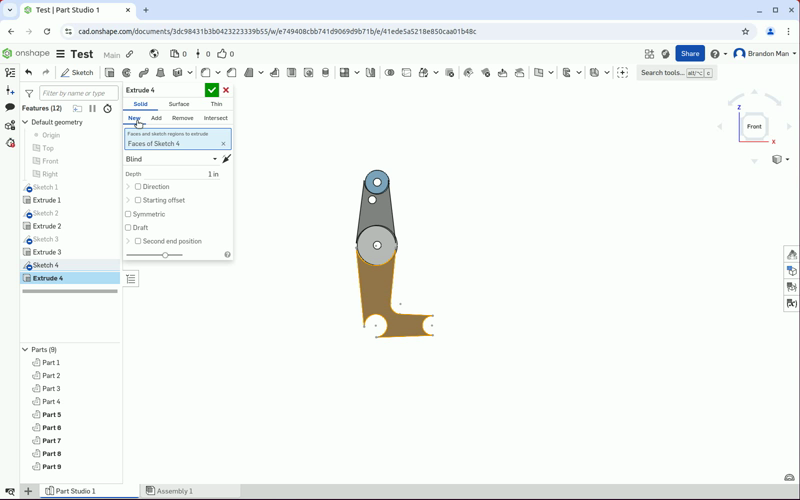
key(tab, 4)
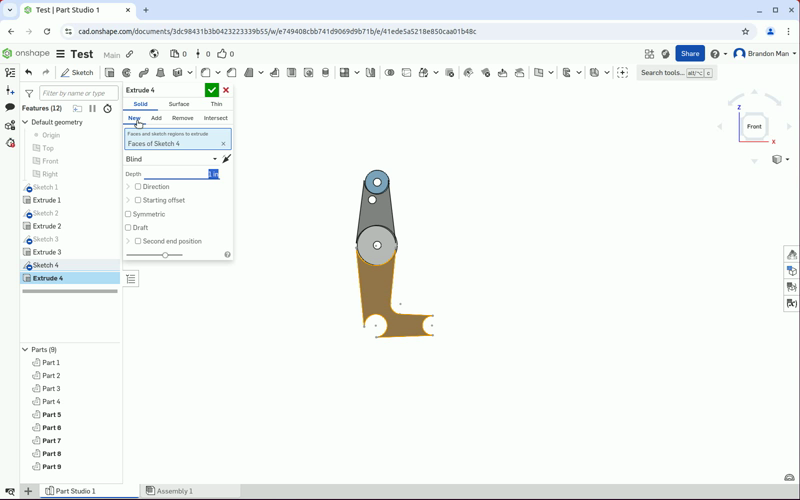
text(0.722)
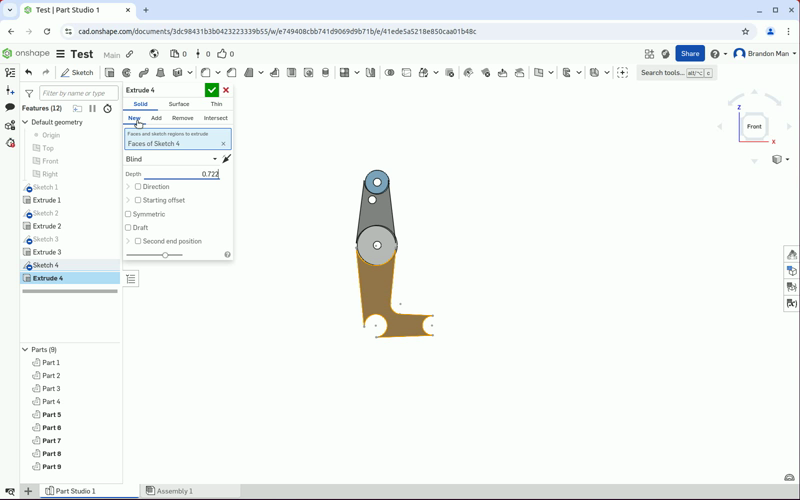
key(enter)
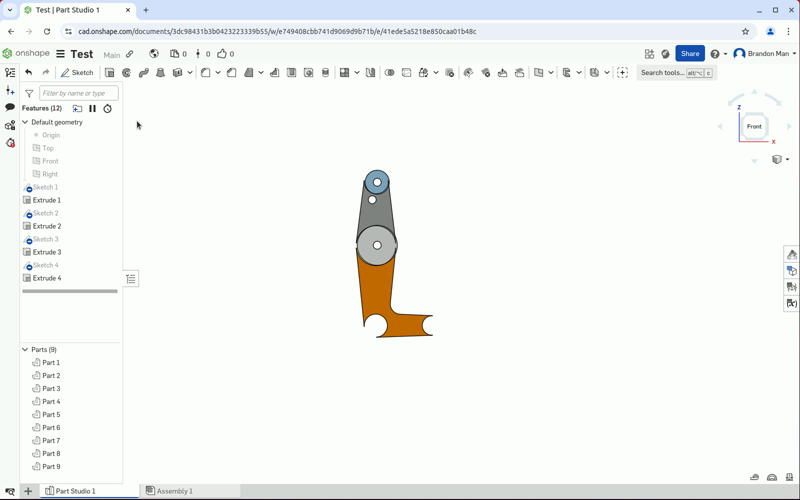
key(shift+h)
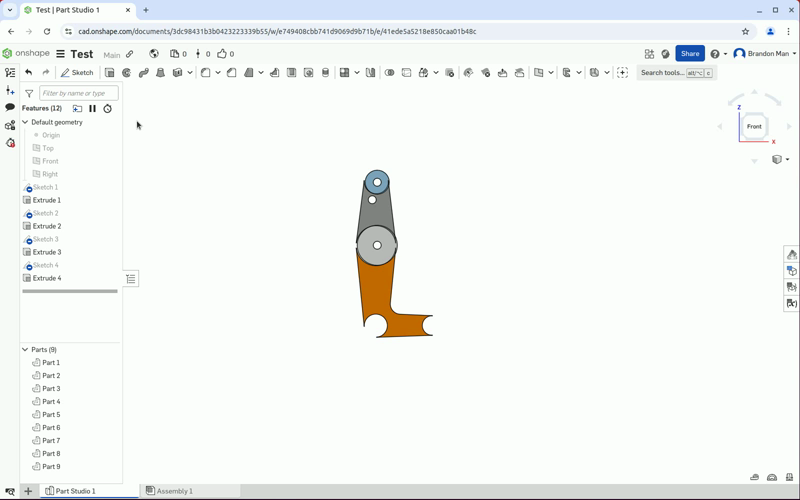
key(shift+h)
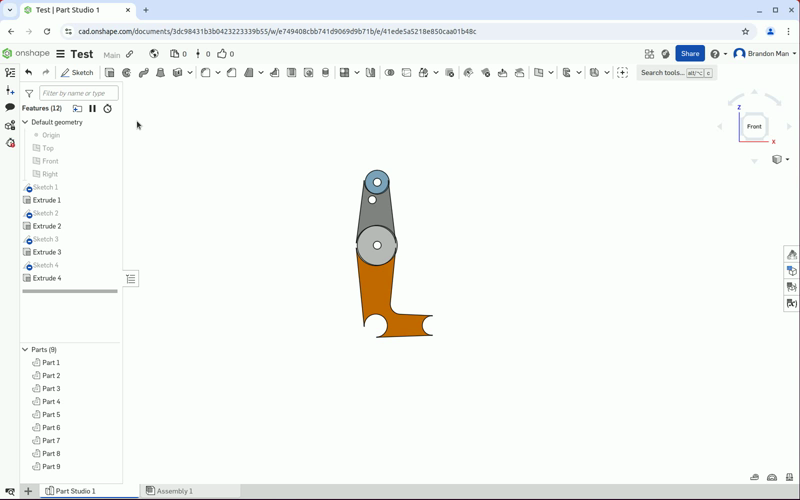
mouse_move(73, 189)
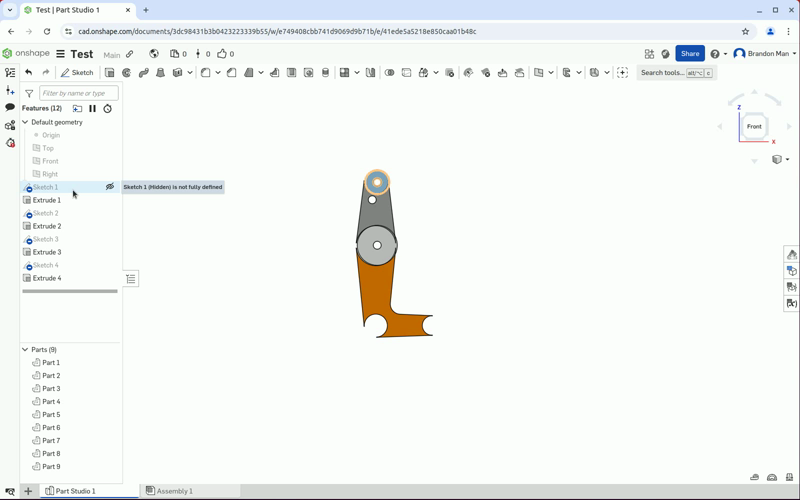
click(73, 189)
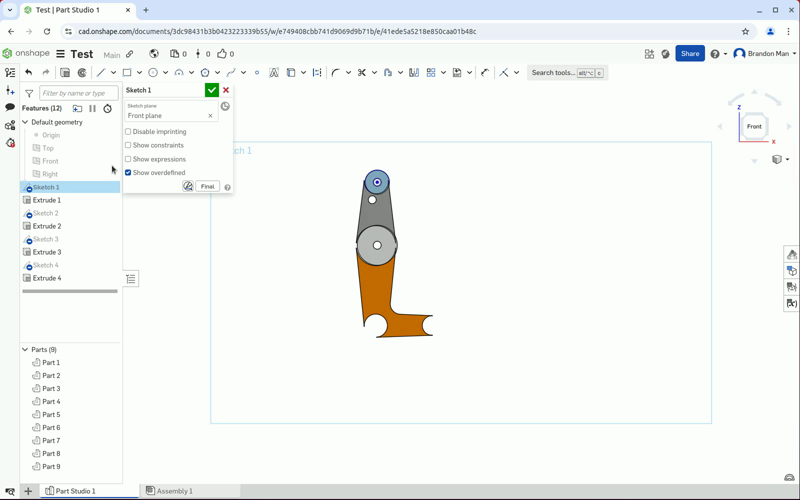
mouse_move(229, 92)
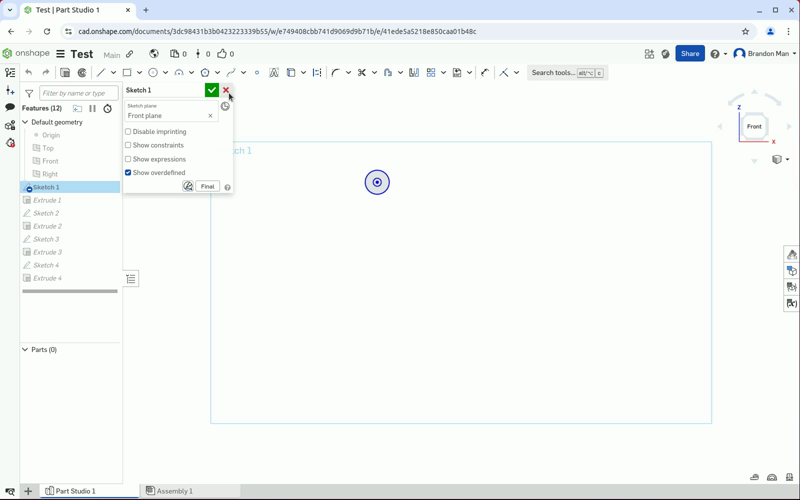
click(229, 92)
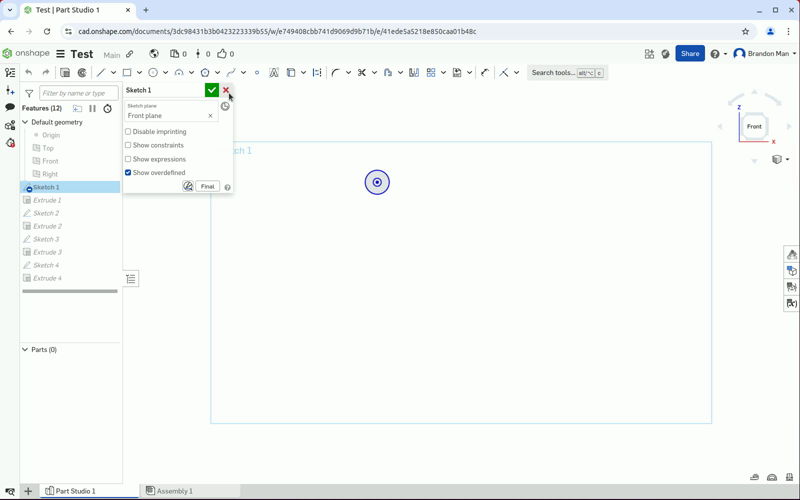
key(shift+s)
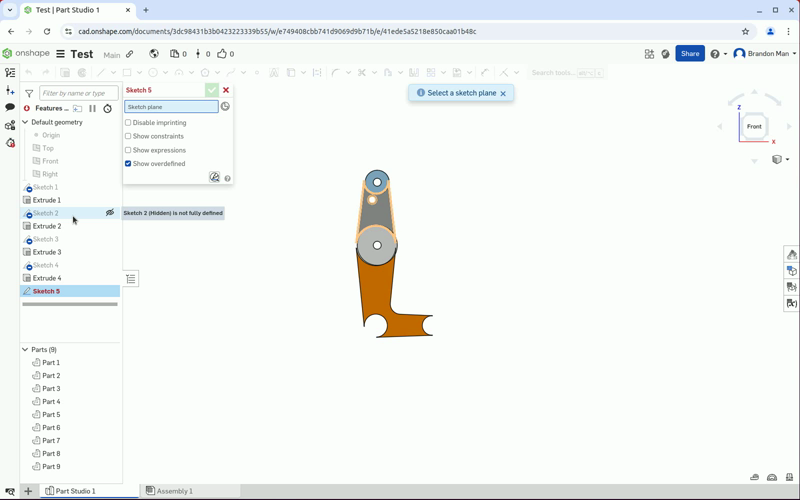
scroll(3)
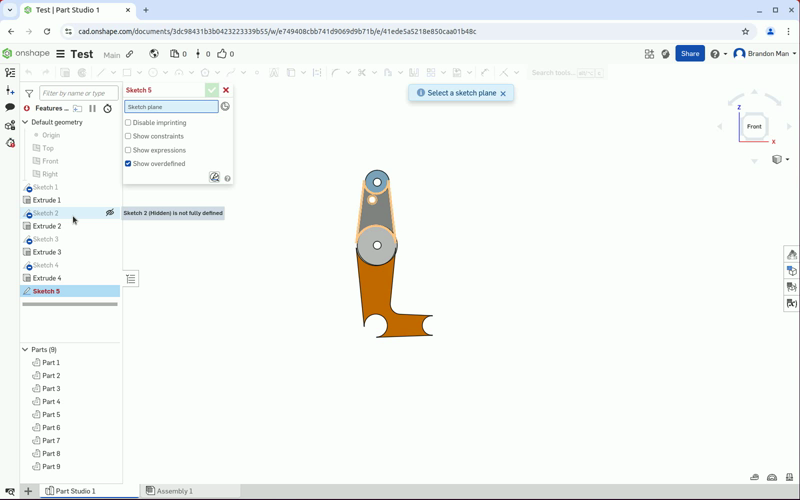
mouse_move(73, 163)
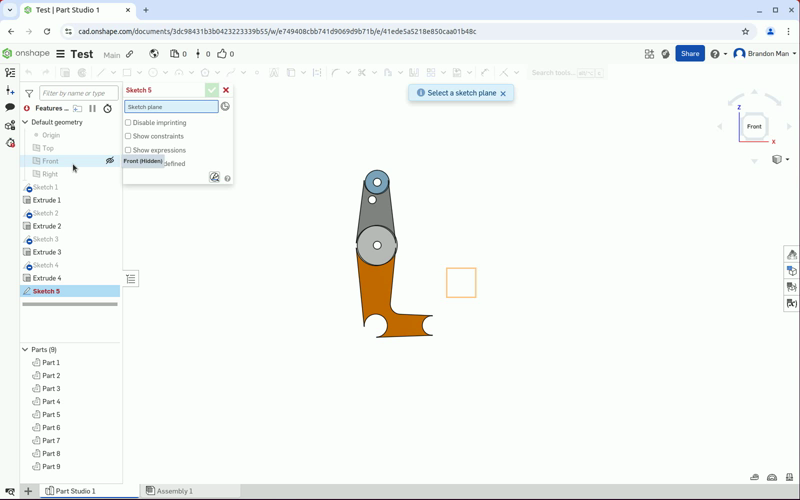
click(73, 163)
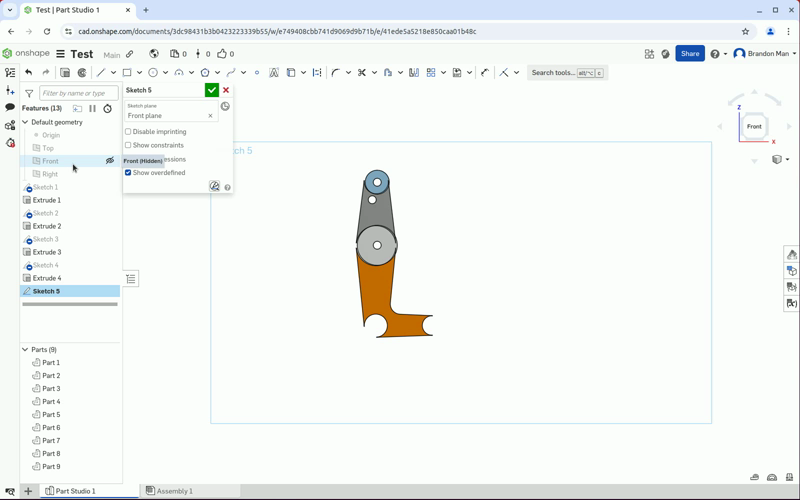
mouse_move(73, 352)
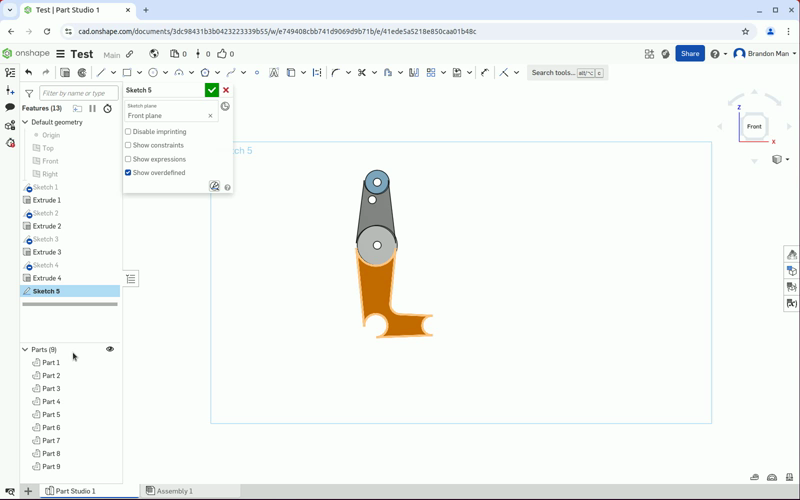
key(y)
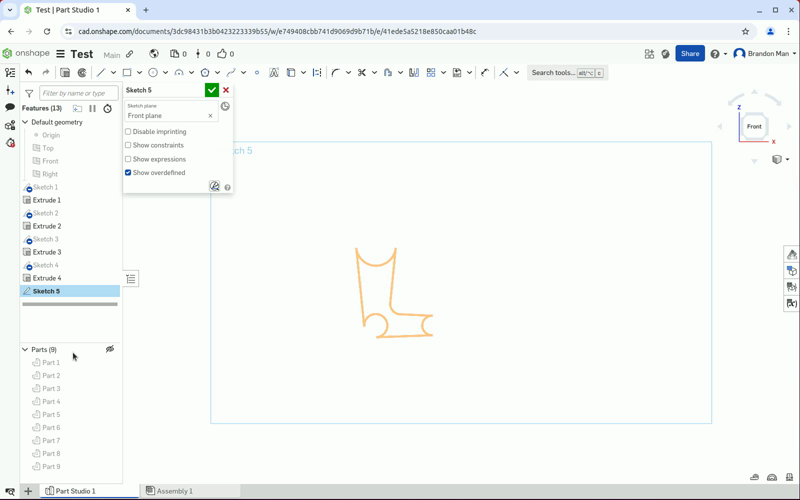
key(c)
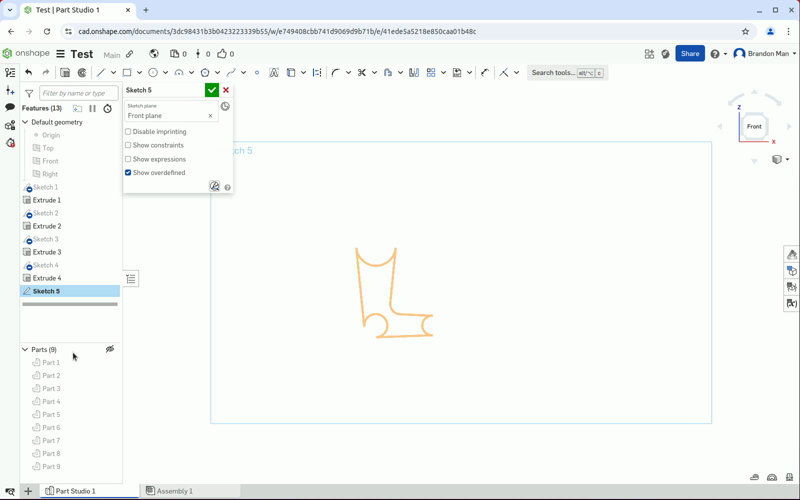
key_down(shift)
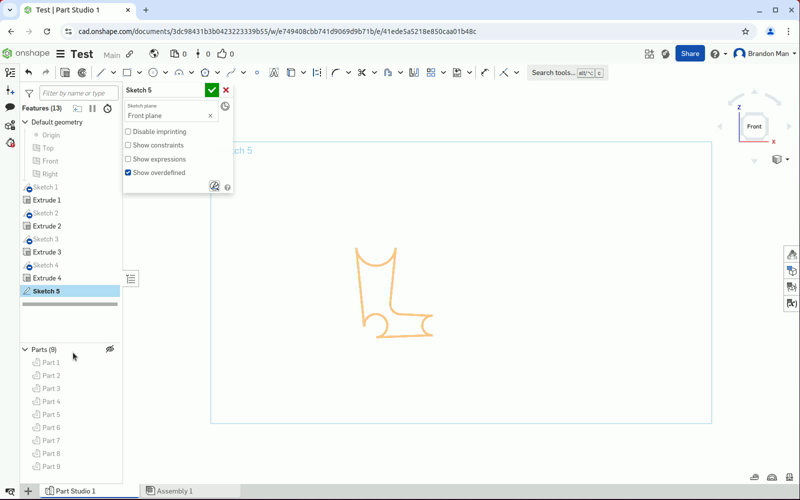
mouse_move(377, 324)
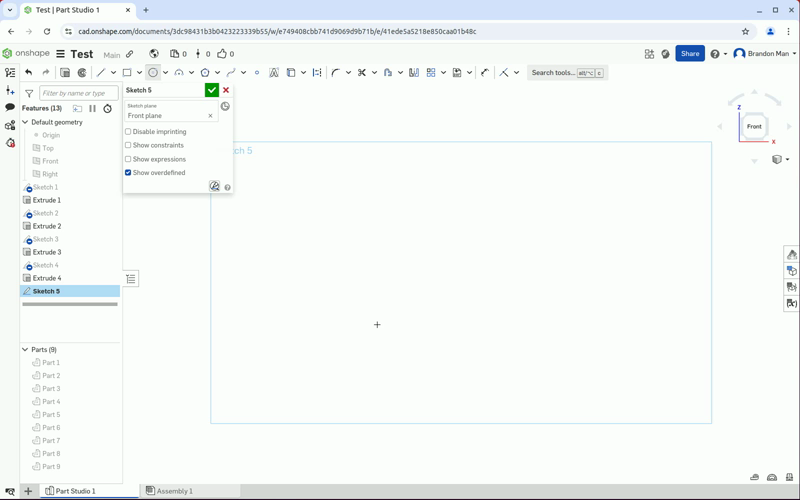
click(377, 324)
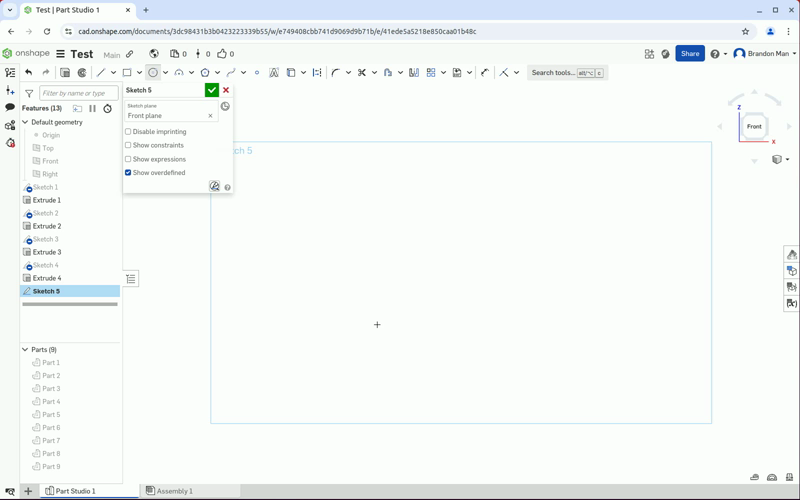
key_up(shift)
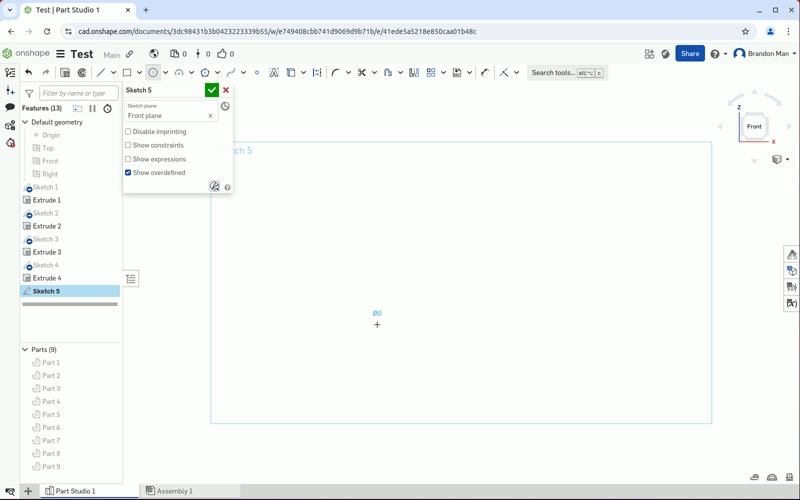
mouse_move(389, 324)
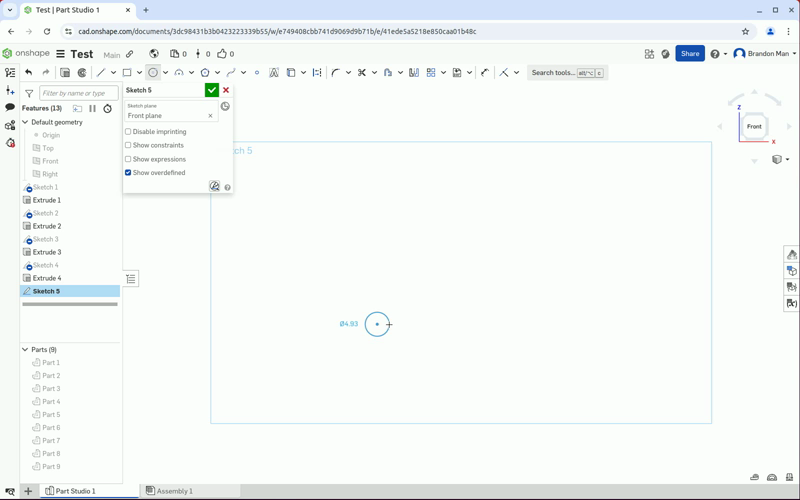
click(389, 324)
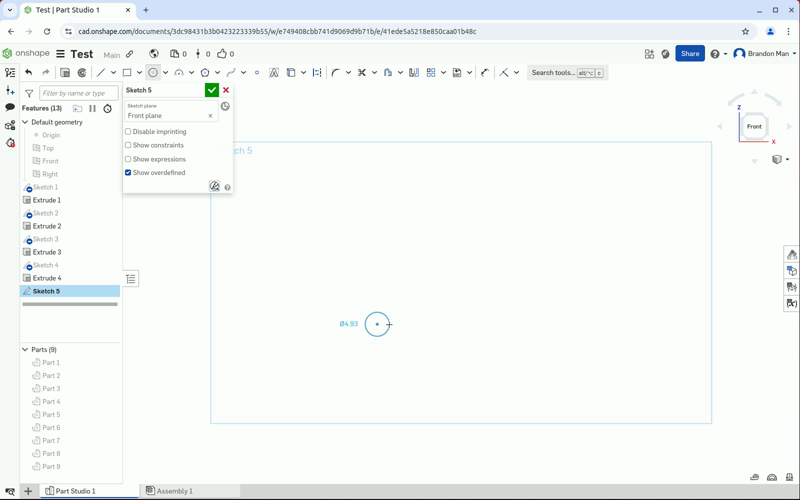
key(esc)
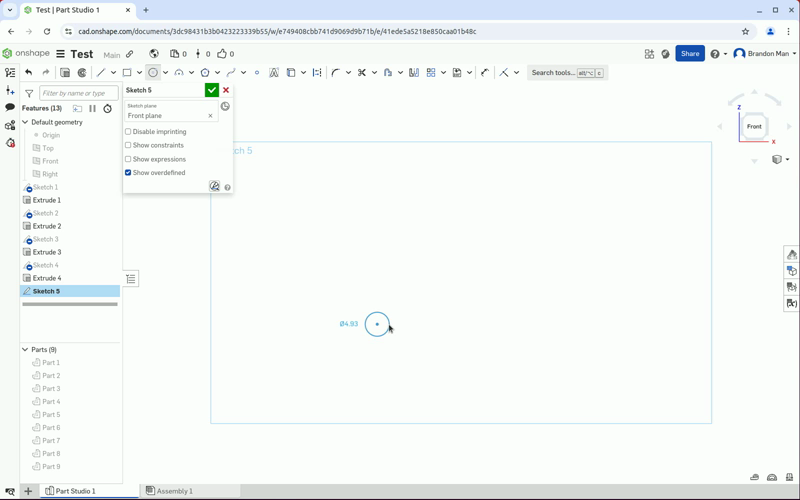
key(c)
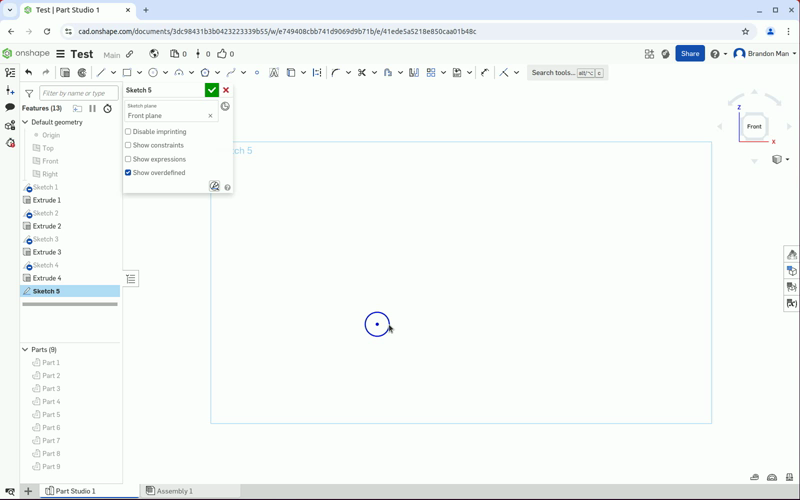
key_down(shift)
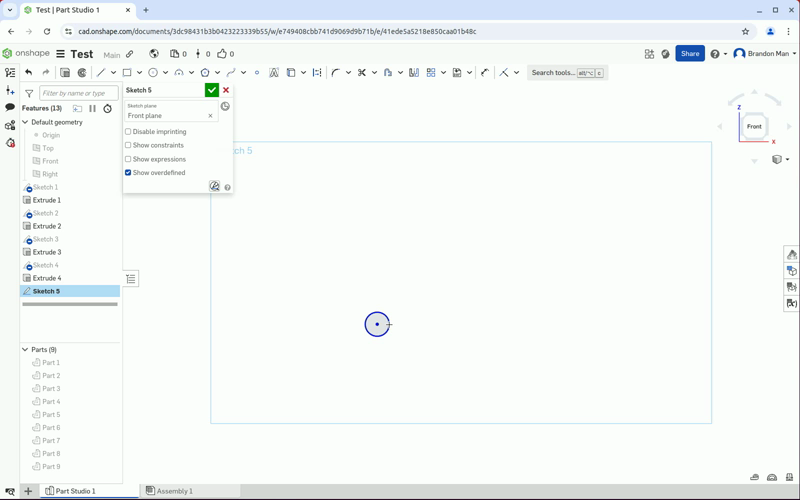
mouse_move(377, 324)
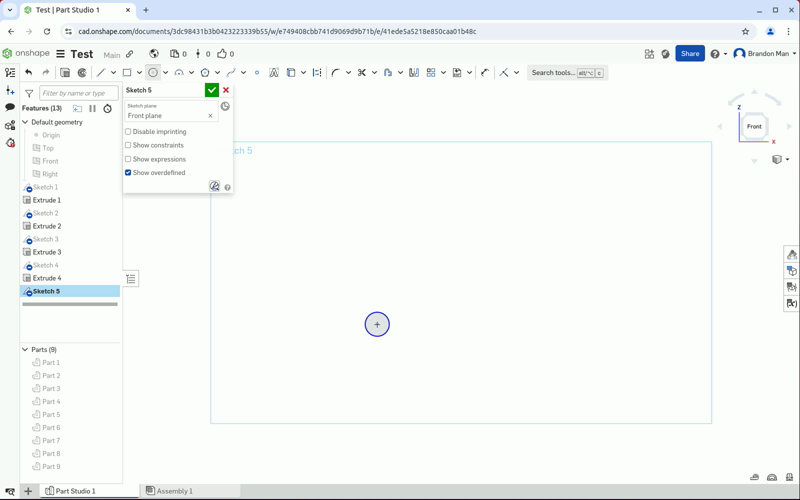
click(377, 324)
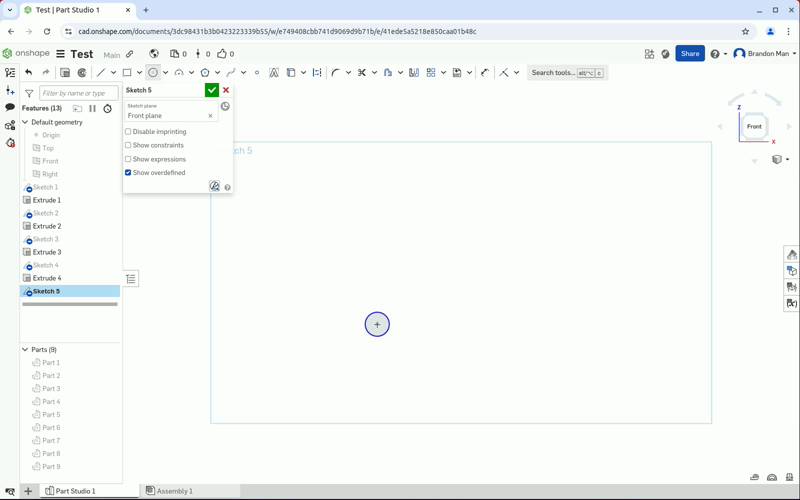
key_up(shift)
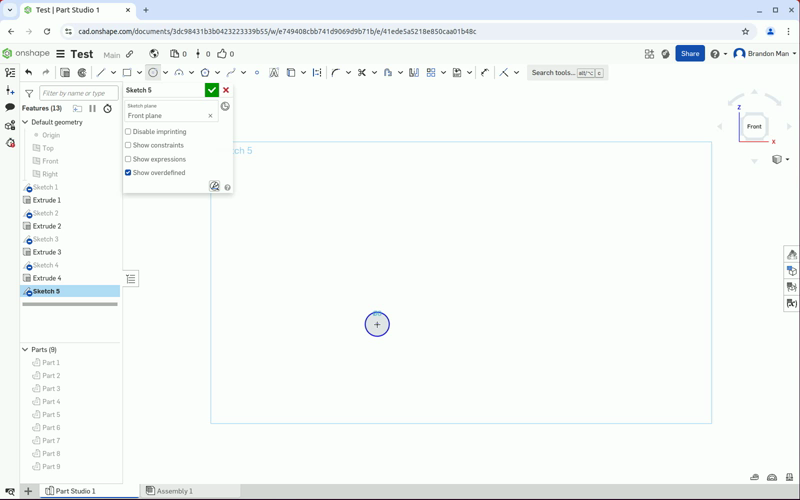
mouse_move(381, 324)
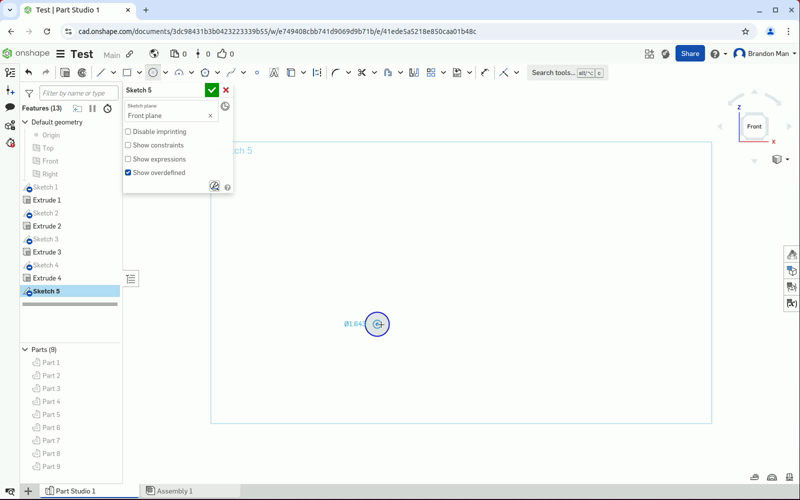
scroll(6)
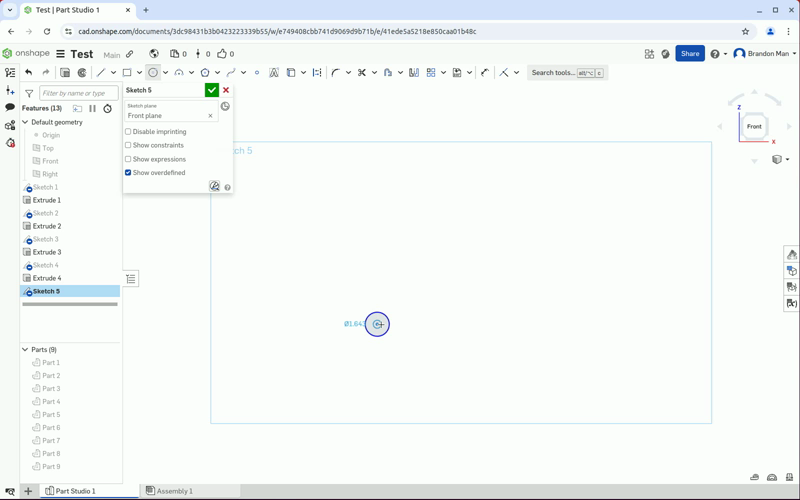
scroll(6)
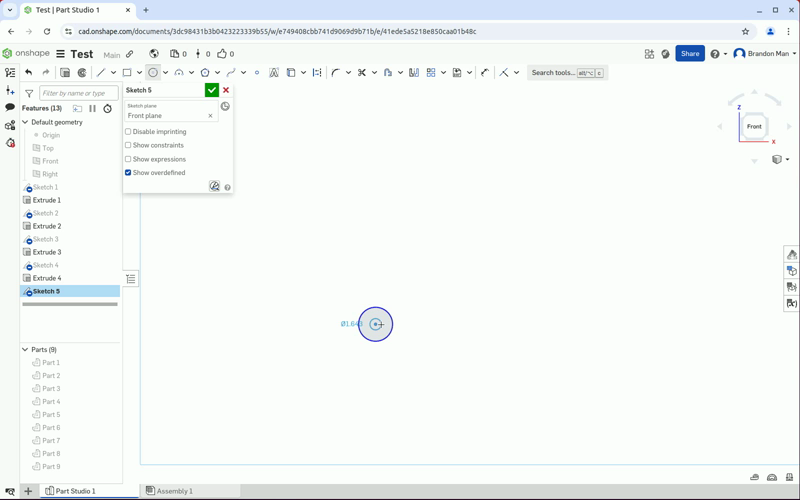
scroll(6)
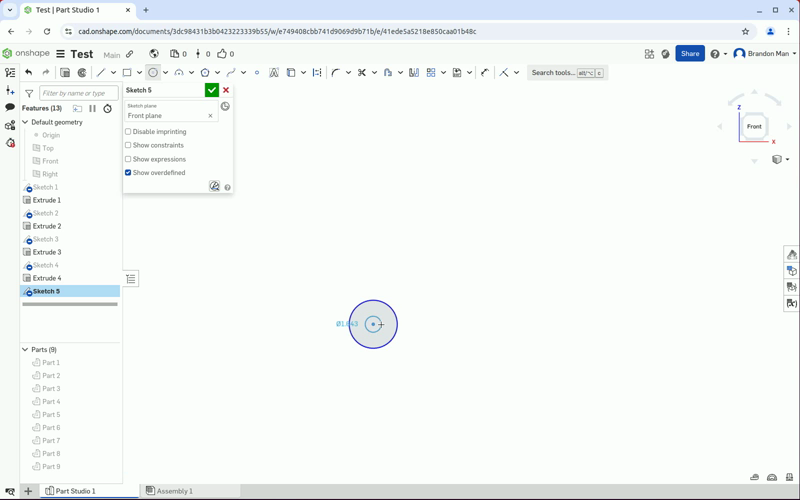
scroll(6)
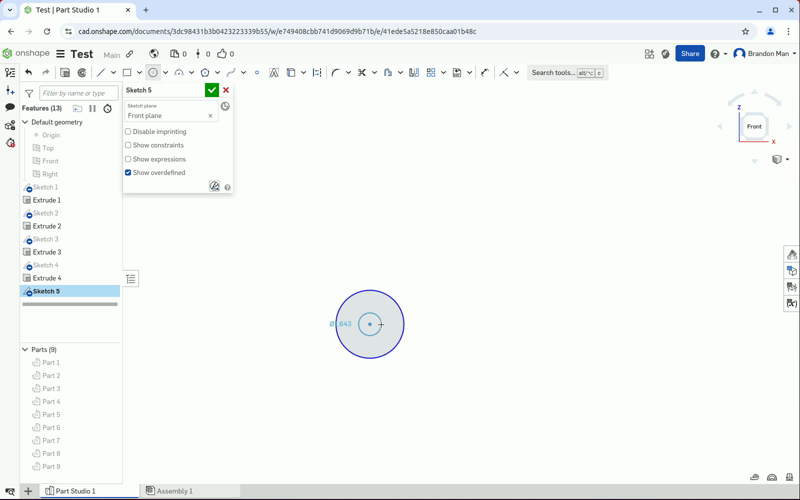
scroll(6)
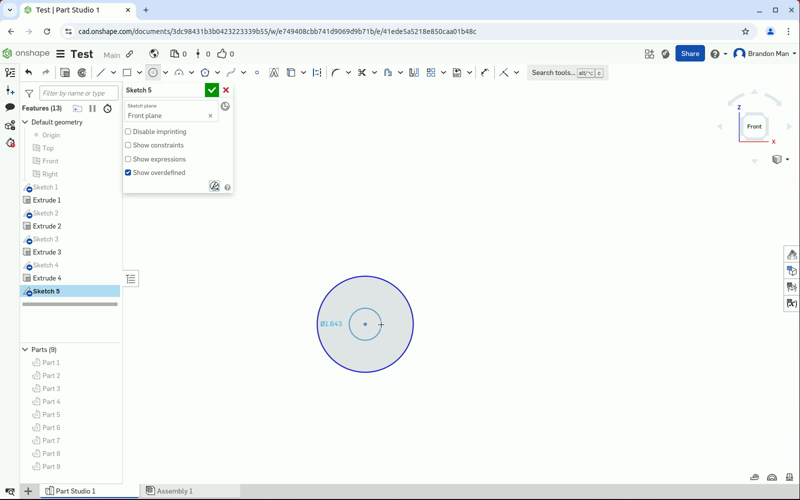
scroll(6)
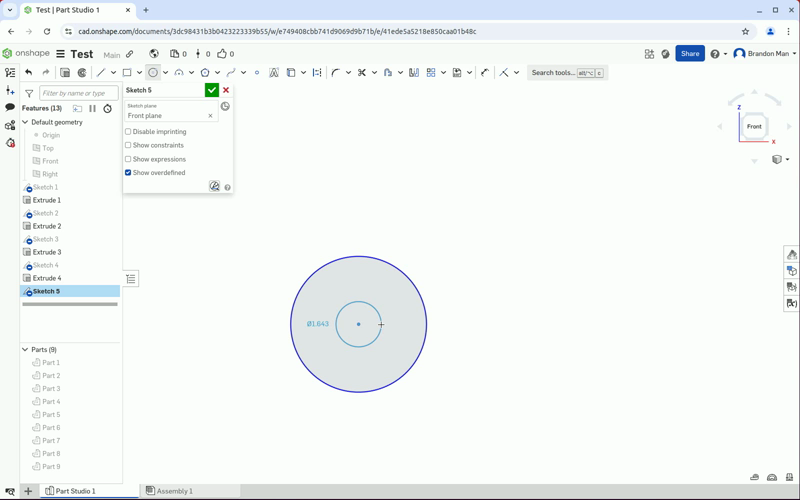
scroll(6)
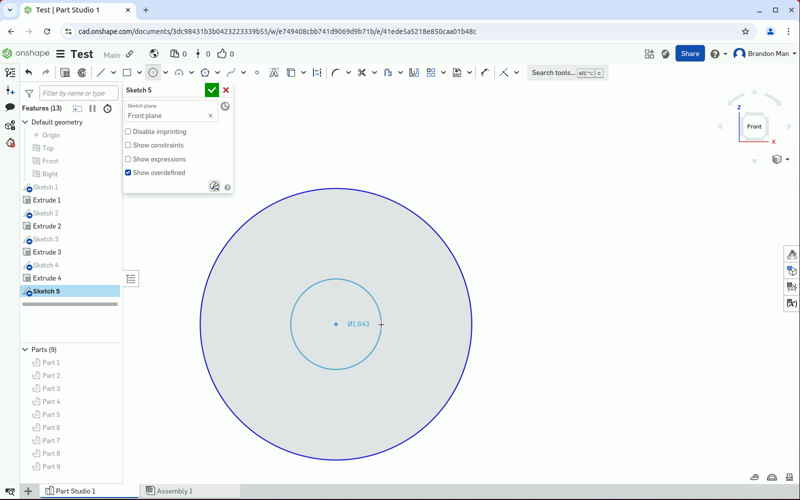
click(381, 324)
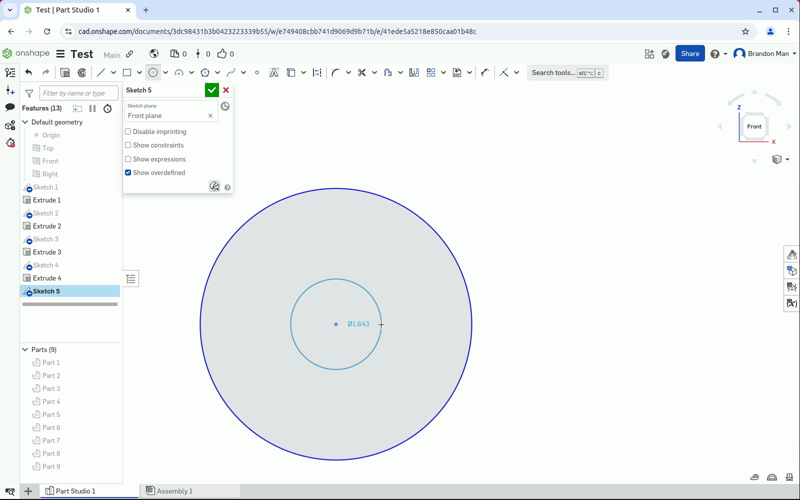
scroll(-6)
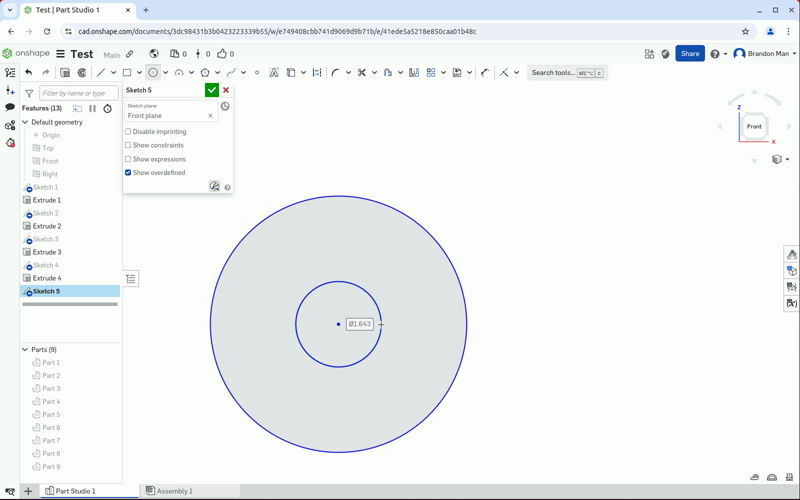
scroll(-6)
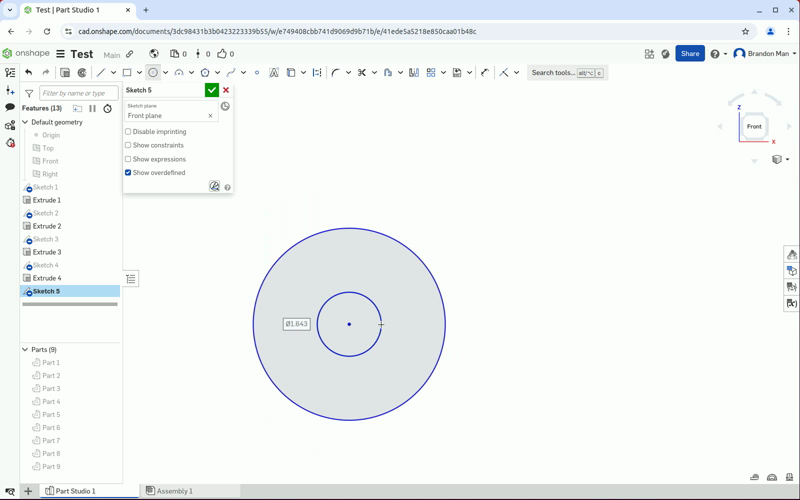
scroll(-6)
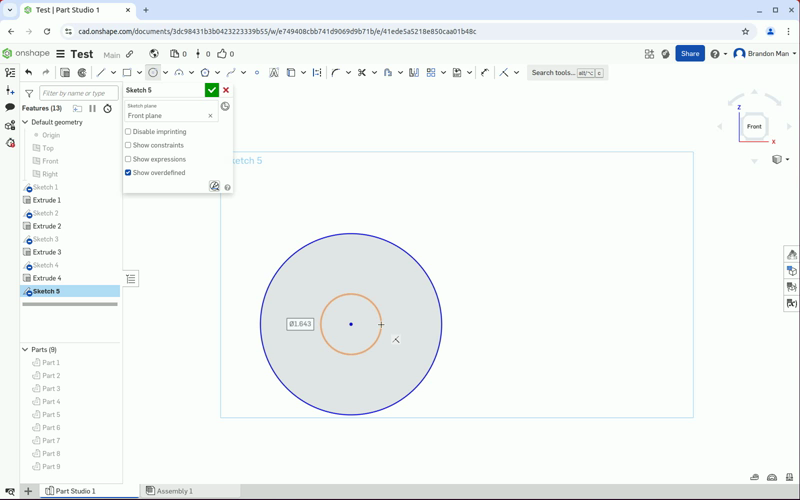
scroll(-6)
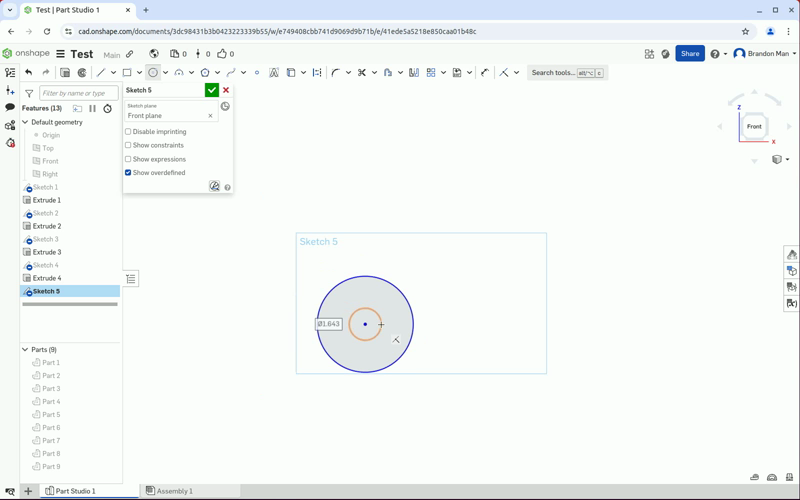
scroll(-6)
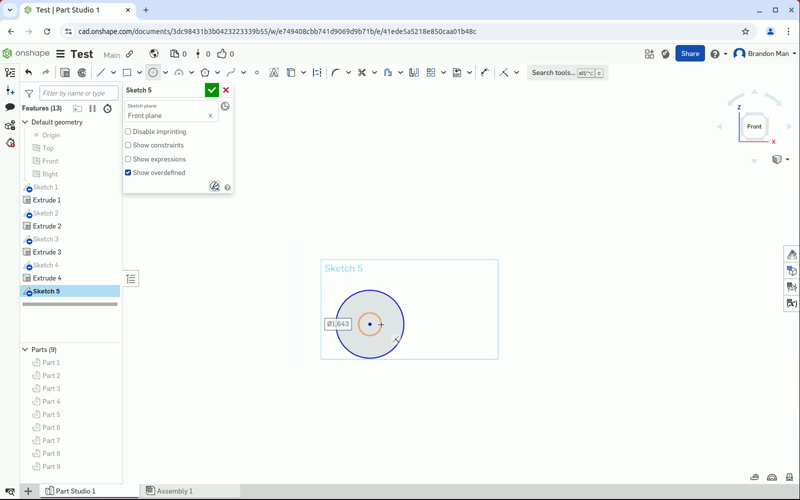
scroll(-6)
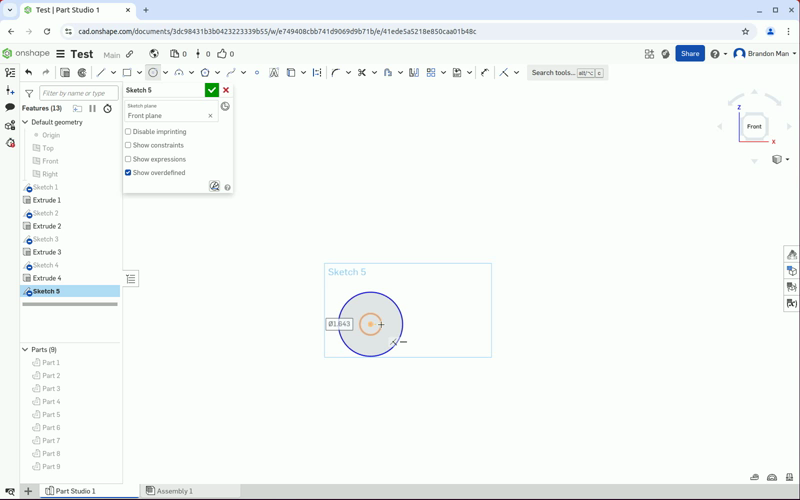
scroll(-6)
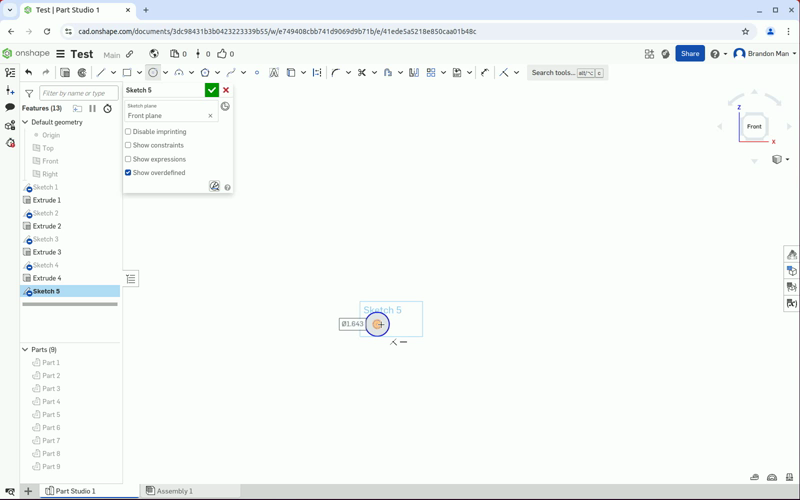
key(esc)
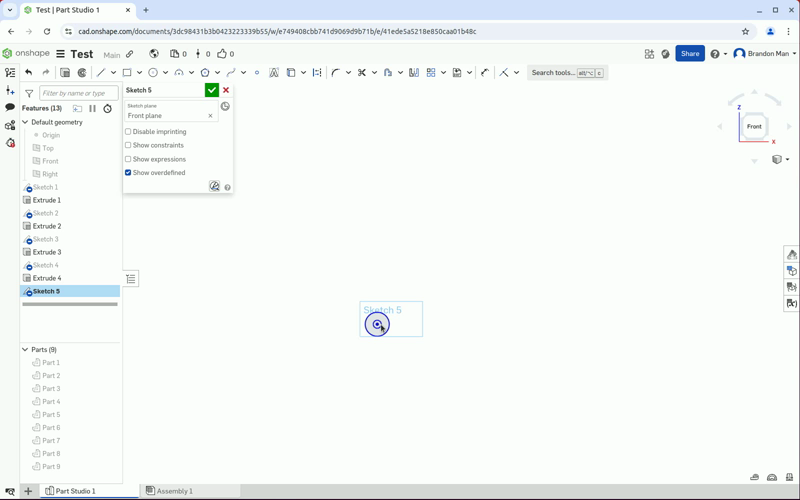
mouse_move(382, 328)
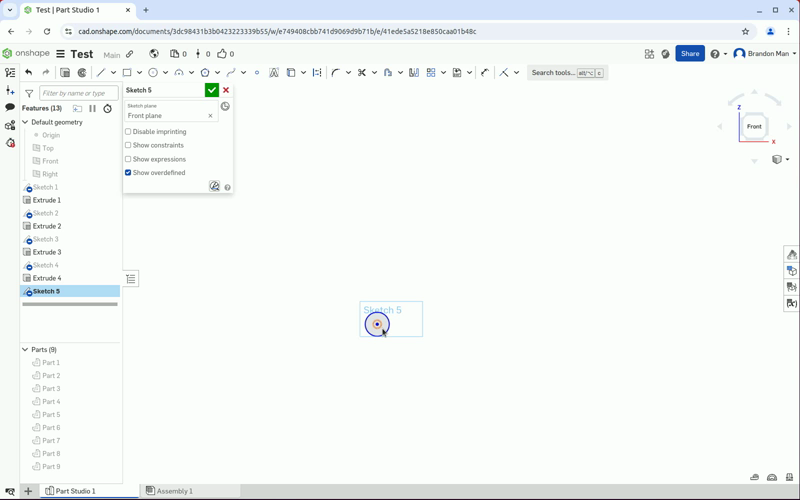
scroll(6)
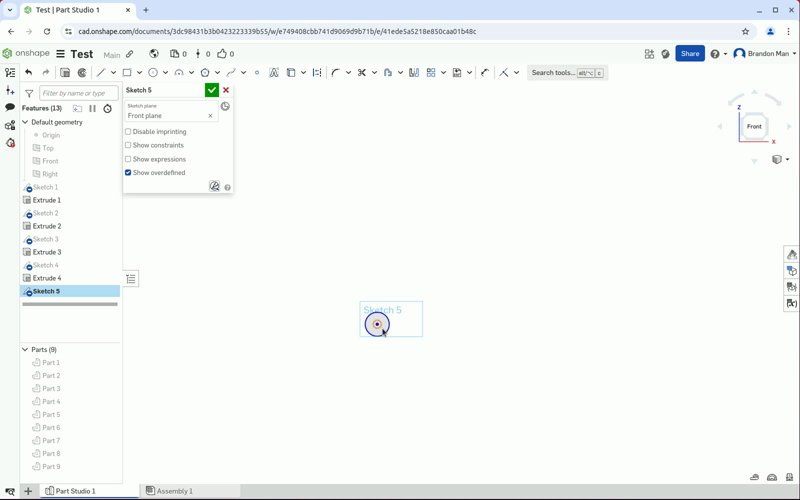
scroll(6)
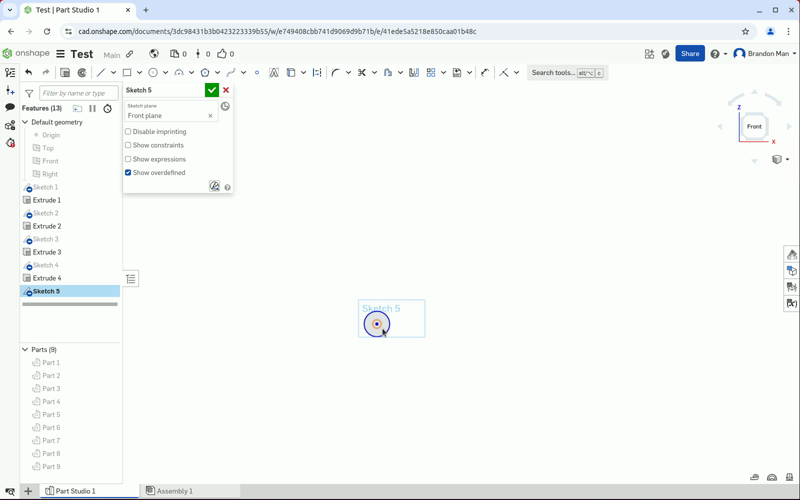
scroll(6)
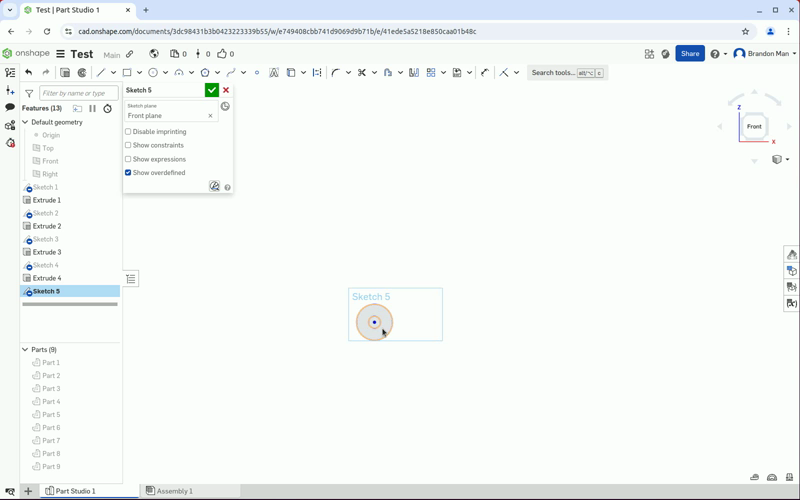
scroll(6)
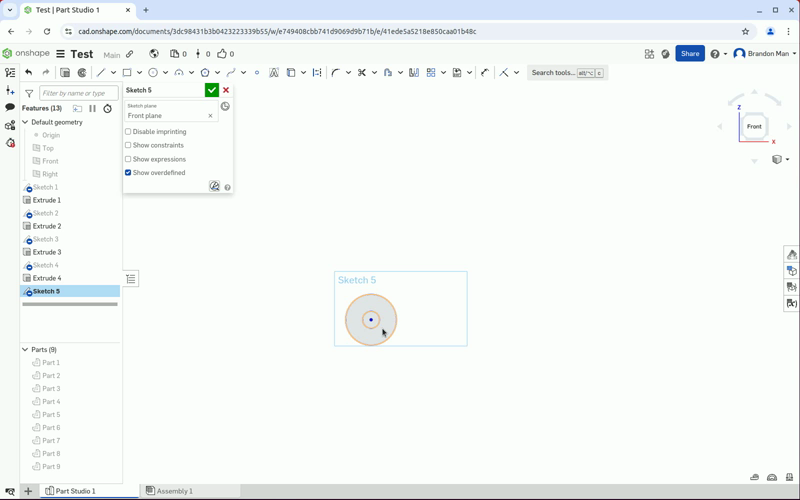
scroll(6)
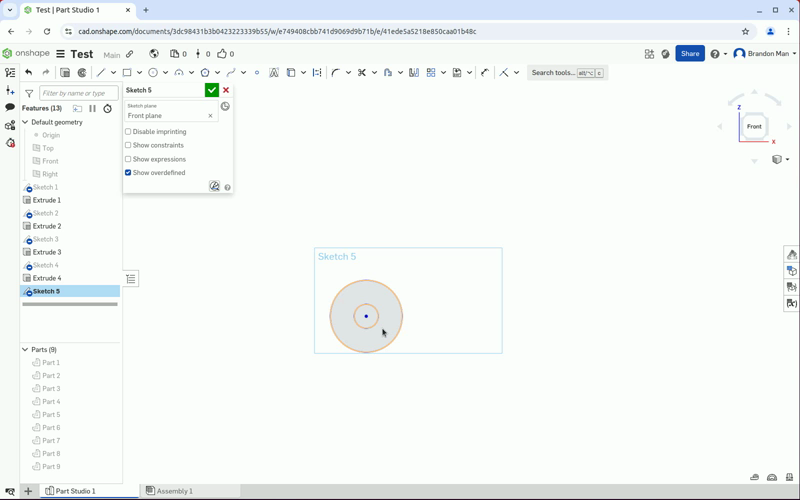
scroll(6)
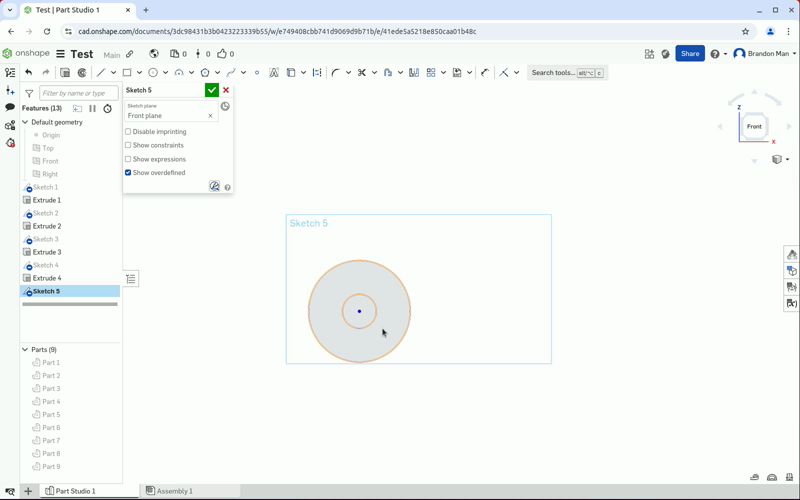
scroll(6)
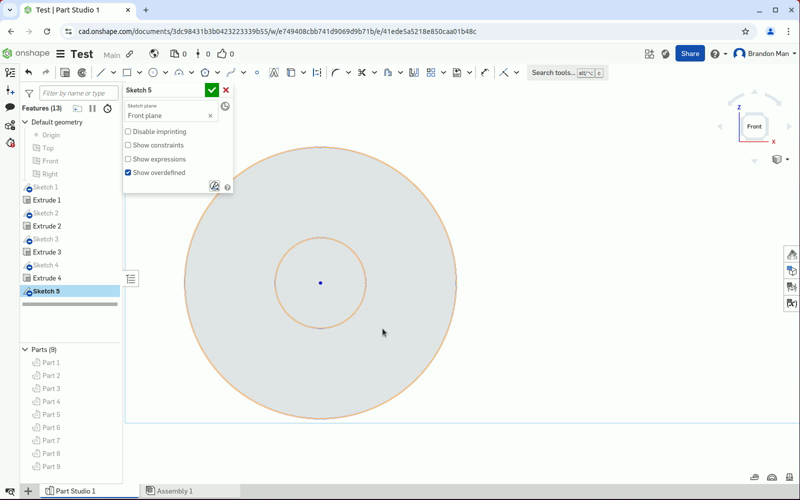
click(382, 328)
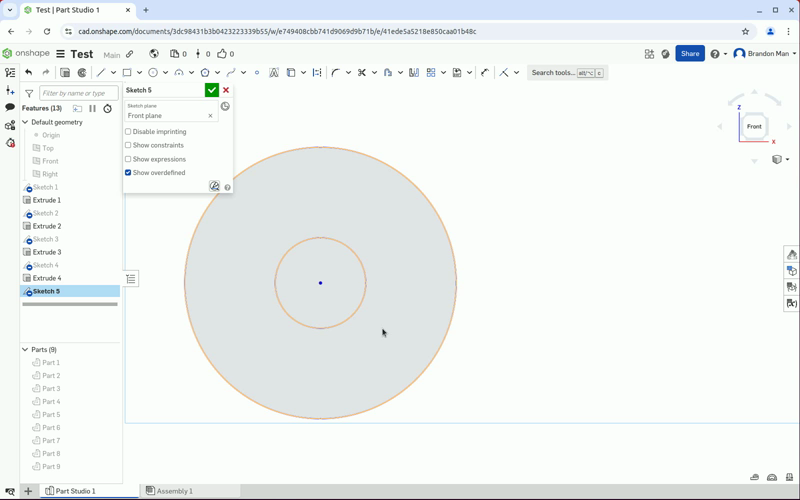
scroll(-6)
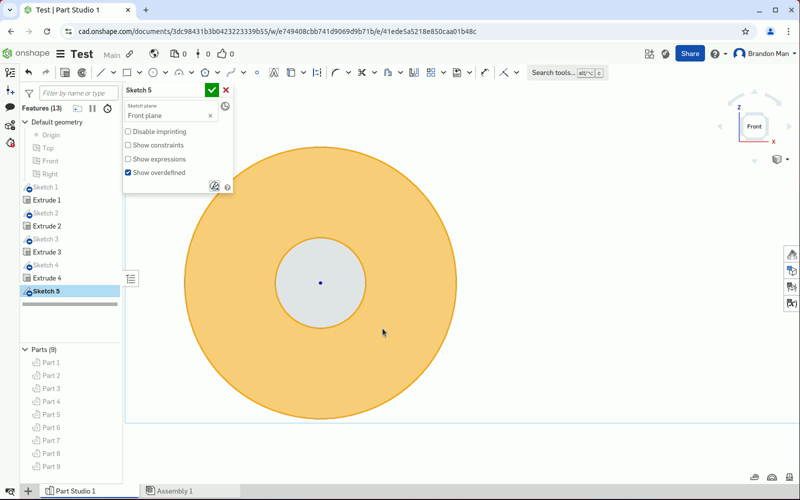
scroll(-6)
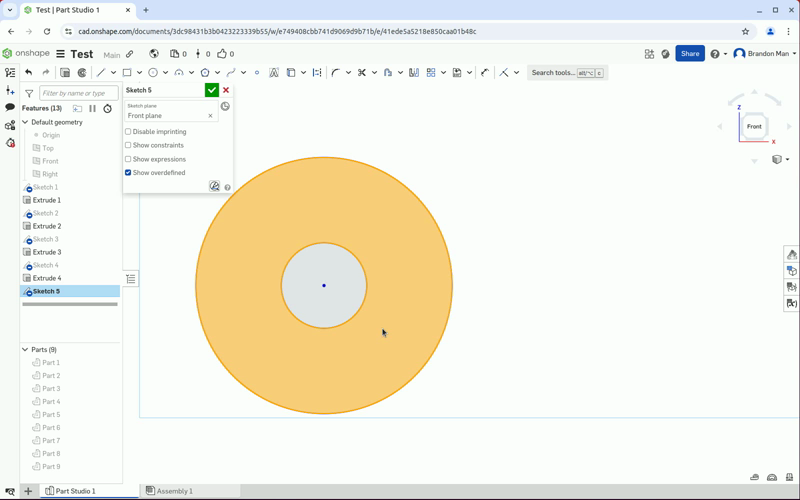
scroll(-6)
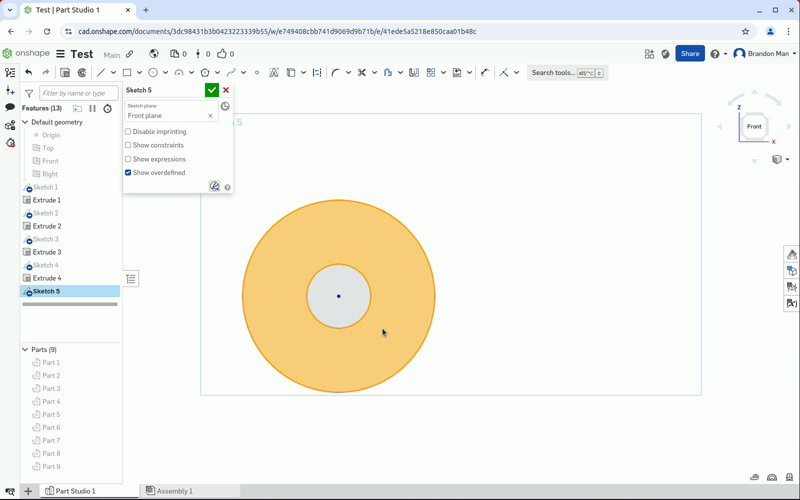
scroll(-6)
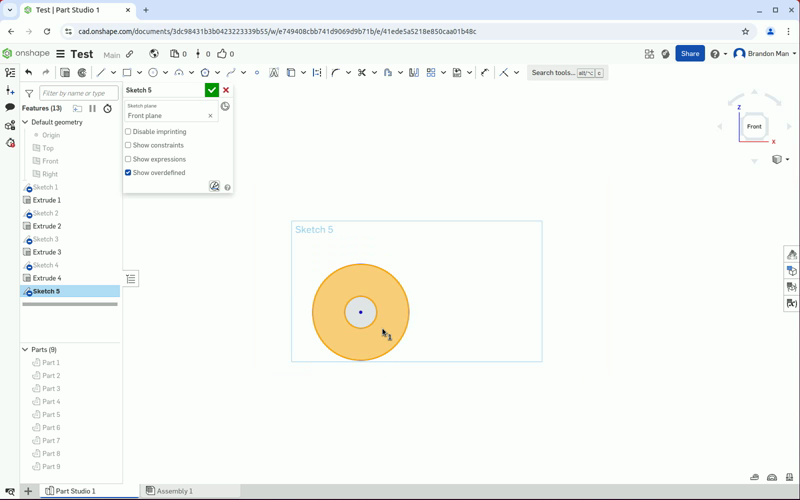
scroll(-6)
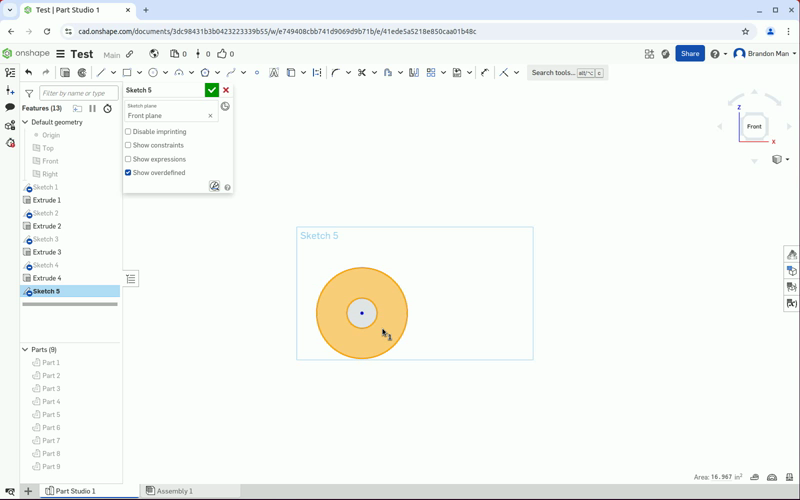
scroll(-6)
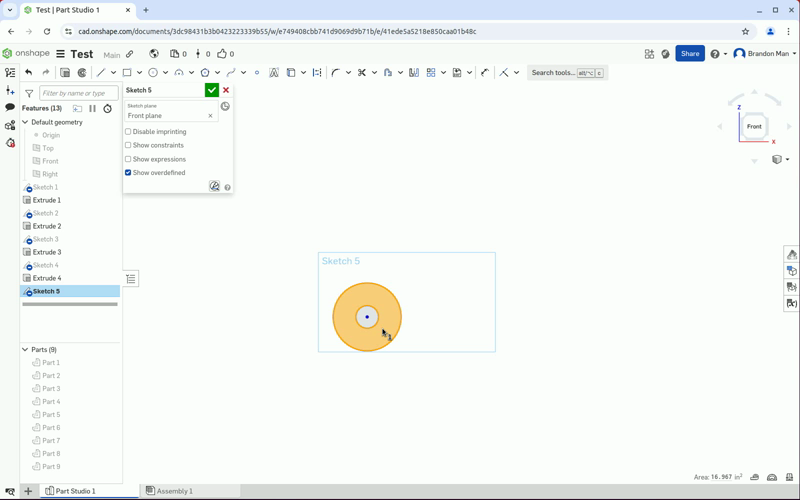
scroll(-6)
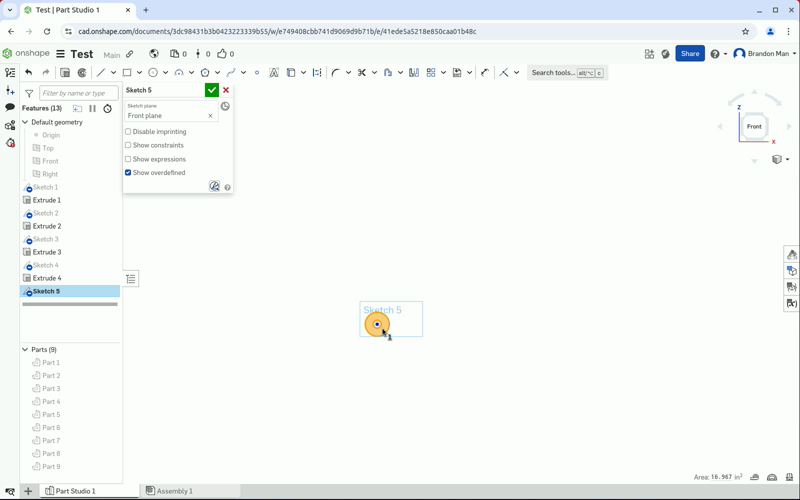
mouse_move(73, 352)
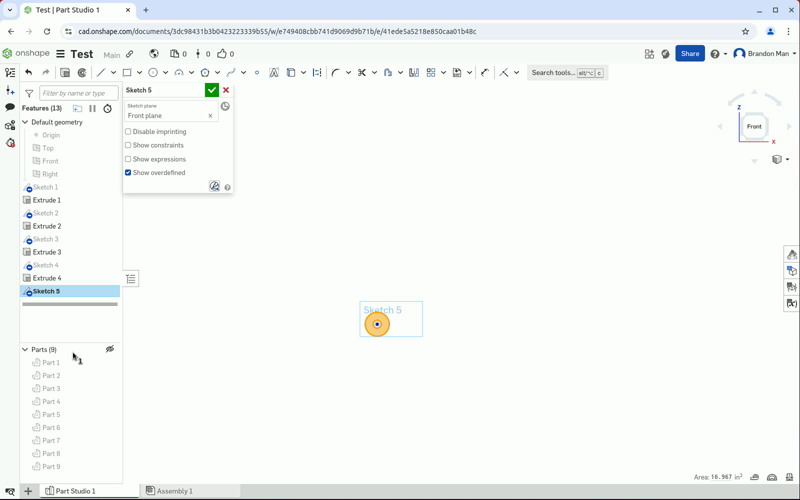
key(shift+y)
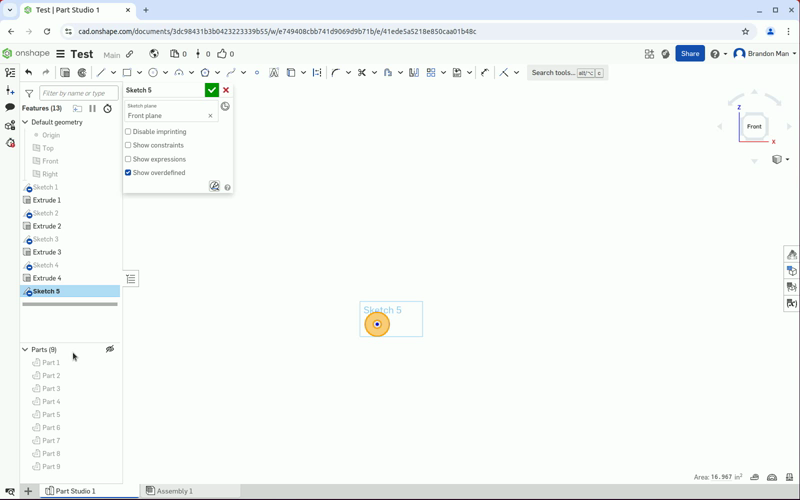
key(shift+e)
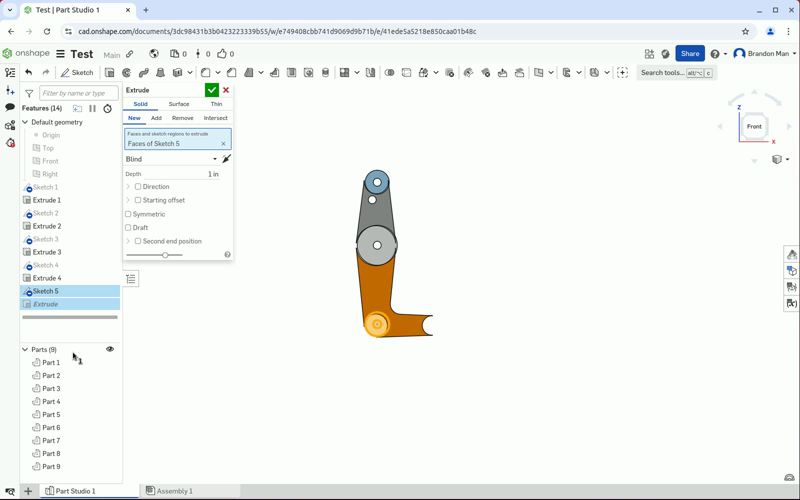
mouse_move(143, 106)
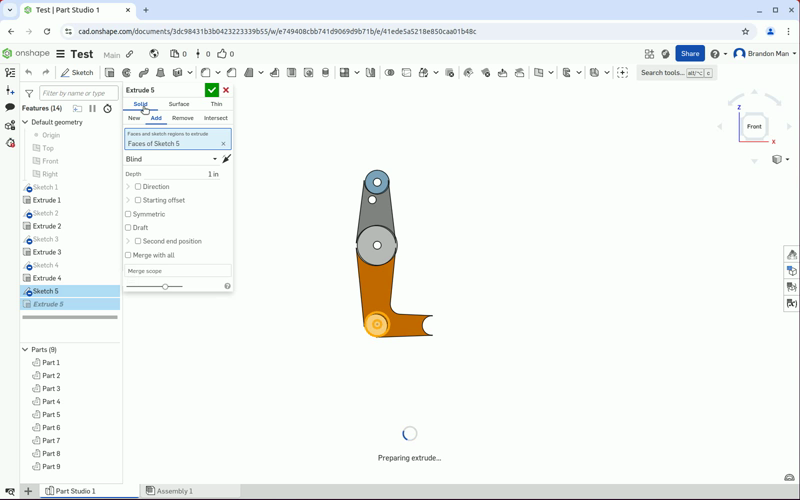
click(143, 106)
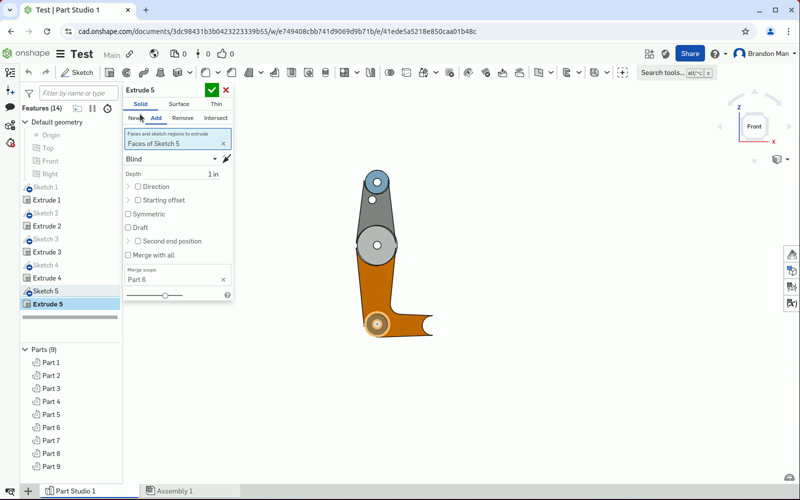
mouse_move(137, 120)
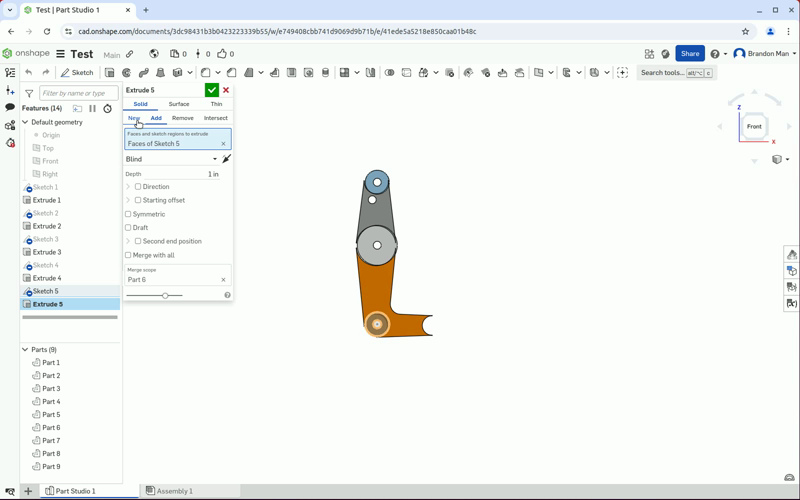
click(137, 120)
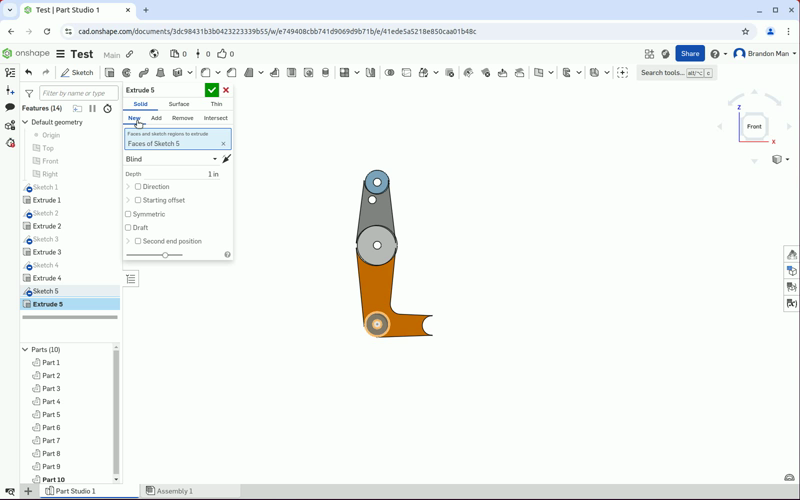
key(tab, 4)
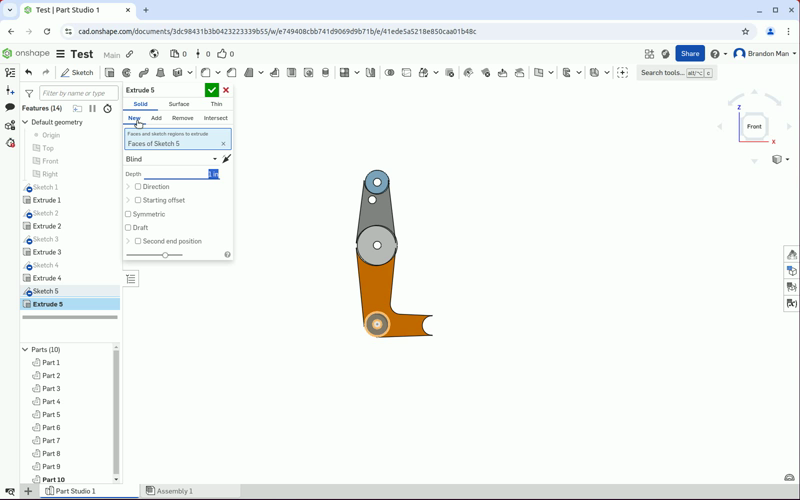
text(0.722)
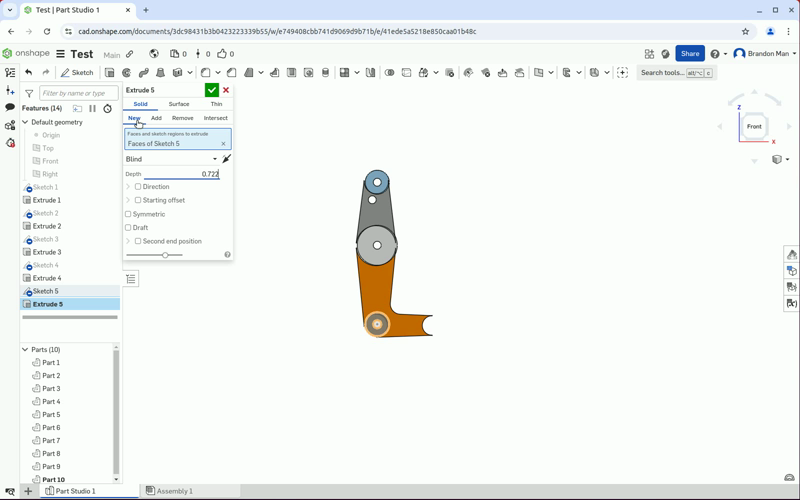
key(enter)
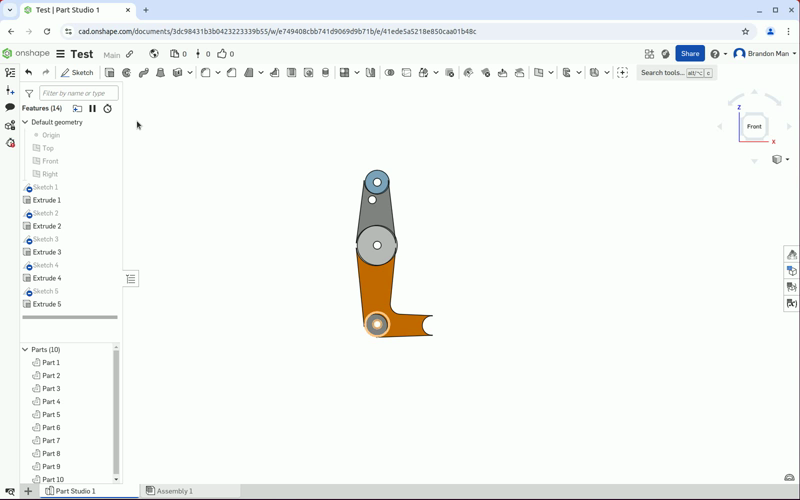
key(shift+h)
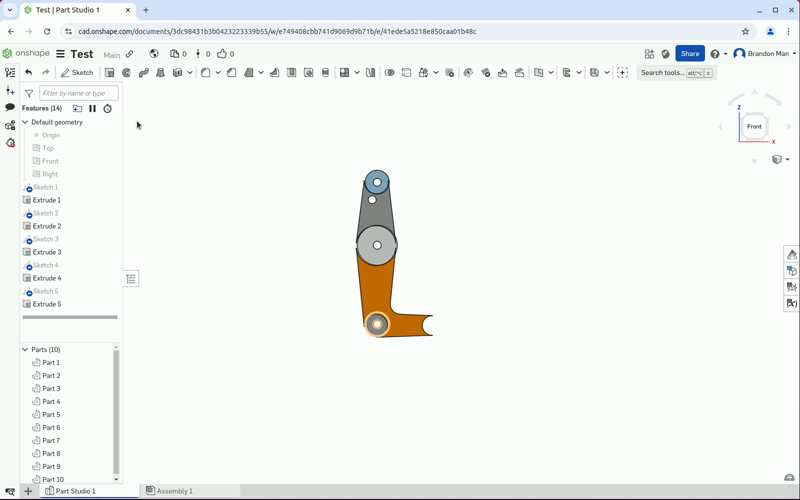
key(shift+h)
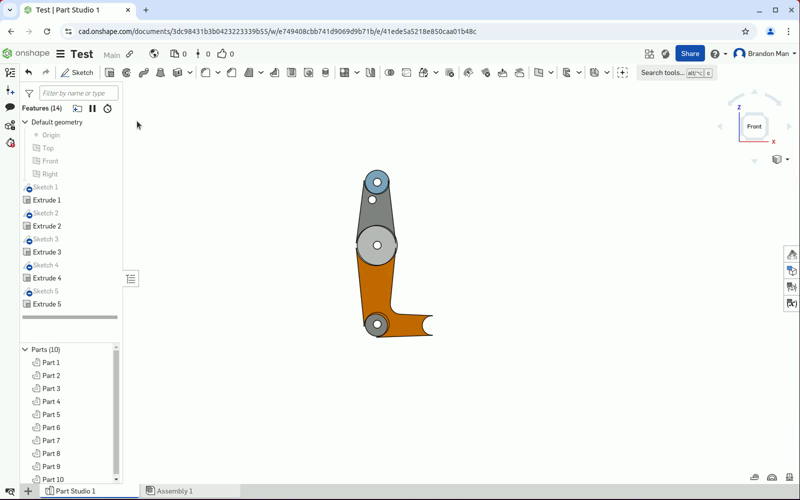
mouse_move(73, 189)
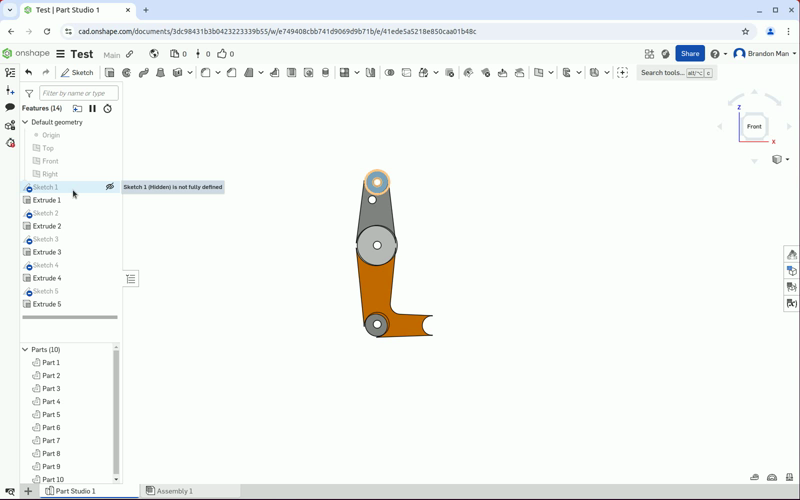
click(73, 189)
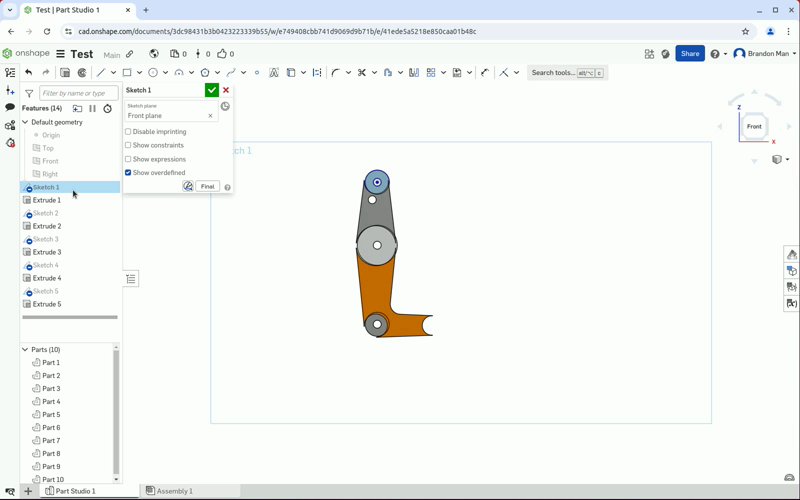
mouse_move(229, 92)
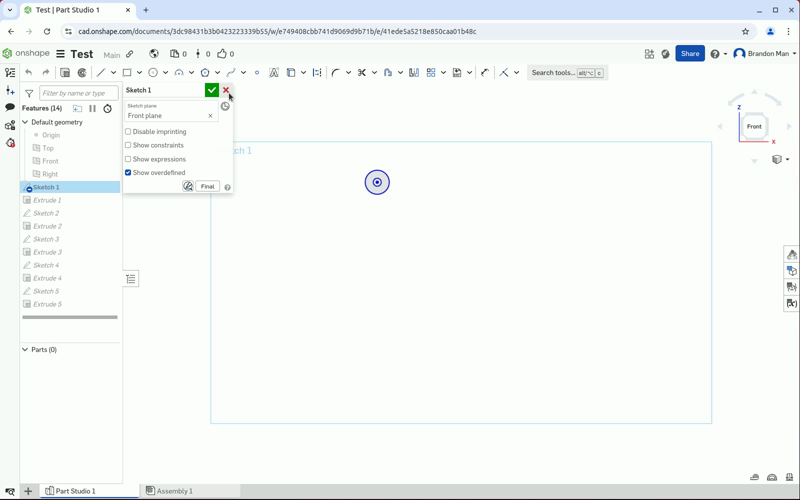
click(229, 92)
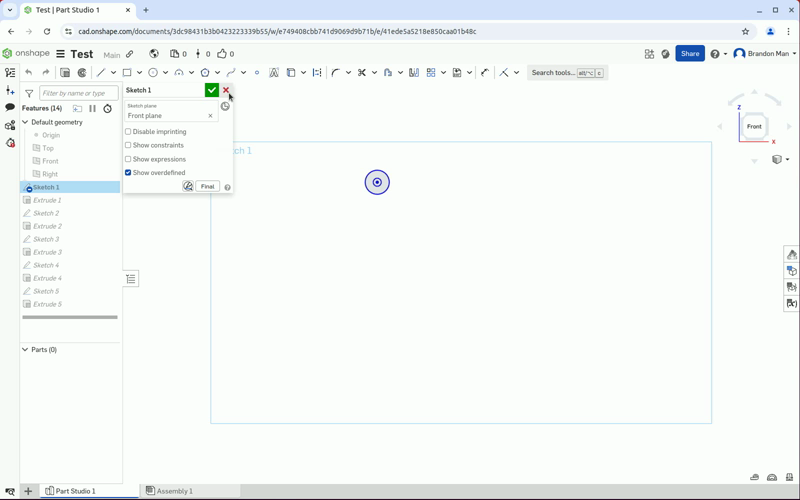
key(shift+s)
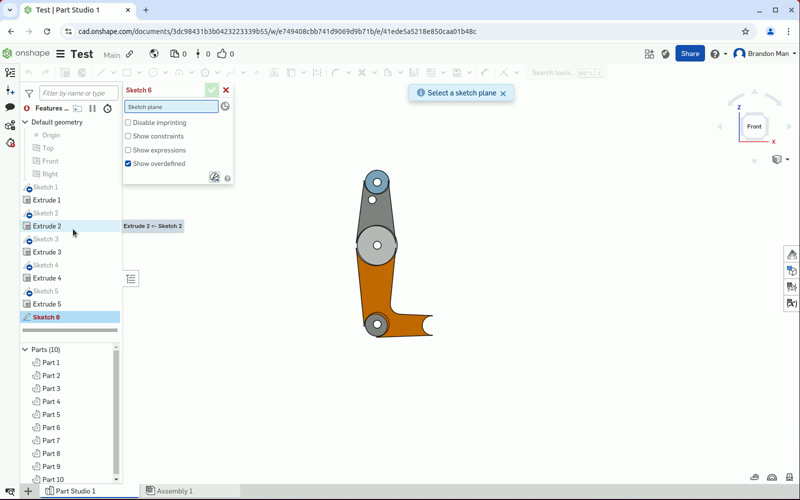
scroll(3)
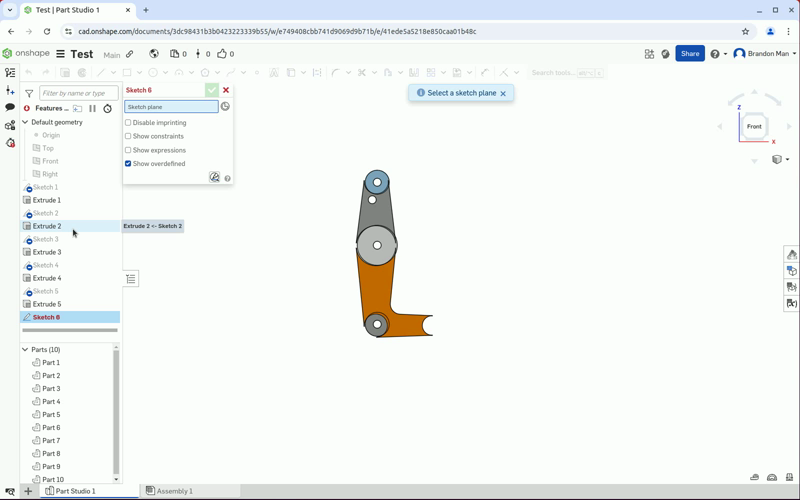
mouse_move(73, 163)
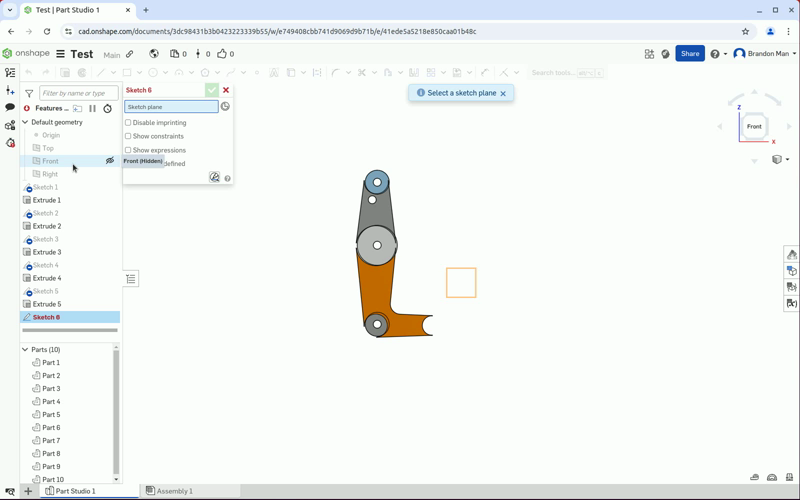
click(73, 163)
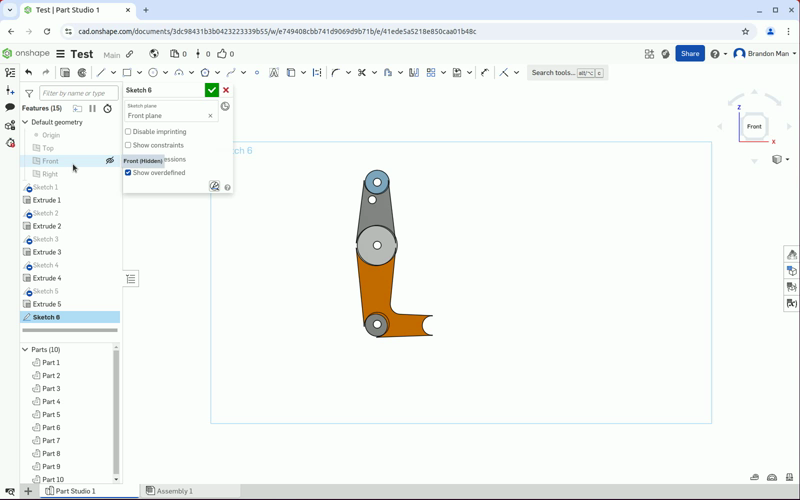
mouse_move(69, 352)
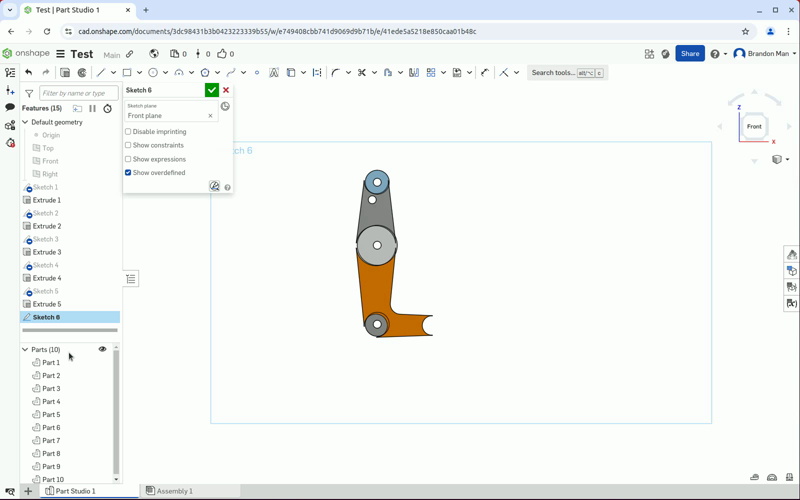
key(y)
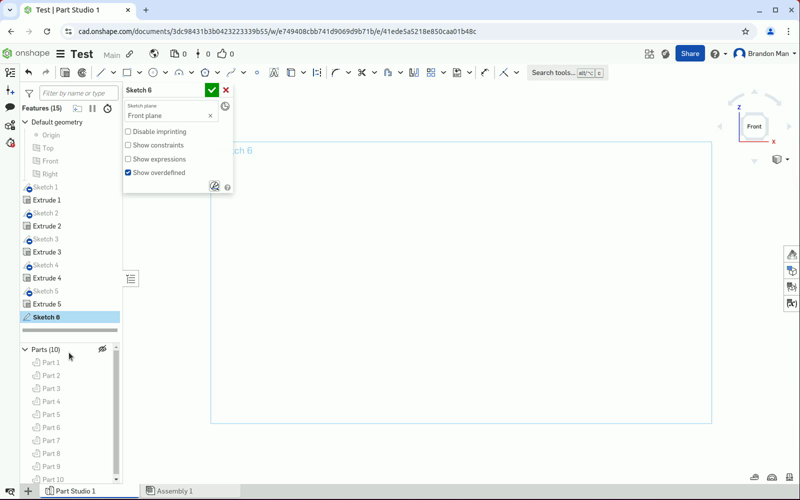
key(c)
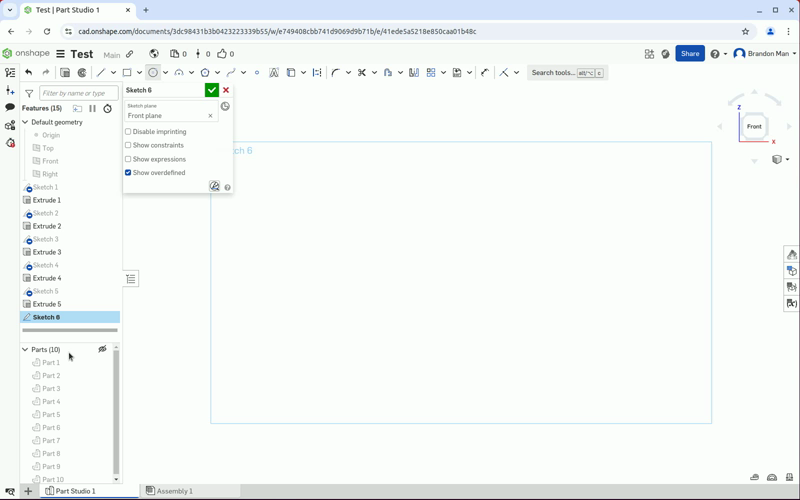
key_down(shift)
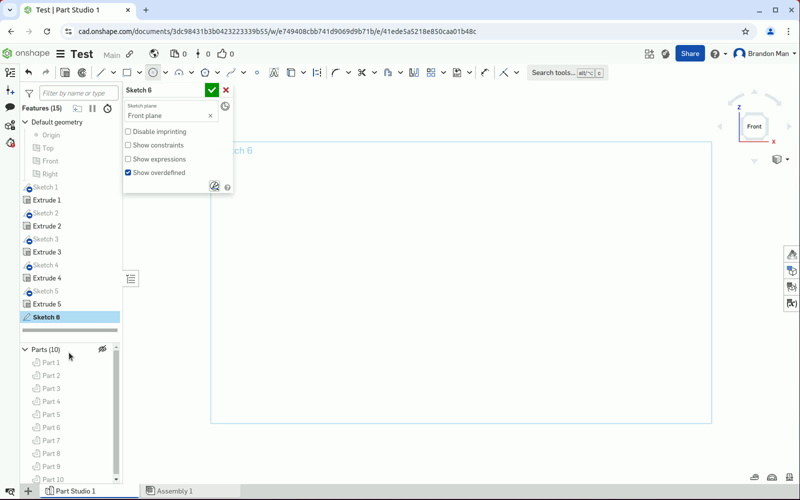
mouse_move(432, 324)
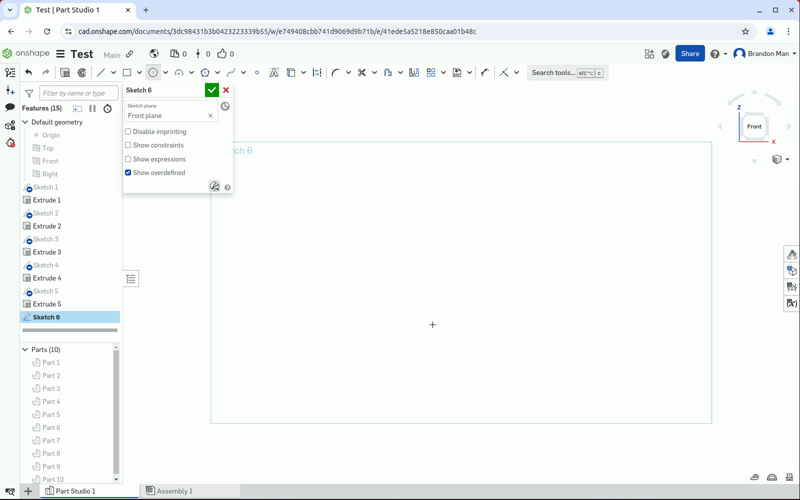
click(432, 324)
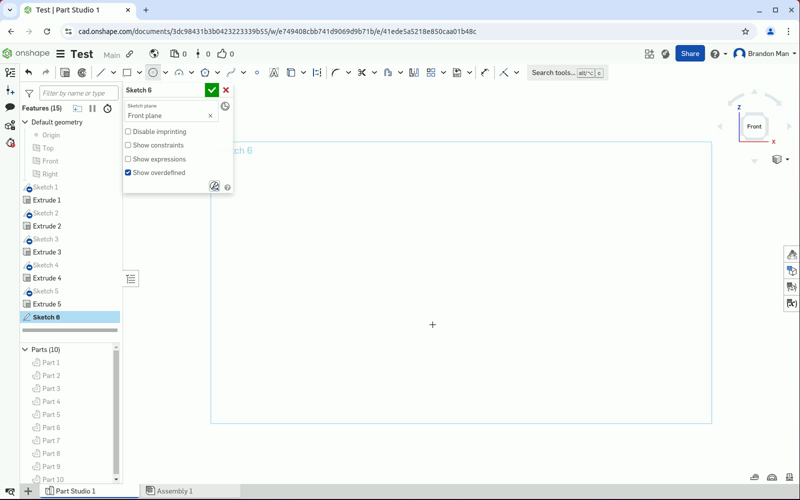
key_up(shift)
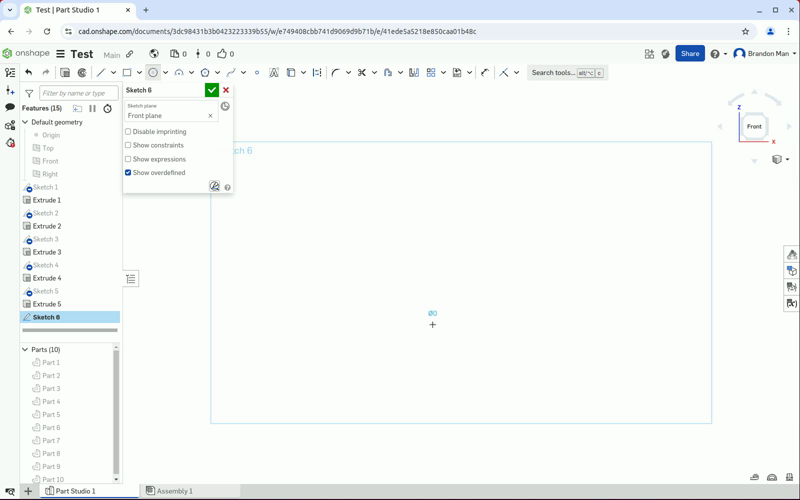
mouse_move(443, 324)
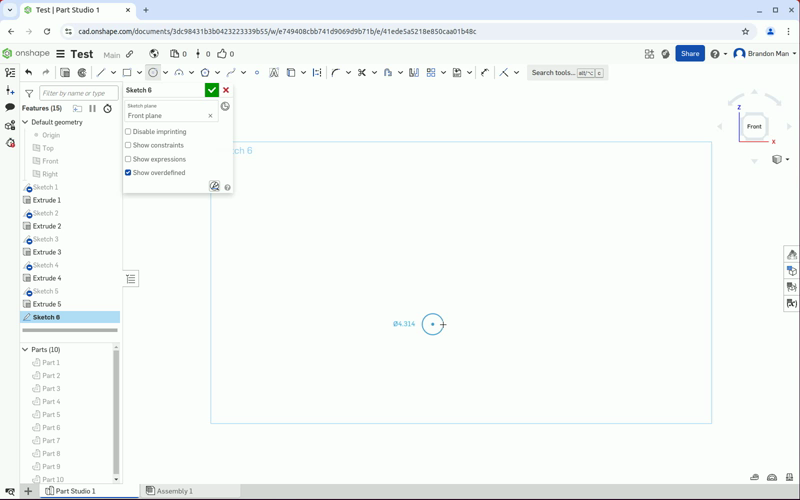
click(443, 324)
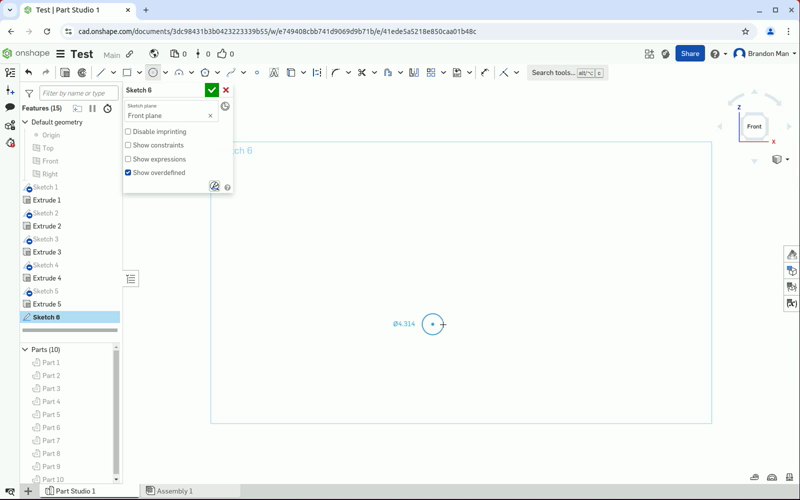
key(esc)
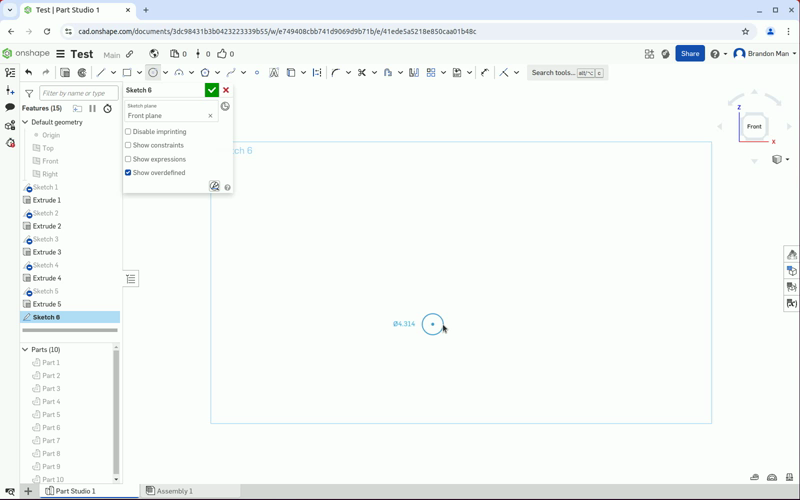
key(c)
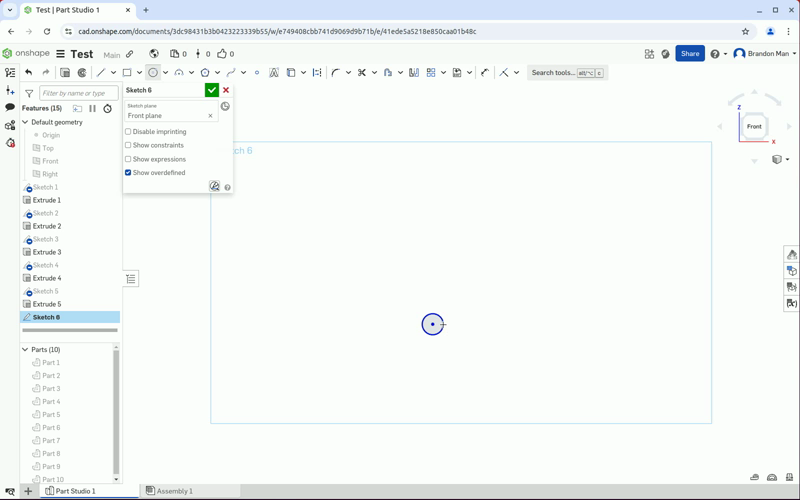
key_down(shift)
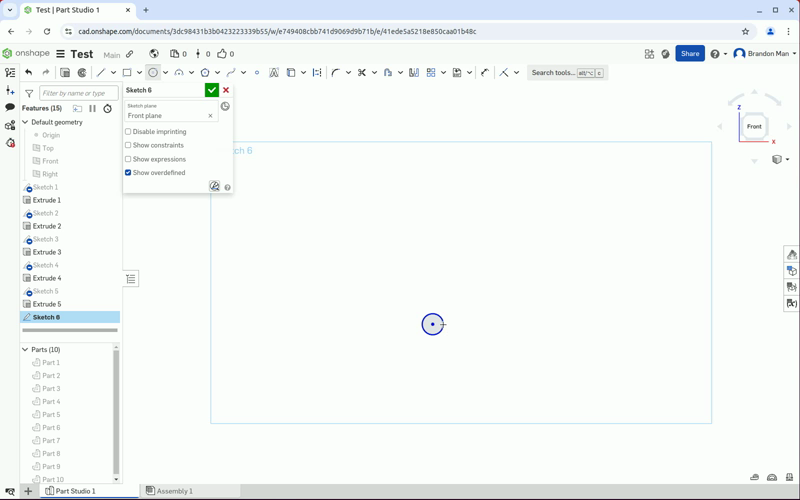
mouse_move(432, 324)
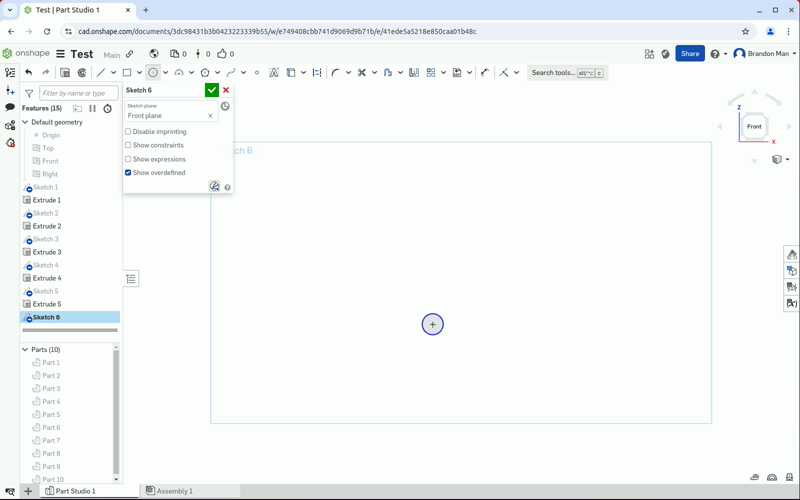
click(432, 324)
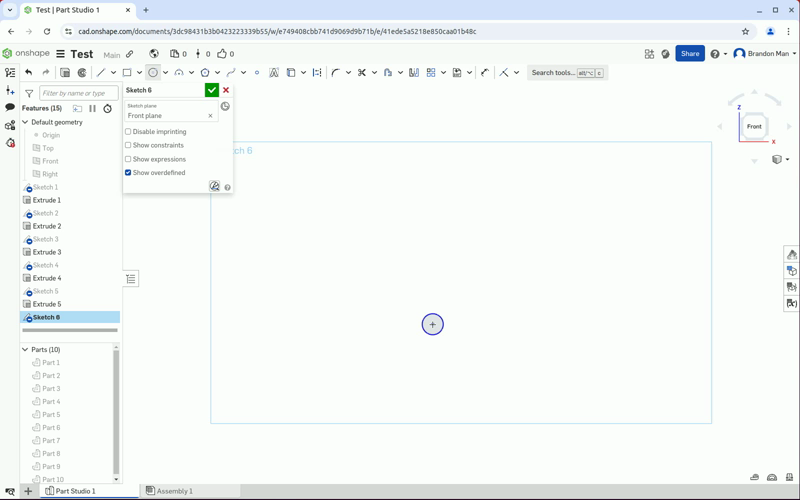
key_up(shift)
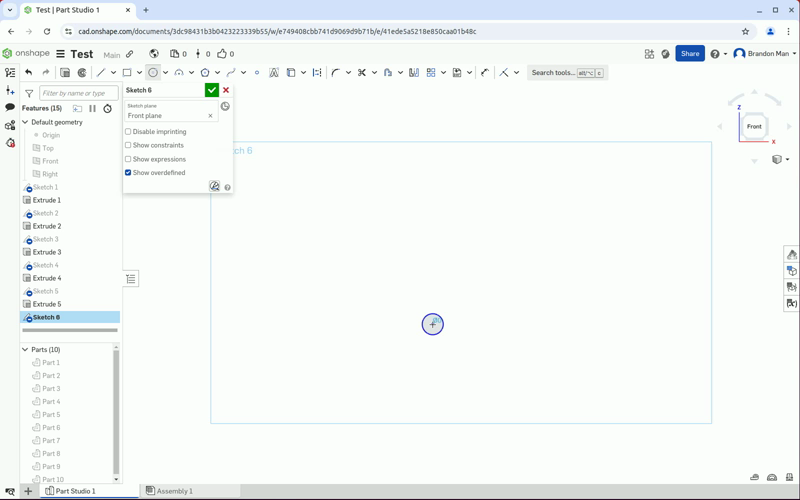
mouse_move(436, 324)
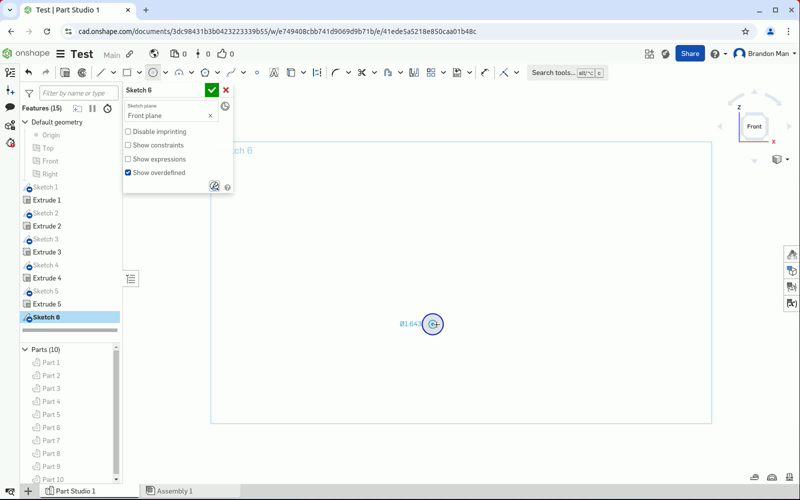
scroll(6)
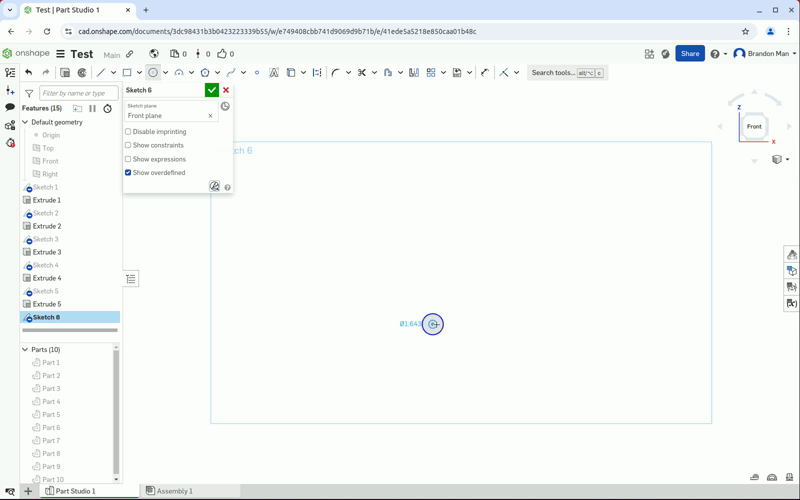
scroll(6)
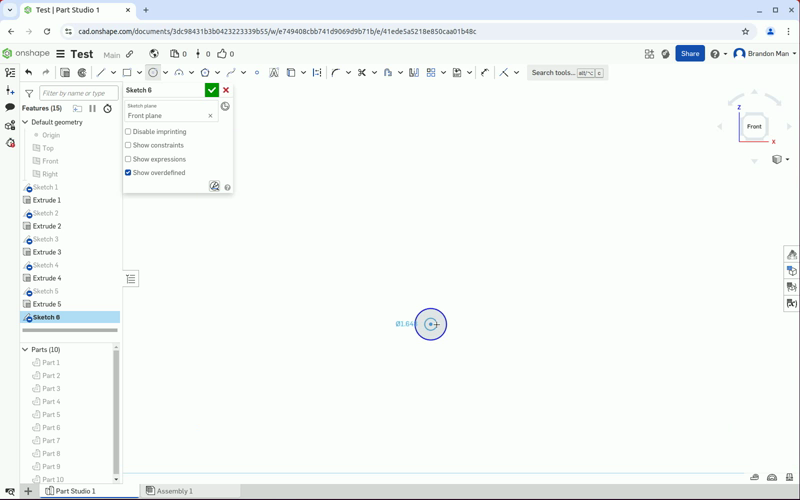
scroll(6)
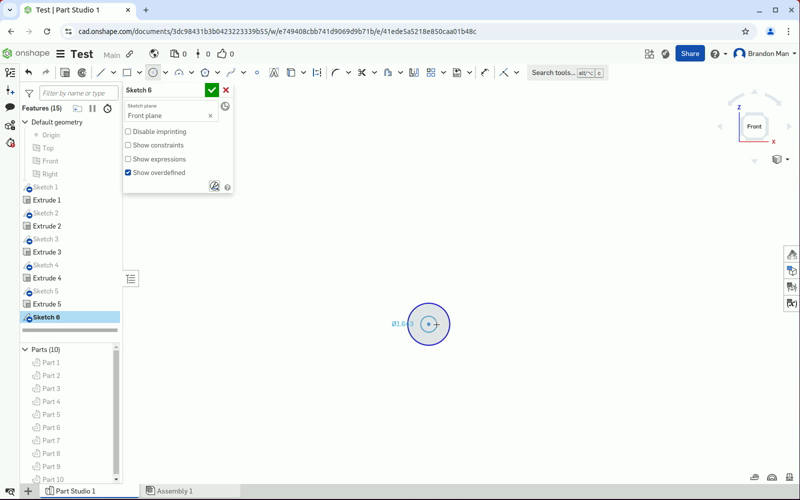
scroll(6)
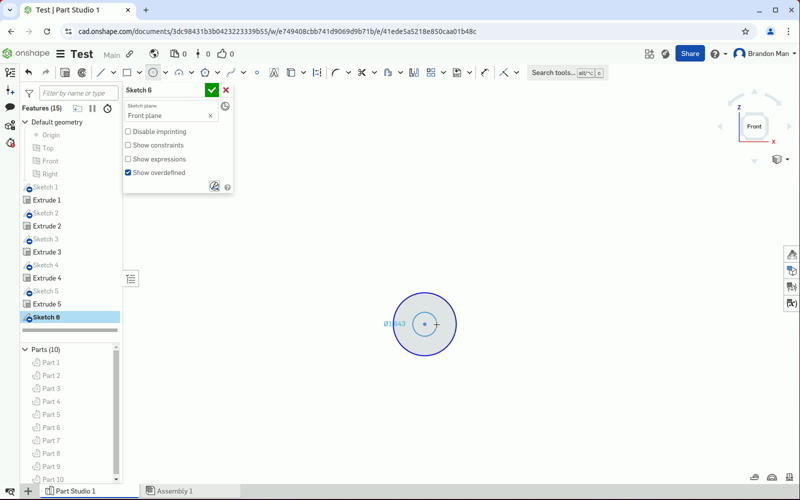
scroll(6)
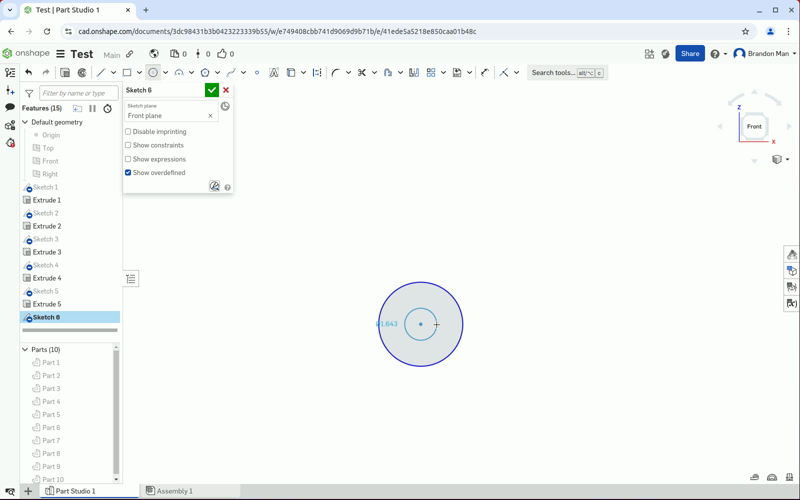
scroll(6)
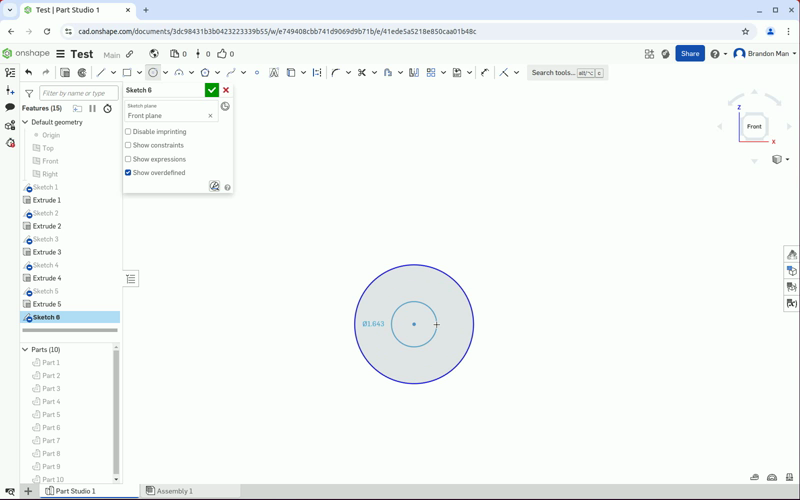
scroll(6)
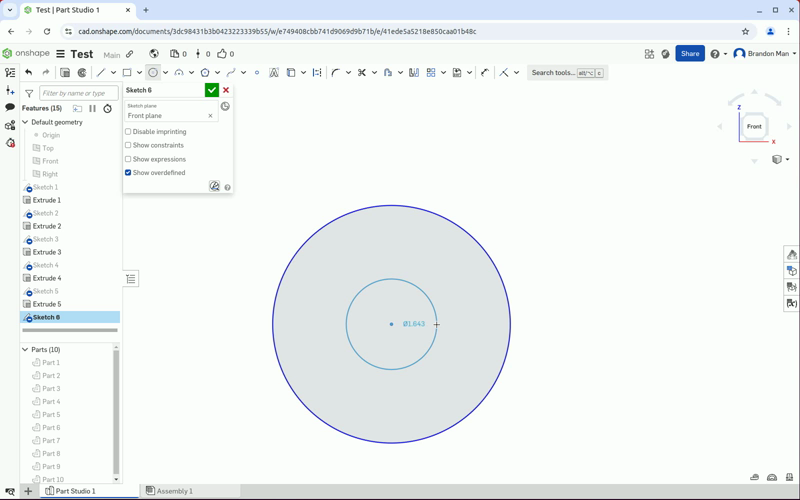
click(436, 324)
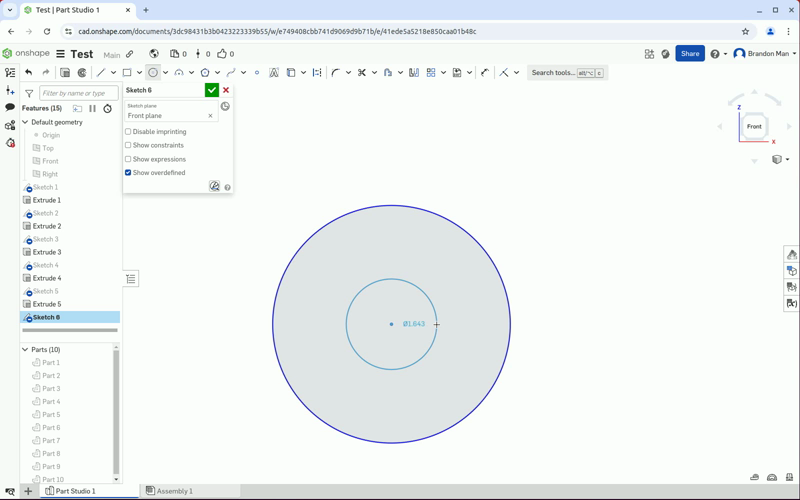
scroll(-6)
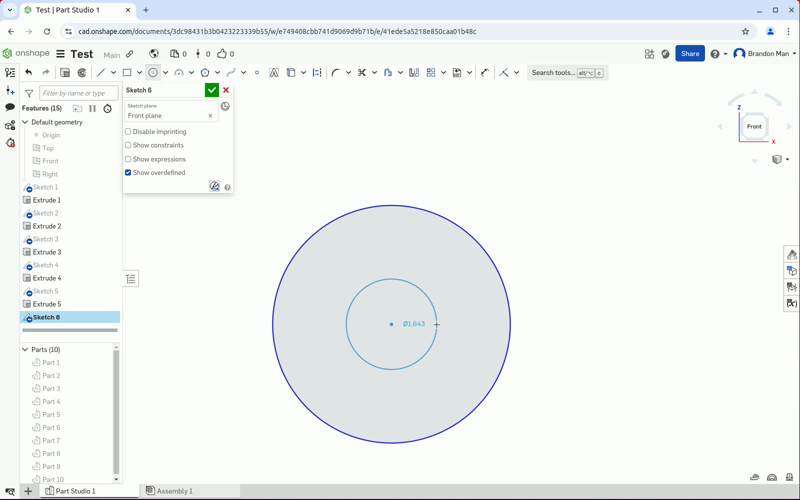
scroll(-6)
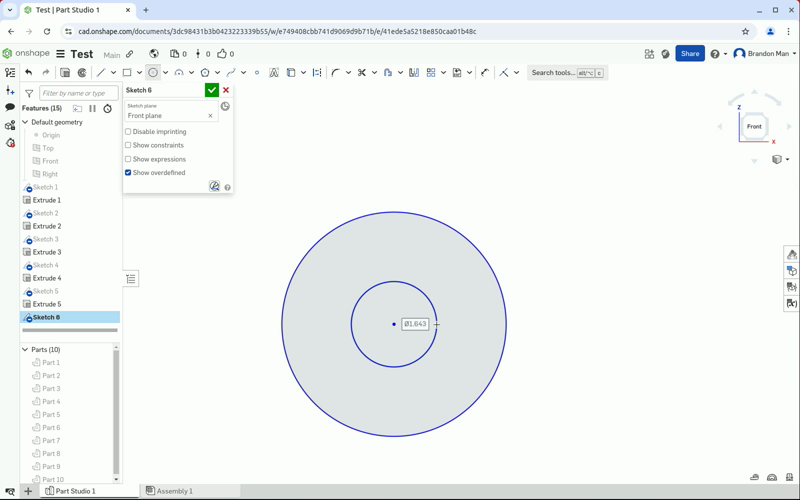
scroll(-6)
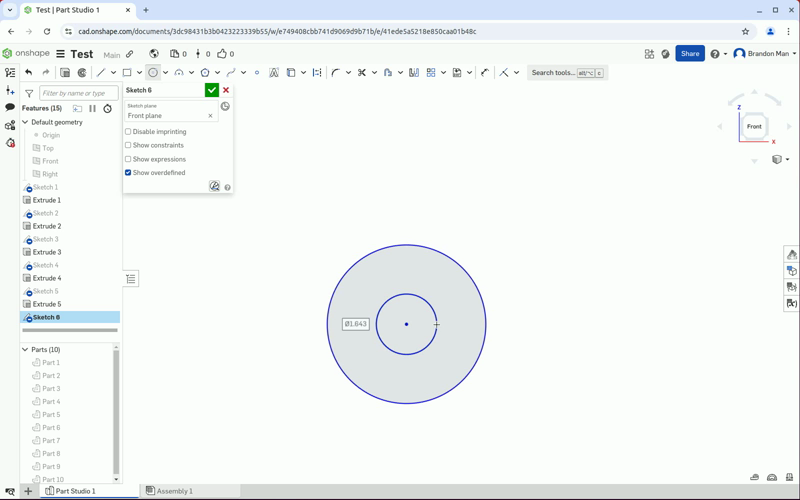
scroll(-6)
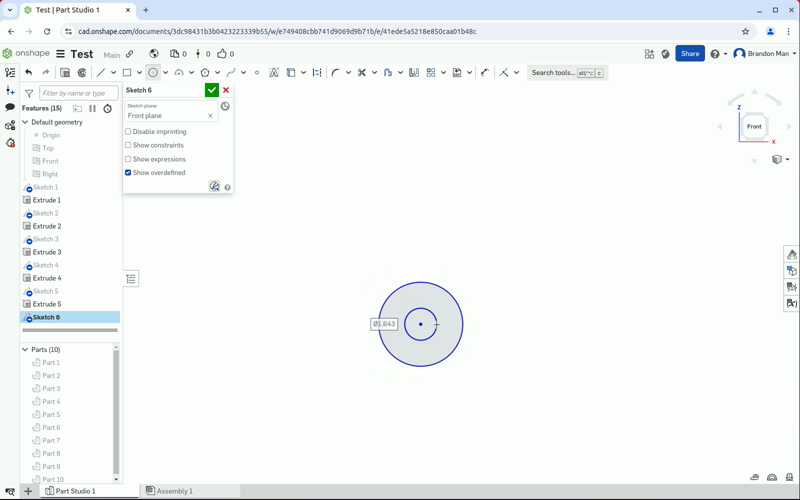
scroll(-6)
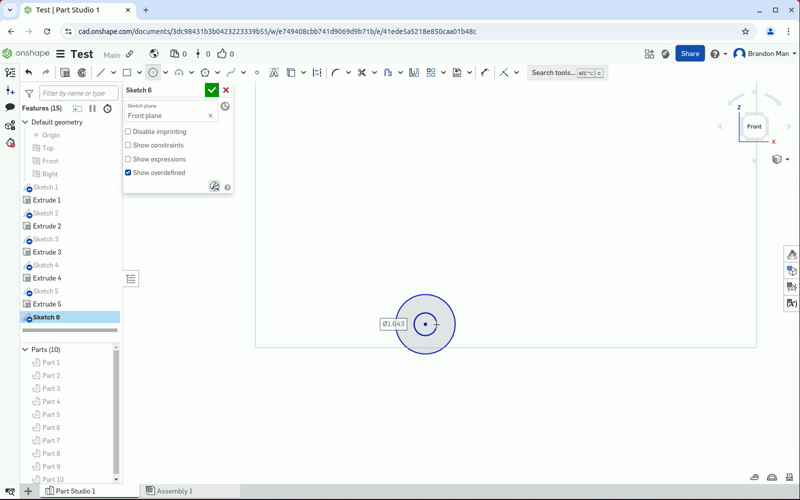
scroll(-6)
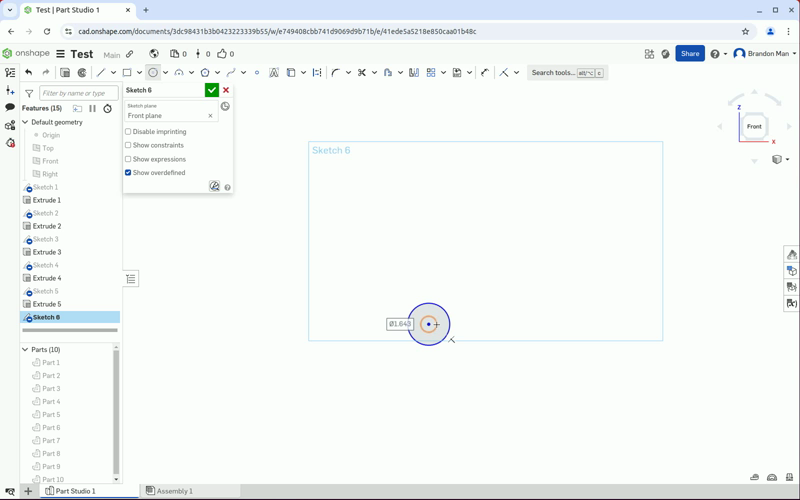
scroll(-6)
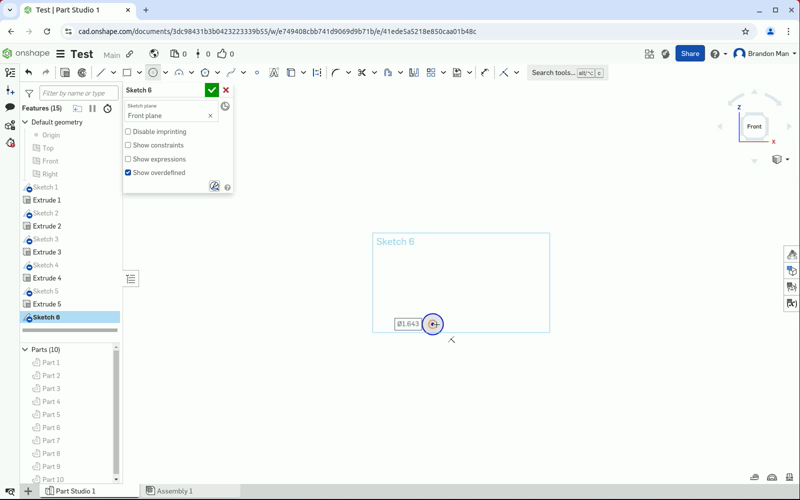
key(esc)
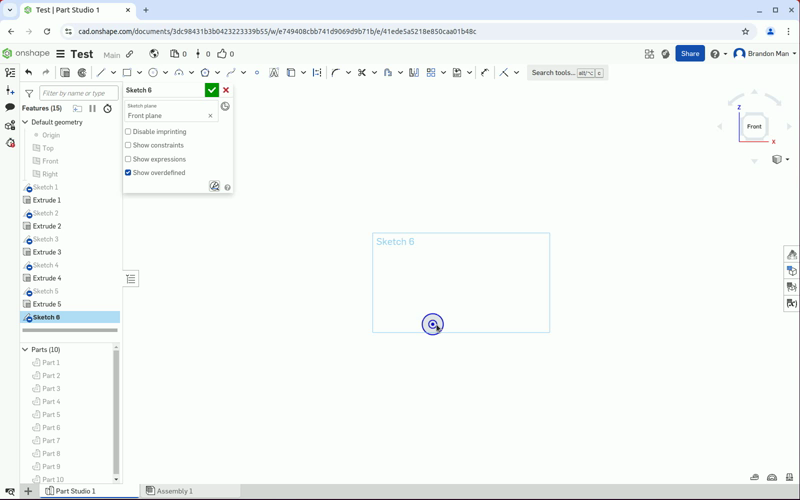
mouse_move(438, 322)
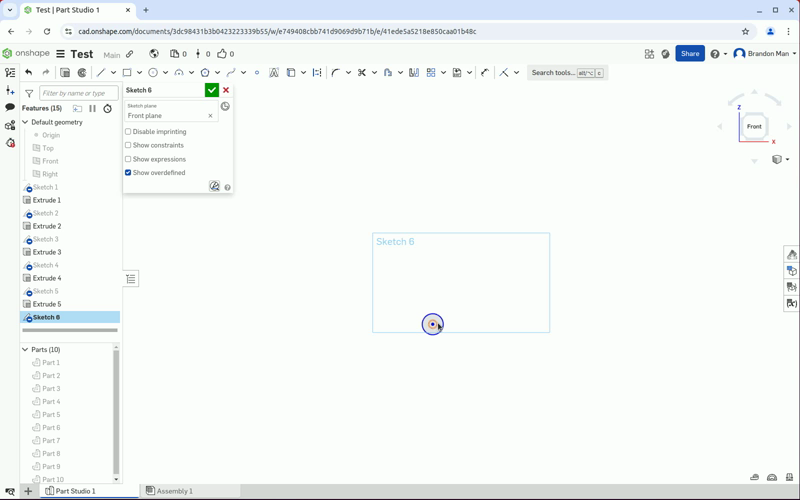
scroll(6)
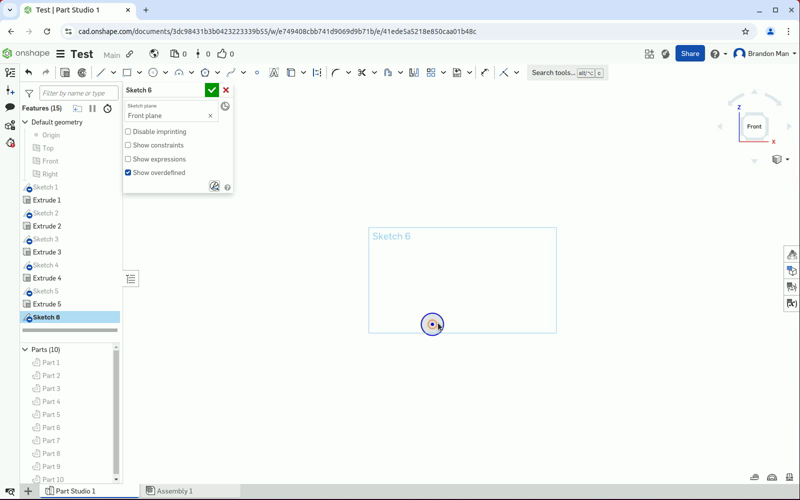
scroll(6)
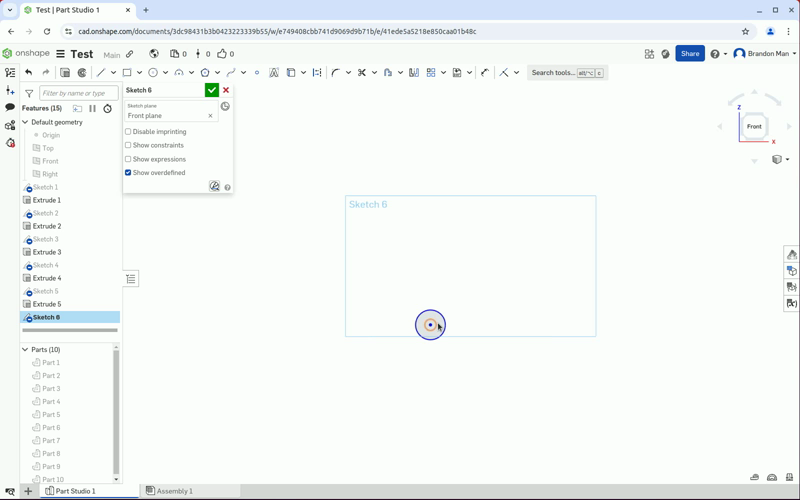
scroll(6)
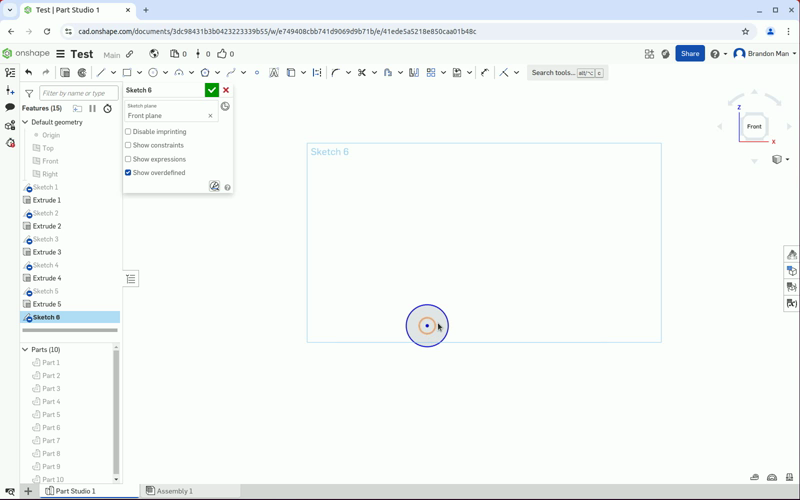
scroll(6)
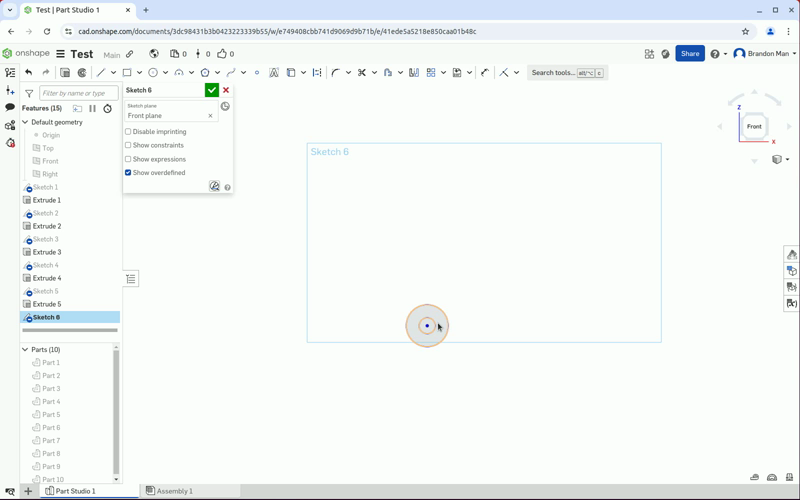
scroll(6)
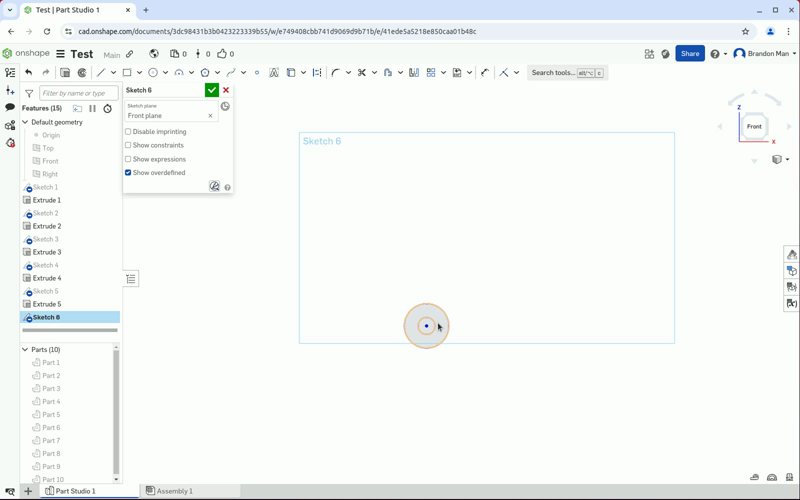
scroll(6)
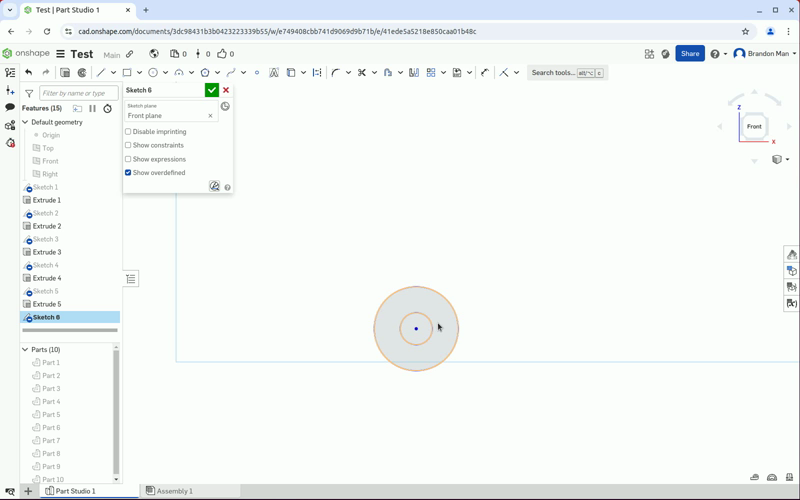
scroll(6)
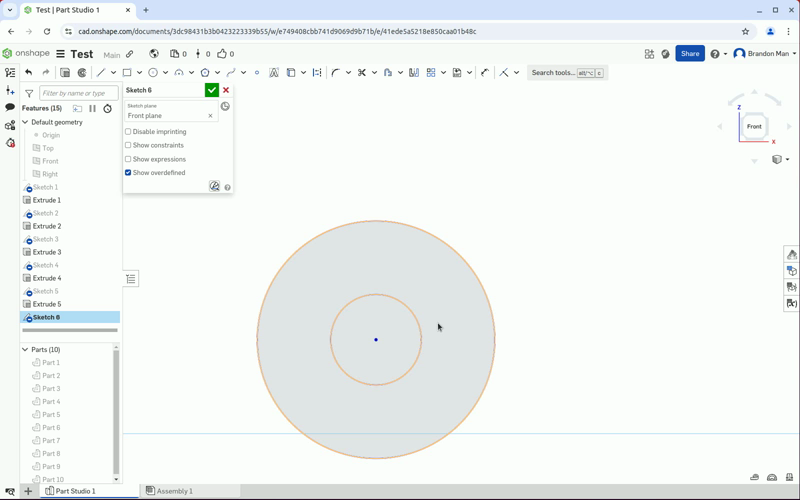
click(438, 322)
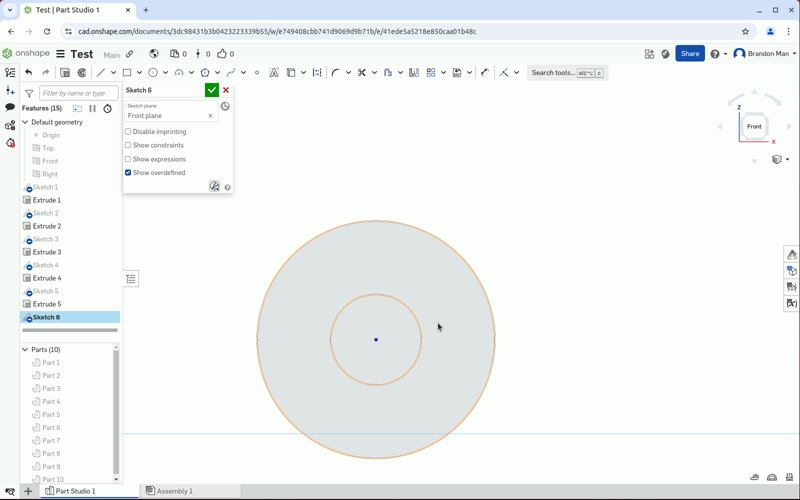
scroll(-6)
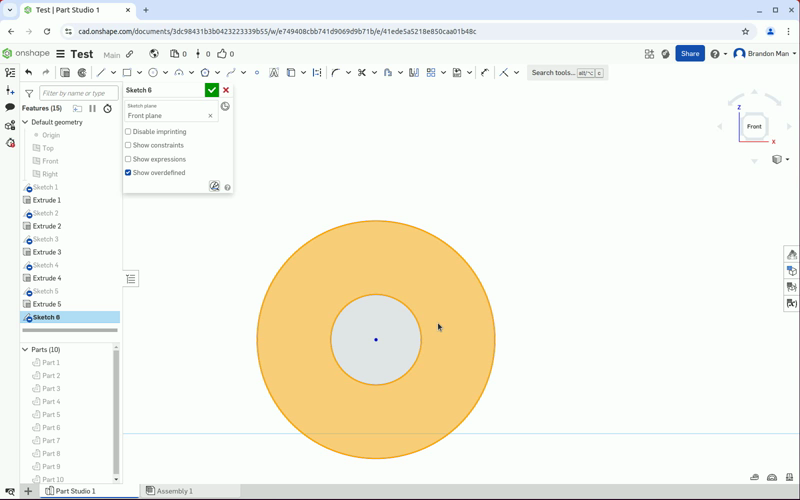
scroll(-6)
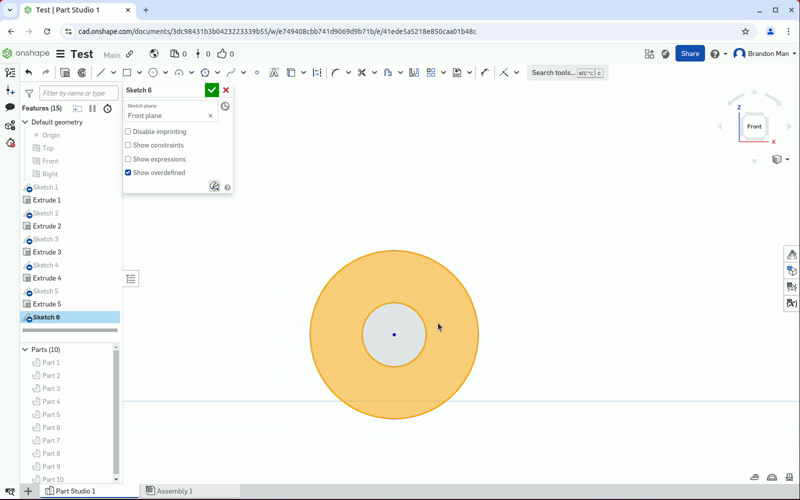
scroll(-6)
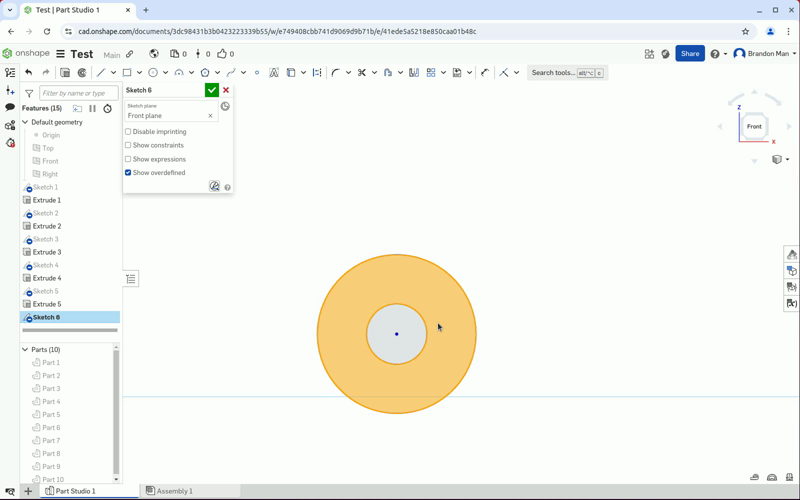
scroll(-6)
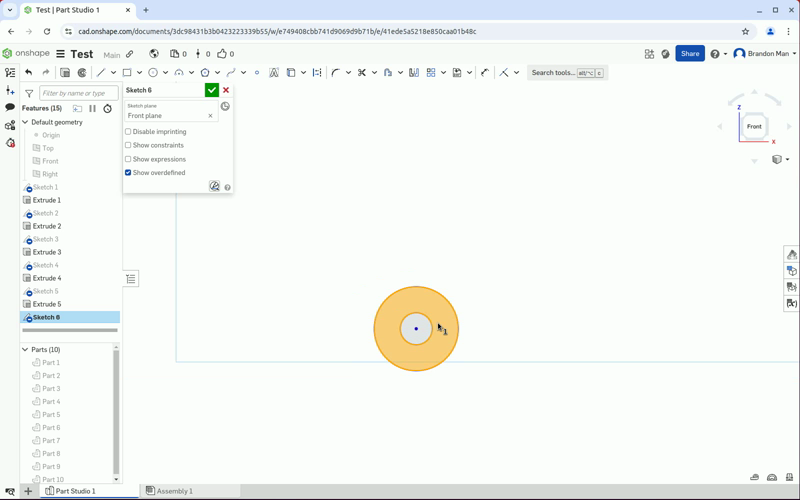
scroll(-6)
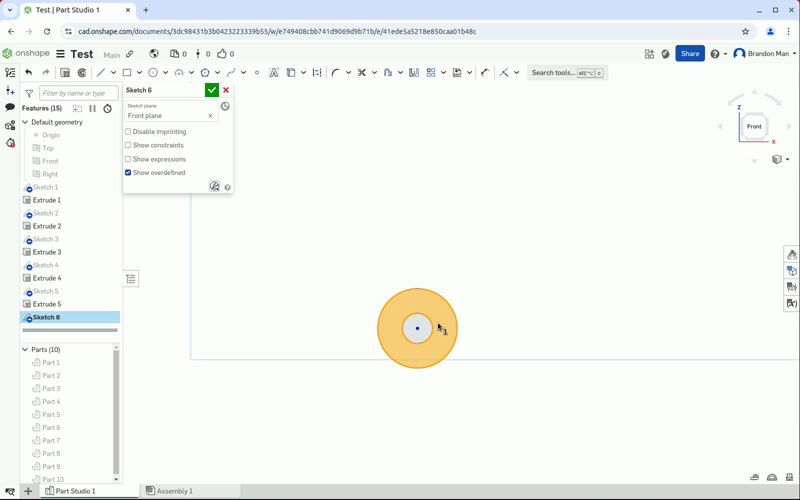
scroll(-6)
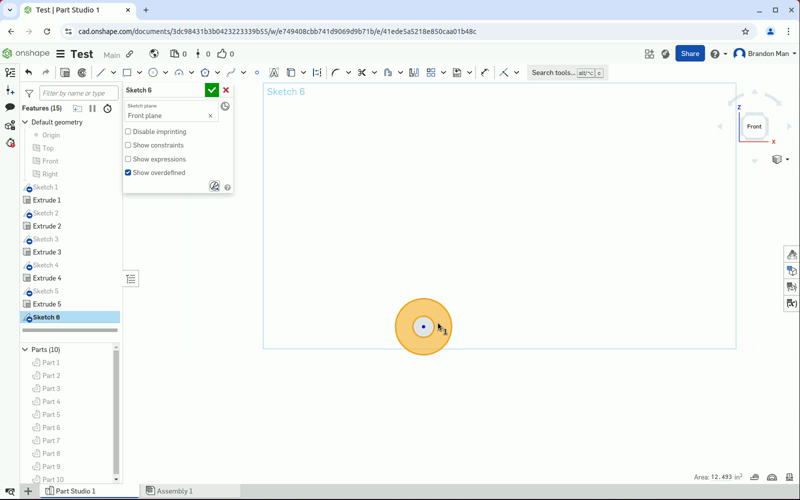
scroll(-6)
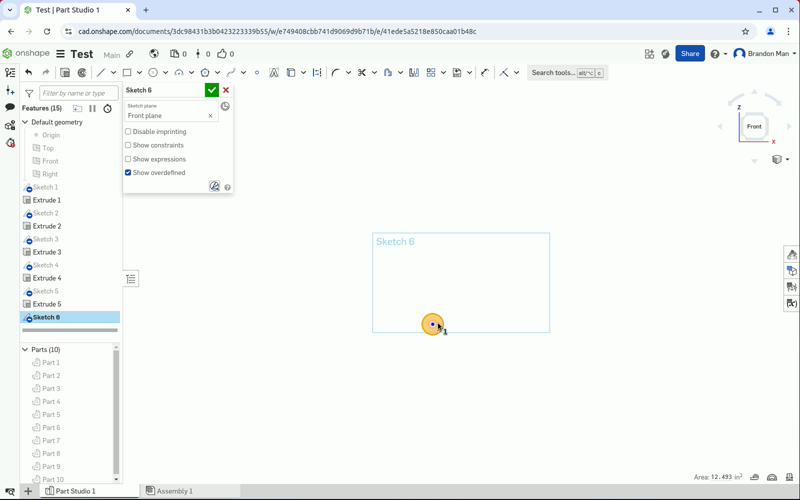
mouse_move(69, 352)
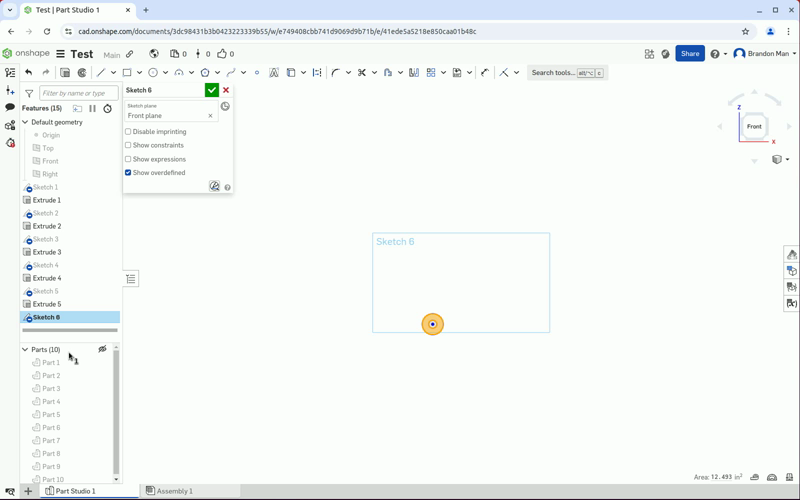
key(shift+y)
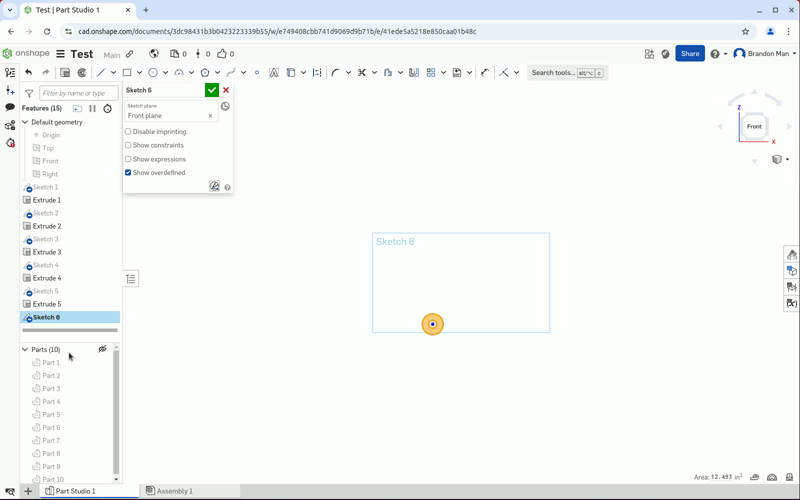
key(shift+e)
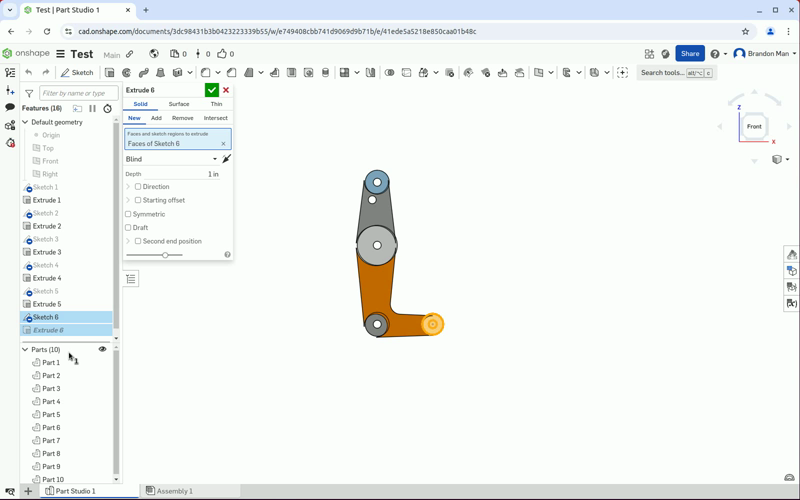
mouse_move(143, 106)
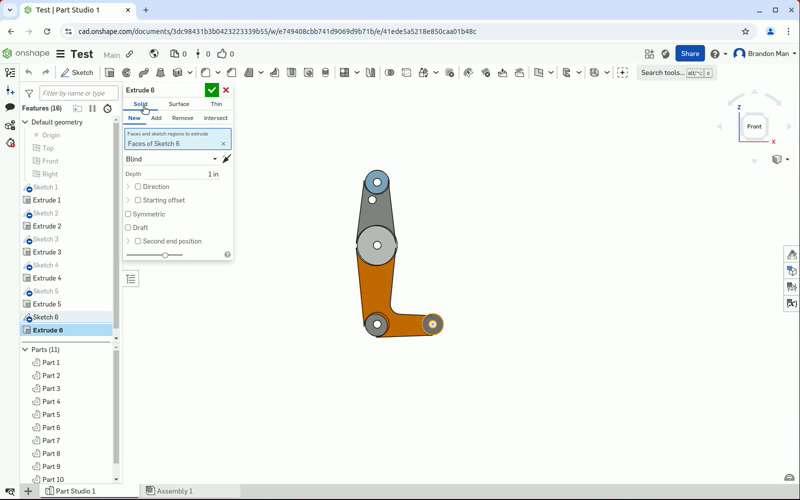
click(143, 106)
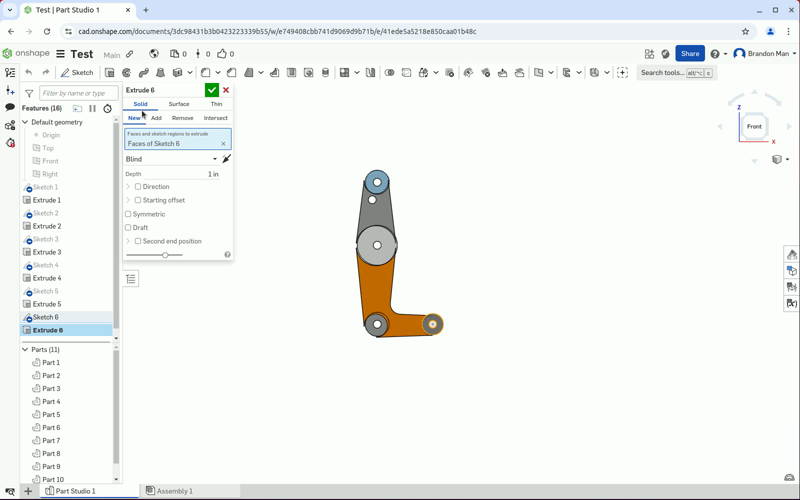
mouse_move(137, 120)
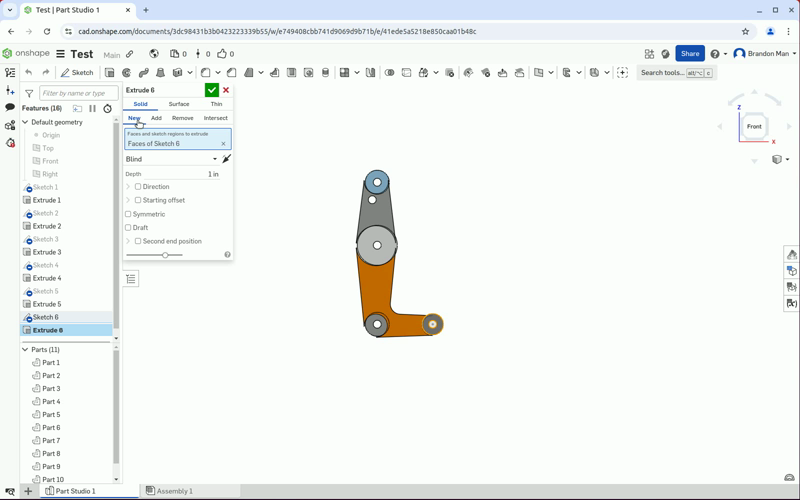
click(137, 120)
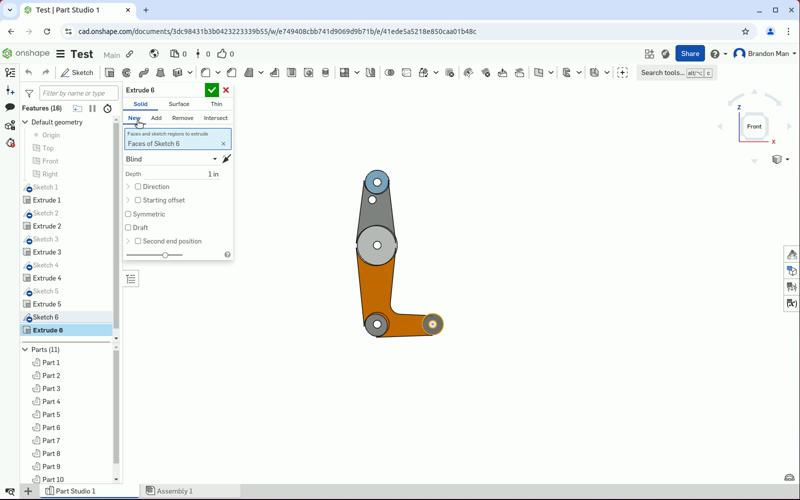
key(tab, 4)
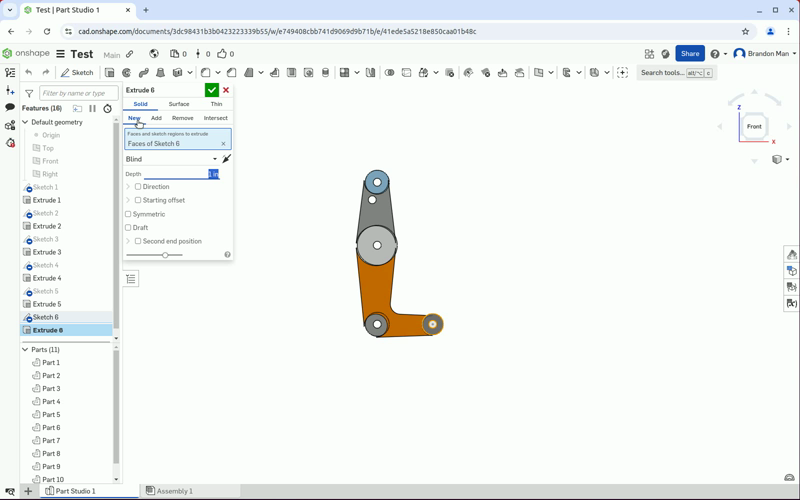
text(0.722)
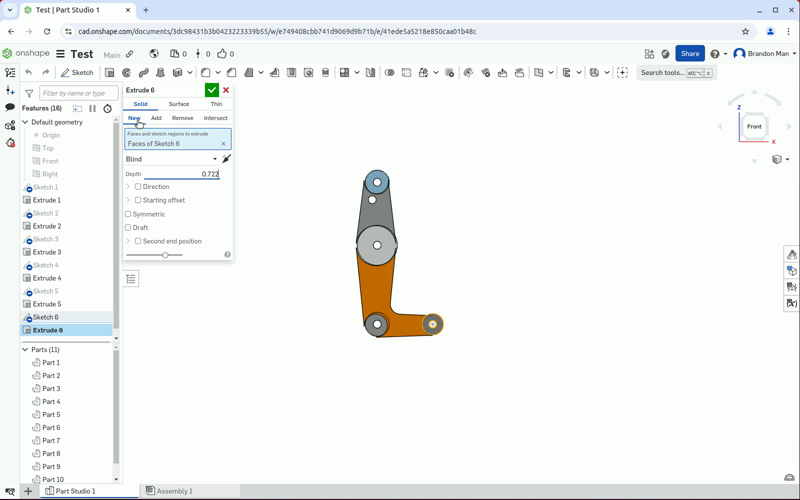
key(enter)
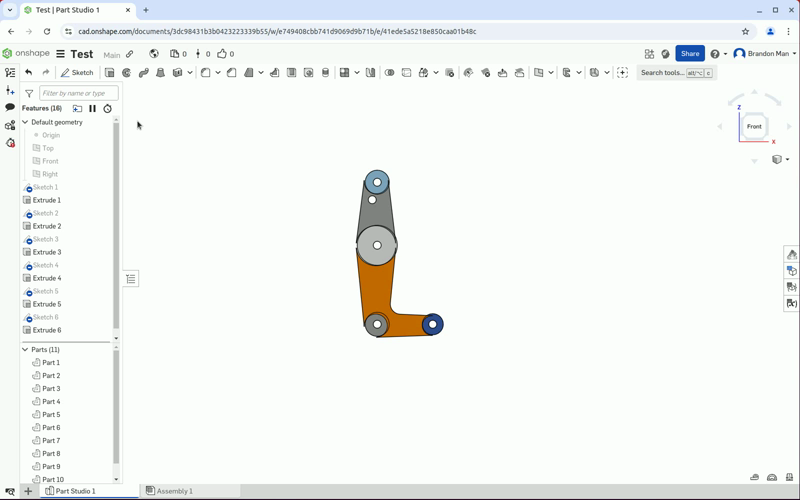
key(shift+h)
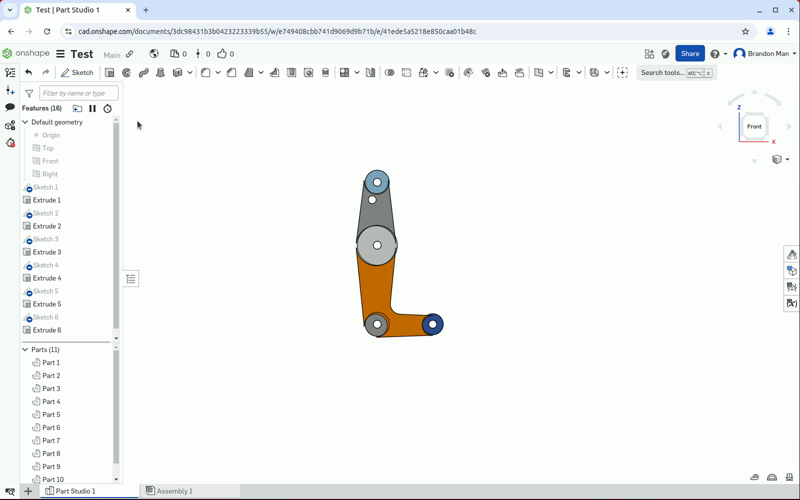
key(shift+h)
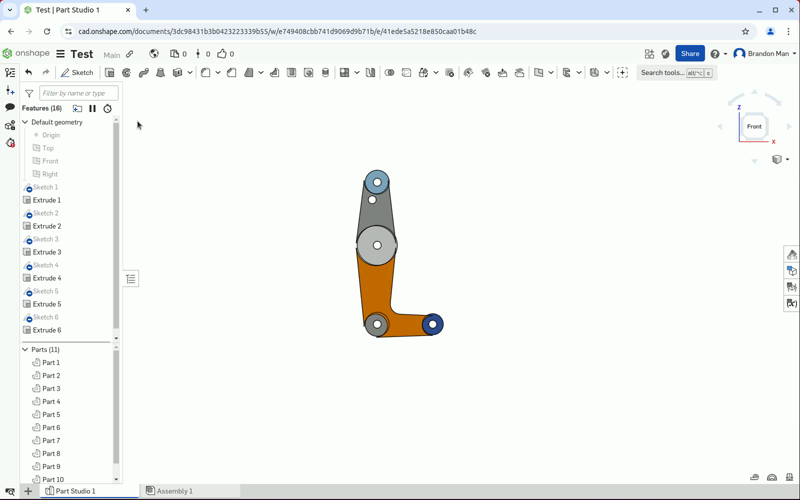
key(shift+7)
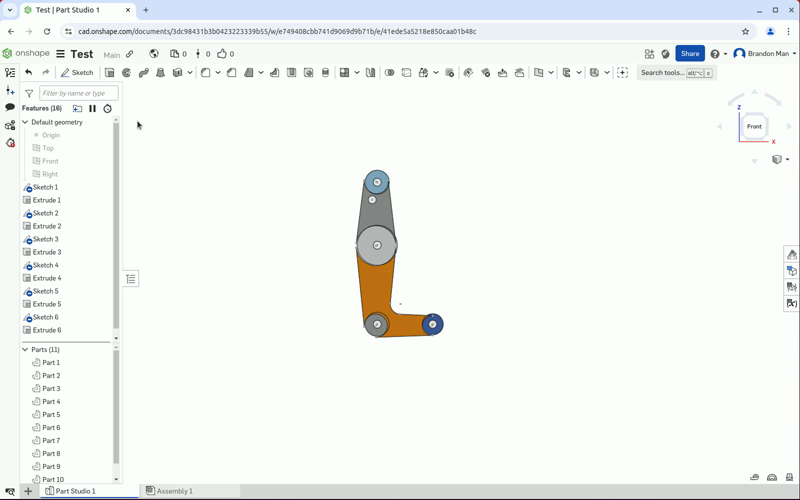
key(left, 2)
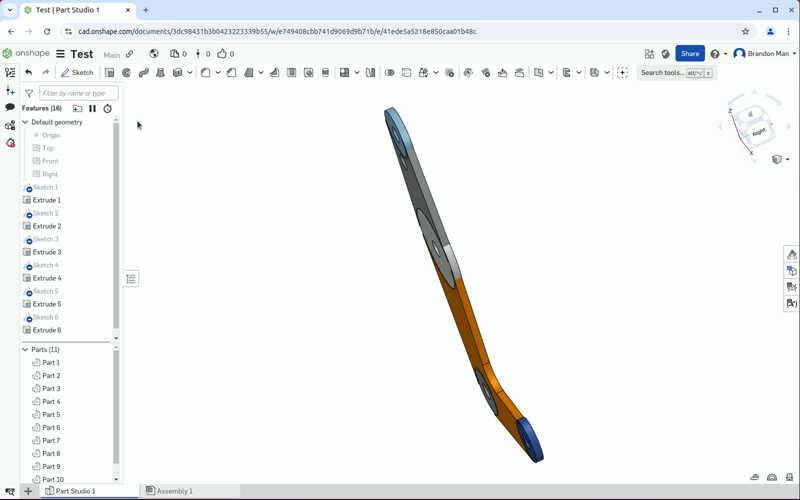
key(down, 2)
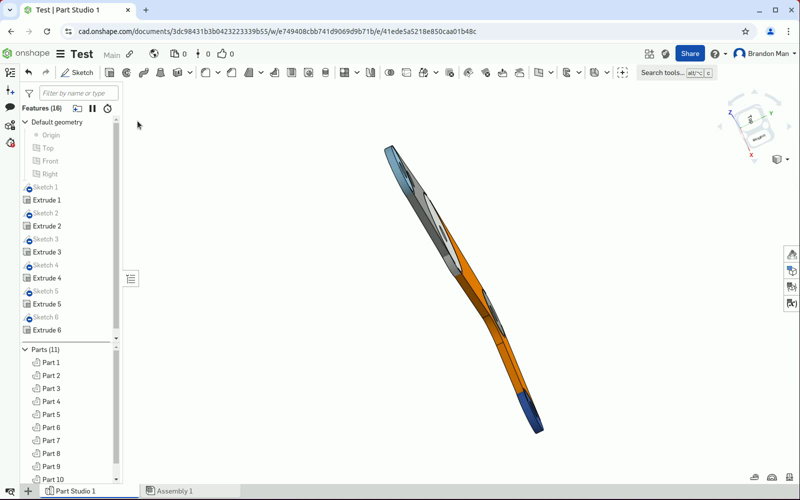
key(up, 2)
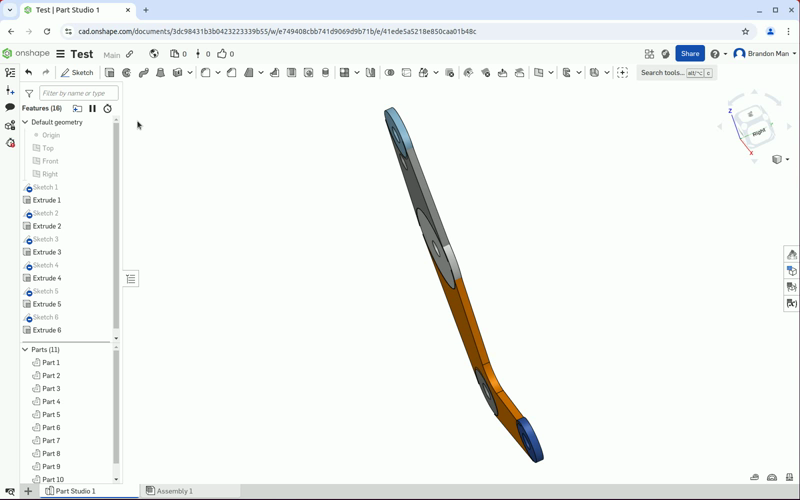
key(right, 2)
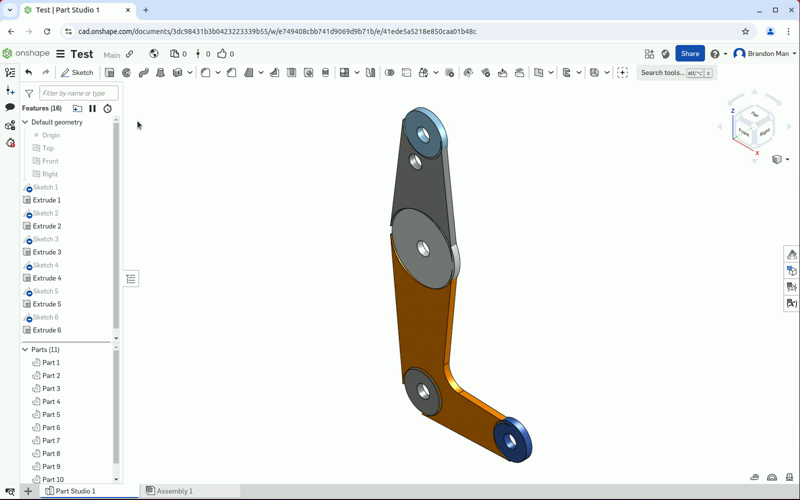
mouse_move(69, 189)
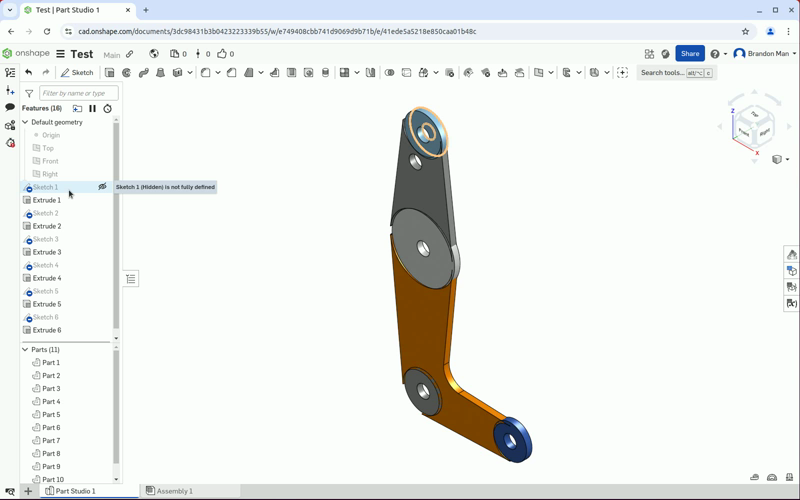
click(69, 189)